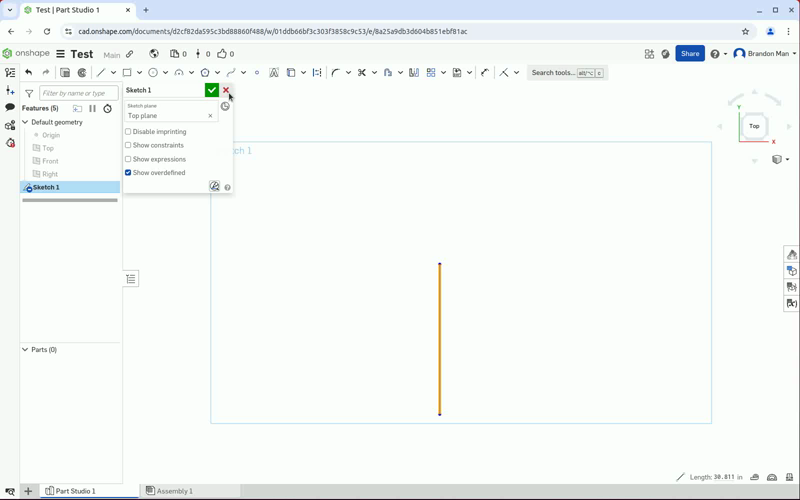
key(shift+h)
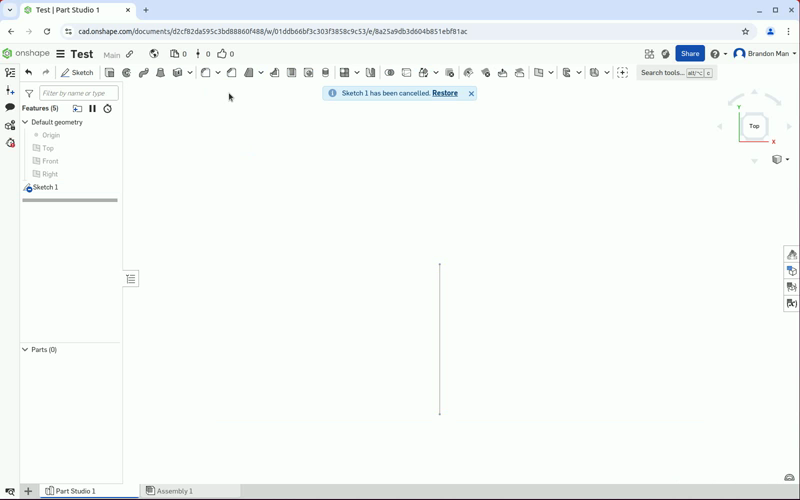
key(shift+s)
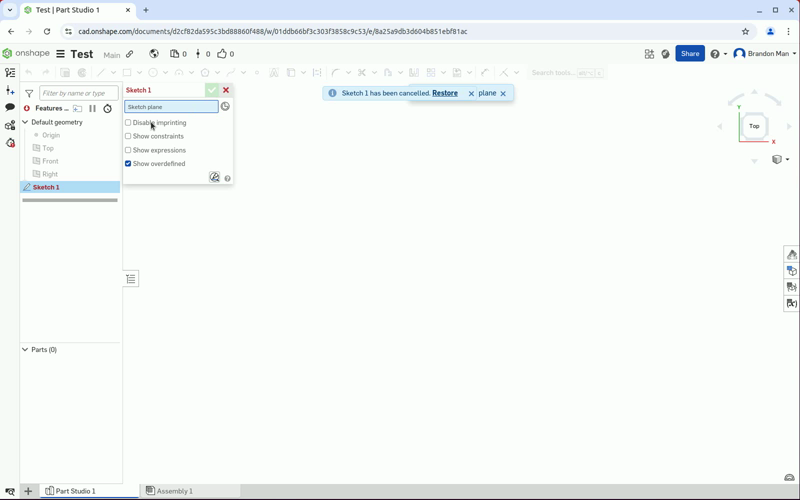
mouse_move(73, 150)
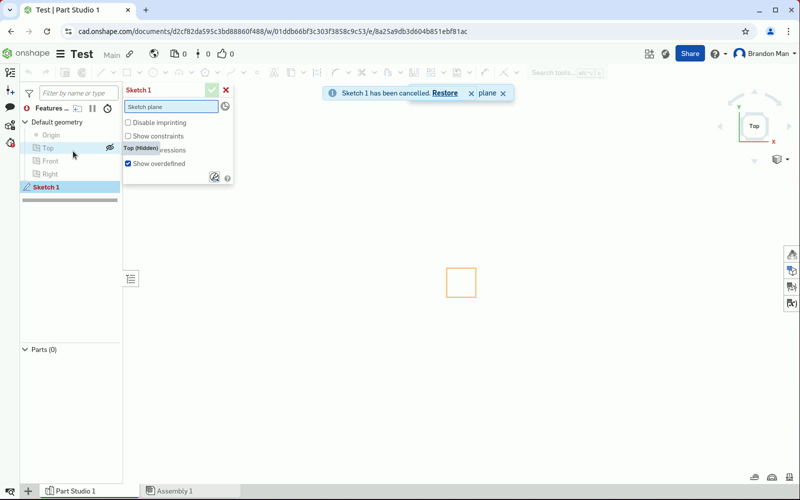
click(73, 150)
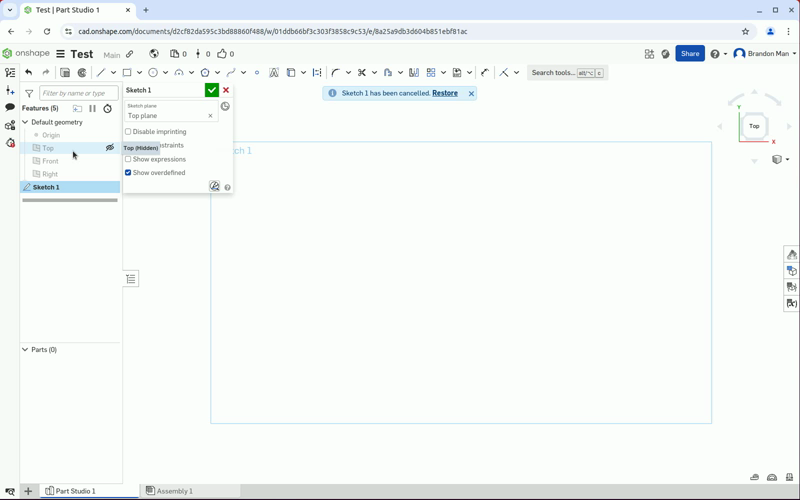
mouse_move(73, 352)
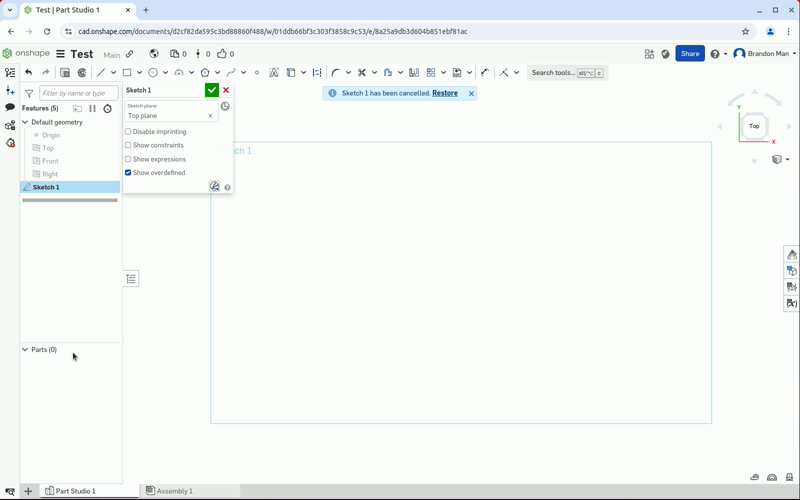
key(y)
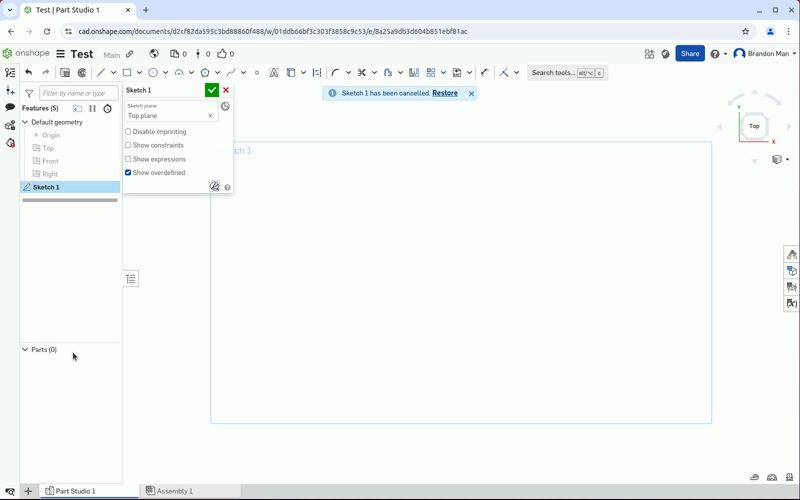
key(c)
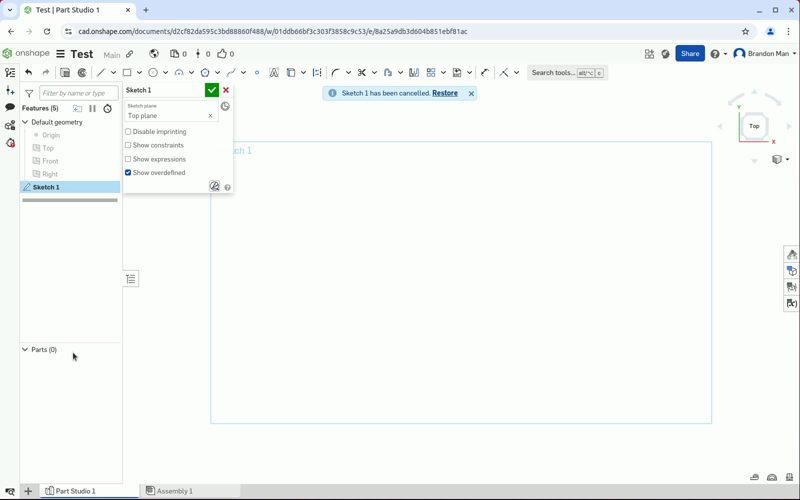
key_down(shift)
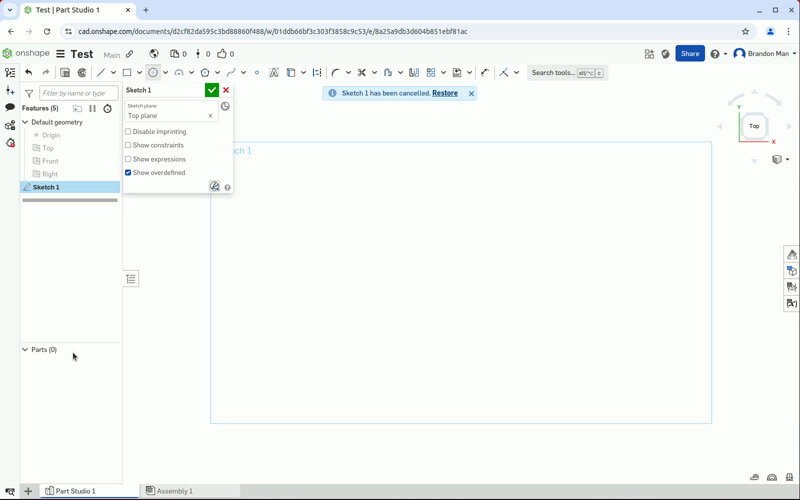
mouse_move(461, 282)
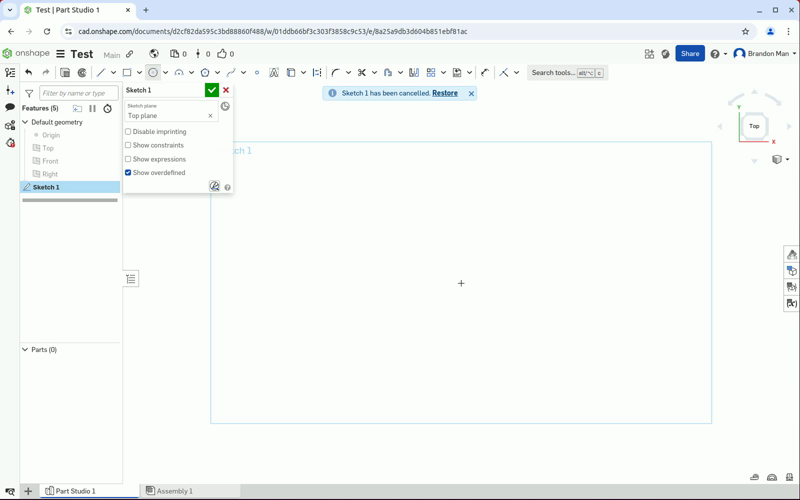
click(461, 282)
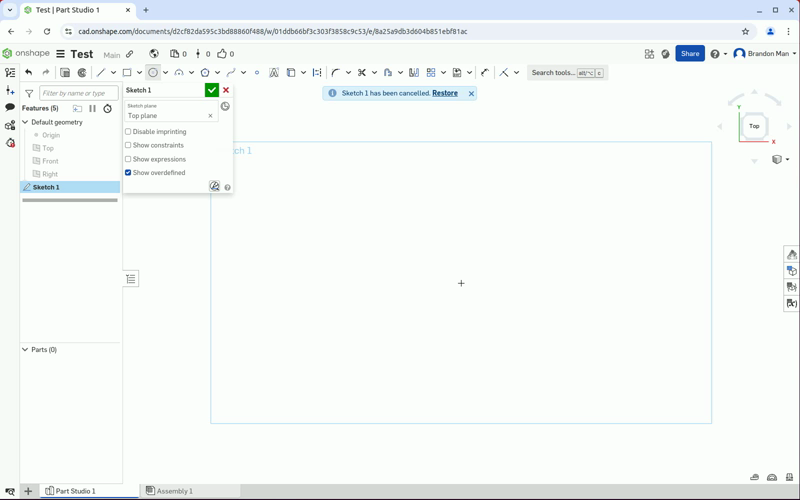
key_up(shift)
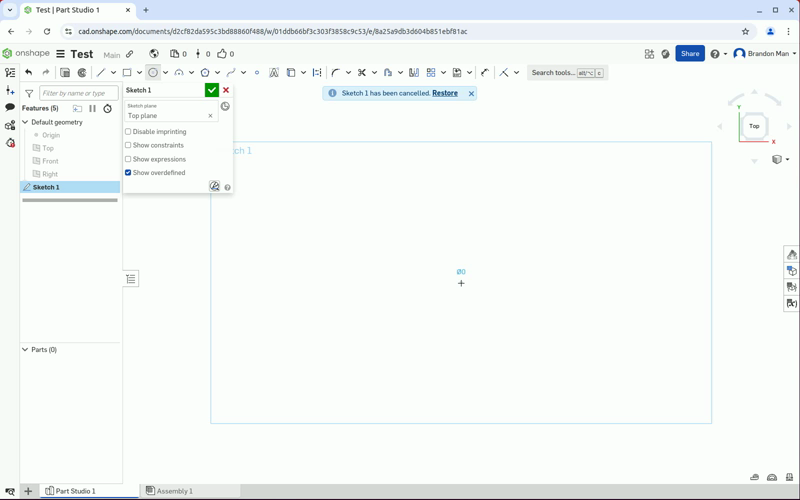
mouse_move(467, 282)
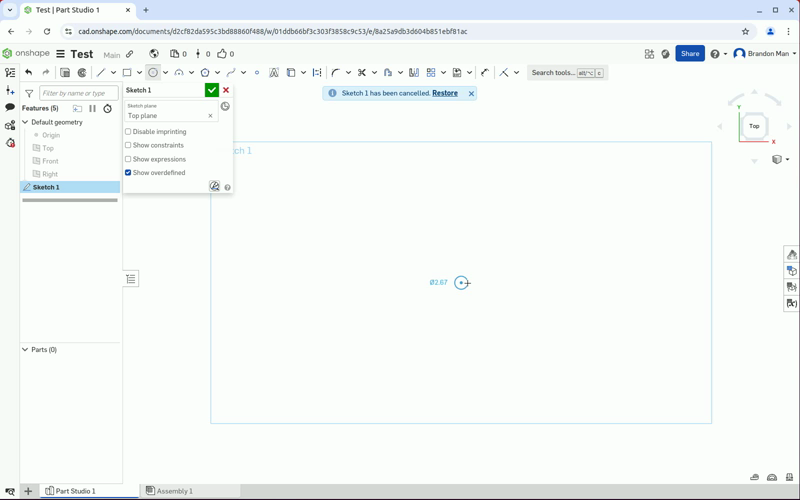
click(467, 282)
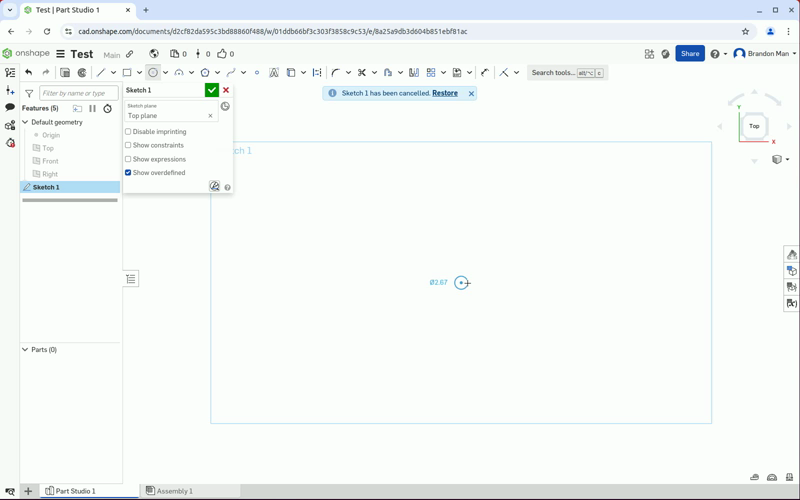
key(esc)
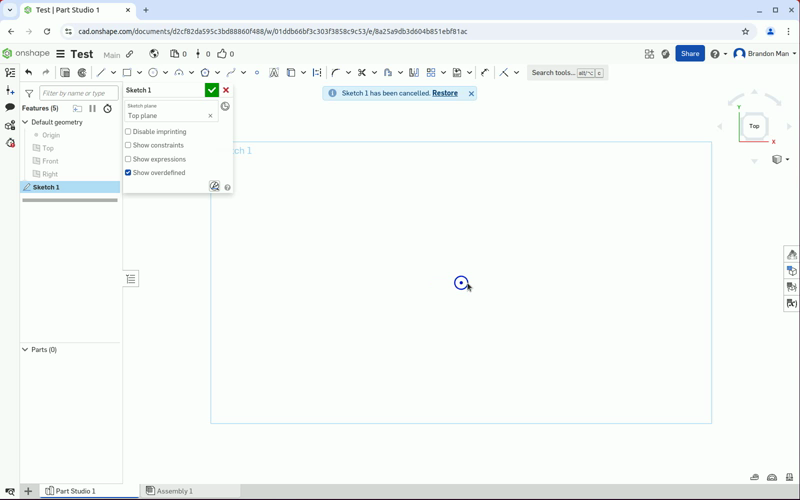
mouse_move(460, 288)
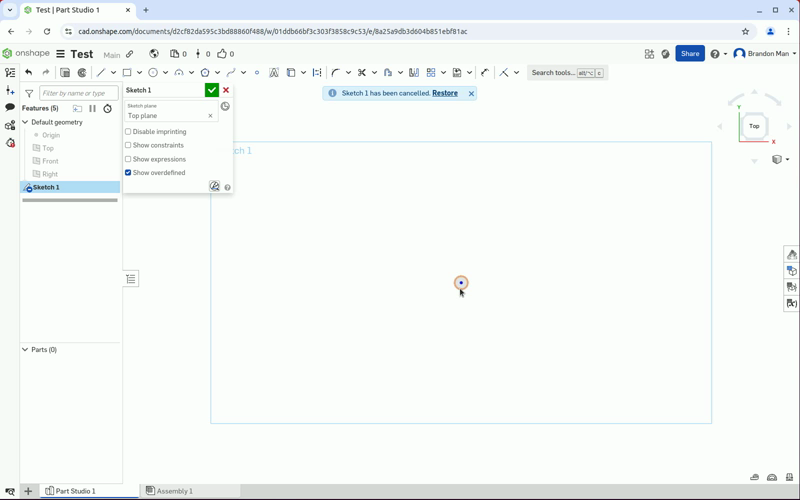
scroll(6)
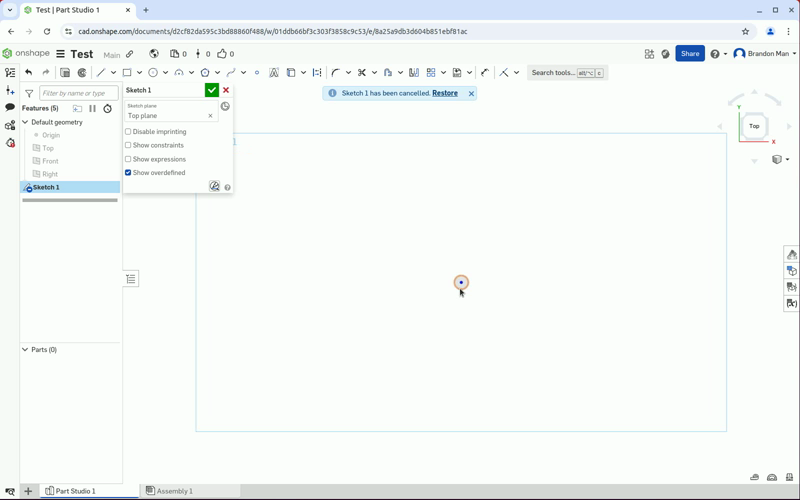
scroll(6)
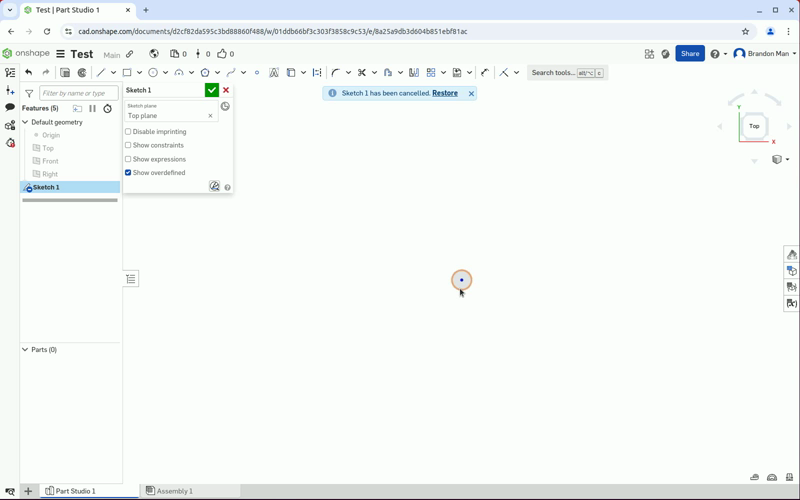
scroll(6)
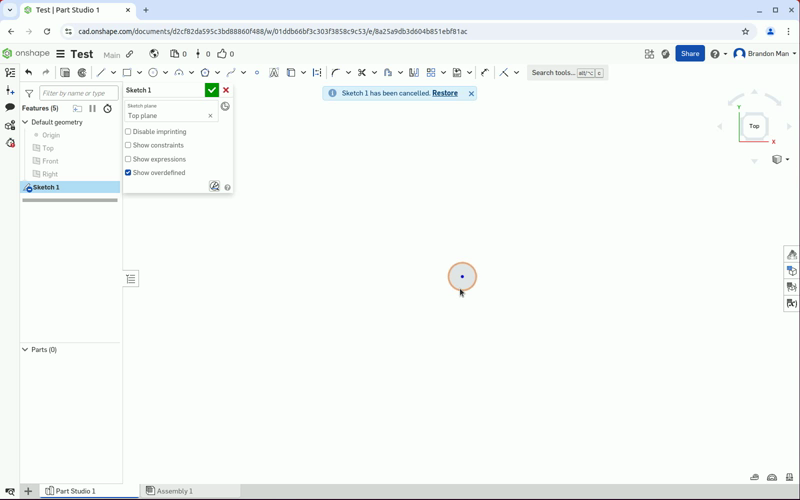
scroll(6)
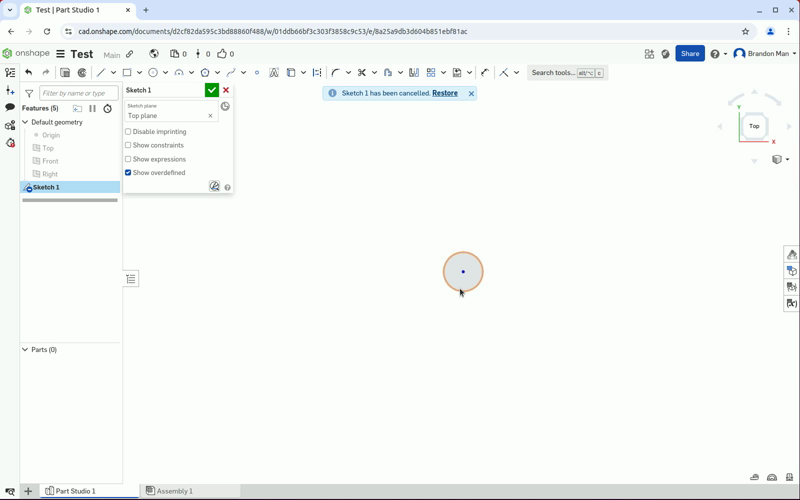
scroll(6)
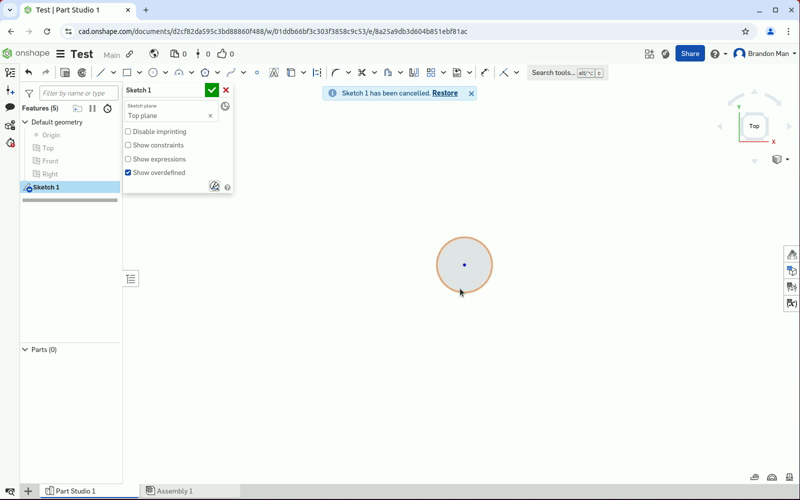
scroll(6)
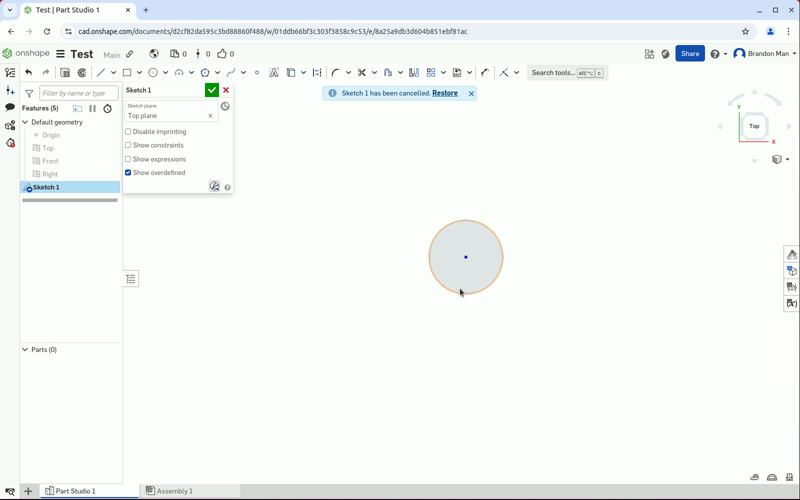
scroll(6)
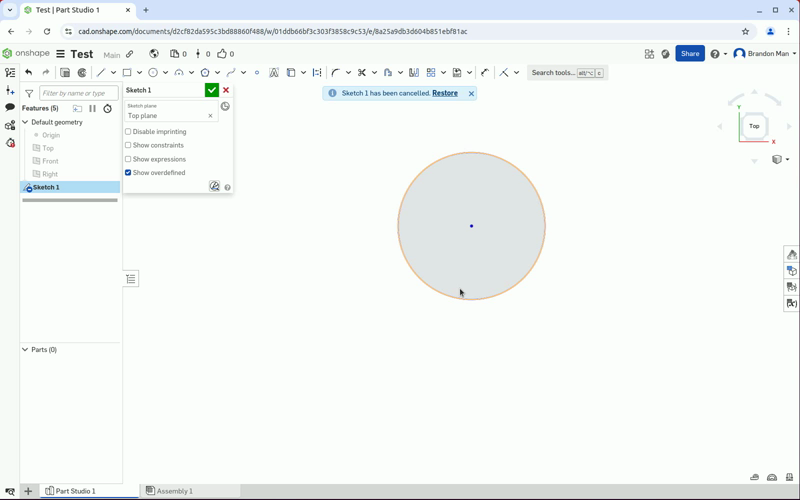
click(460, 288)
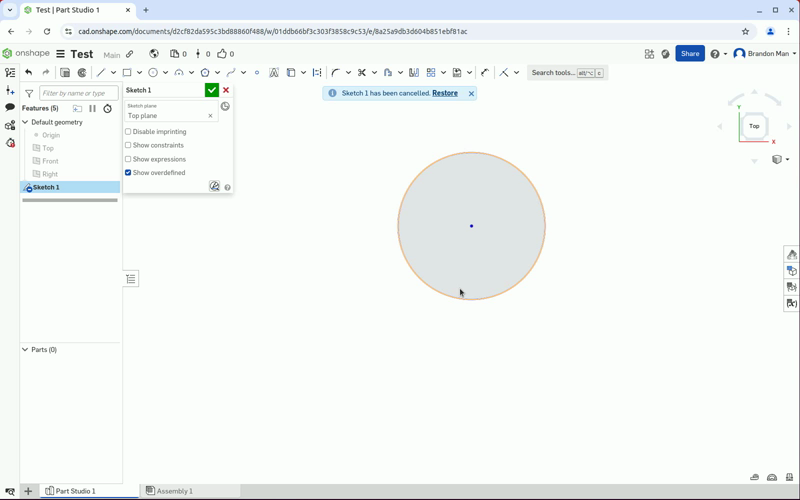
scroll(-6)
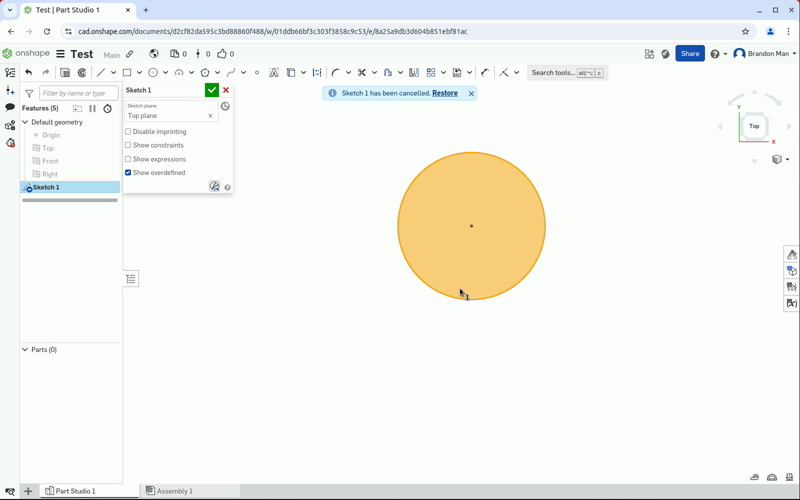
scroll(-6)
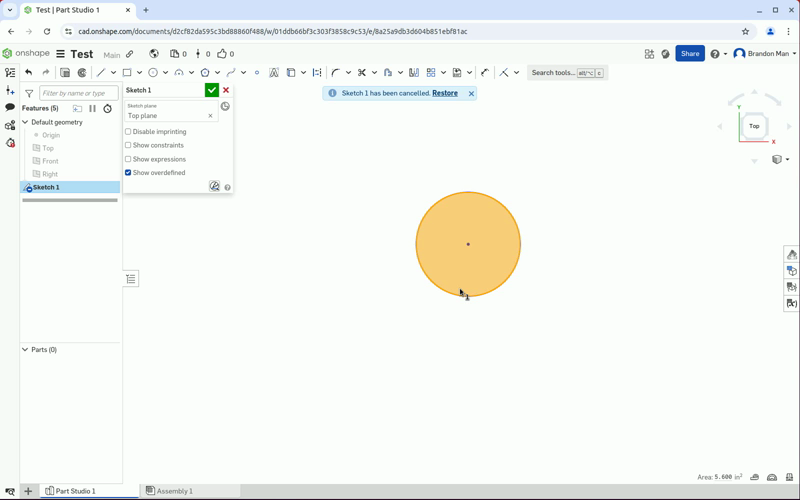
scroll(-6)
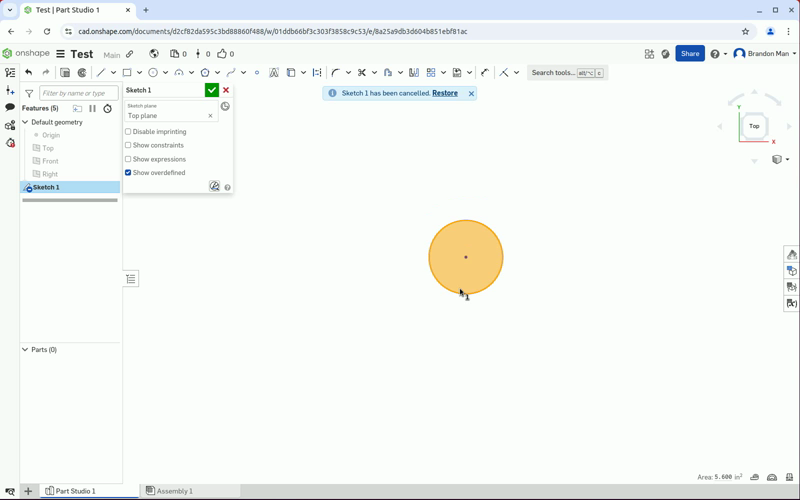
scroll(-6)
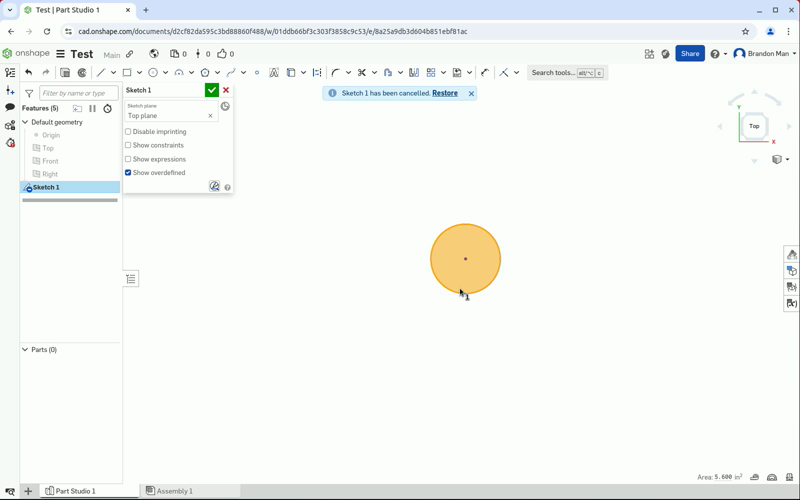
scroll(-6)
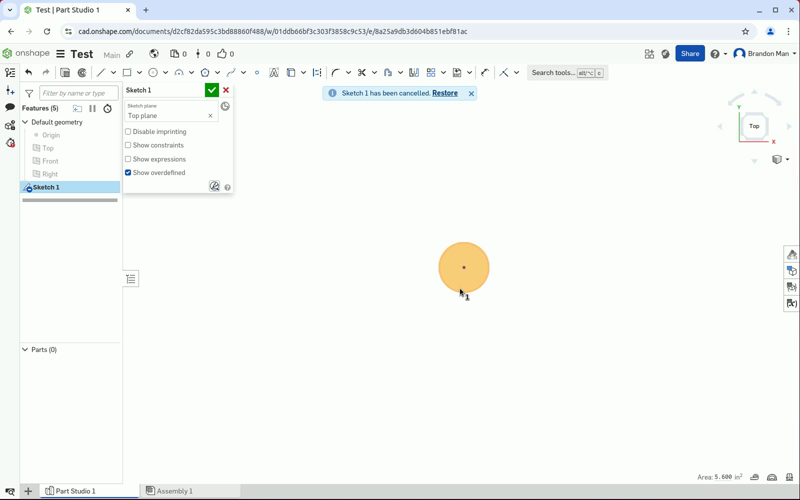
scroll(-6)
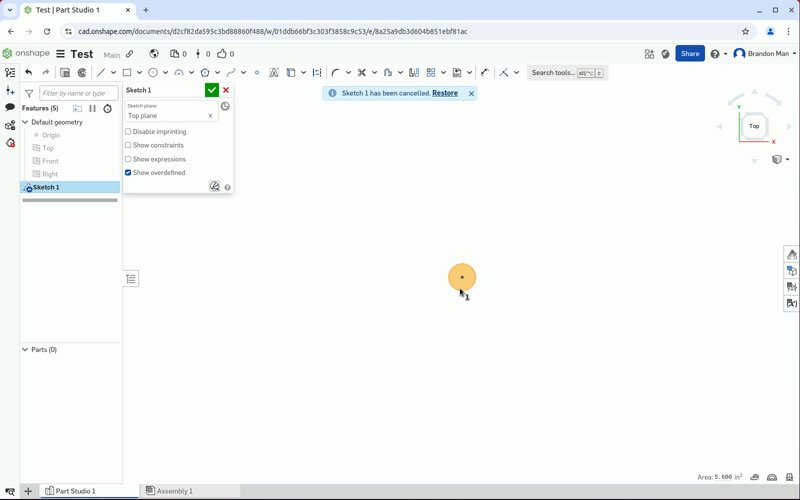
scroll(-6)
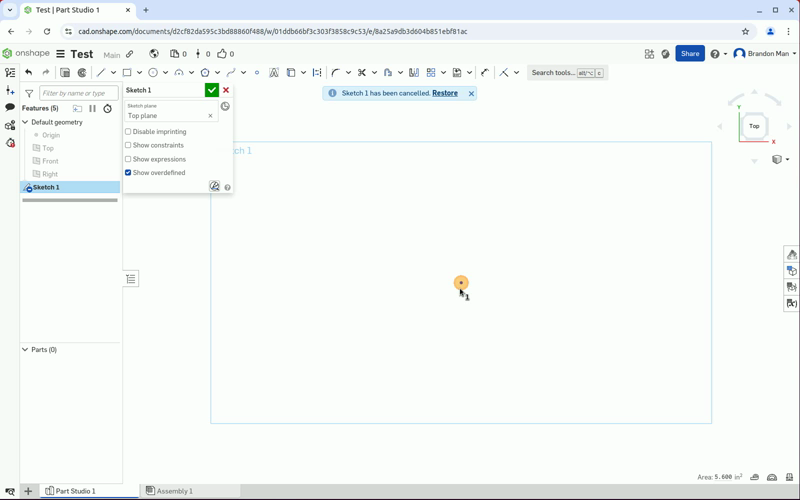
mouse_move(73, 352)
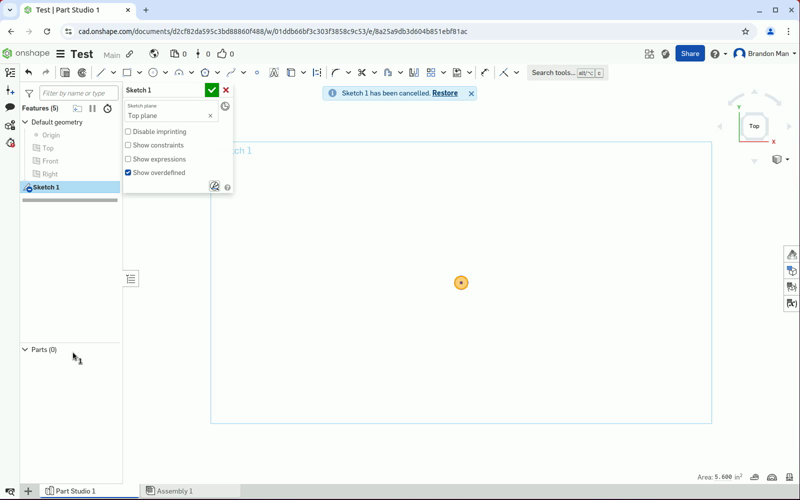
key(shift+y)
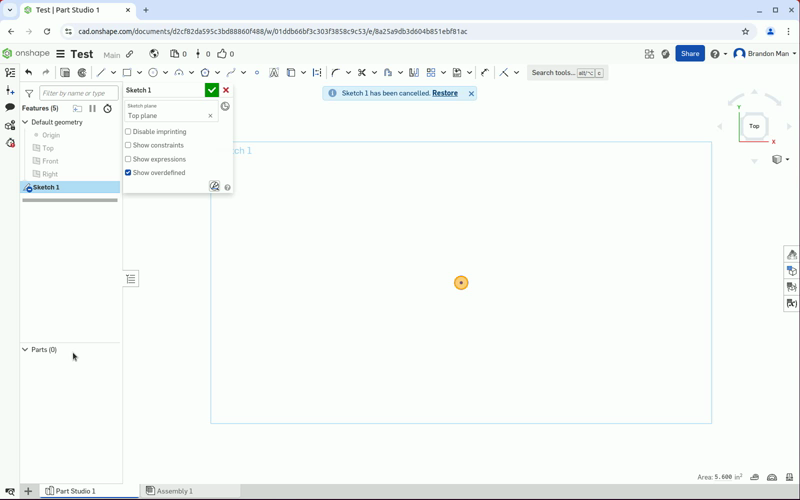
key(shift+e)
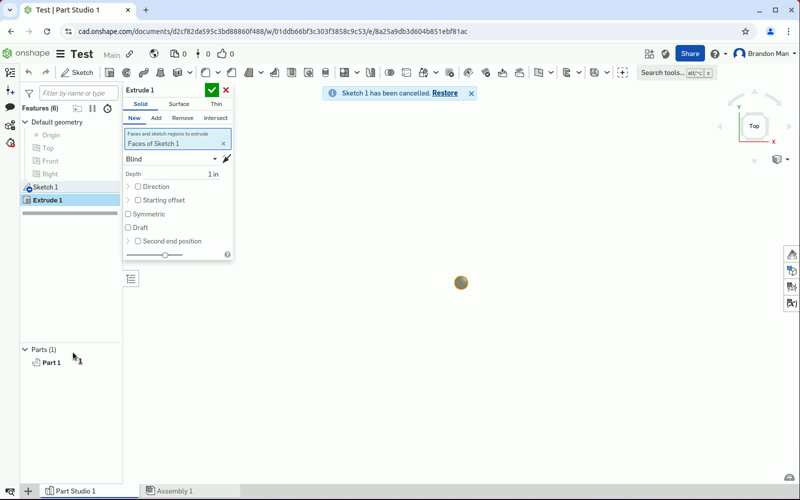
mouse_move(143, 106)
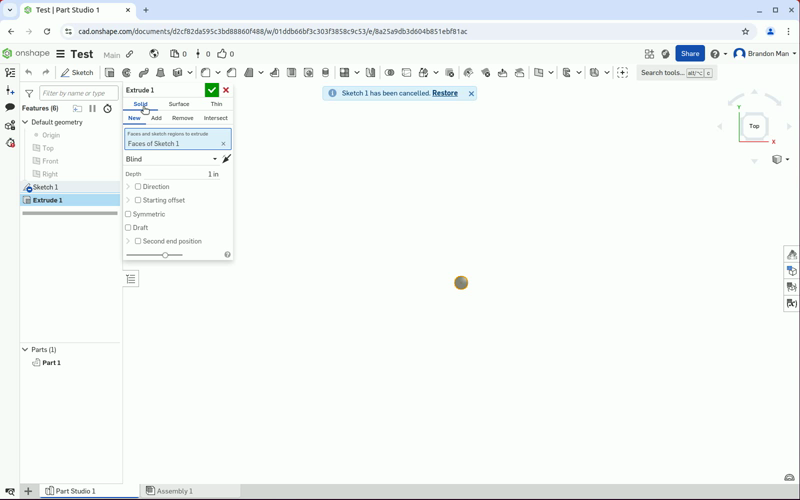
click(143, 106)
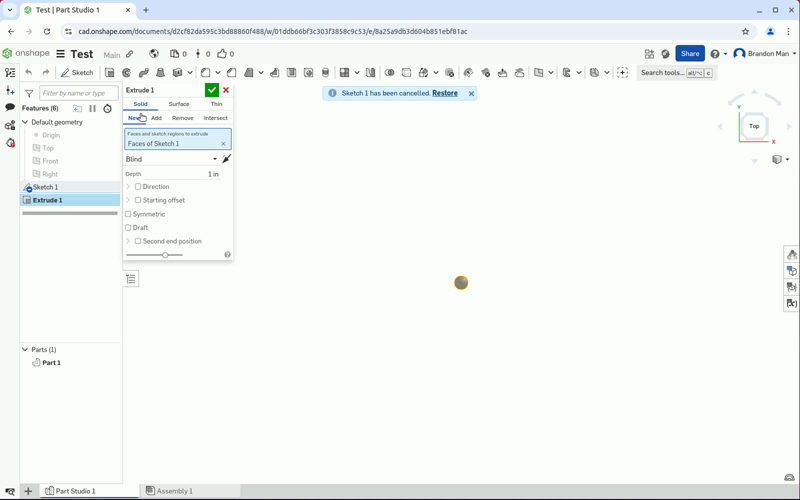
mouse_move(137, 120)
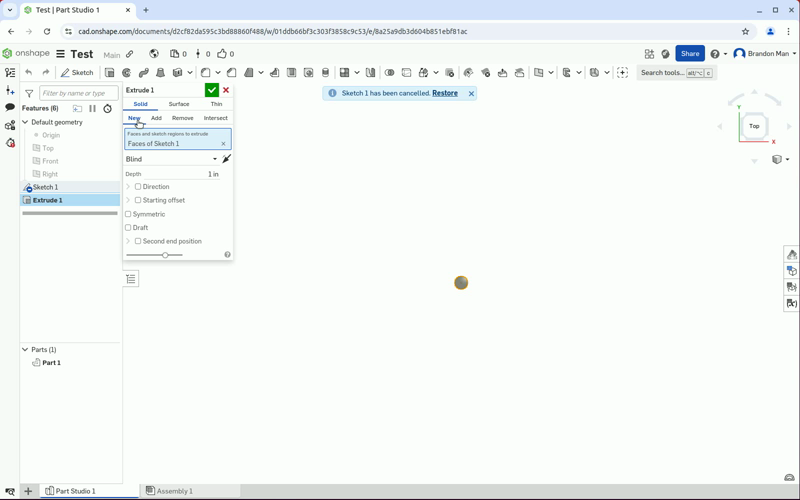
click(137, 120)
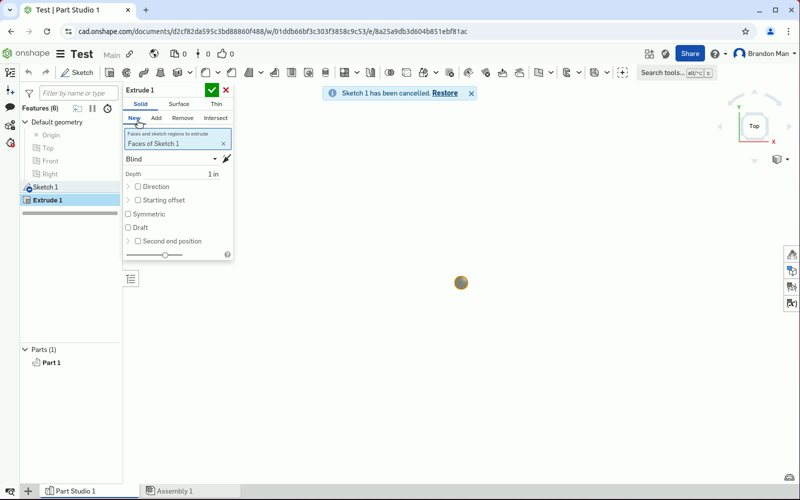
key(tab, 4)
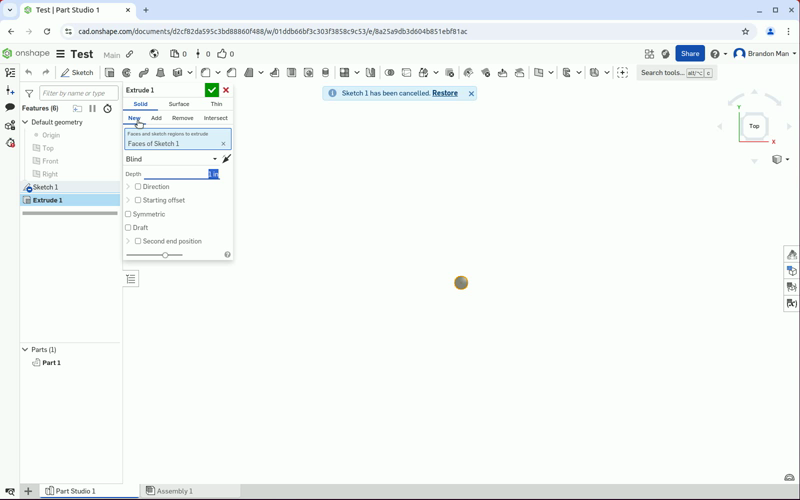
text(9.869)
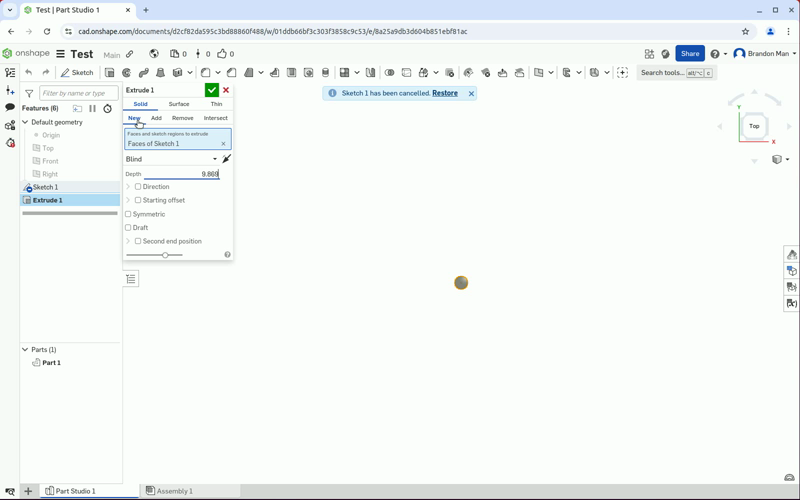
key(enter)
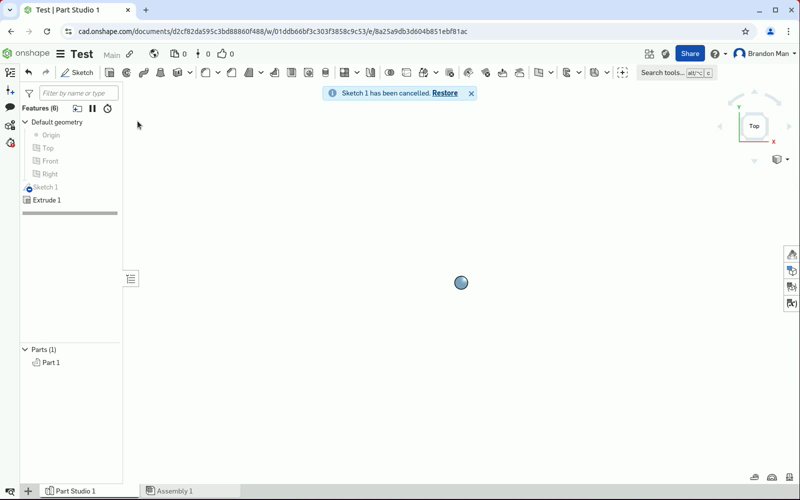
key(shift+h)
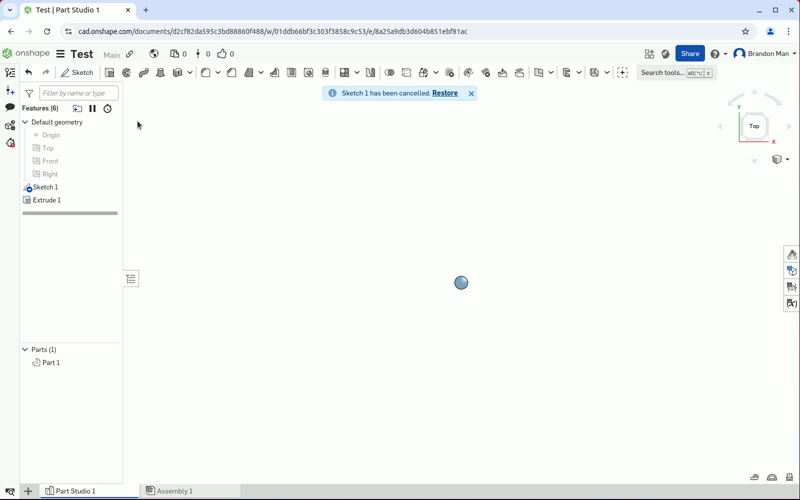
key(shift+h)
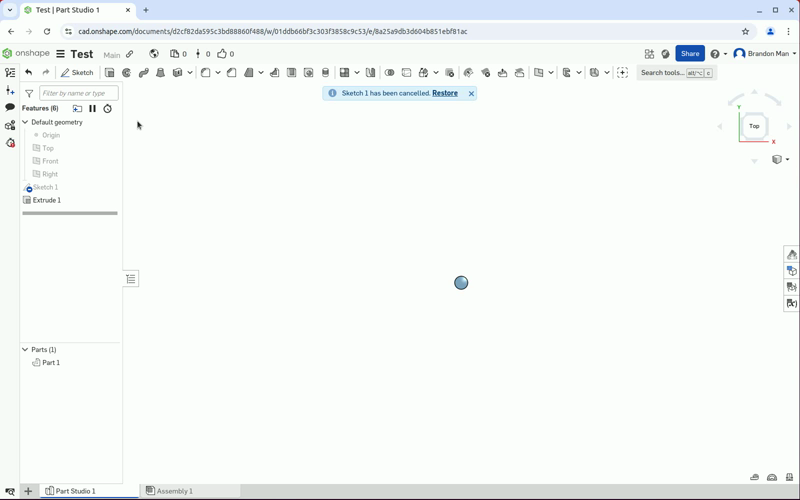
mouse_move(73, 189)
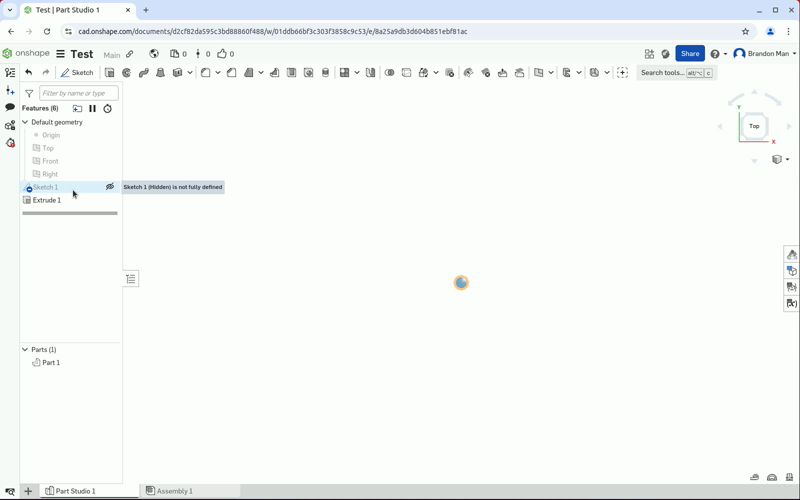
click(73, 189)
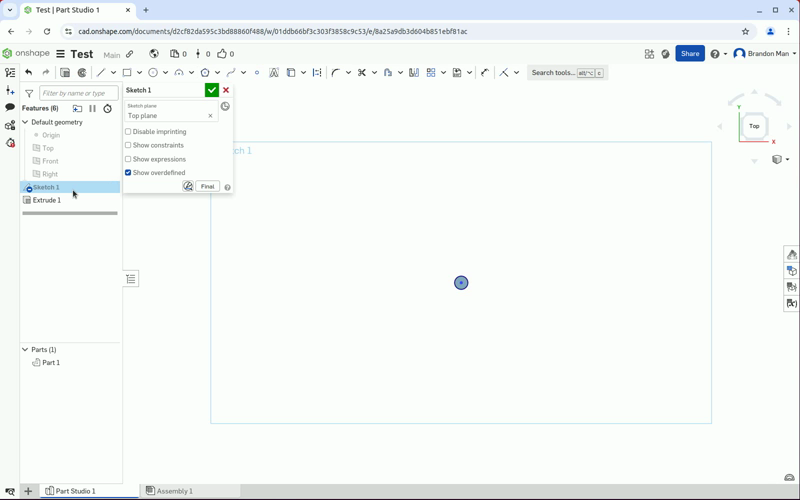
mouse_move(229, 92)
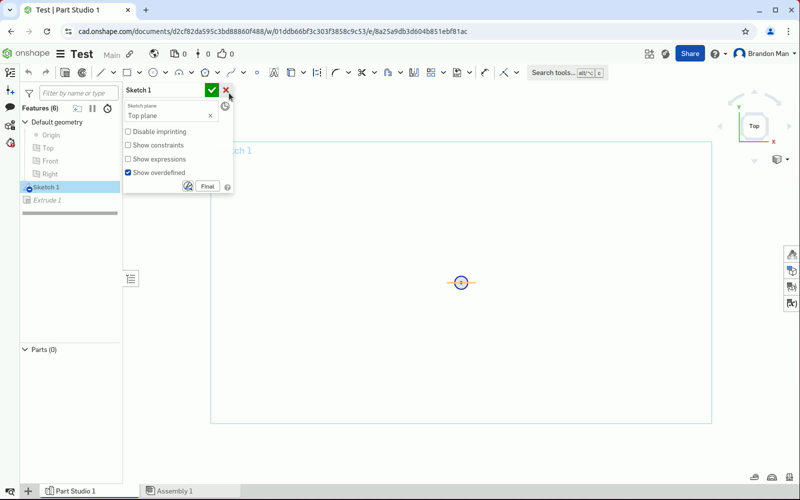
click(229, 92)
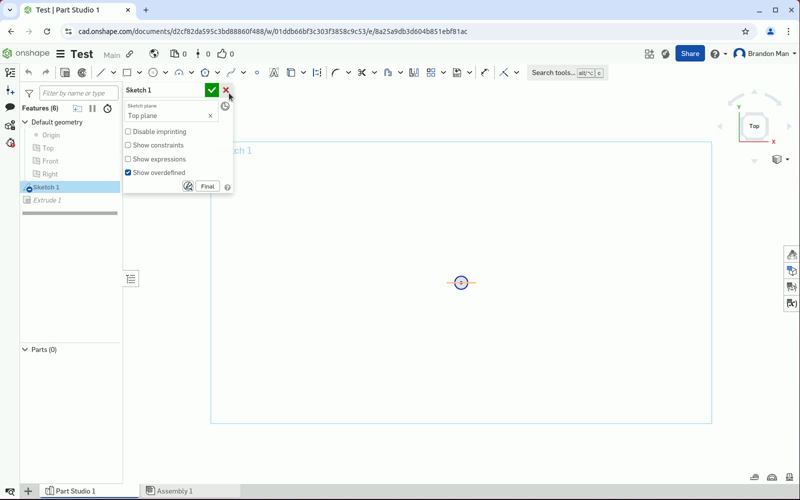
key(shift+s)
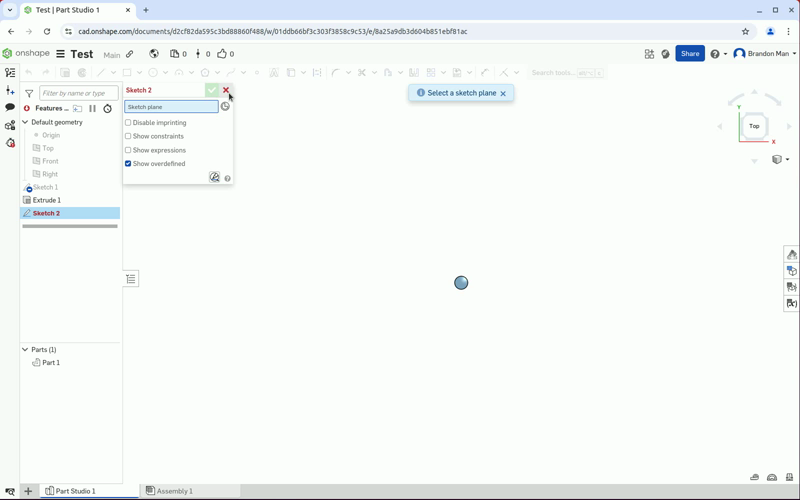
mouse_move(73, 150)
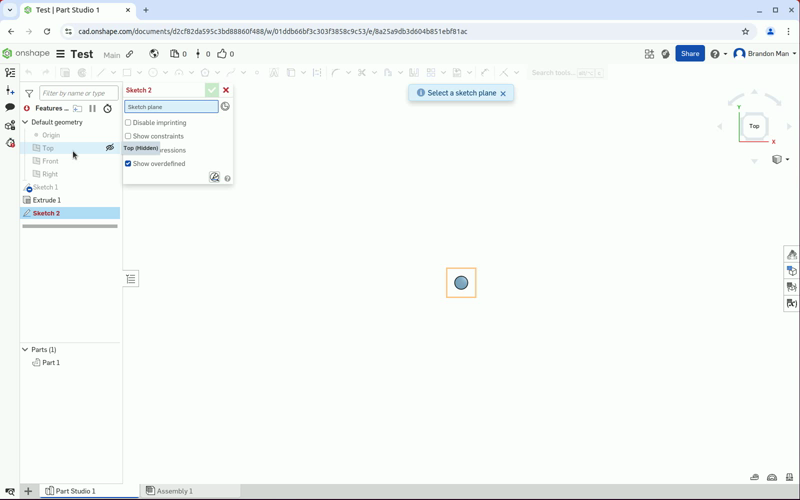
click(73, 150)
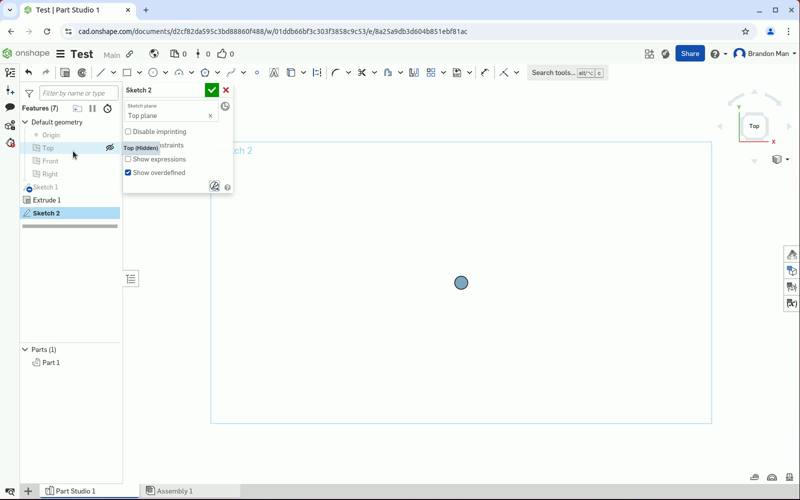
mouse_move(73, 352)
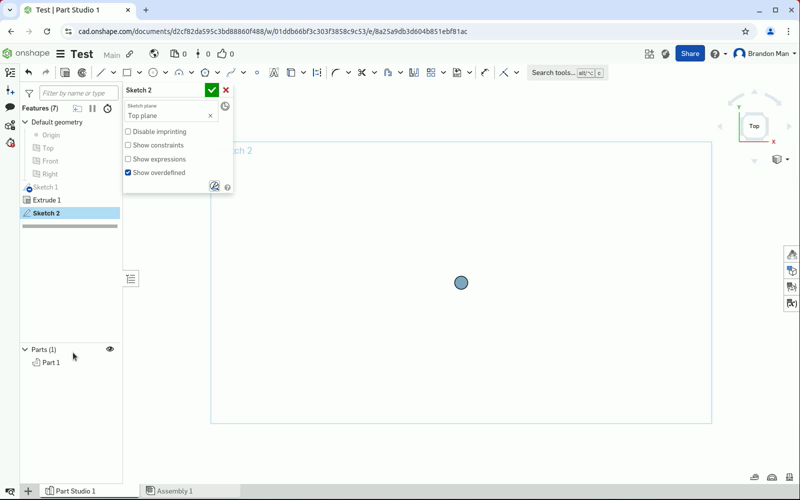
key(y)
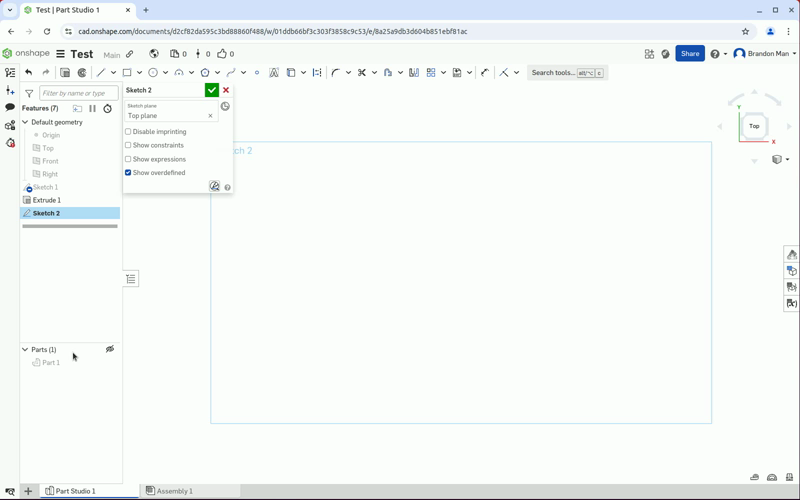
key(l)
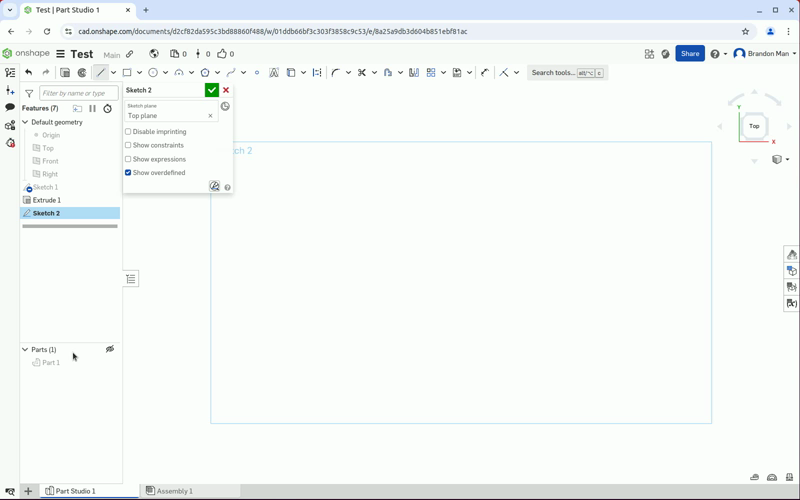
key_down(shift)
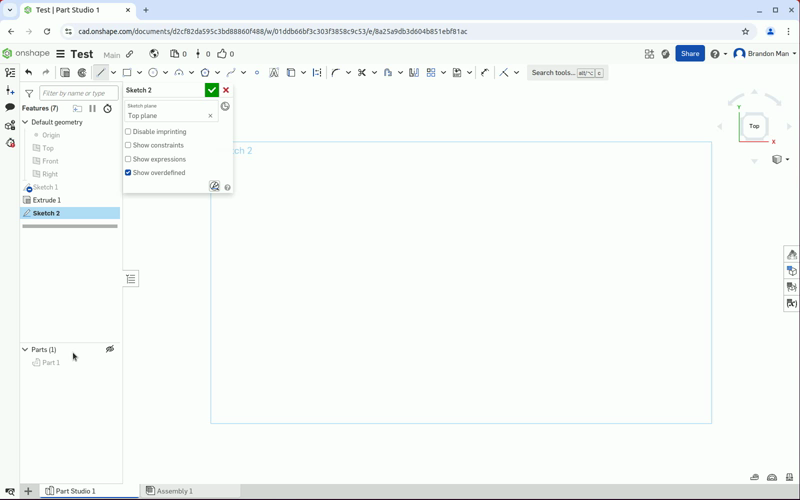
mouse_move(483, 294)
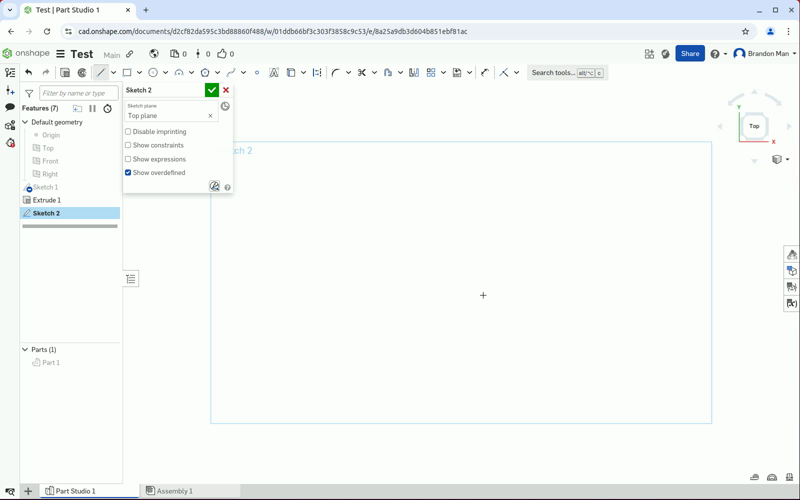
click(483, 294)
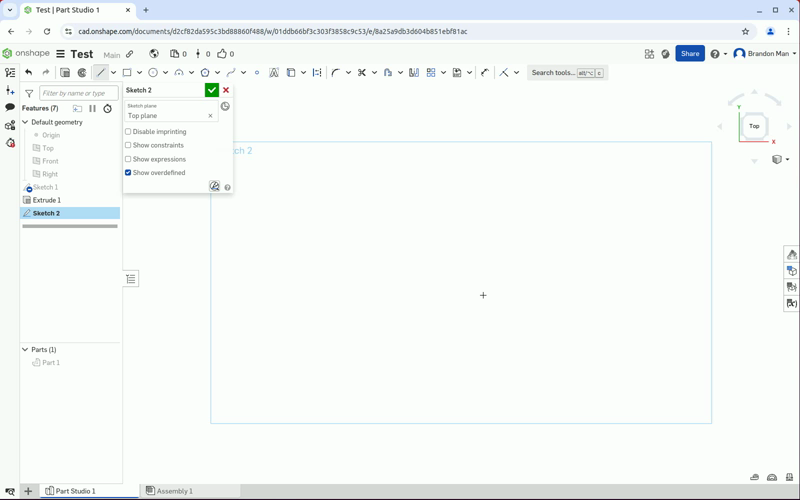
key_up(shift)
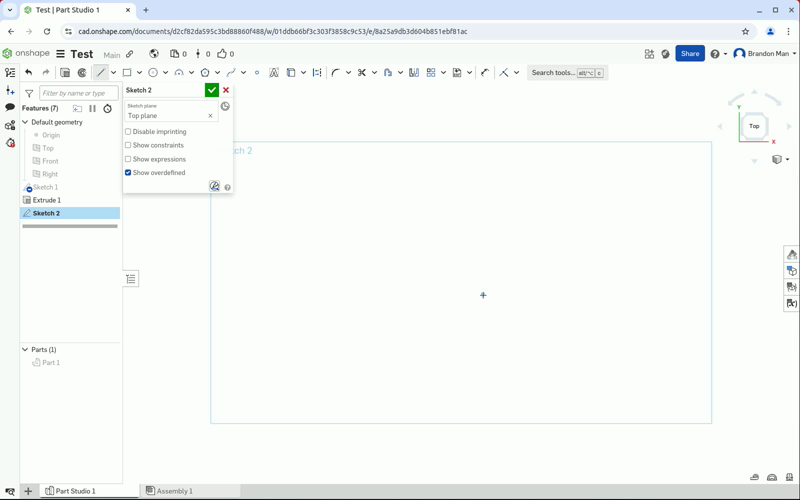
key_down(shift)
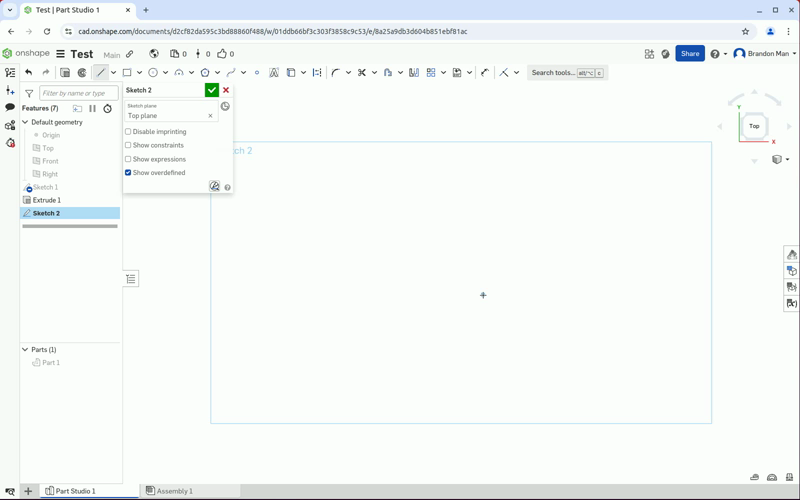
mouse_move(567, 315)
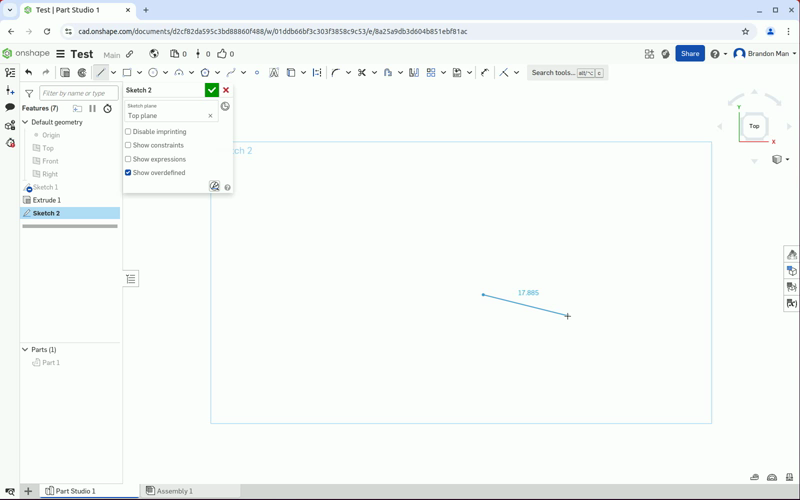
click(567, 315)
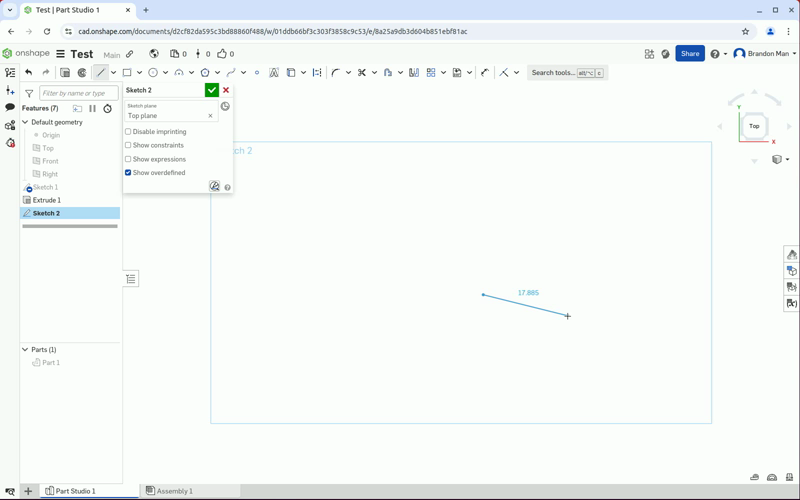
key_up(shift)
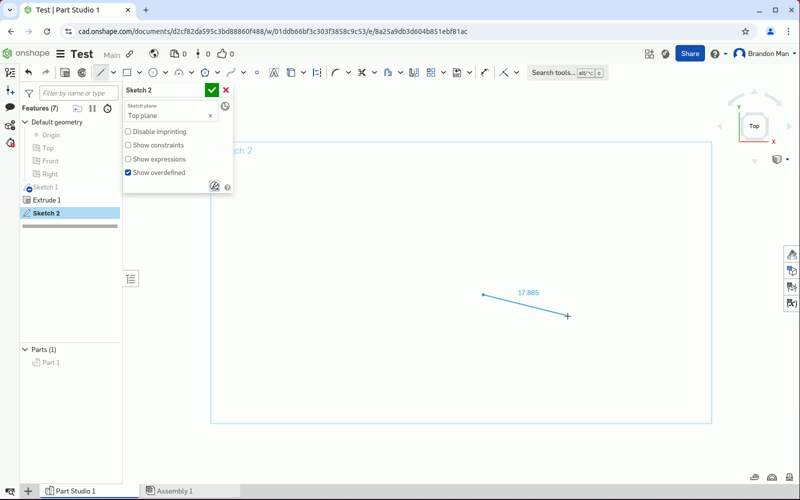
key_down(shift)
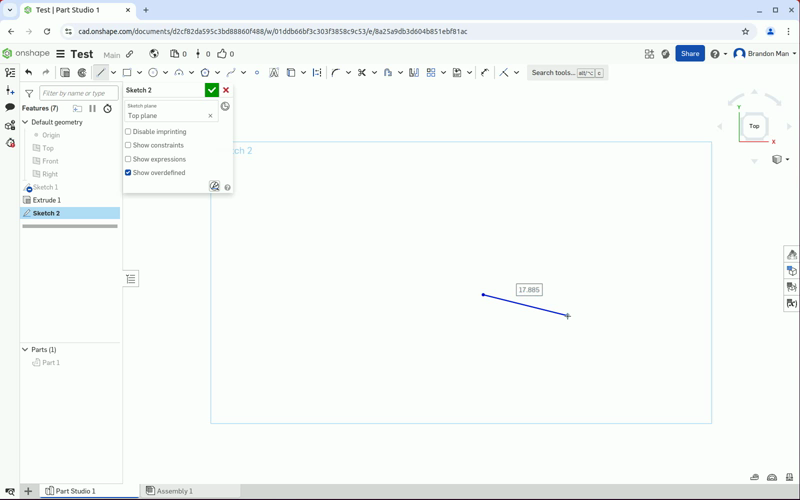
mouse_move(589, 315)
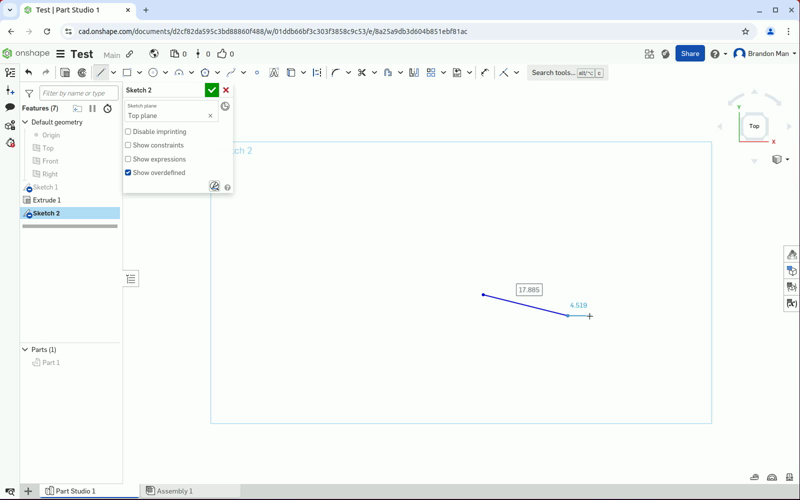
mouse_move(573, 292)
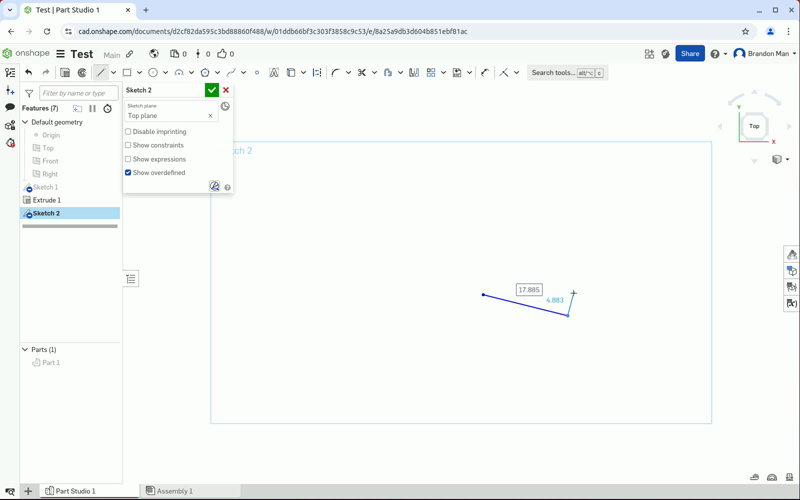
click(573, 292)
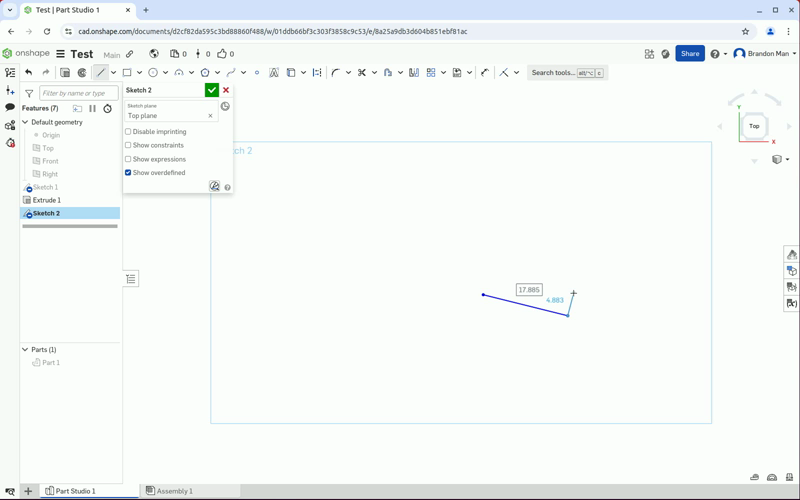
key_up(shift)
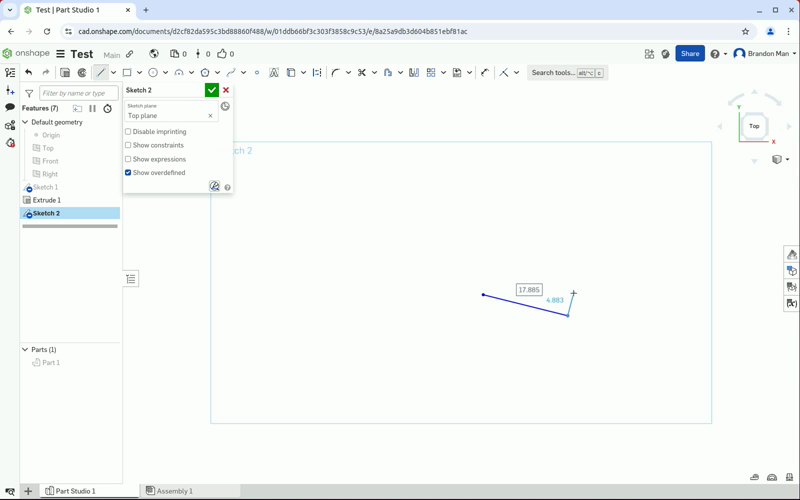
key_down(shift)
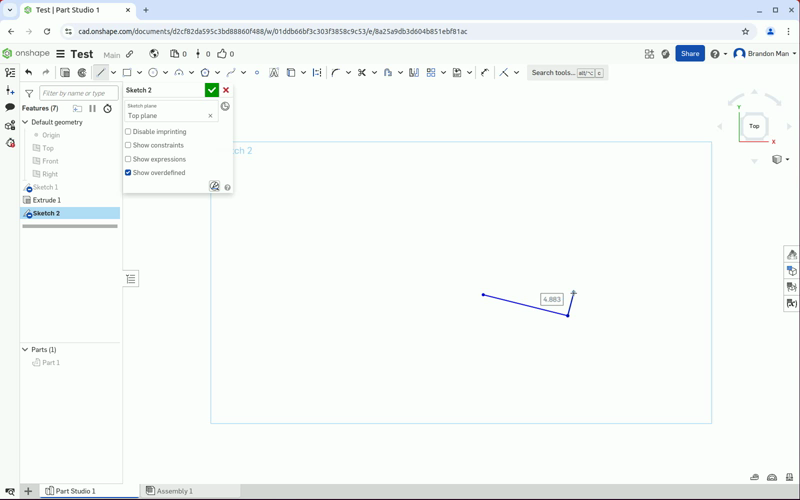
mouse_move(483, 269)
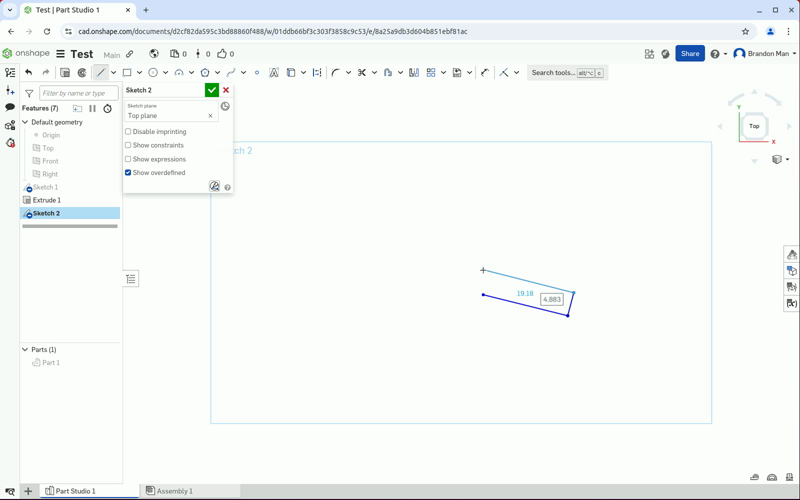
click(483, 269)
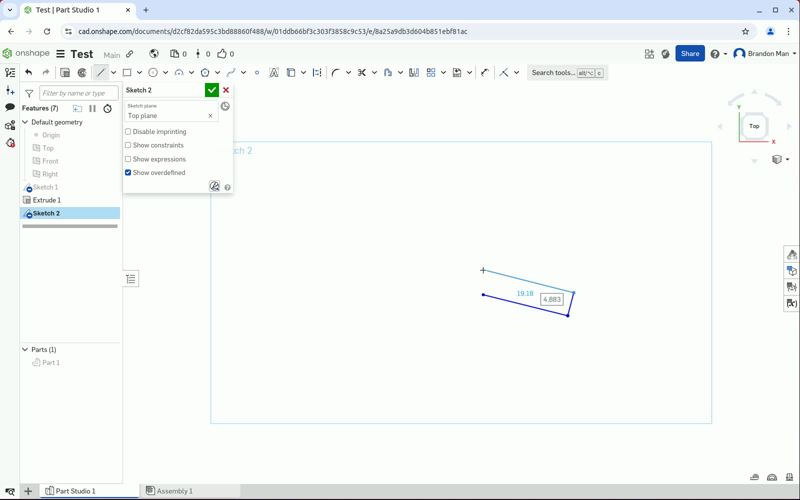
key_up(shift)
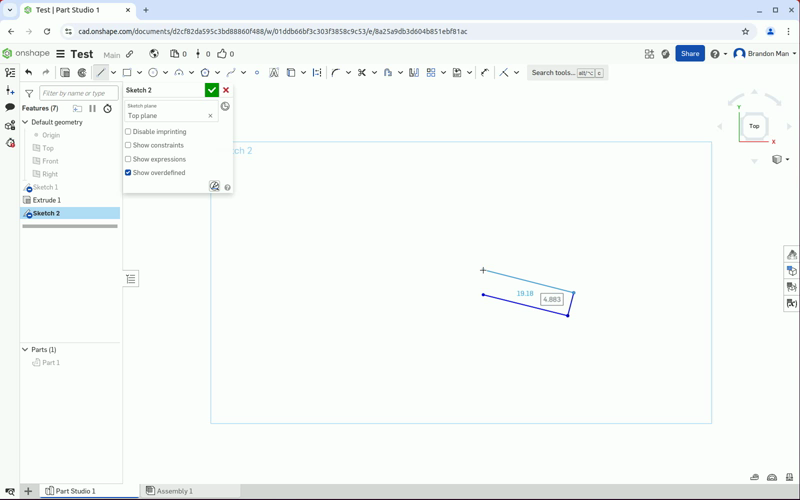
mouse_move(513, 269)
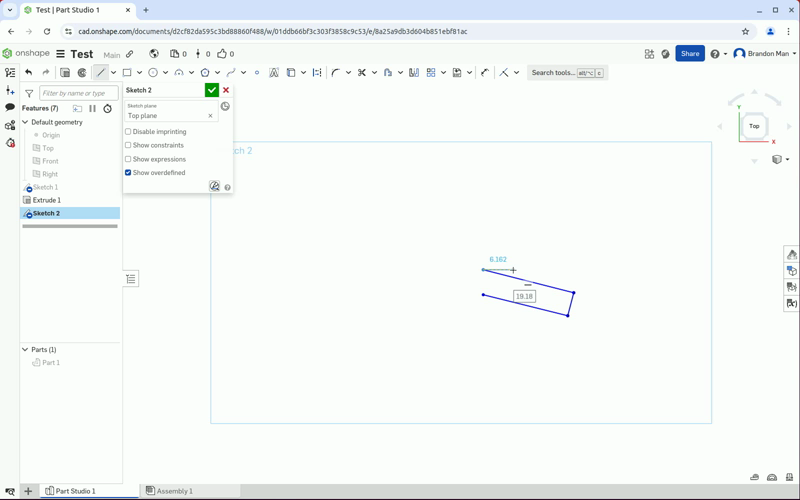
key_down(shift)
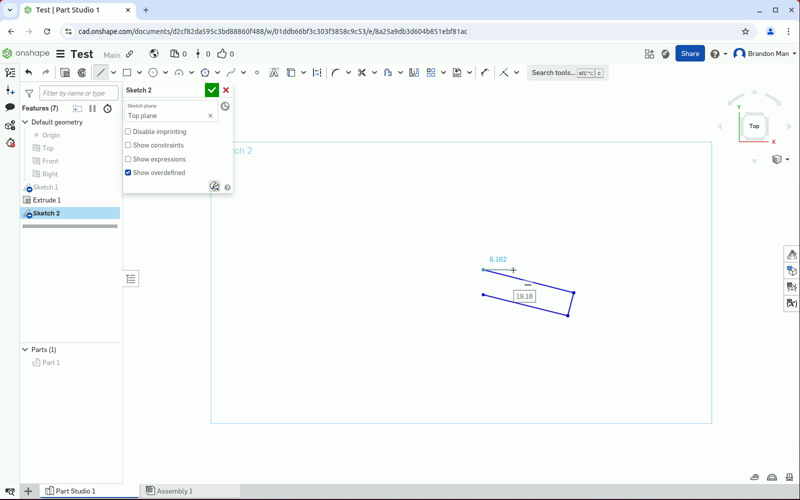
mouse_move(483, 294)
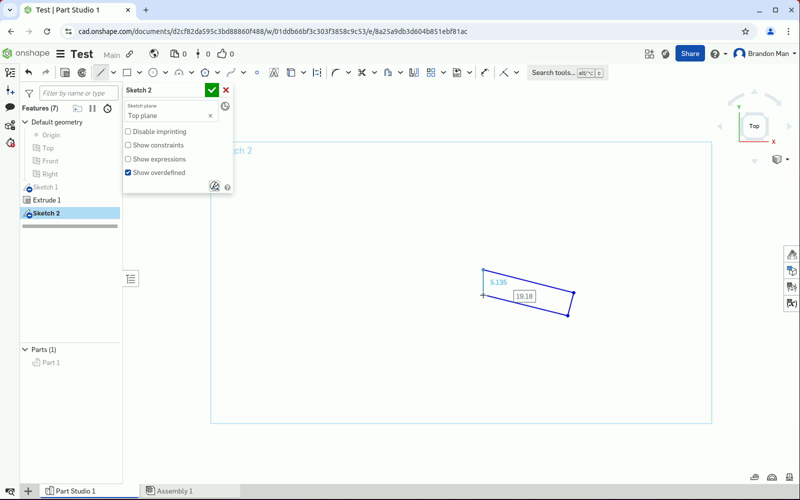
key_up(shift)
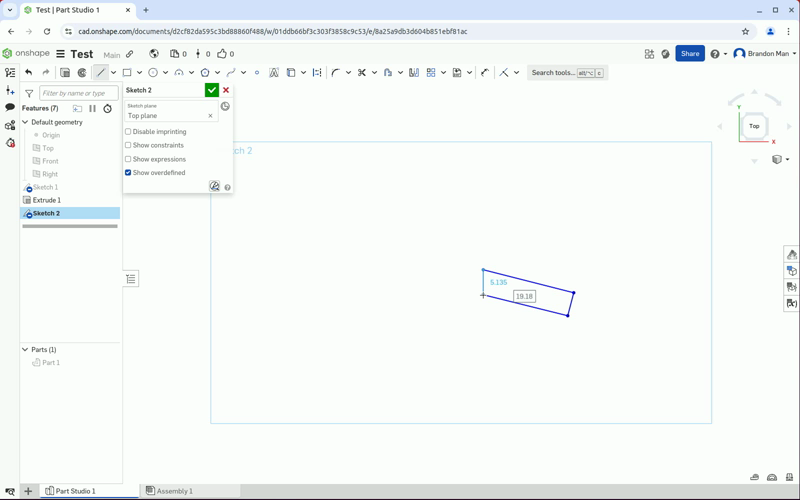
click(483, 294)
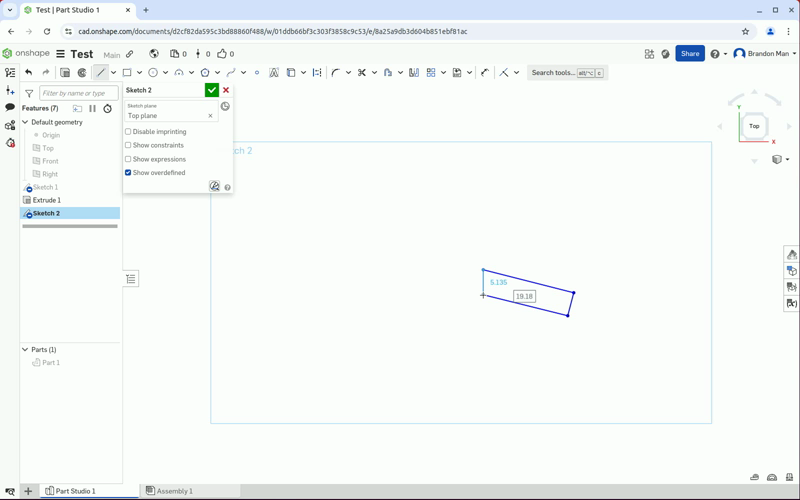
key(esc)
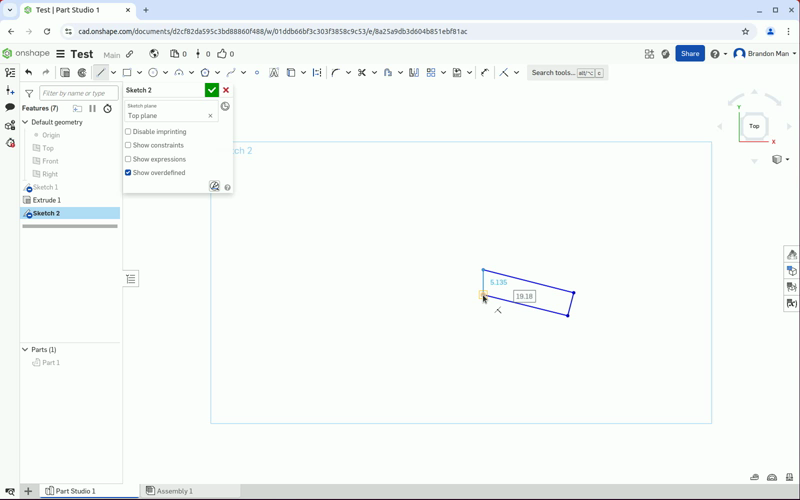
mouse_move(570, 298)
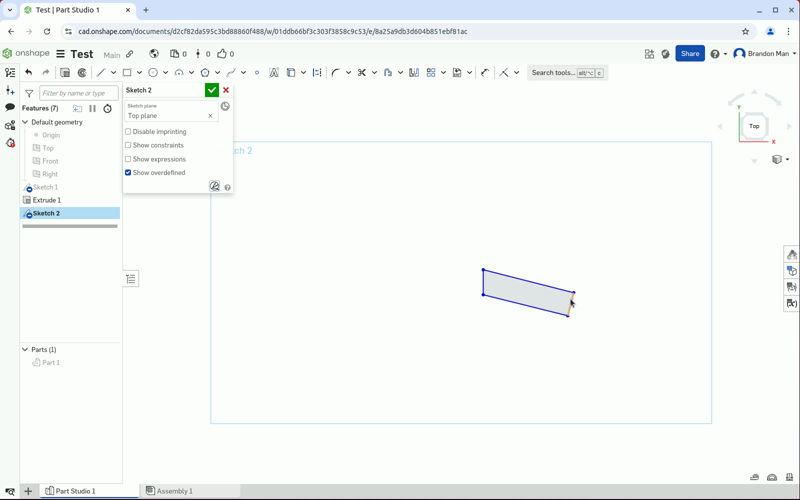
click(570, 298)
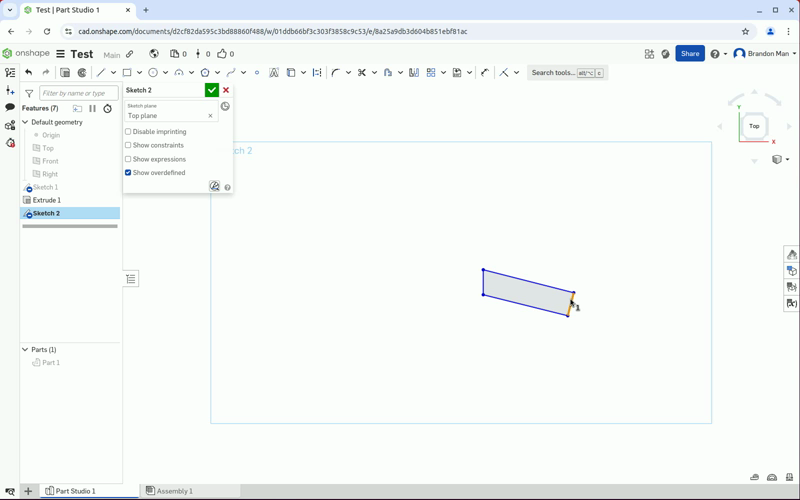
mouse_move(73, 352)
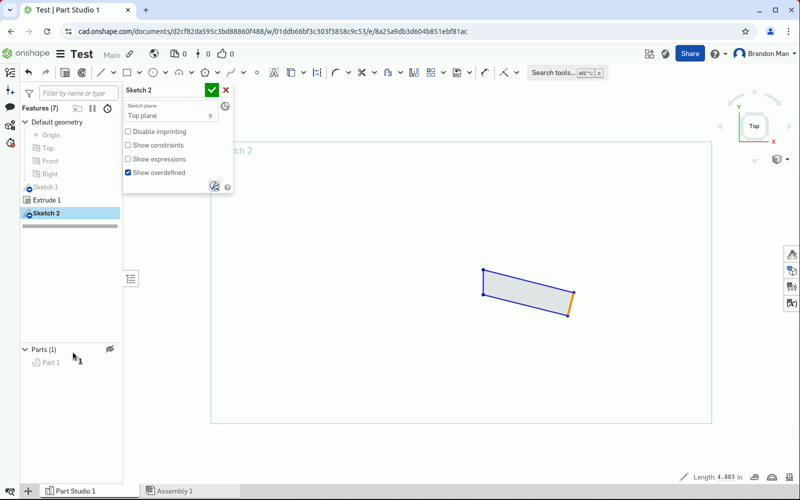
key(shift+y)
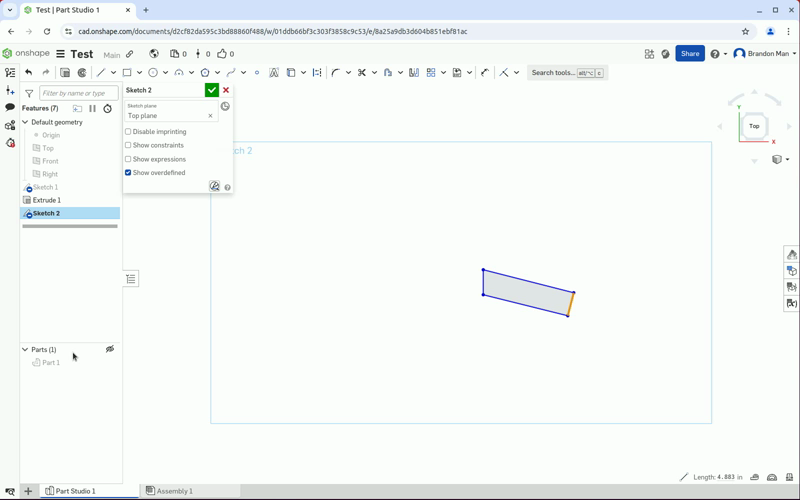
key(shift+e)
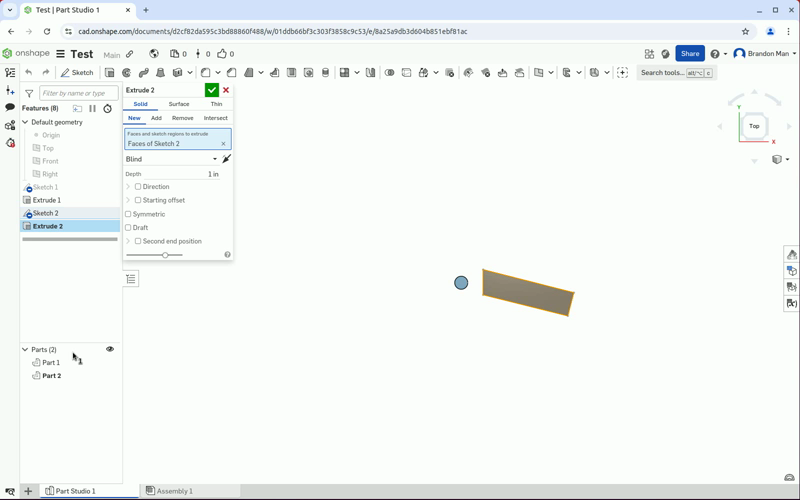
mouse_move(143, 106)
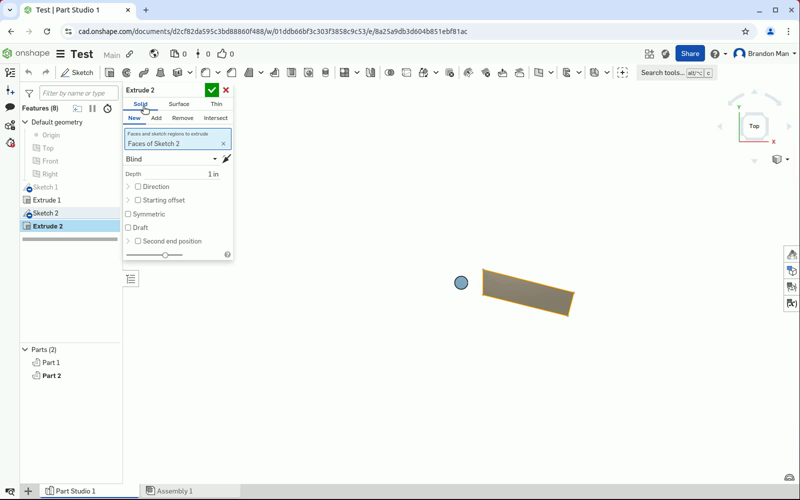
click(143, 106)
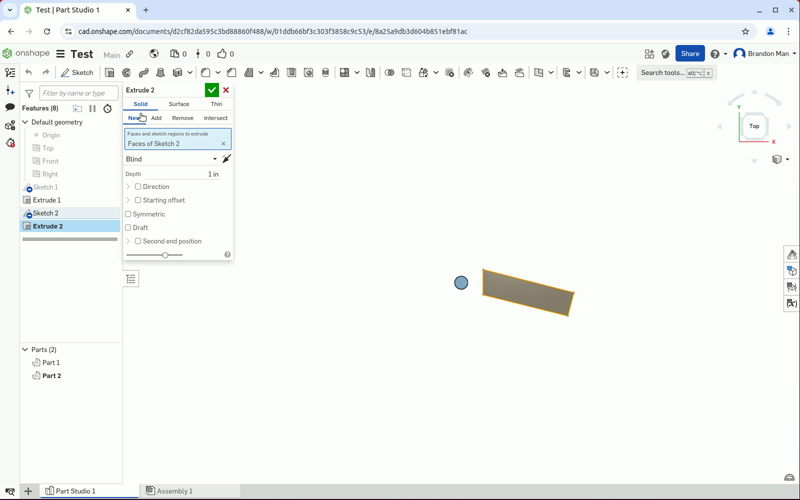
mouse_move(137, 120)
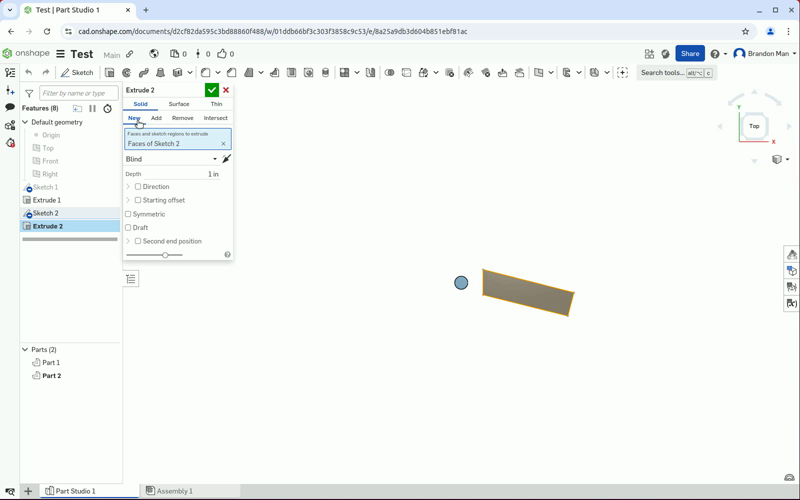
click(137, 120)
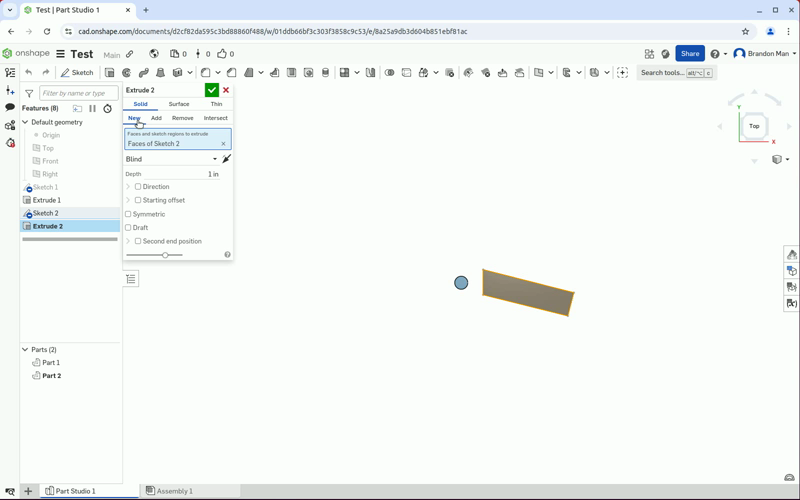
key(tab, 4)
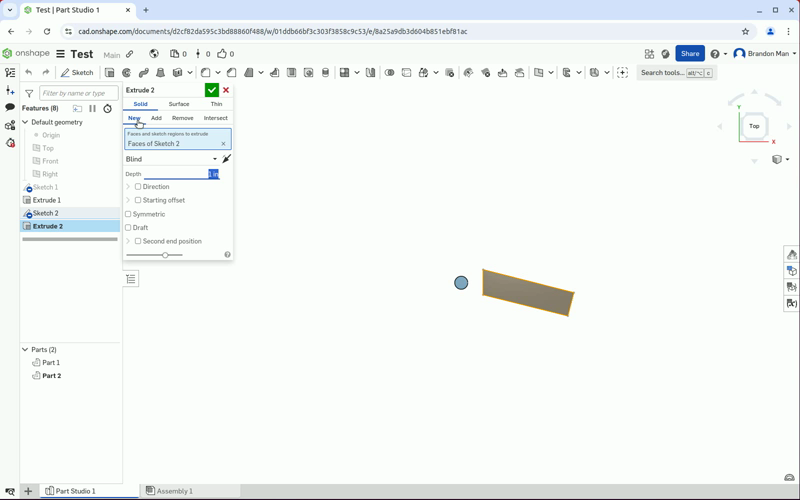
text(9.869)
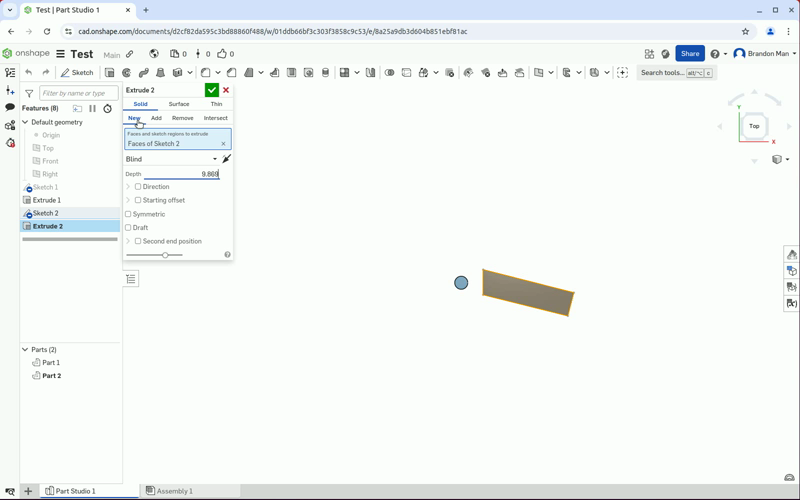
key(enter)
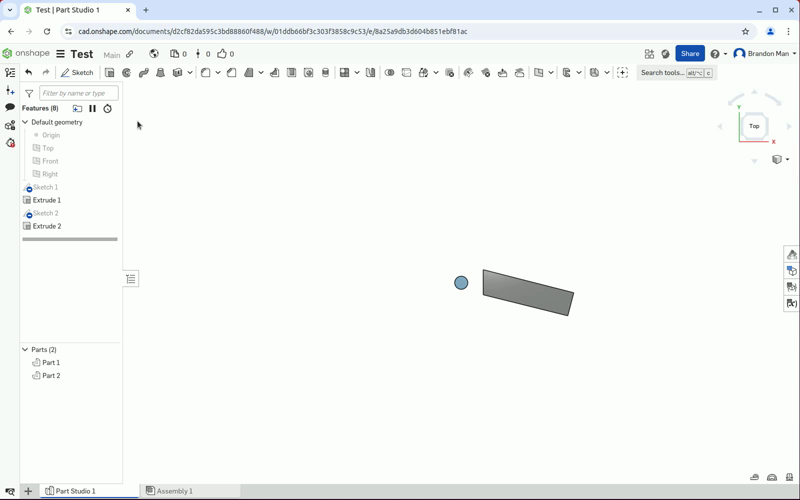
key(shift+h)
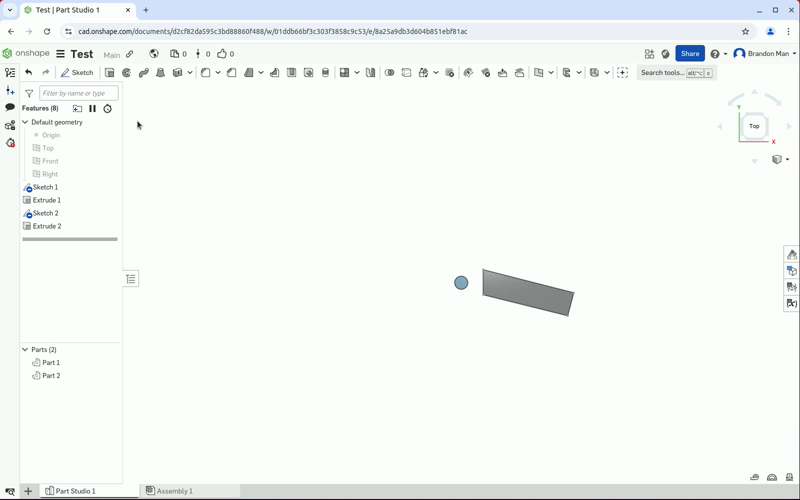
key(shift+h)
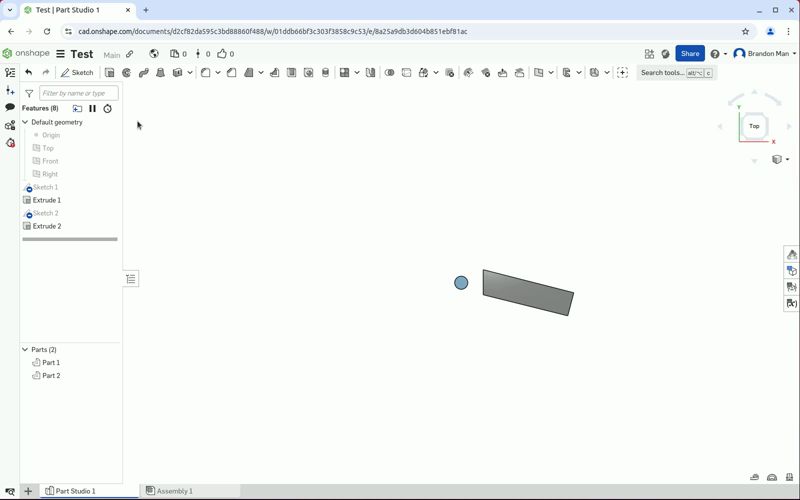
mouse_move(73, 189)
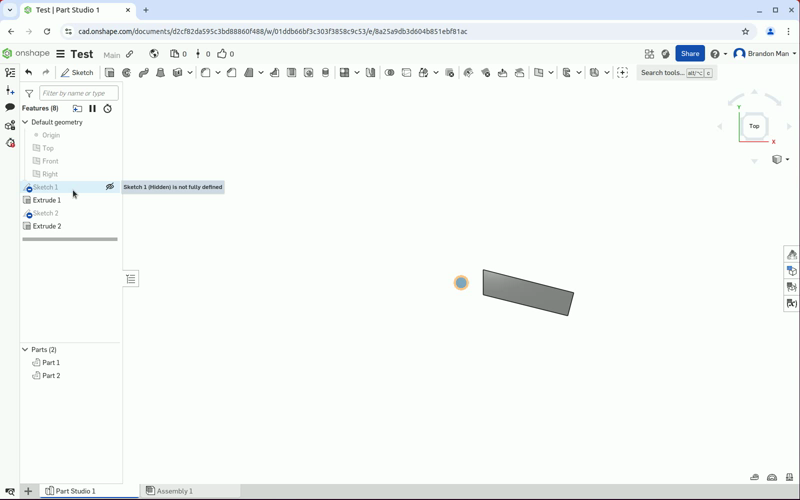
click(73, 189)
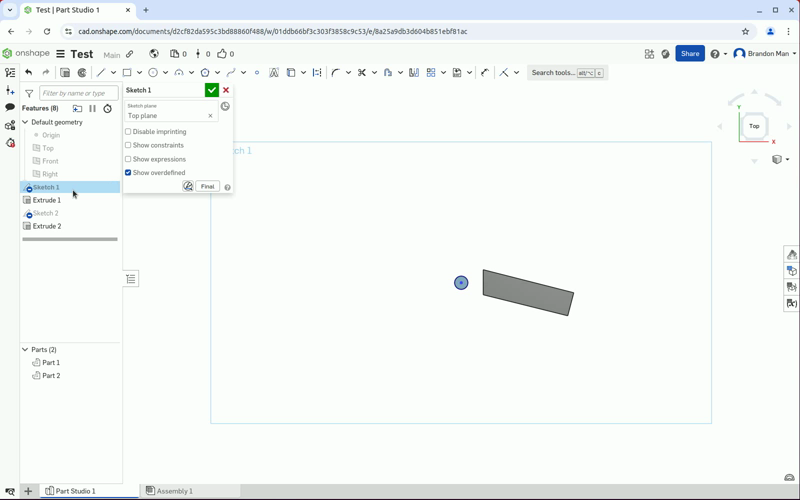
mouse_move(229, 92)
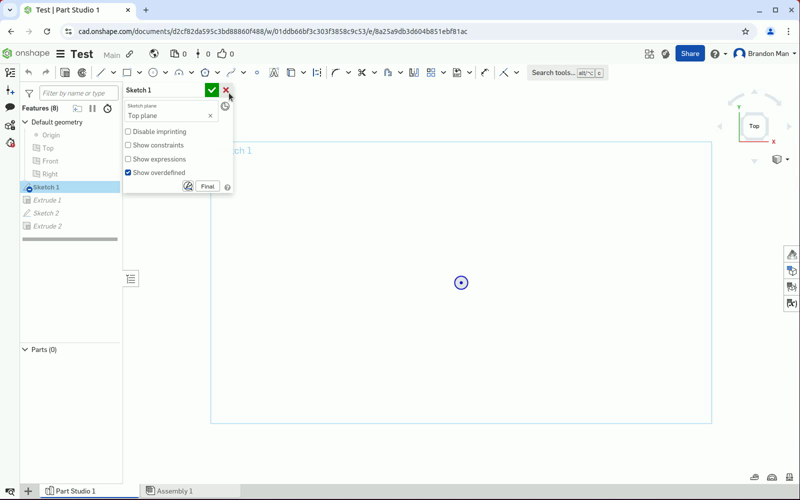
click(229, 92)
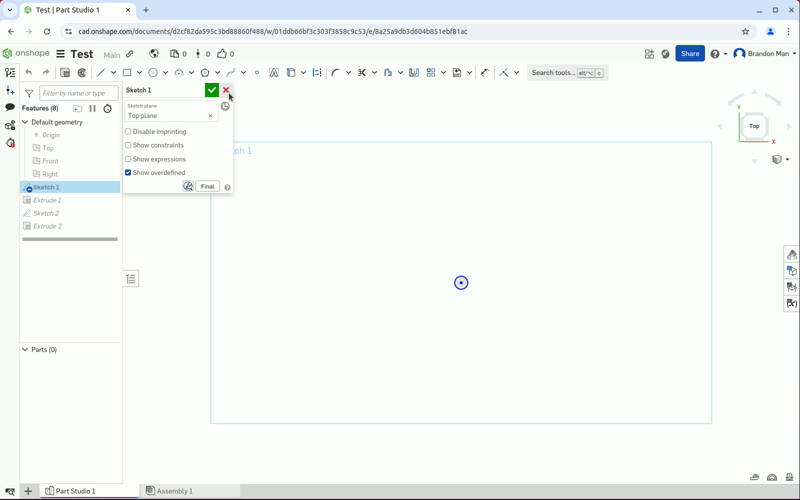
key(shift+s)
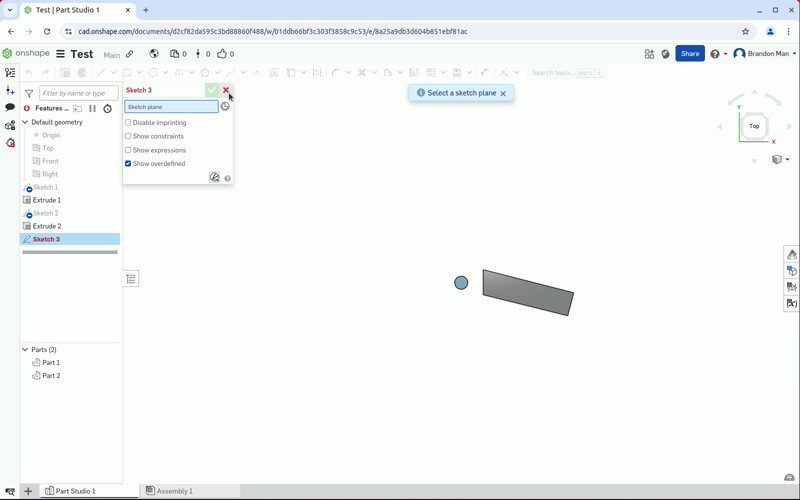
mouse_move(73, 150)
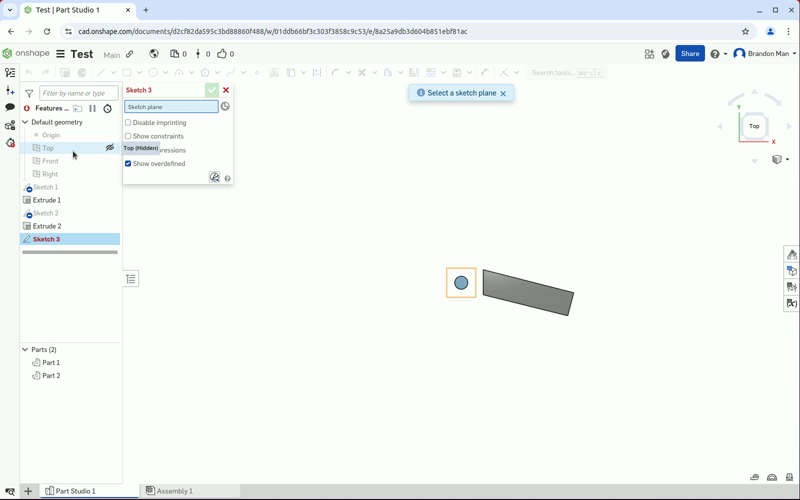
click(73, 150)
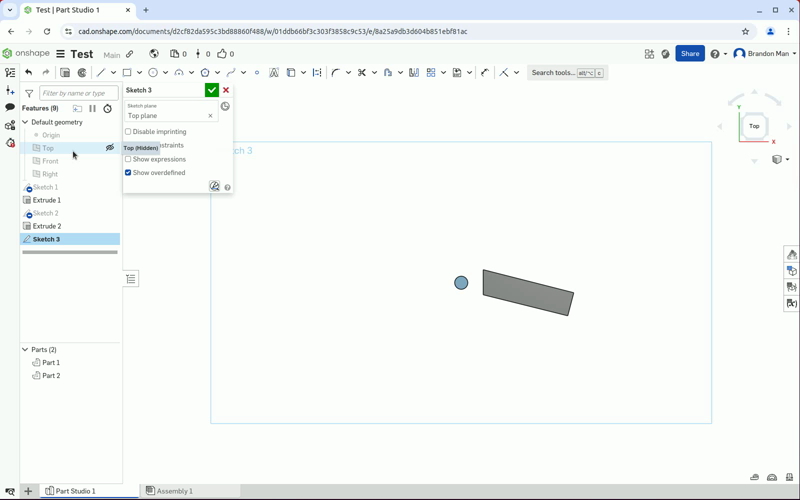
mouse_move(73, 352)
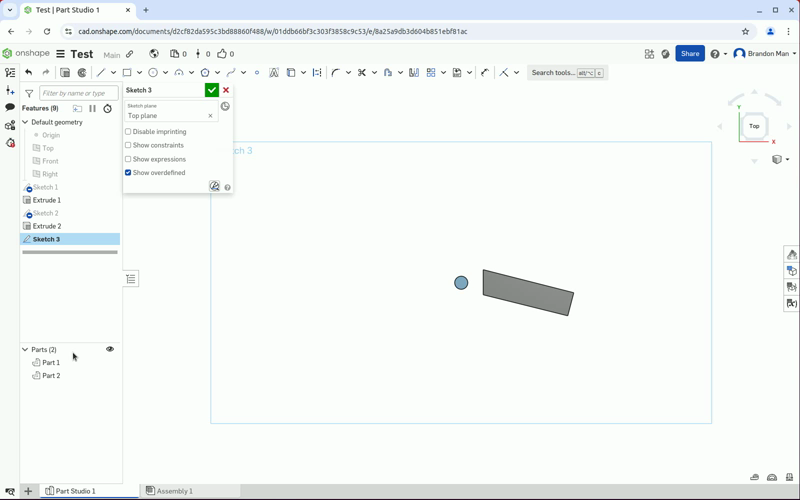
key(y)
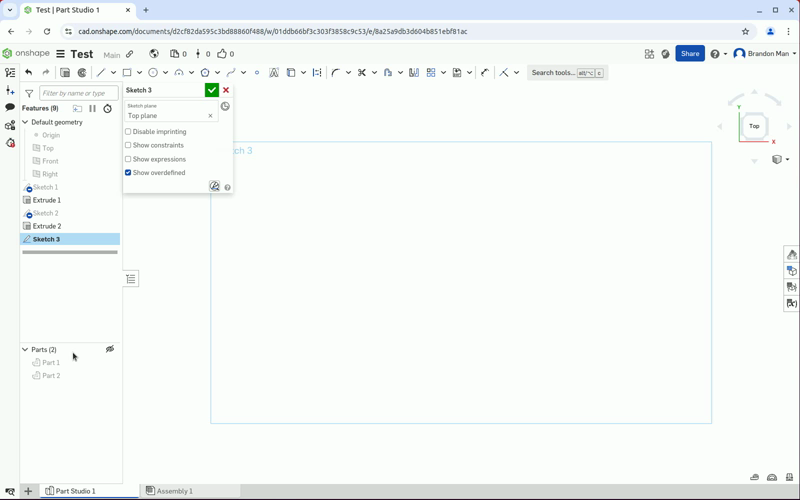
key(l)
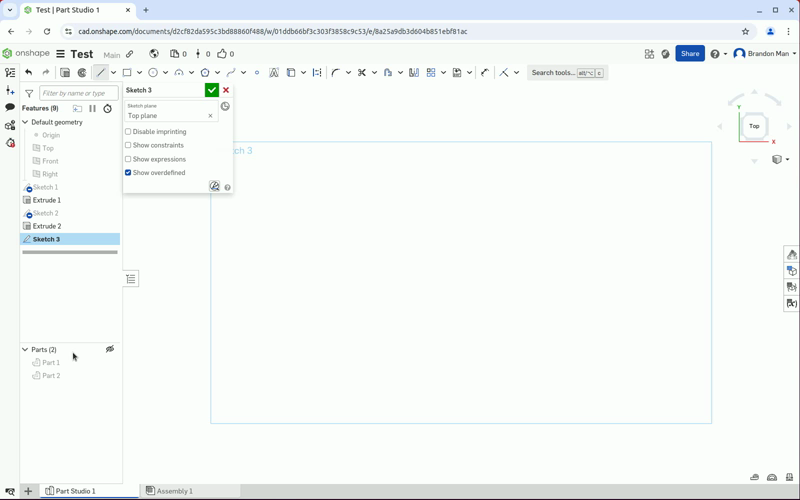
key_down(shift)
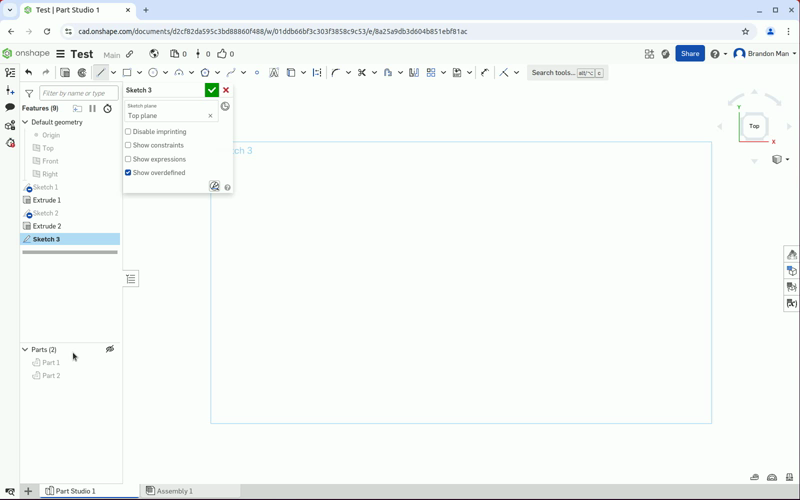
mouse_move(380, 268)
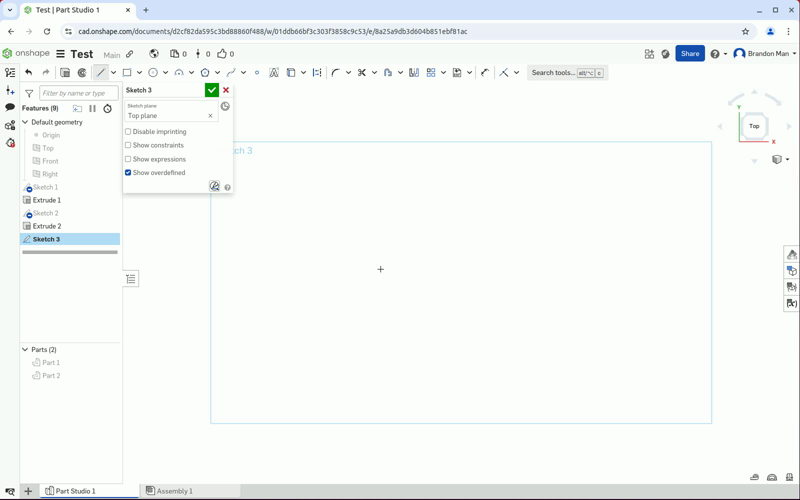
click(380, 268)
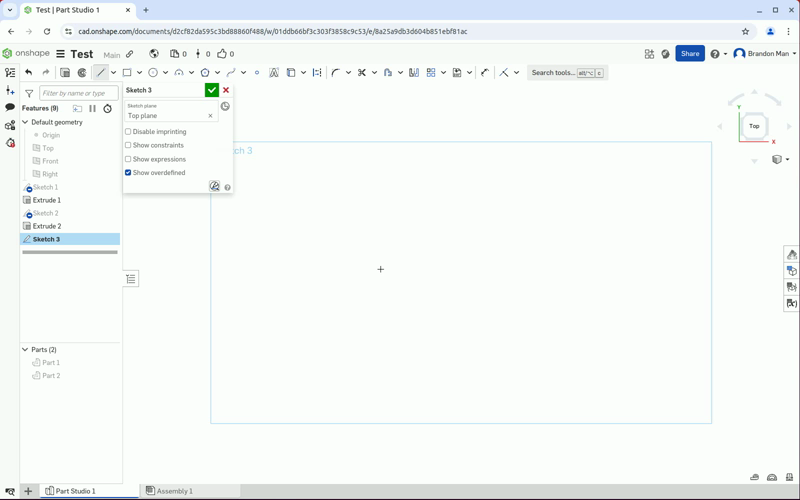
key_up(shift)
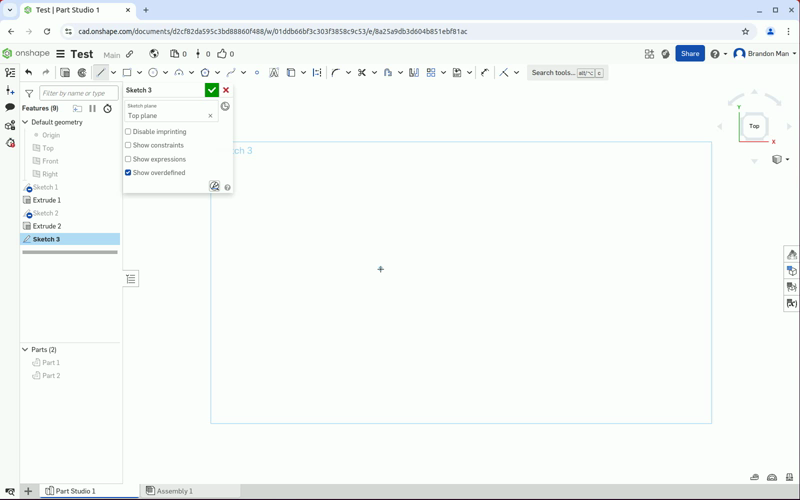
key_down(shift)
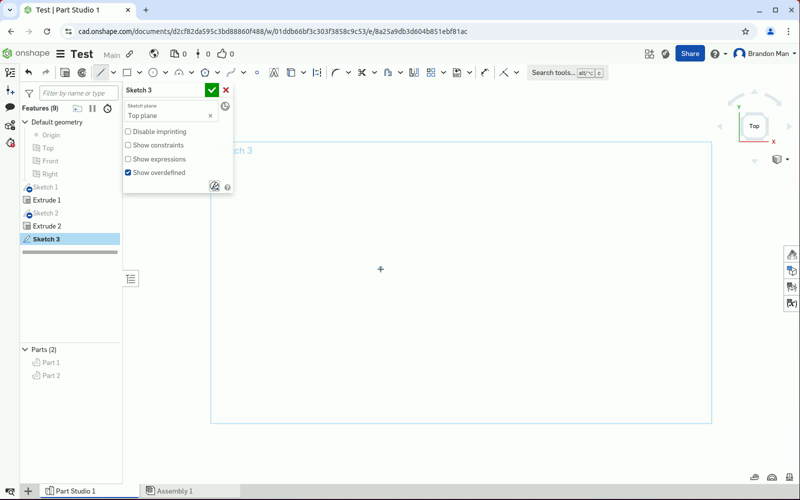
mouse_move(410, 268)
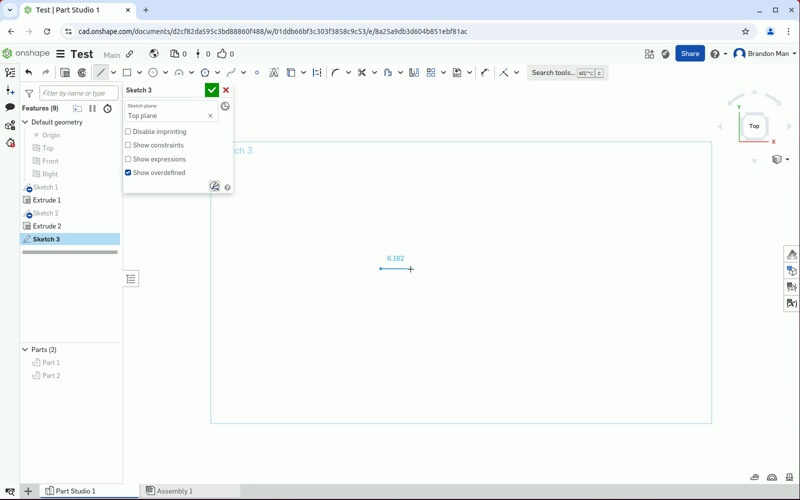
mouse_move(436, 282)
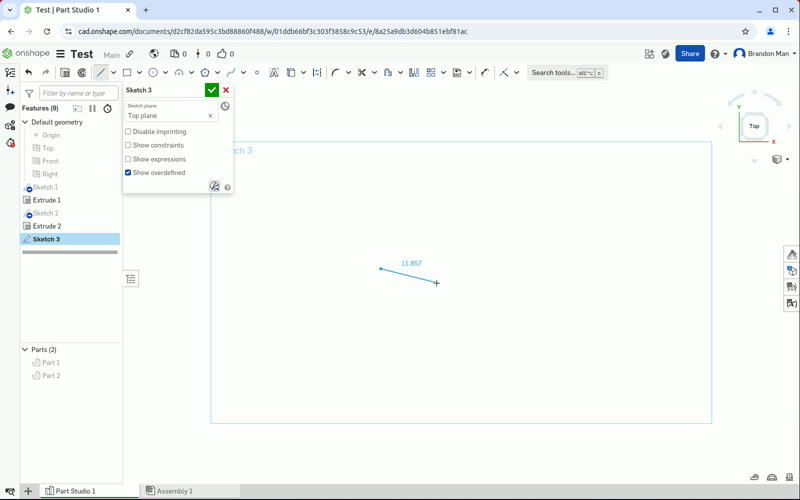
click(436, 282)
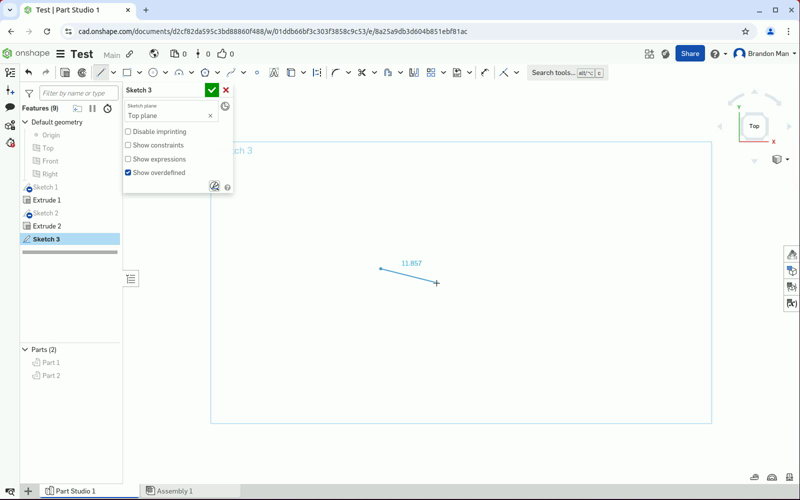
key_up(shift)
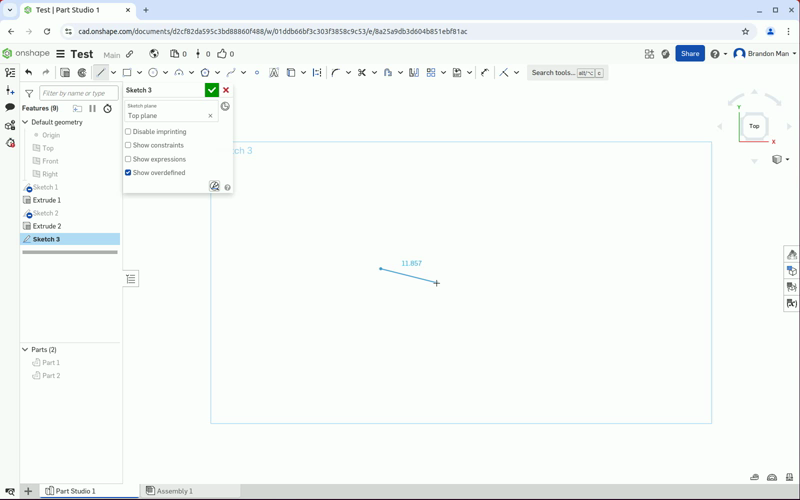
key(esc)
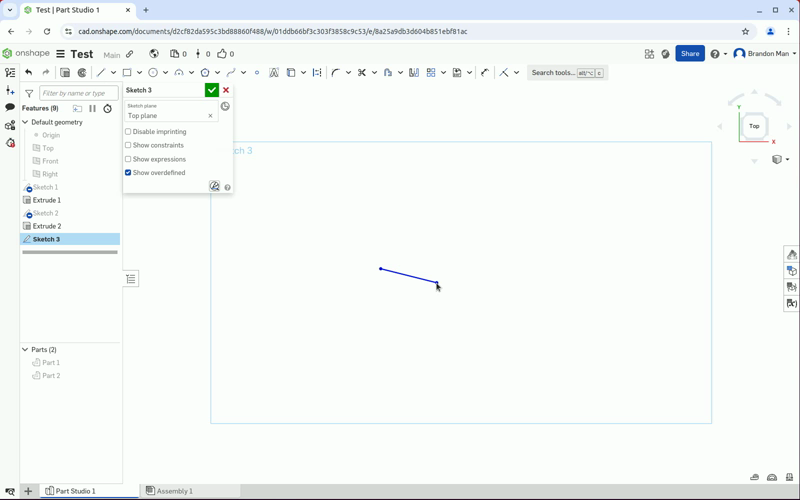
key(a)
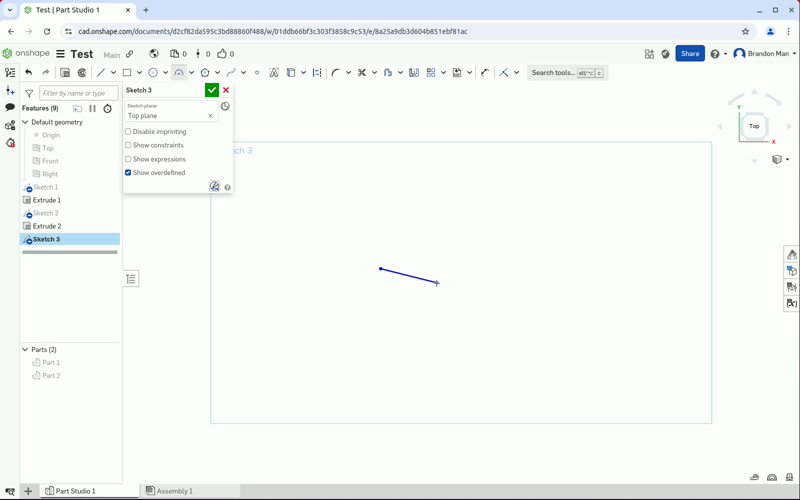
mouse_move(436, 282)
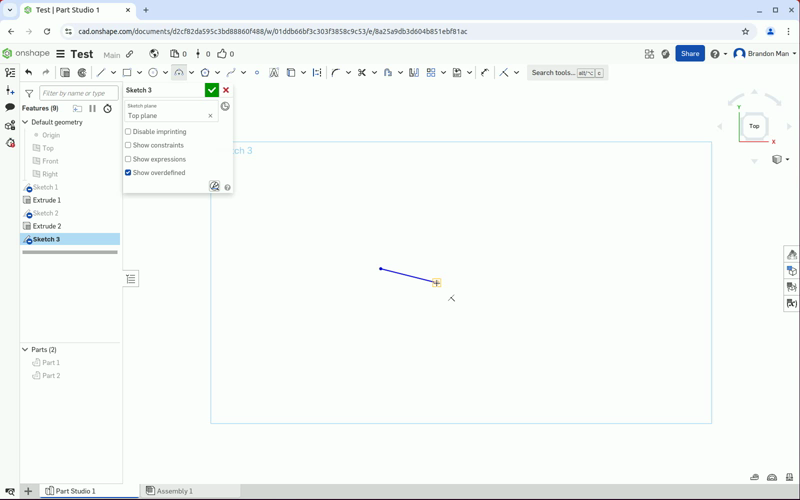
click(436, 282)
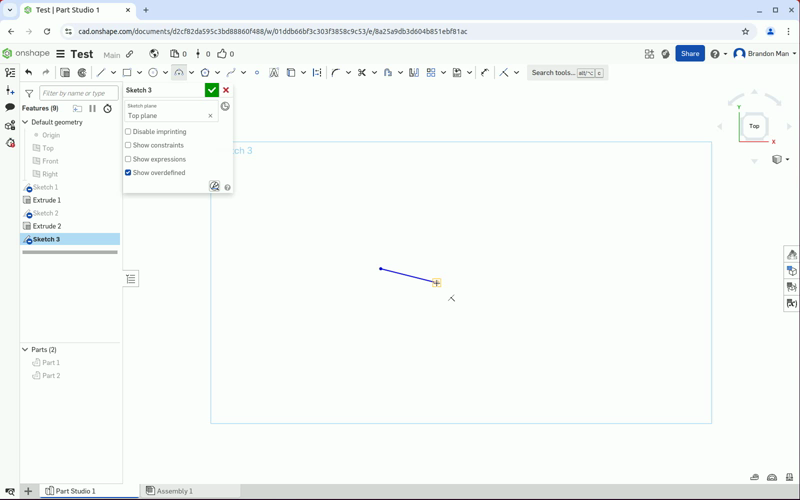
key_down(shift)
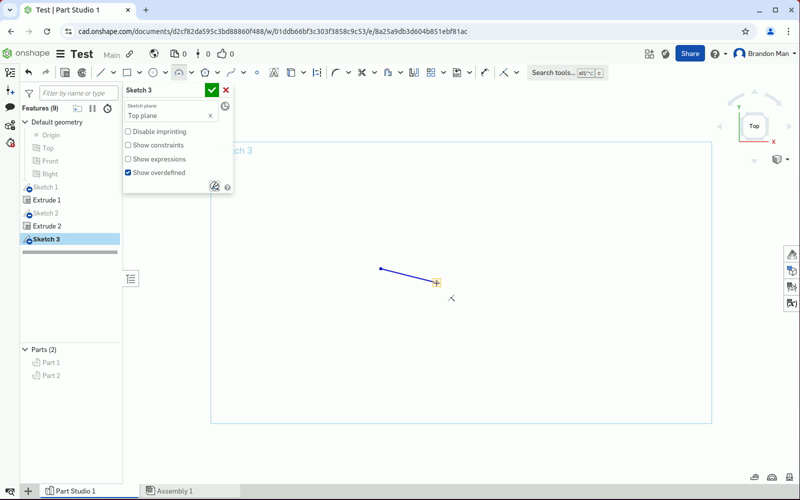
mouse_move(439, 293)
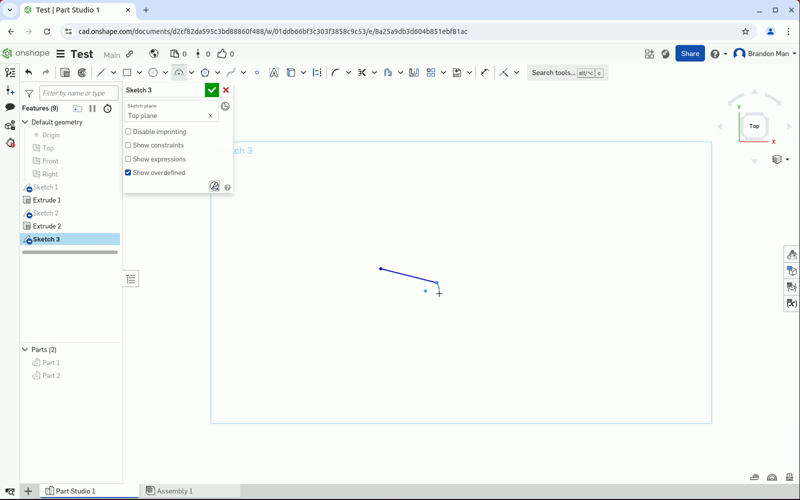
click(439, 293)
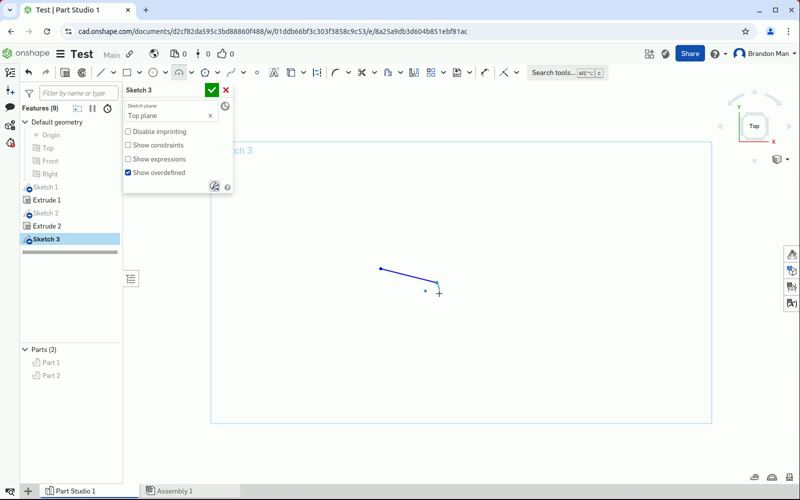
mouse_move(437, 288)
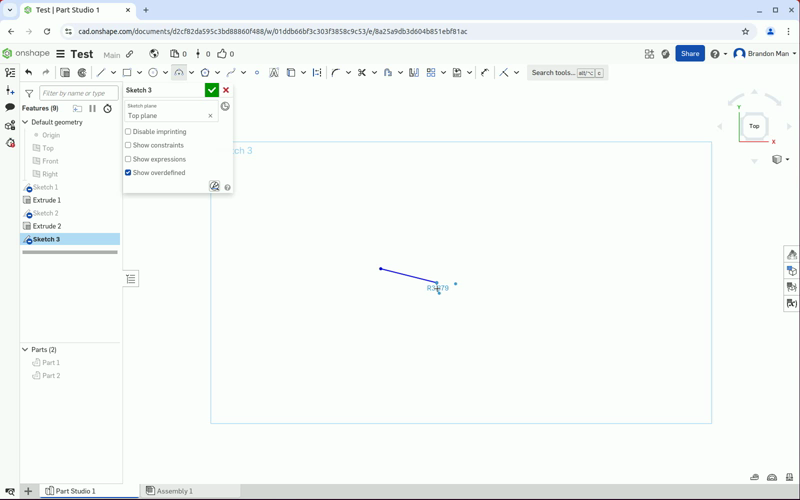
click(437, 288)
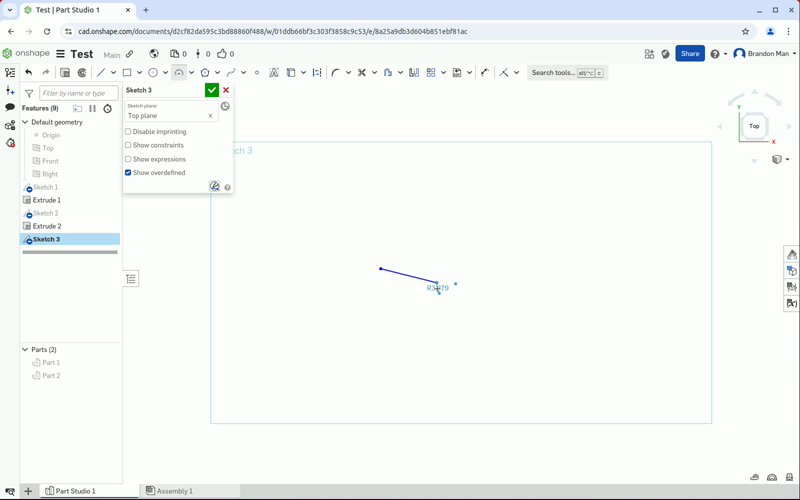
key_up(shift)
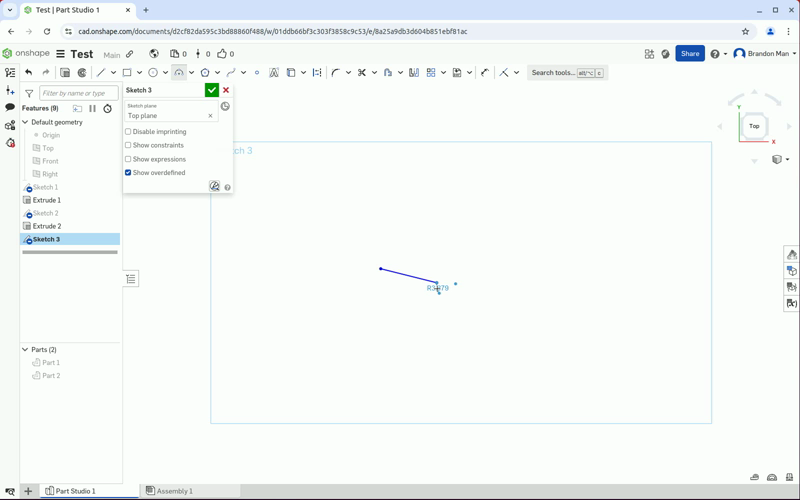
key(esc)
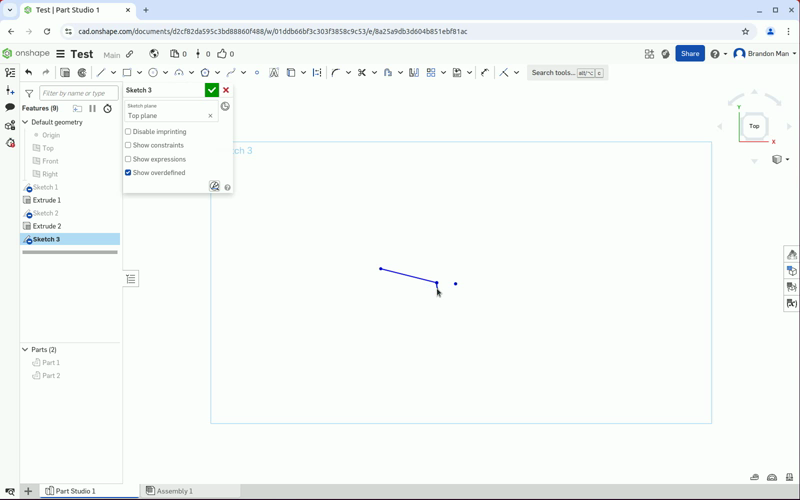
key(l)
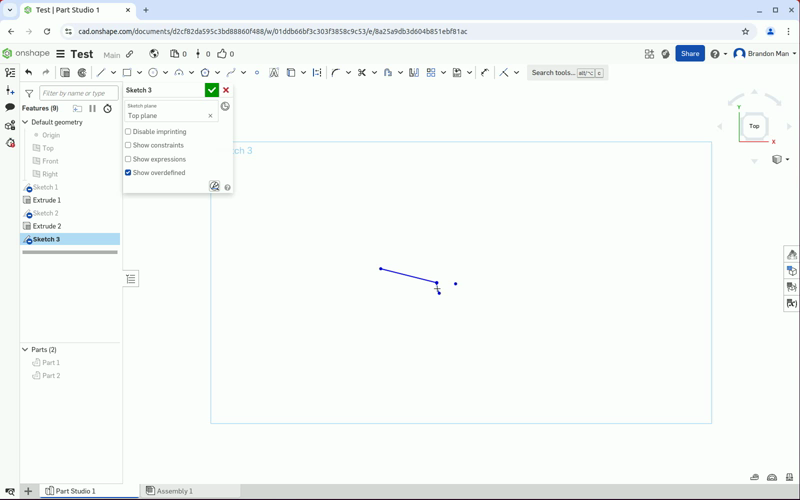
mouse_move(439, 293)
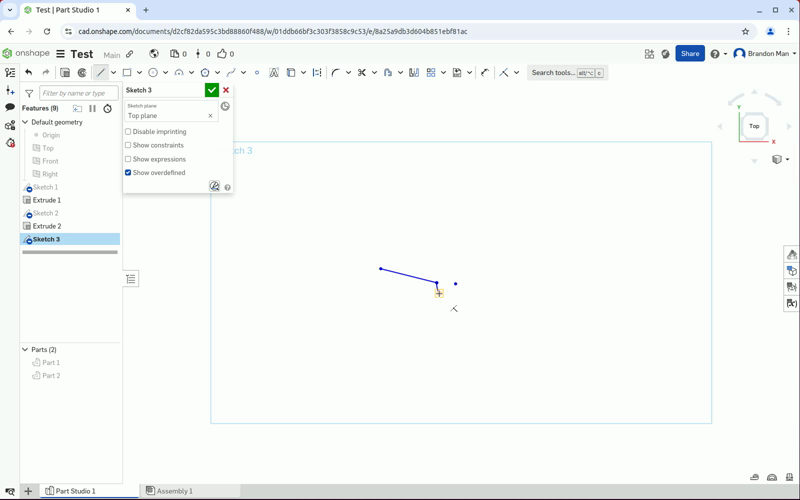
click(439, 293)
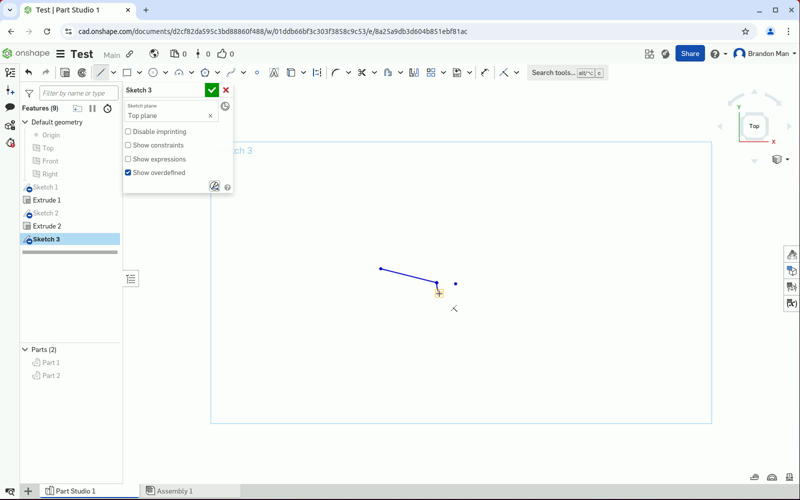
key_down(shift)
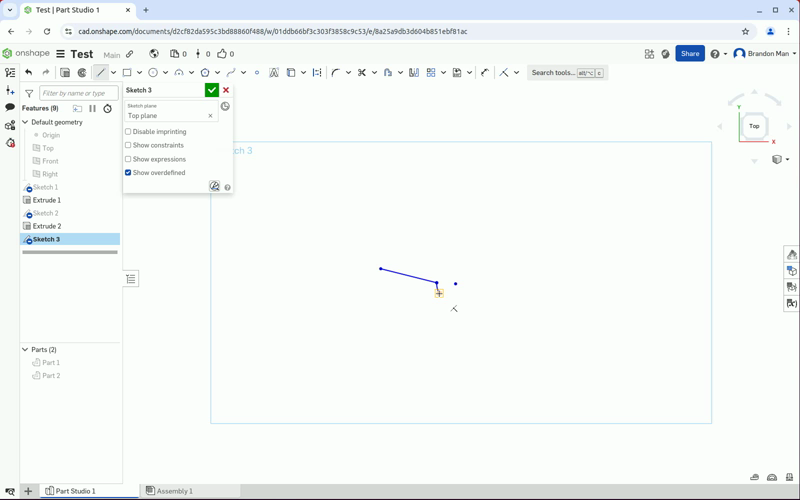
mouse_move(469, 293)
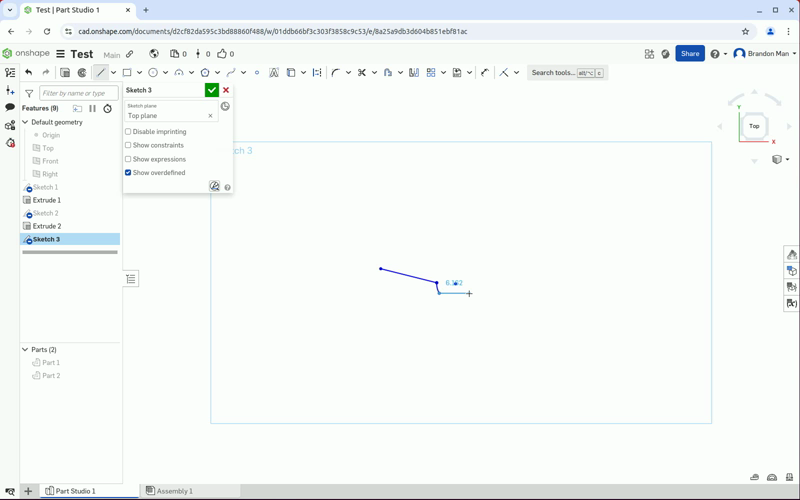
mouse_move(439, 258)
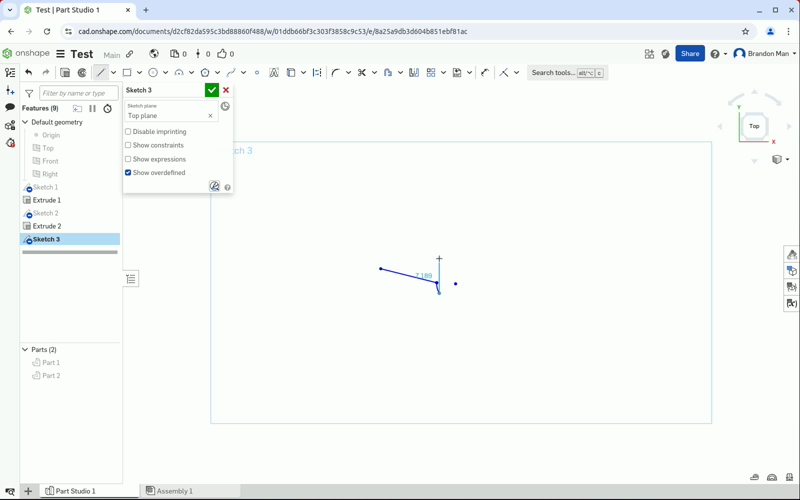
click(439, 258)
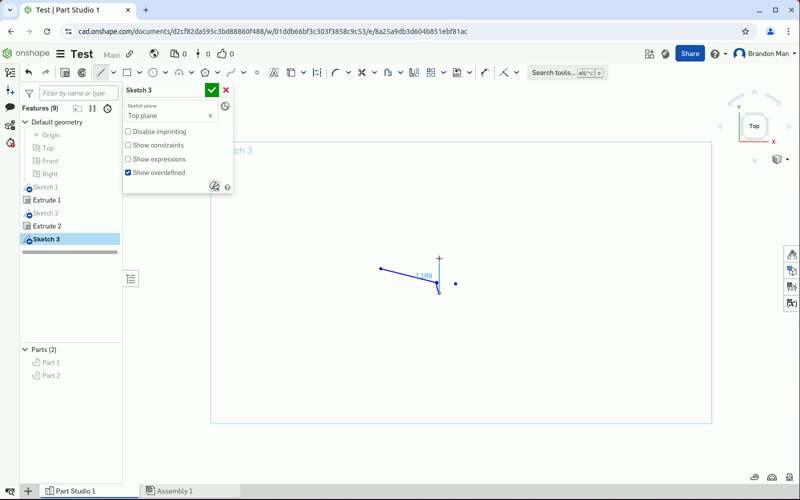
key_up(shift)
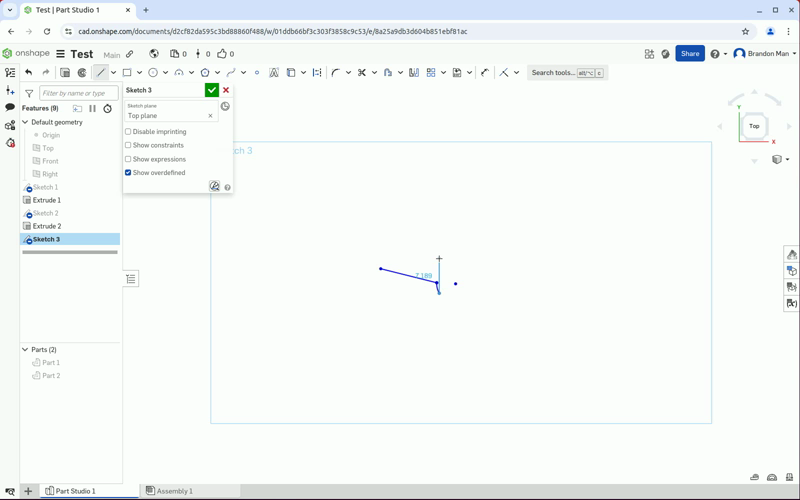
key_down(shift)
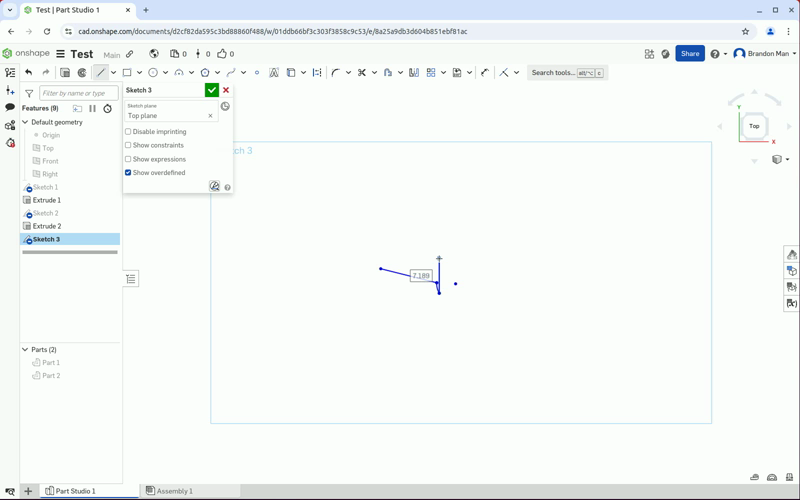
mouse_move(469, 258)
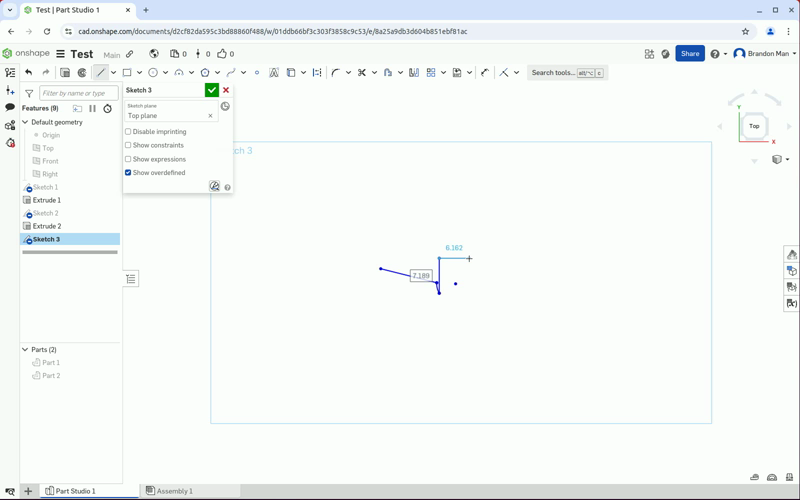
mouse_move(387, 245)
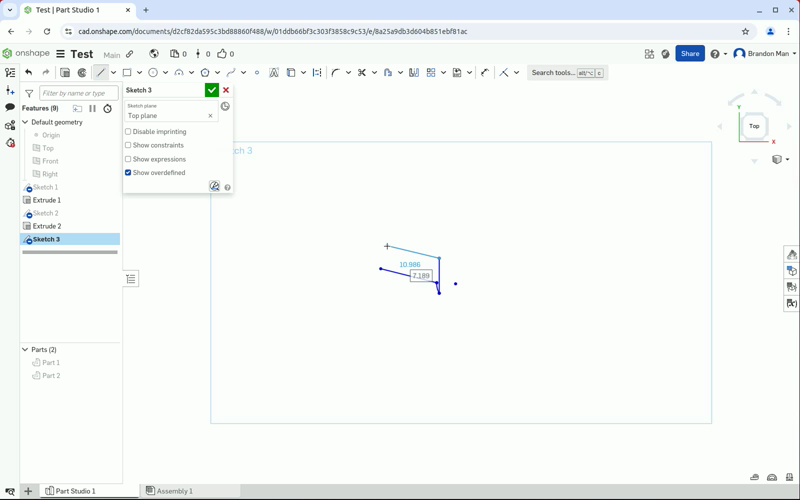
click(387, 245)
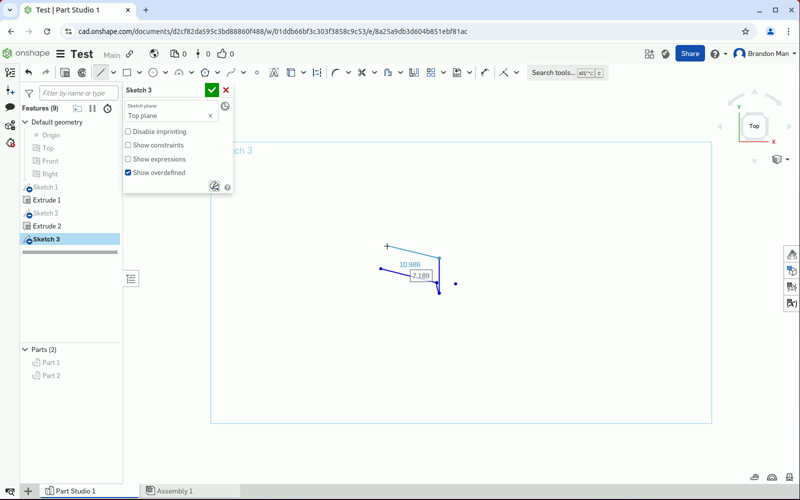
key_up(shift)
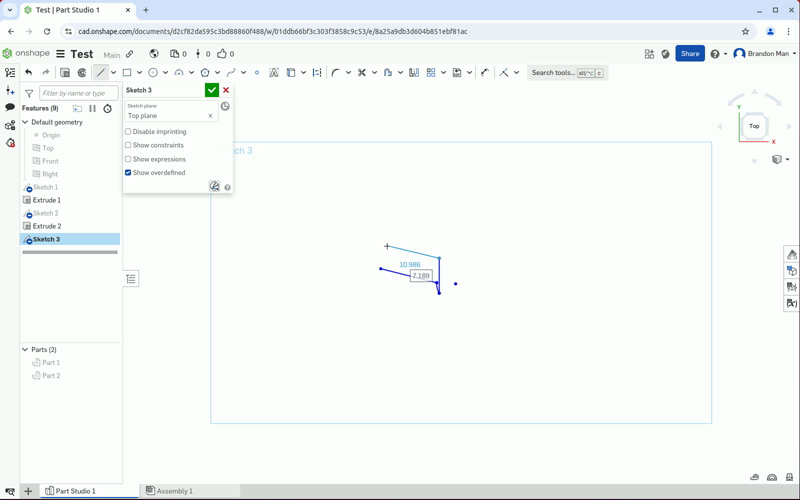
mouse_move(417, 245)
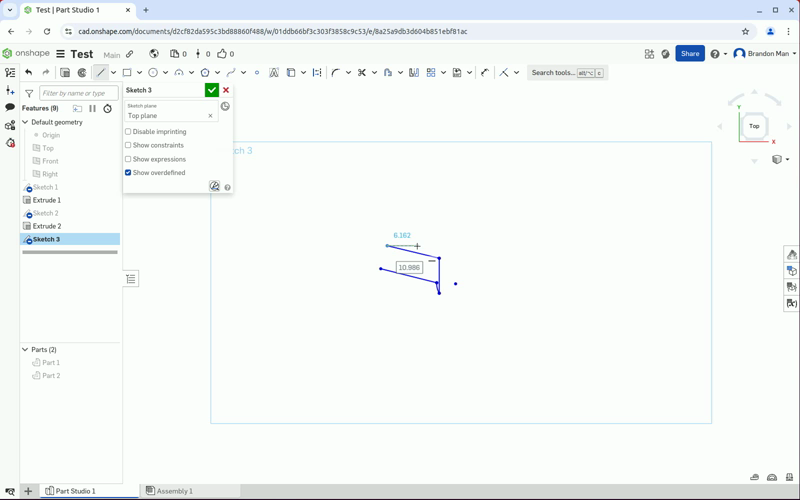
key_down(shift)
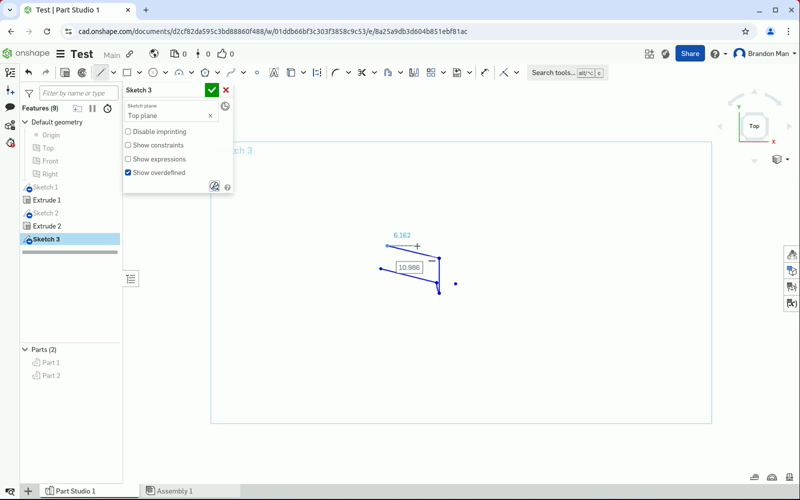
mouse_move(380, 268)
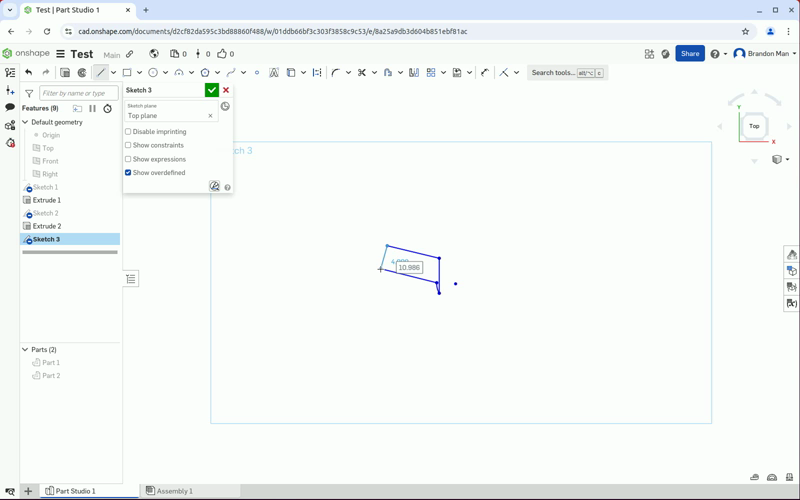
key_up(shift)
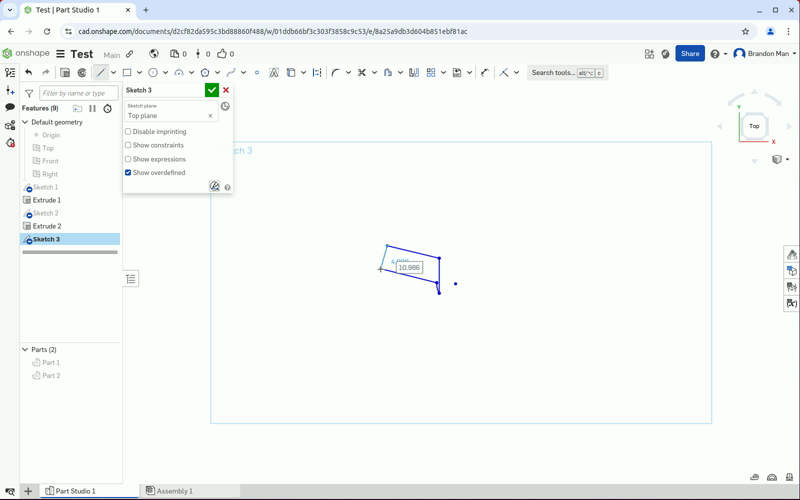
click(380, 268)
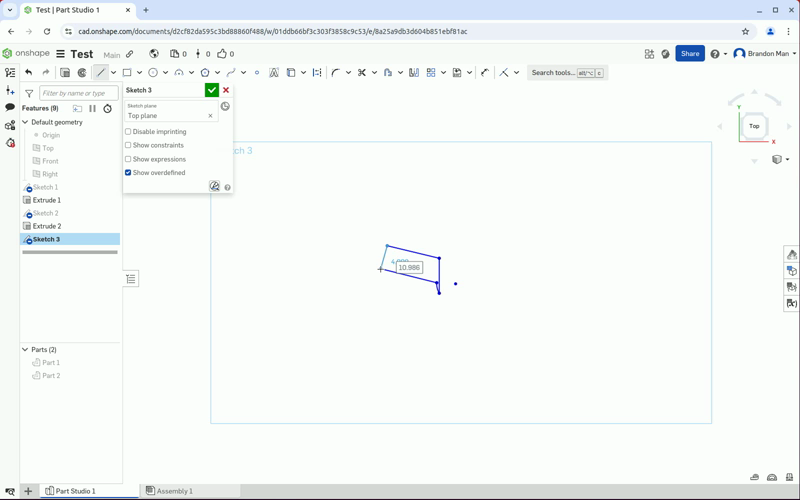
key(esc)
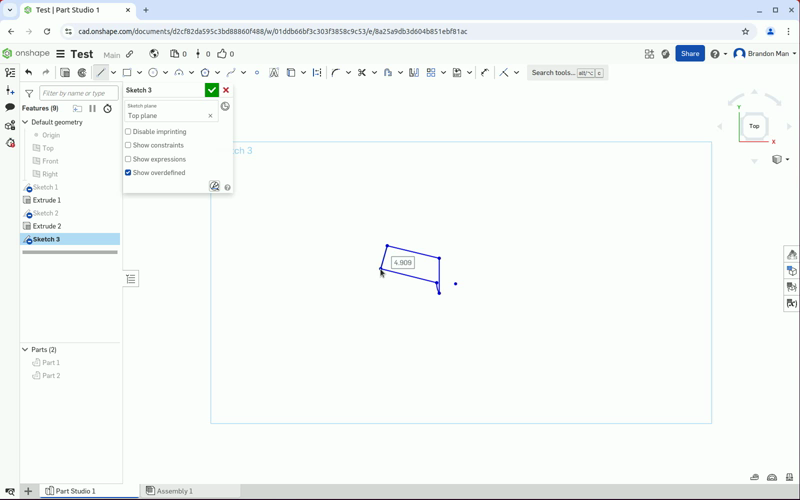
mouse_move(402, 262)
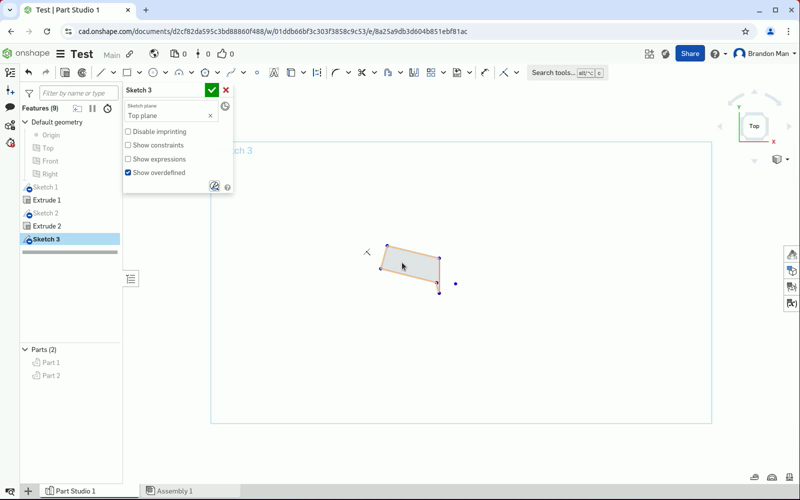
scroll(6)
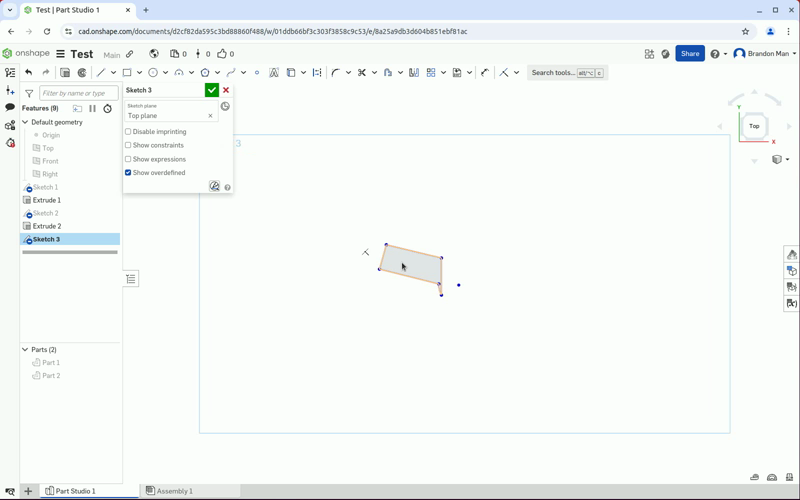
scroll(6)
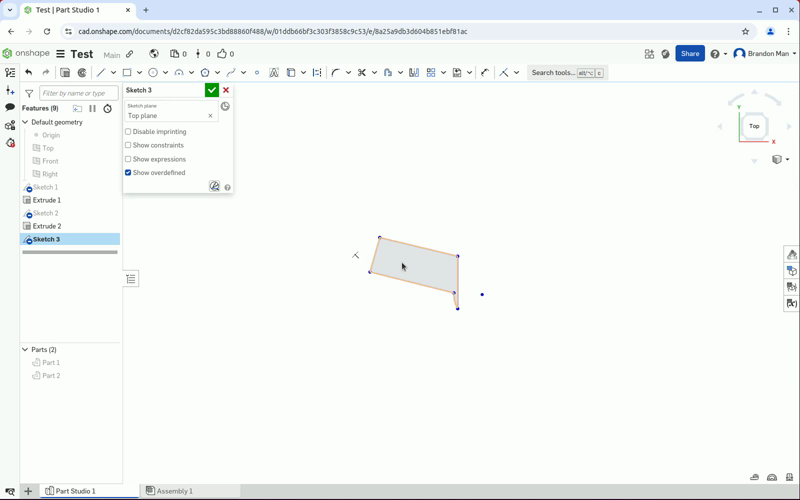
scroll(6)
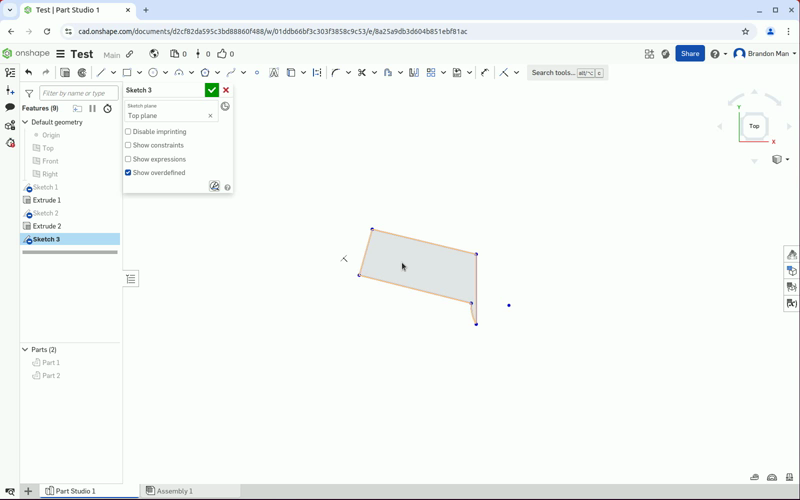
scroll(6)
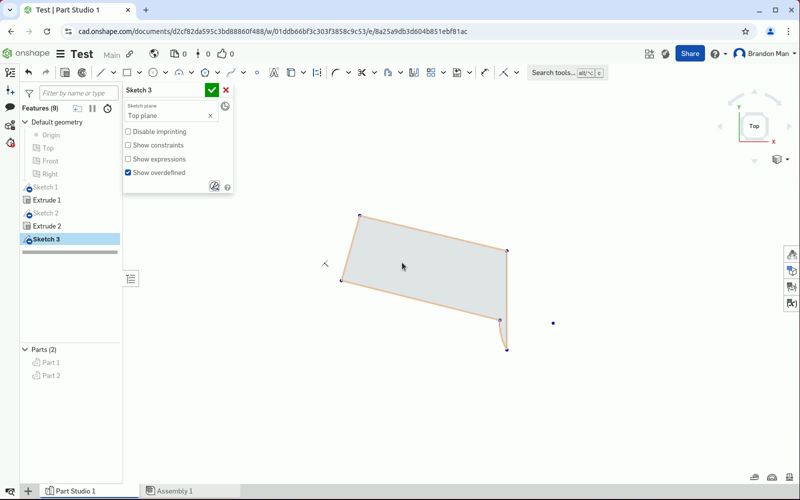
scroll(6)
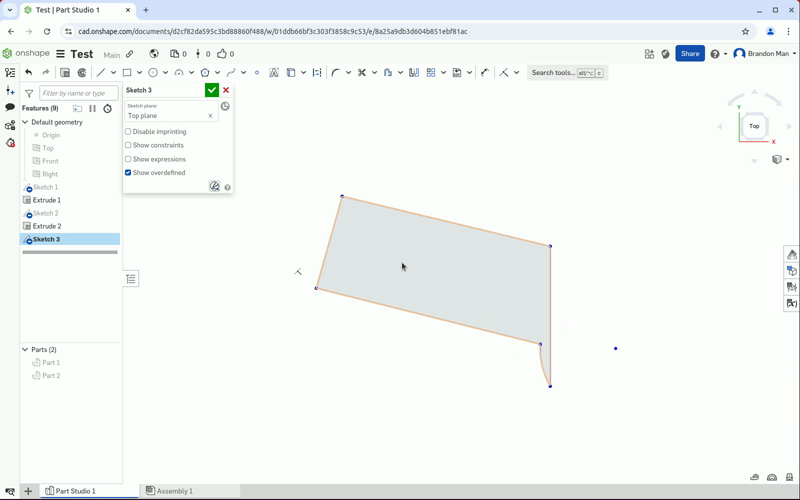
scroll(6)
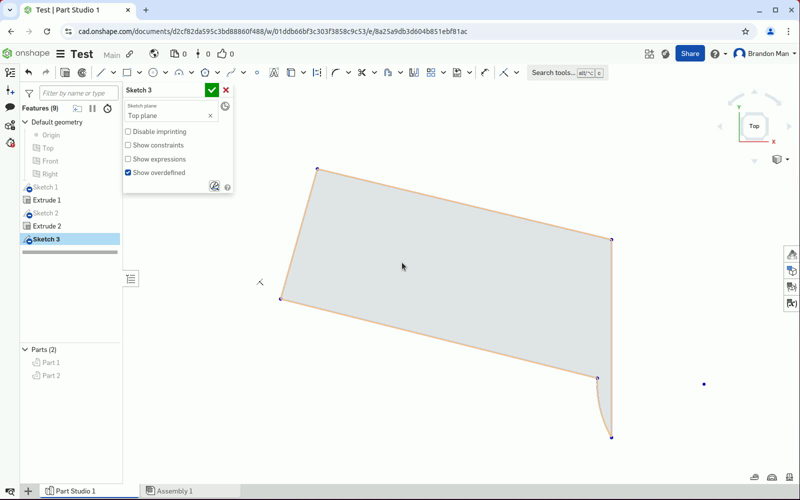
scroll(6)
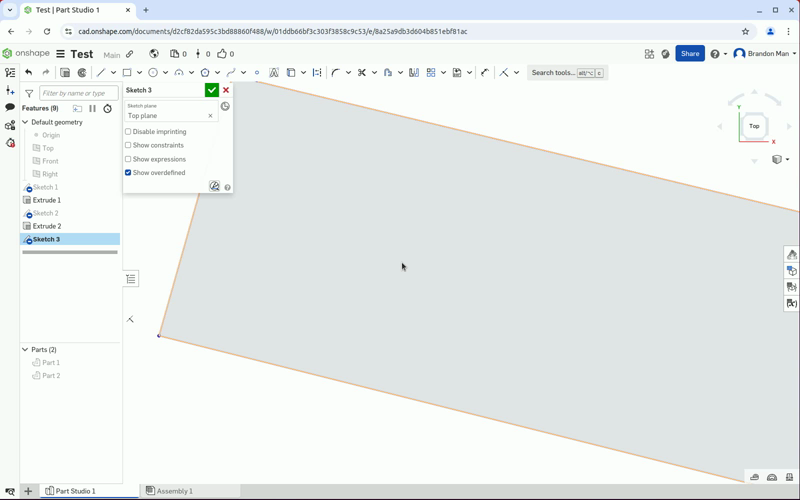
click(402, 262)
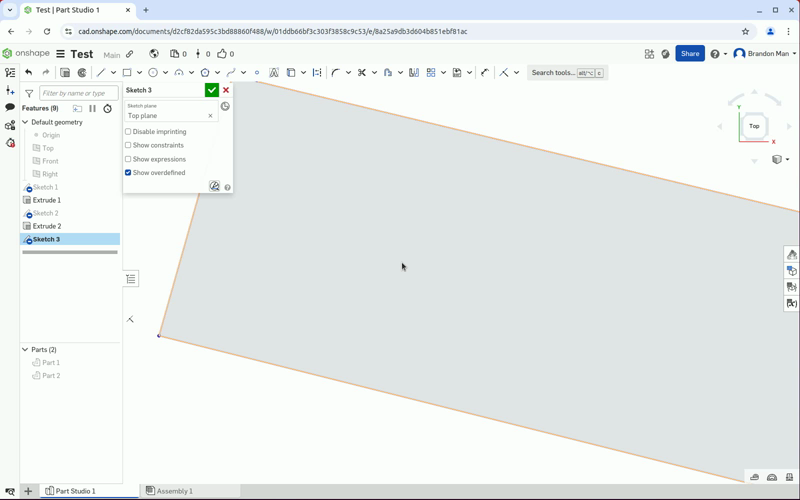
scroll(-6)
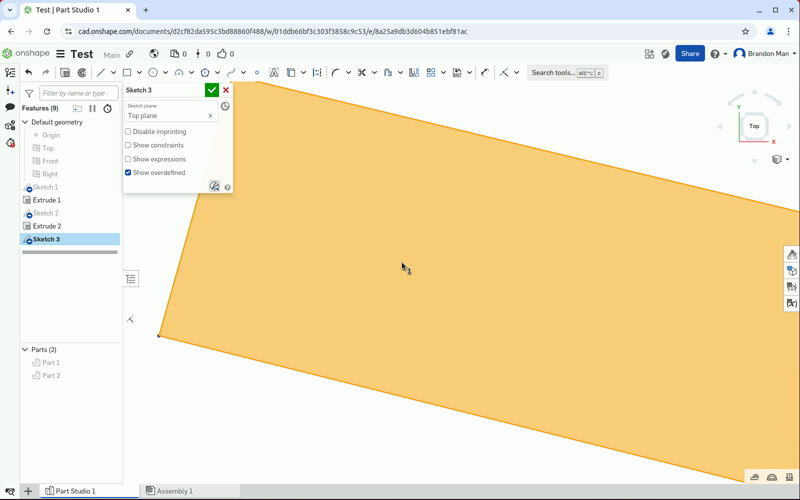
scroll(-6)
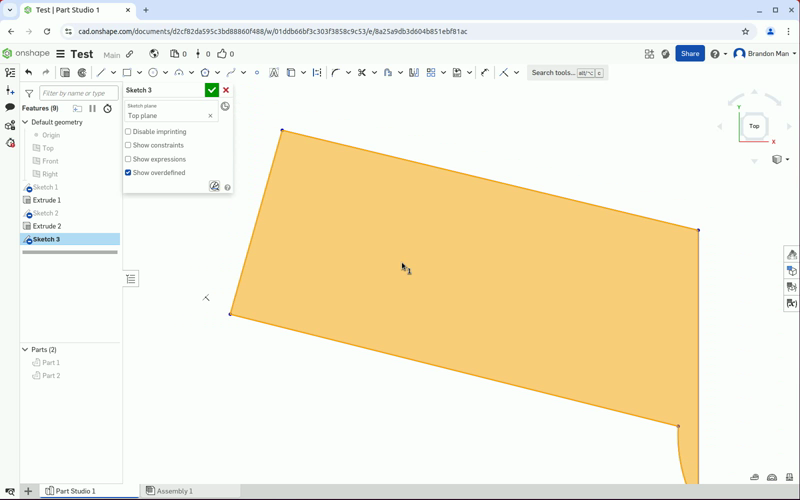
scroll(-6)
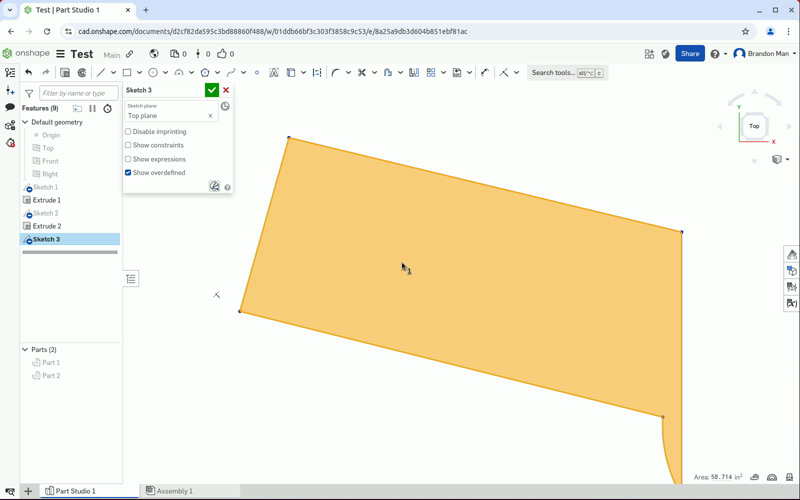
scroll(-6)
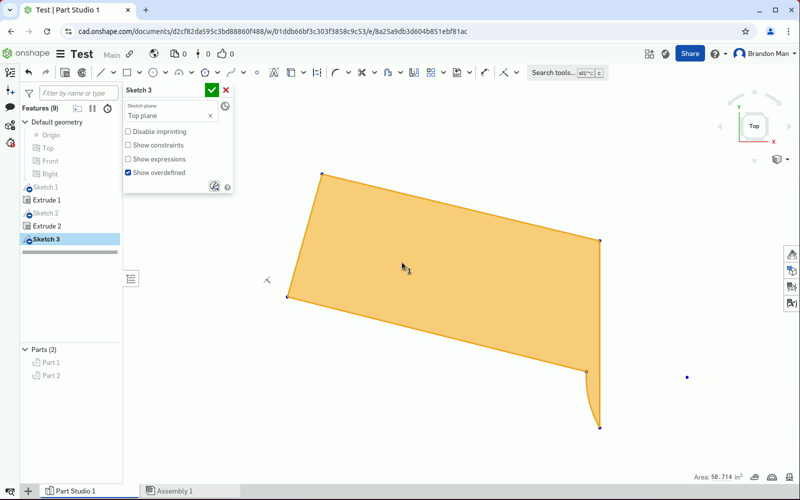
scroll(-6)
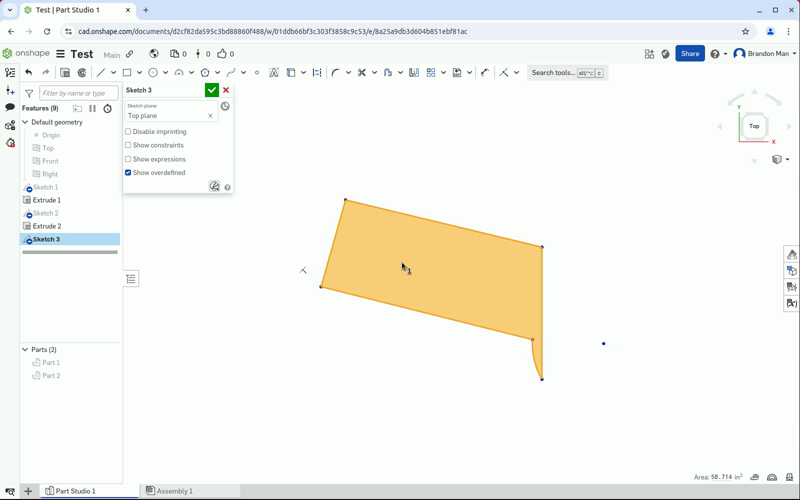
scroll(-6)
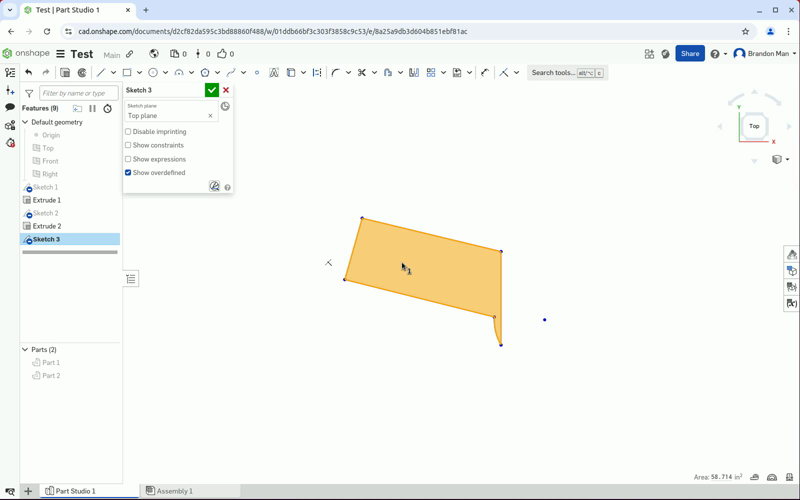
scroll(-6)
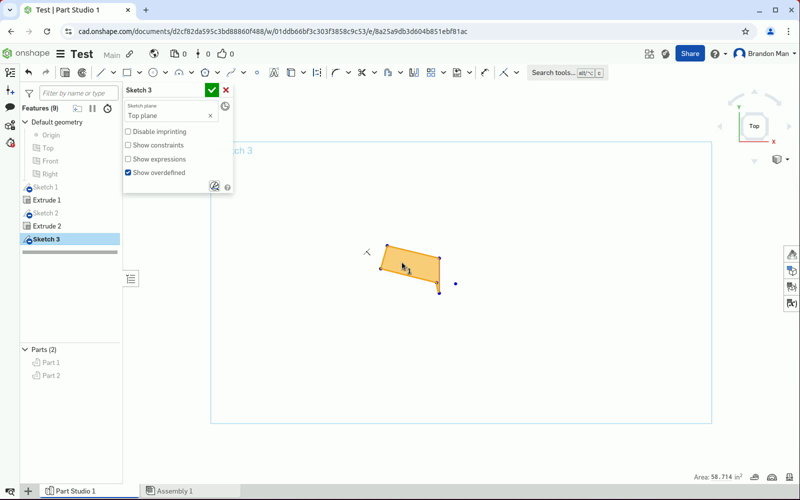
mouse_move(73, 352)
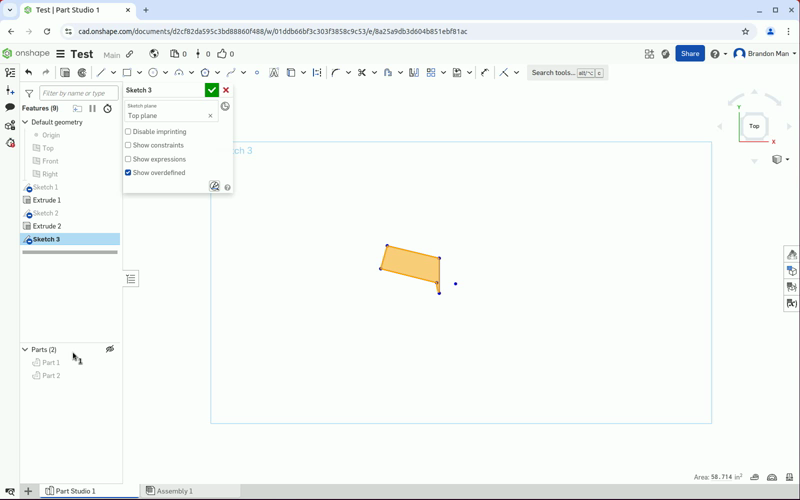
key(shift+y)
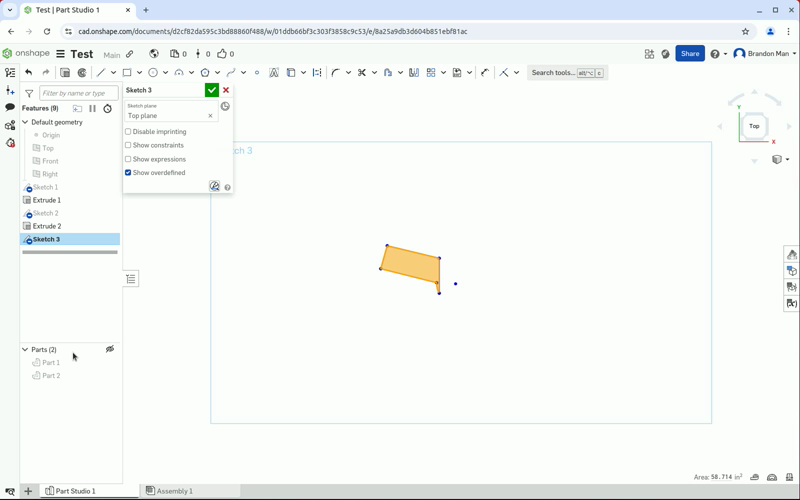
key(shift+e)
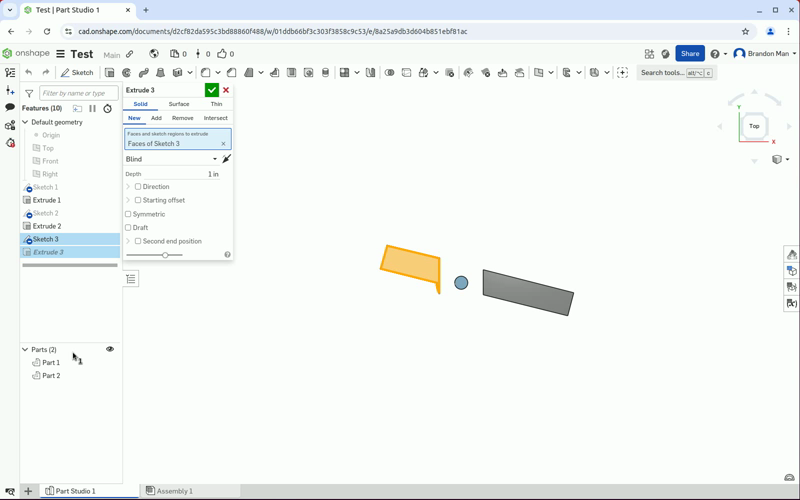
mouse_move(143, 106)
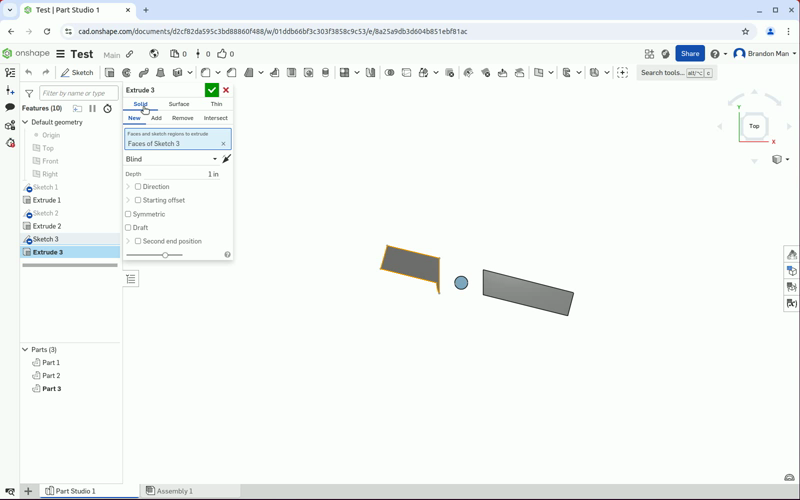
click(143, 106)
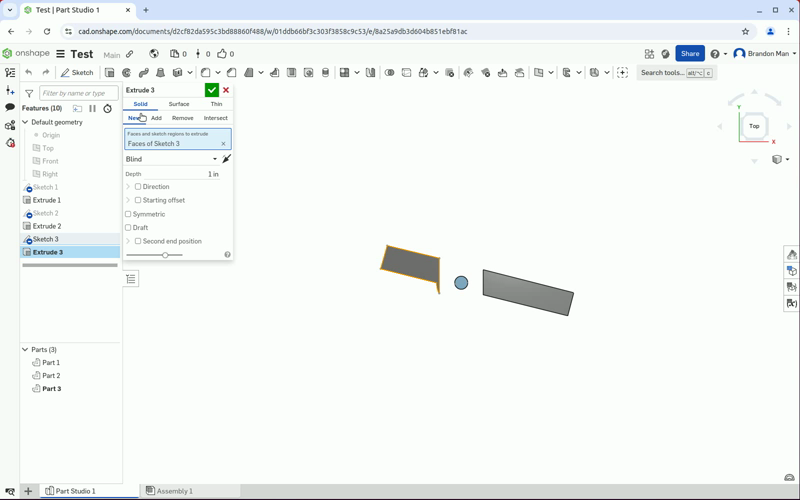
mouse_move(137, 120)
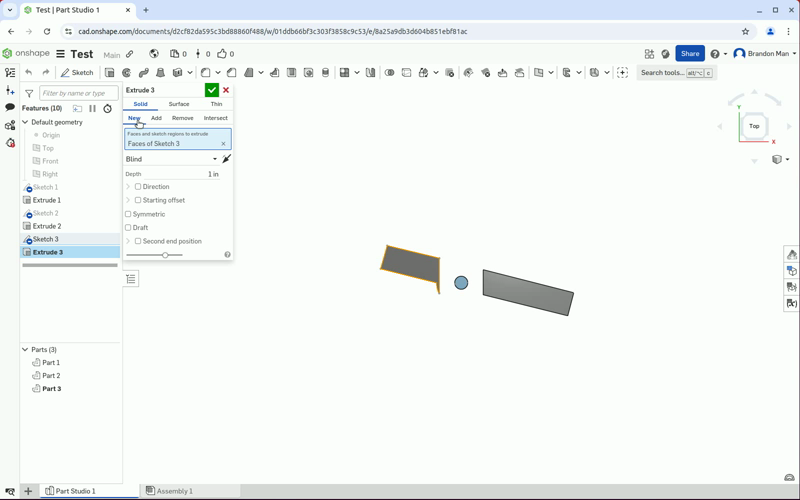
click(137, 120)
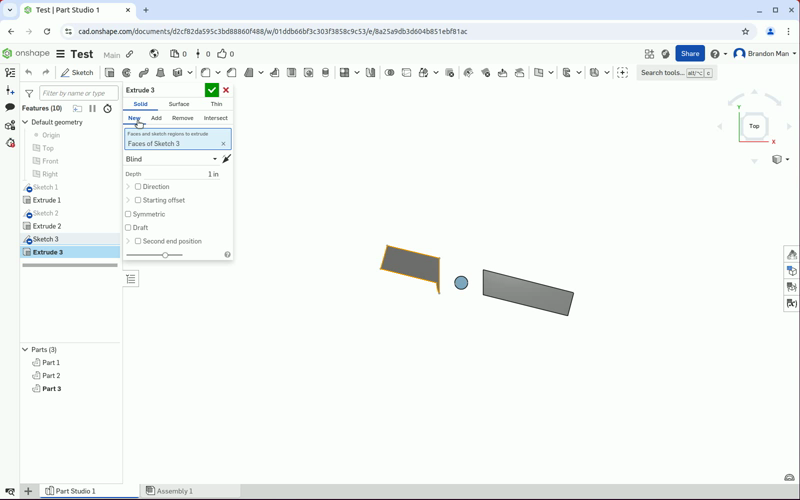
key(tab, 4)
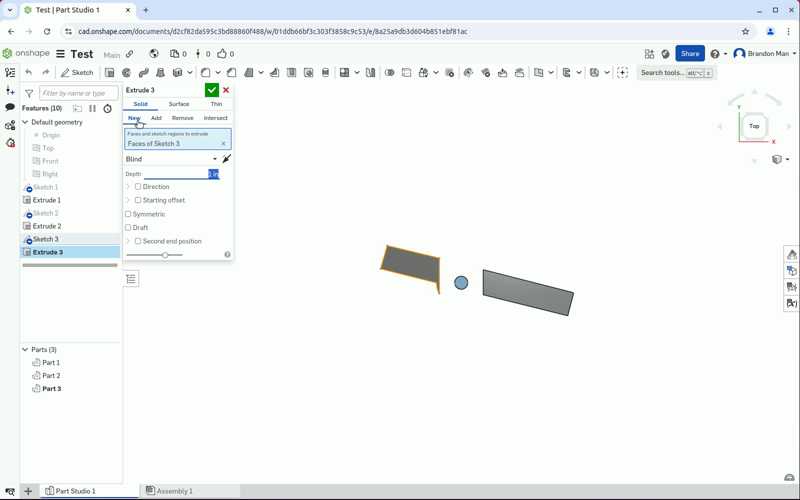
text(9.869)
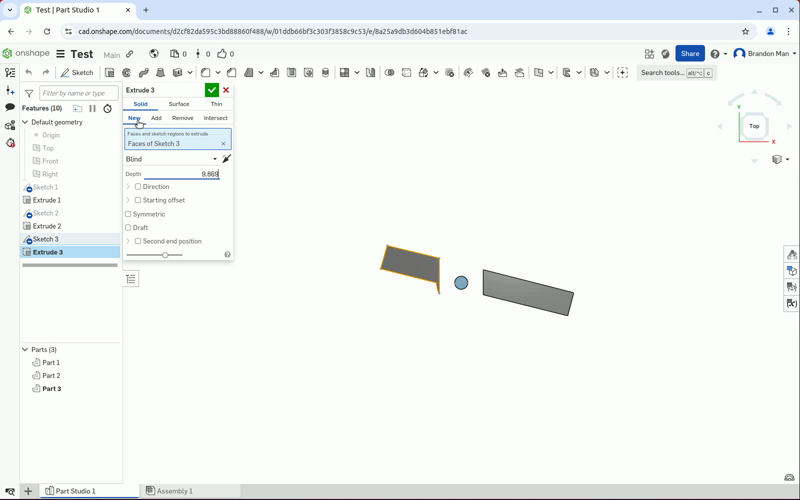
key(enter)
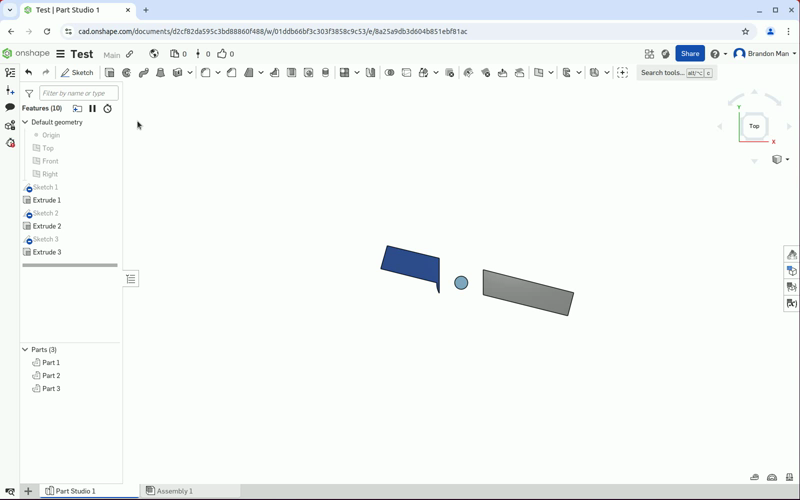
key(shift+h)
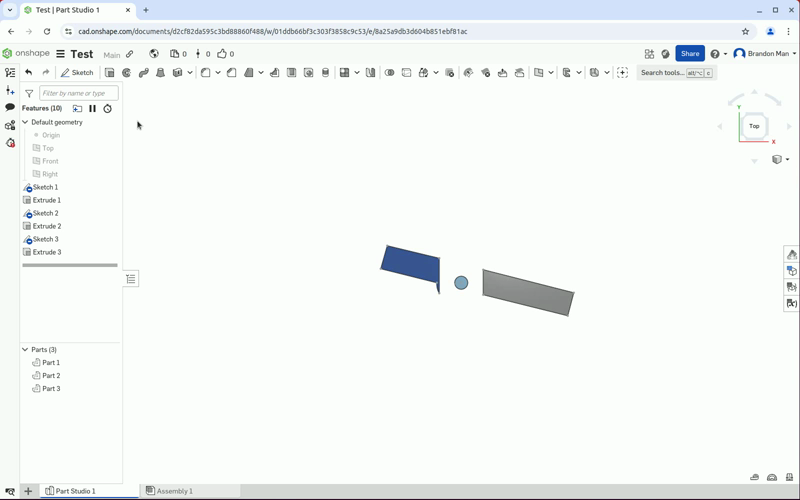
key(shift+h)
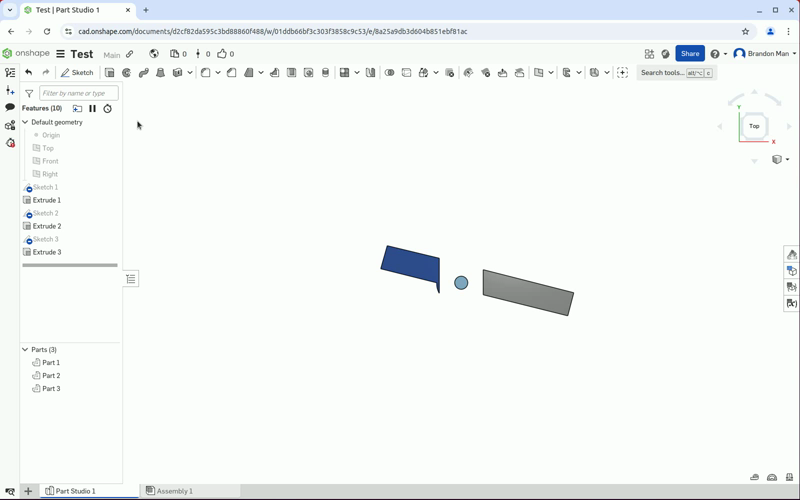
mouse_move(73, 189)
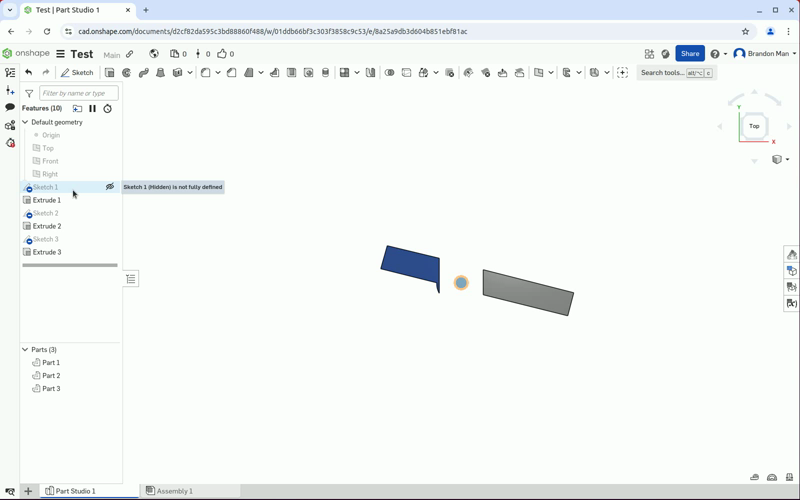
click(73, 189)
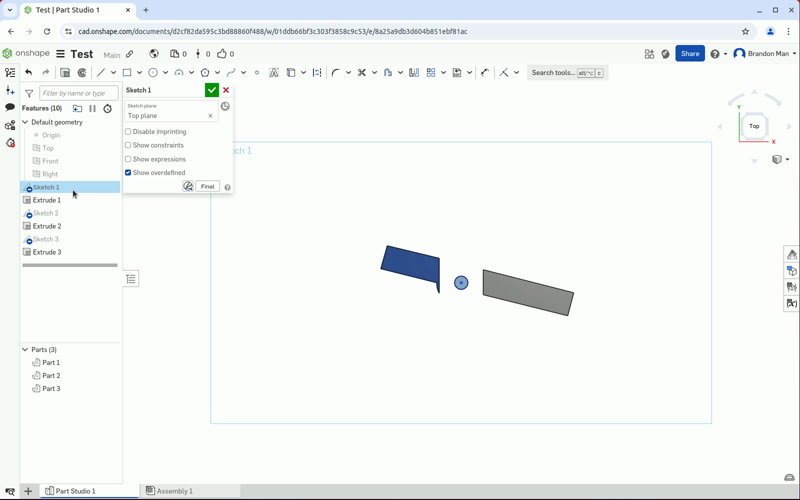
mouse_move(229, 92)
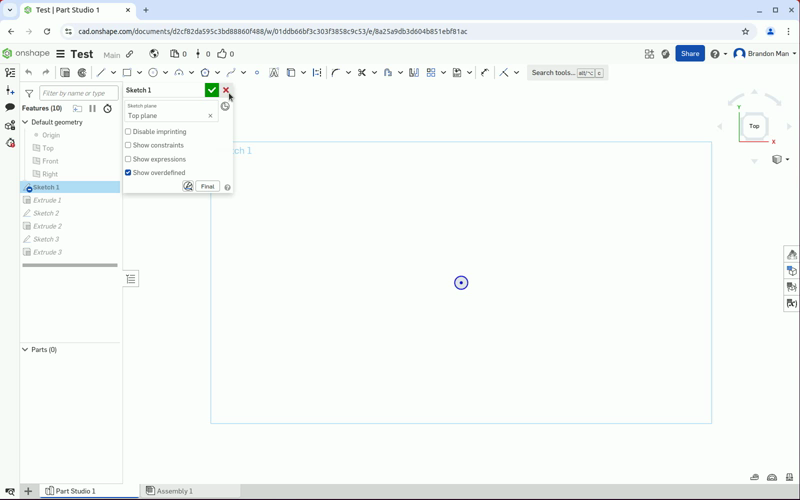
click(229, 92)
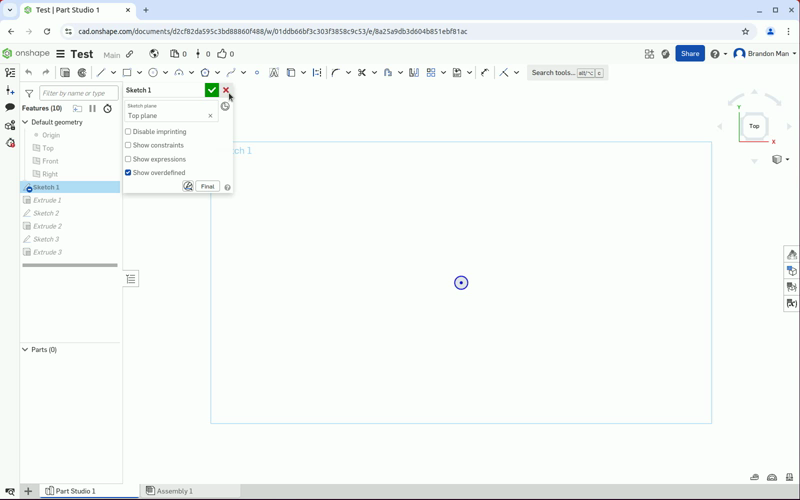
key(shift+s)
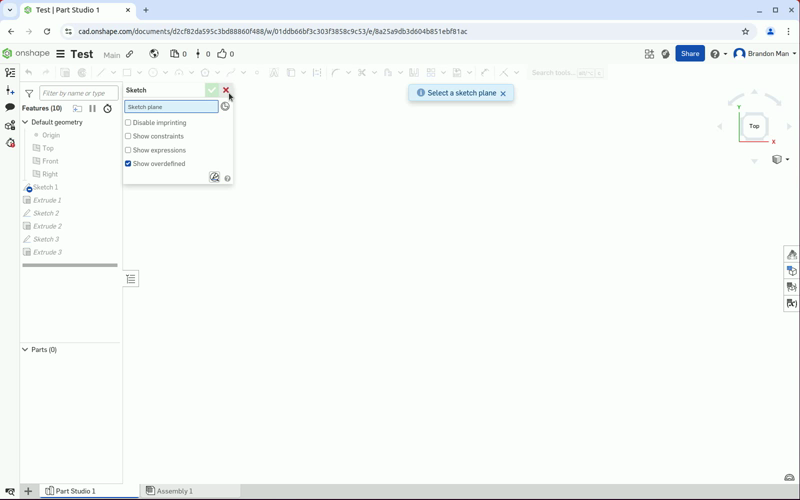
mouse_move(73, 150)
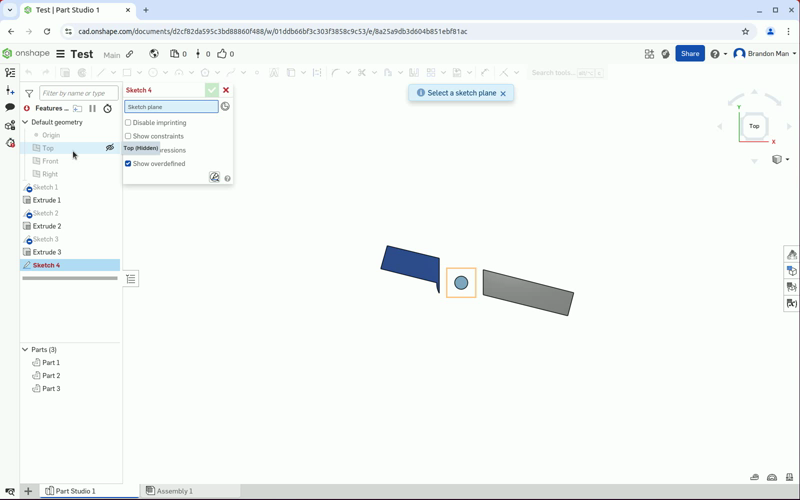
click(73, 150)
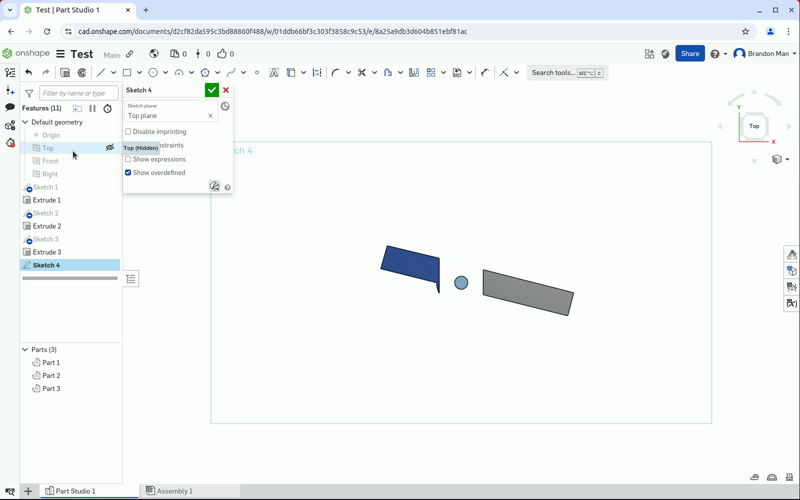
mouse_move(73, 352)
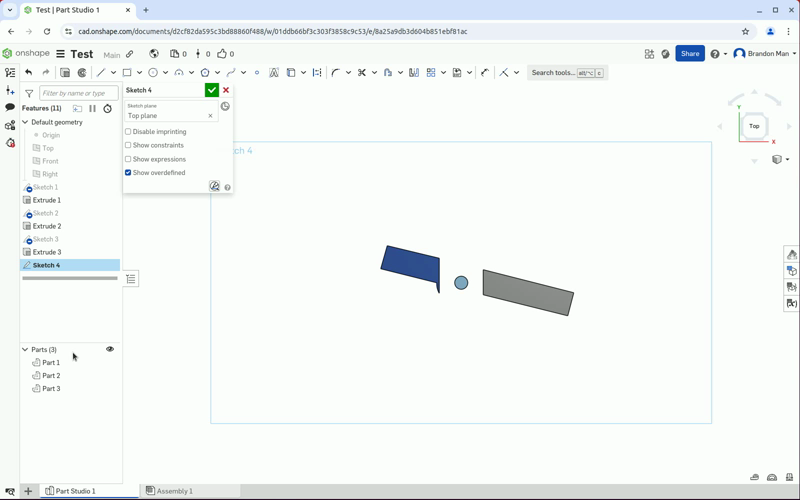
key(y)
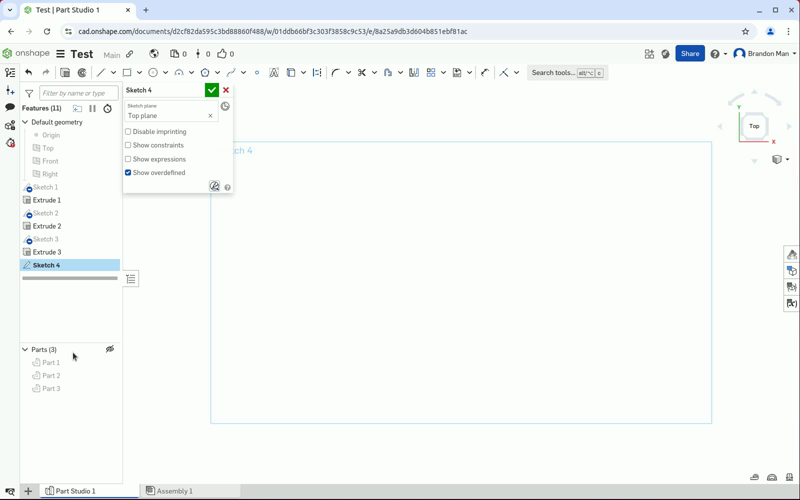
key(a)
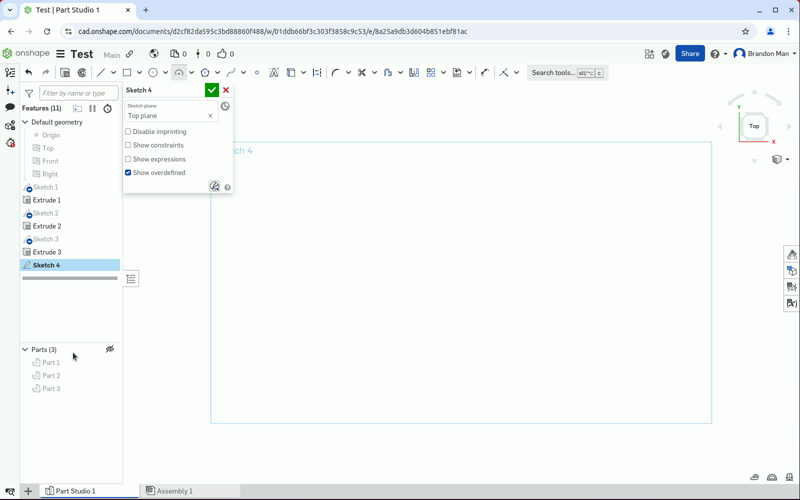
key_down(shift)
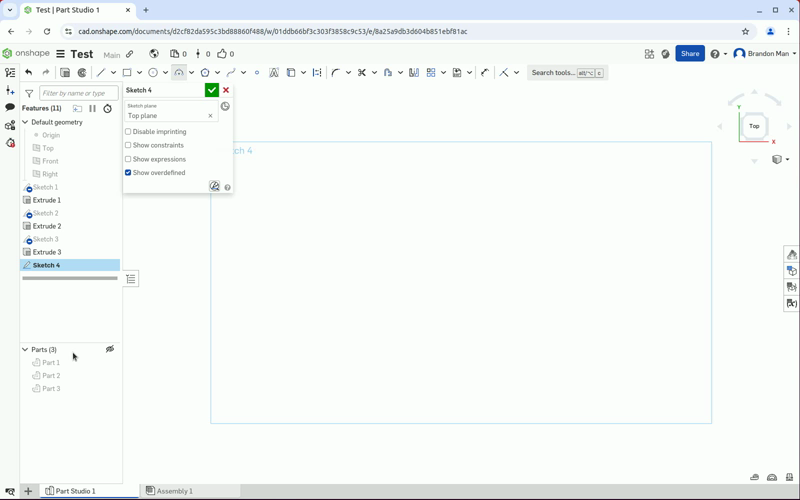
mouse_move(438, 293)
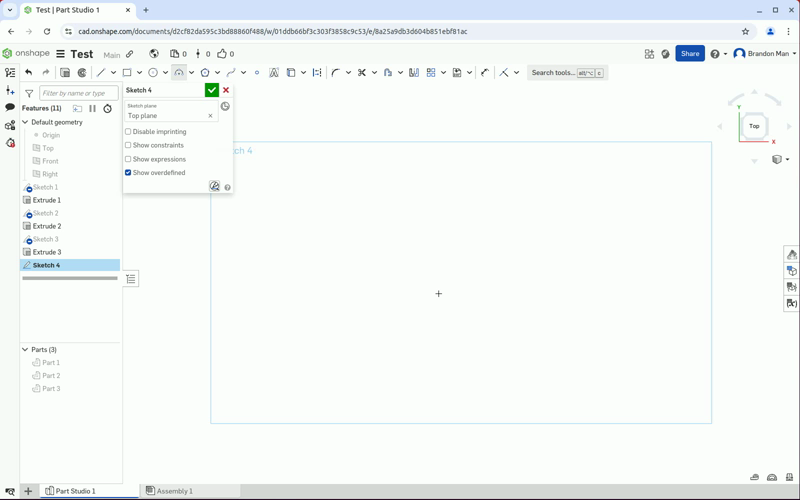
click(438, 293)
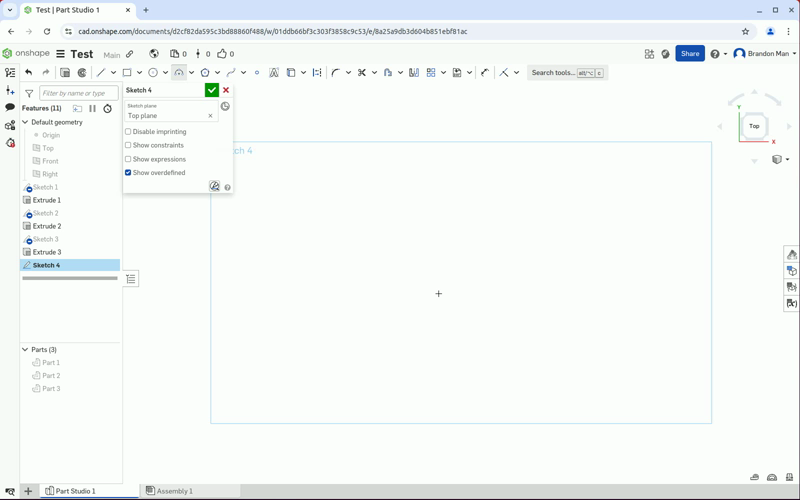
key_up(shift)
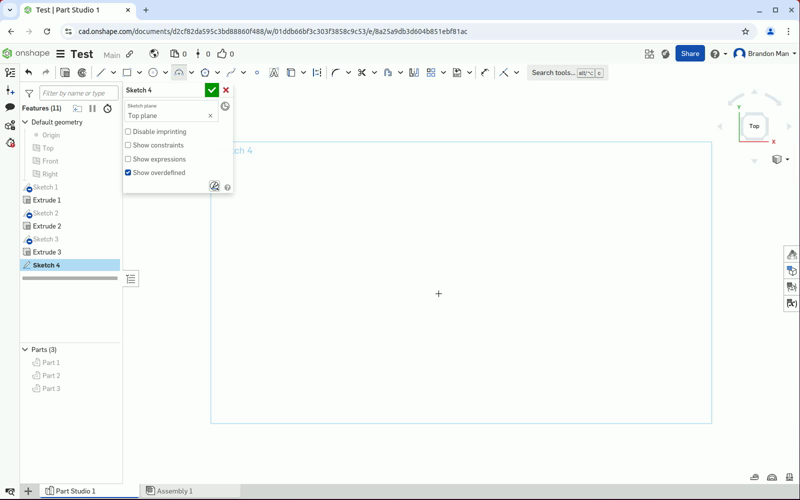
key_down(shift)
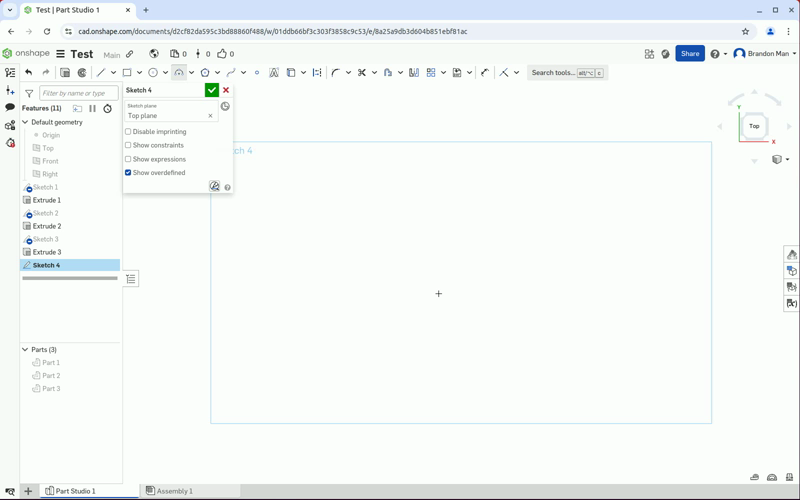
mouse_move(454, 306)
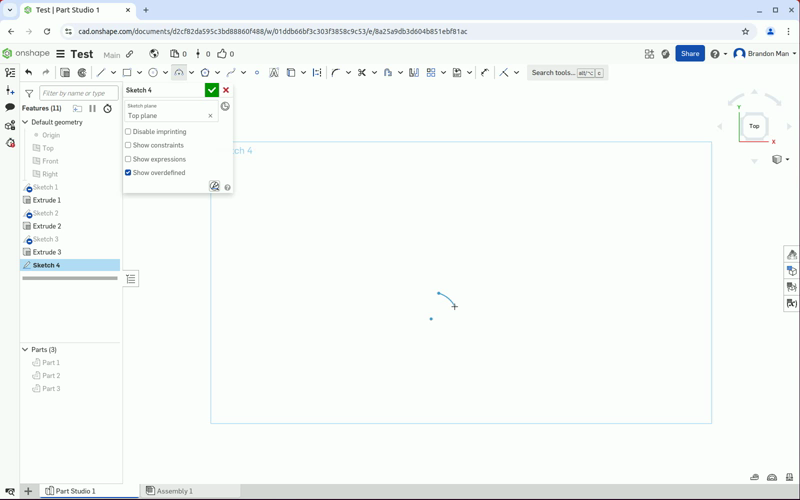
click(454, 306)
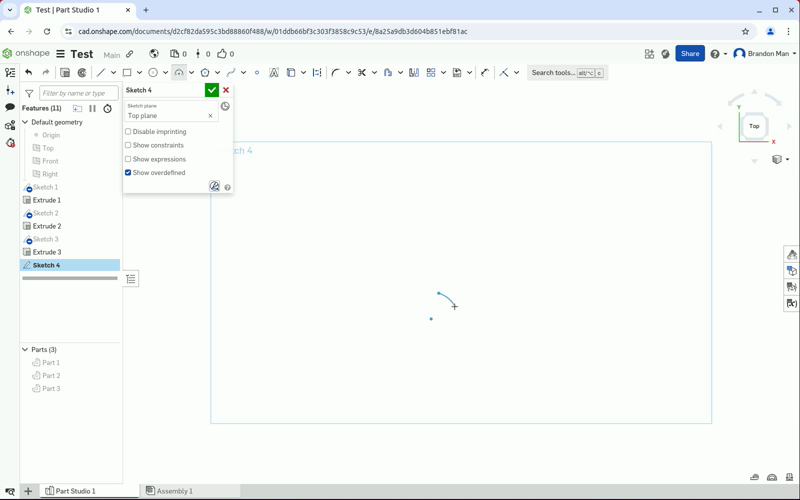
mouse_move(445, 301)
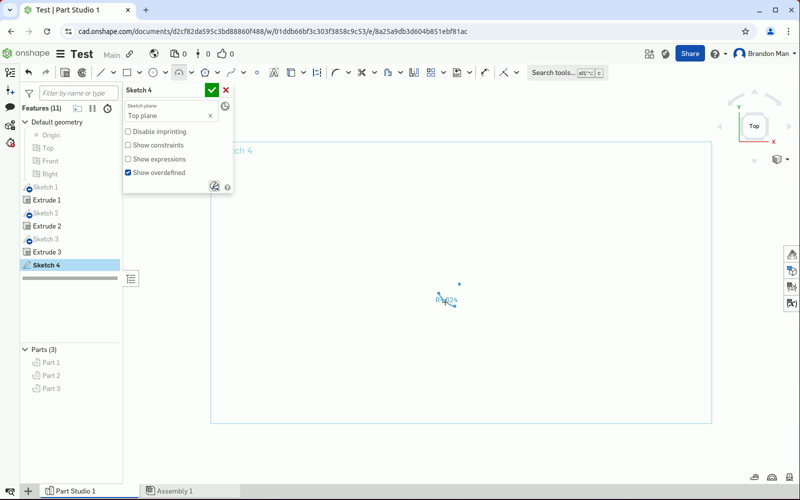
click(445, 301)
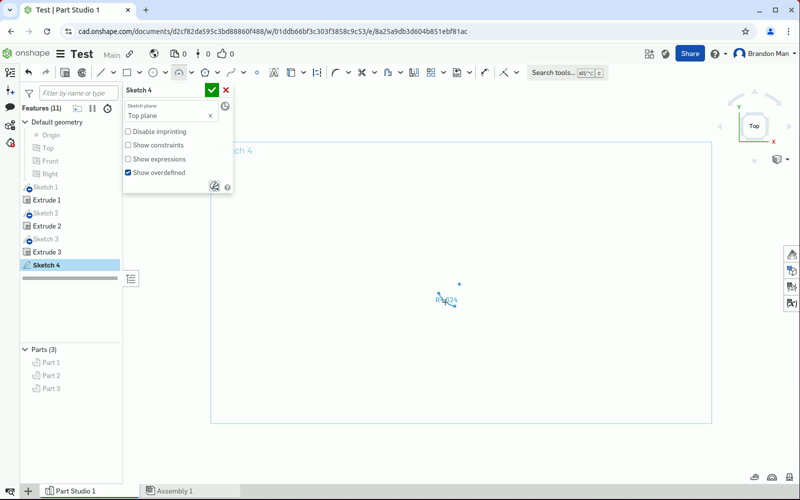
key_up(shift)
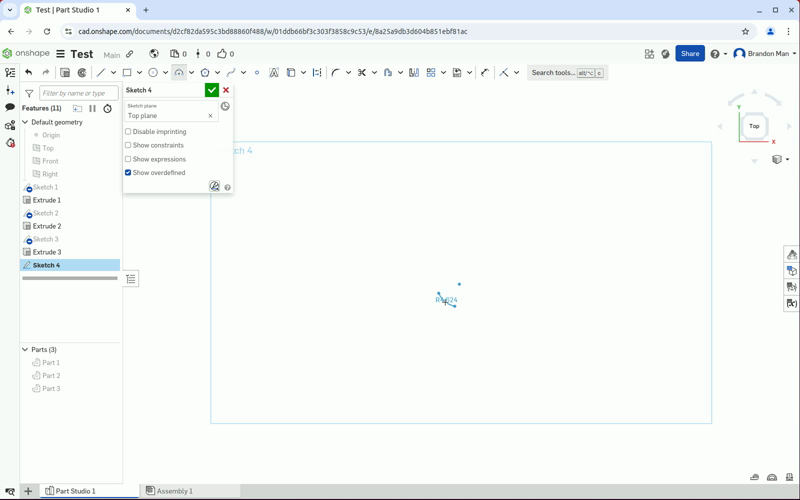
mouse_move(454, 306)
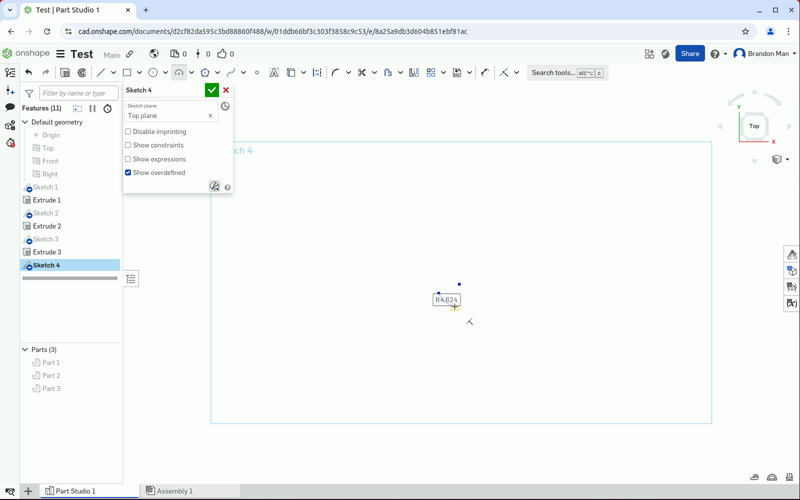
click(454, 306)
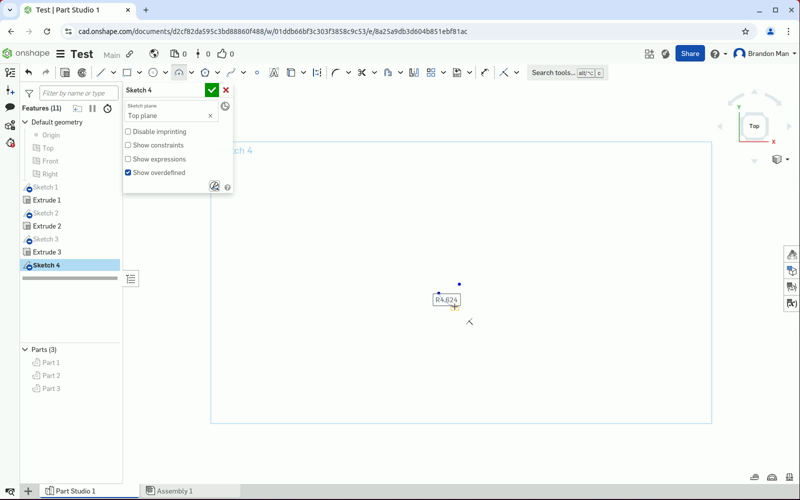
key_down(shift)
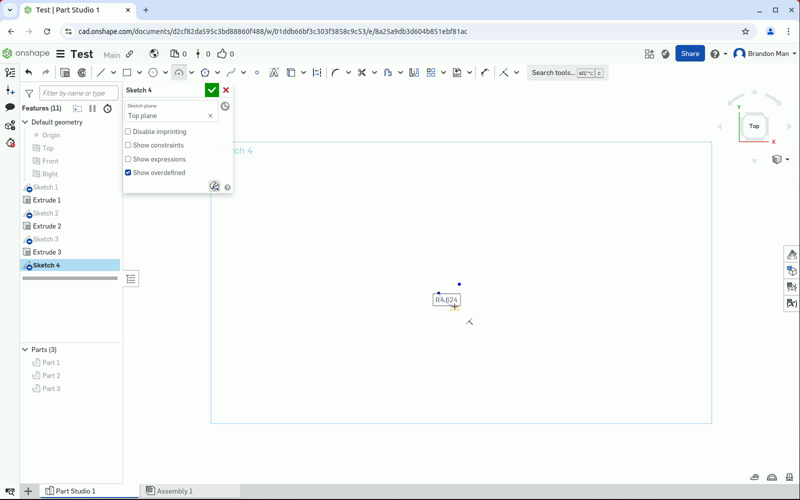
mouse_move(466, 306)
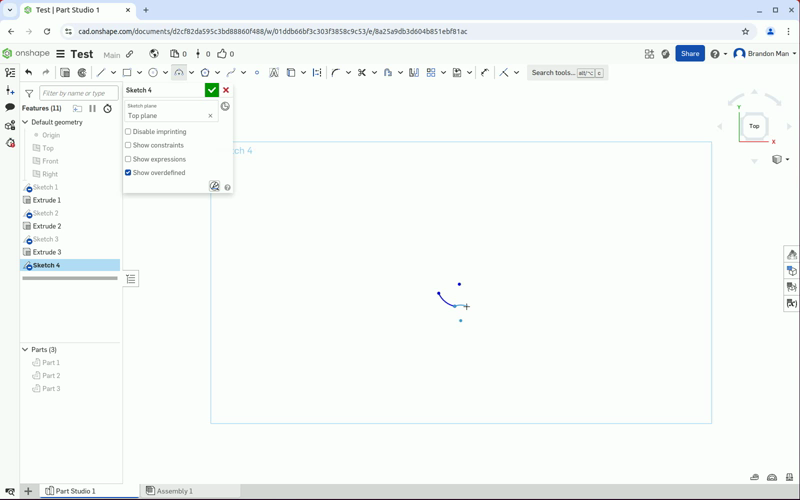
click(466, 306)
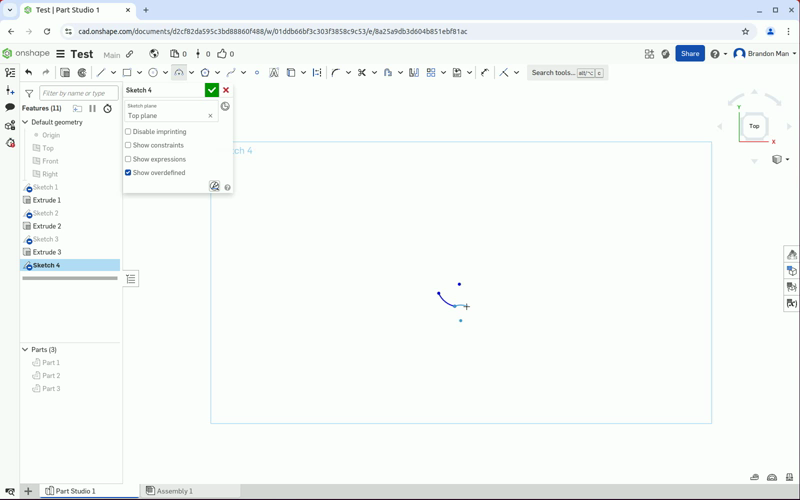
mouse_move(460, 294)
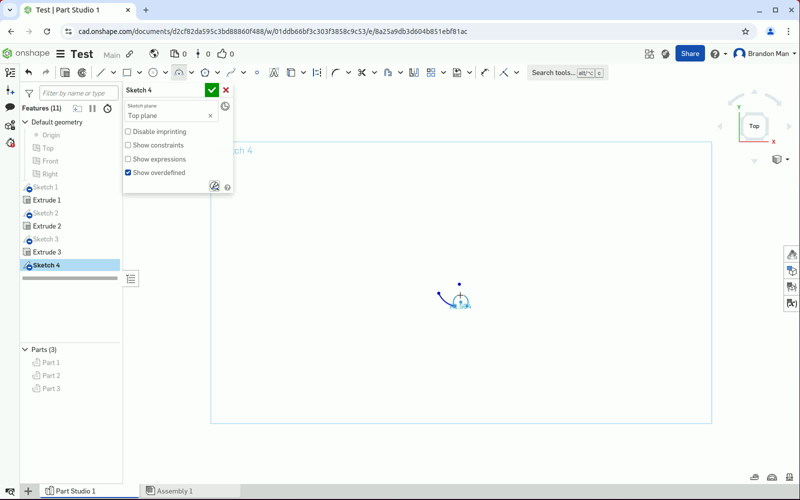
click(460, 294)
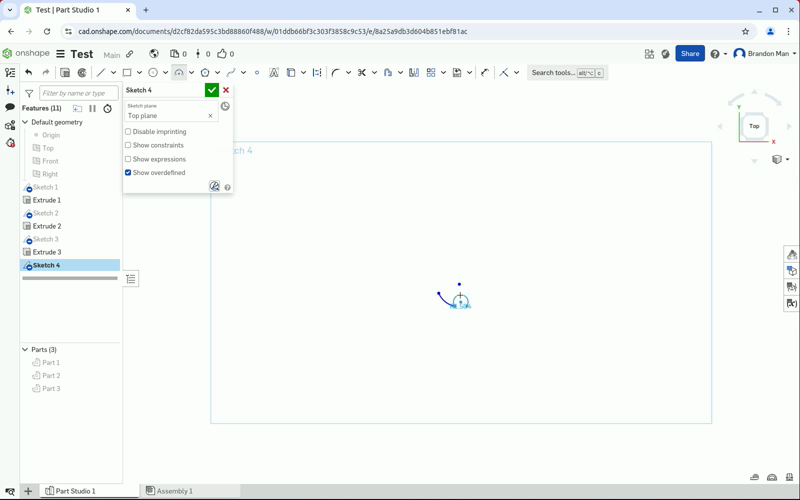
key_up(shift)
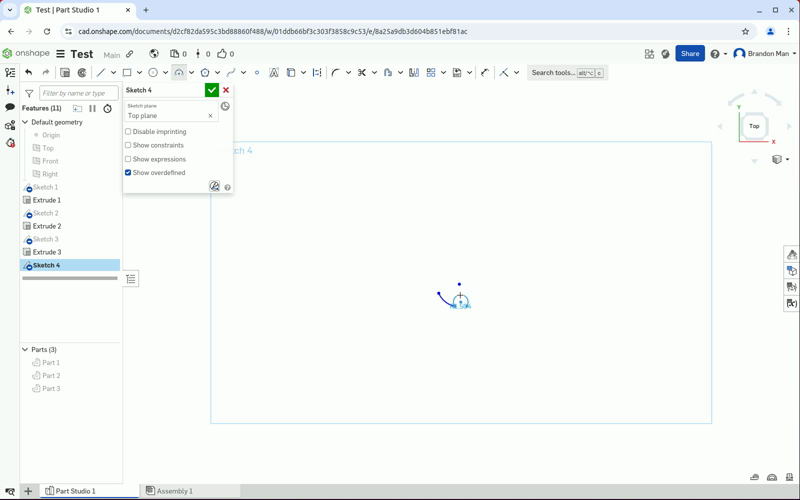
mouse_move(466, 306)
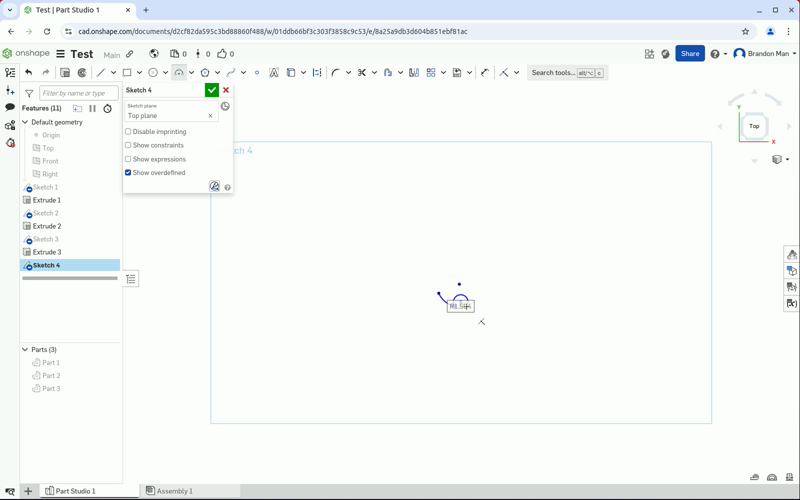
click(466, 306)
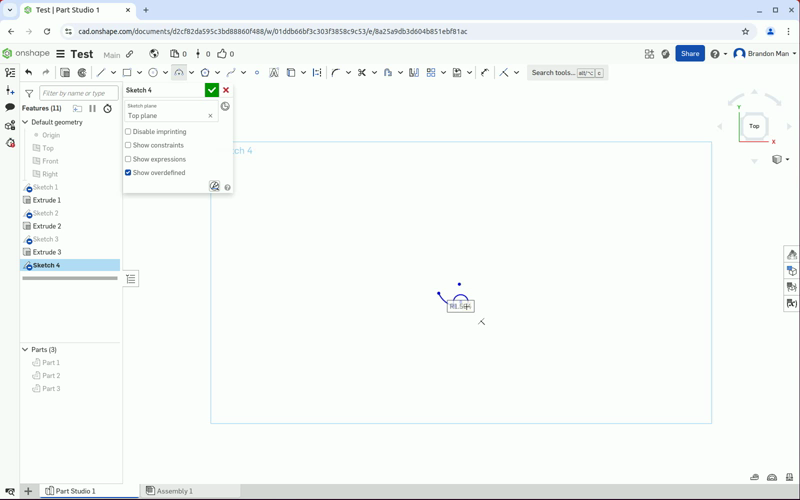
key_down(shift)
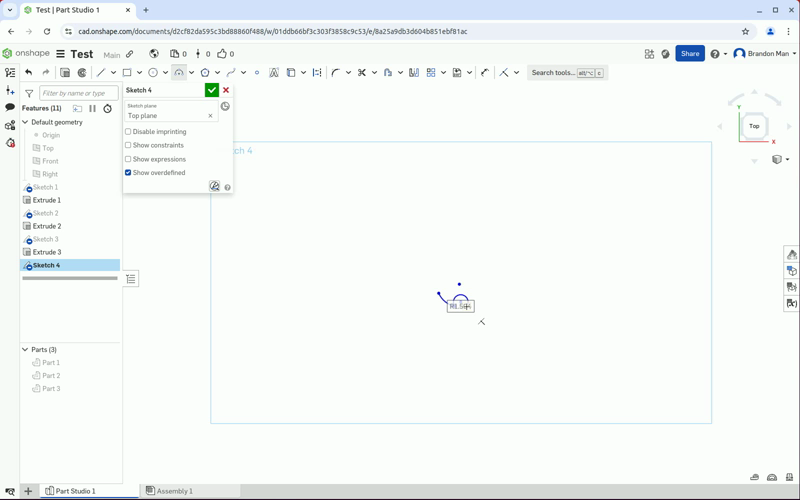
mouse_move(482, 294)
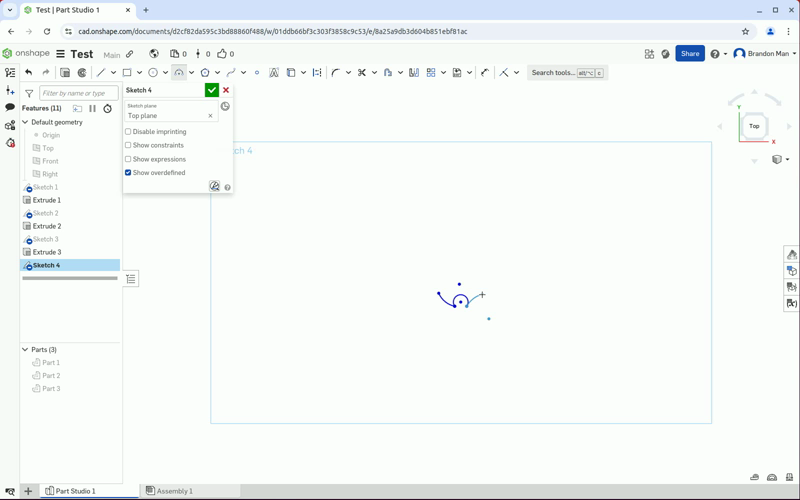
click(482, 294)
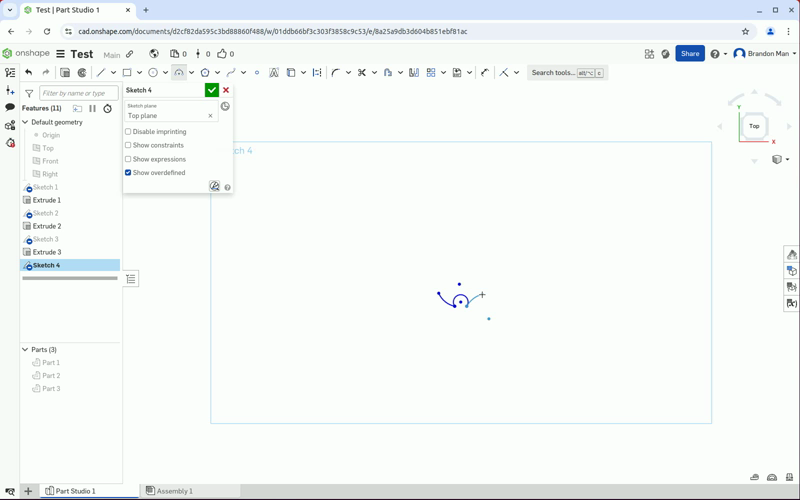
mouse_move(475, 301)
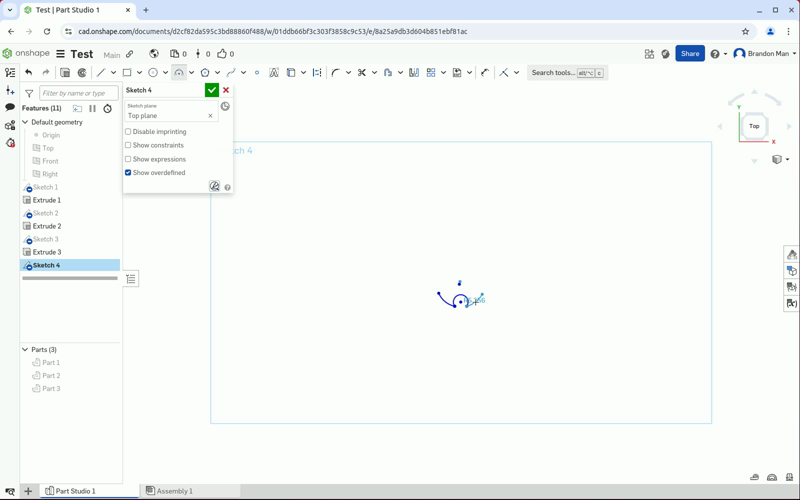
click(475, 301)
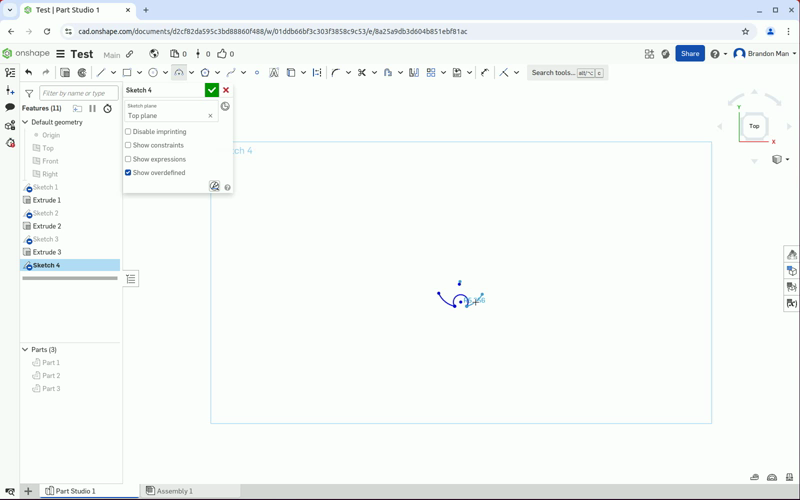
key_up(shift)
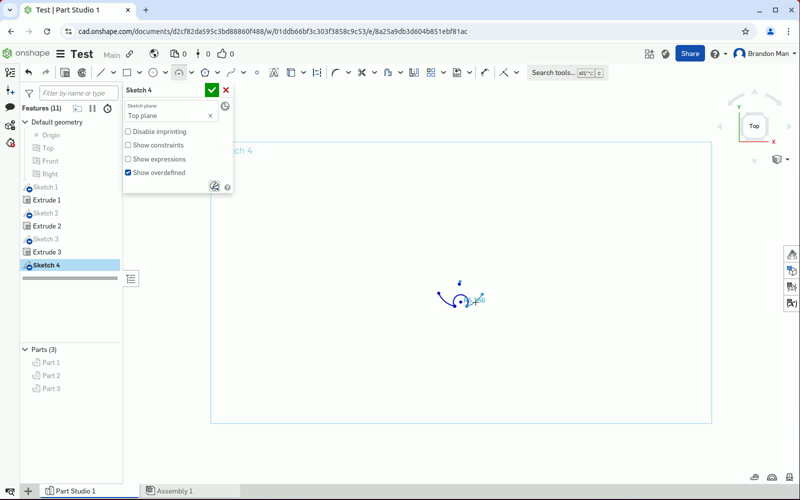
key(esc)
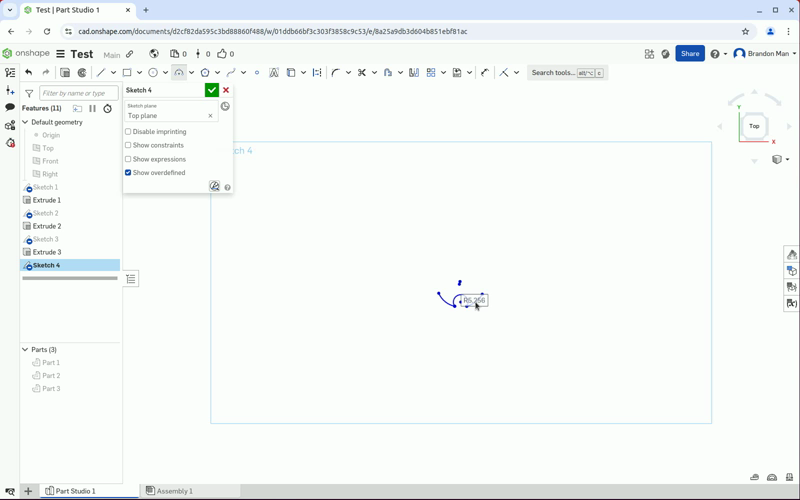
key(l)
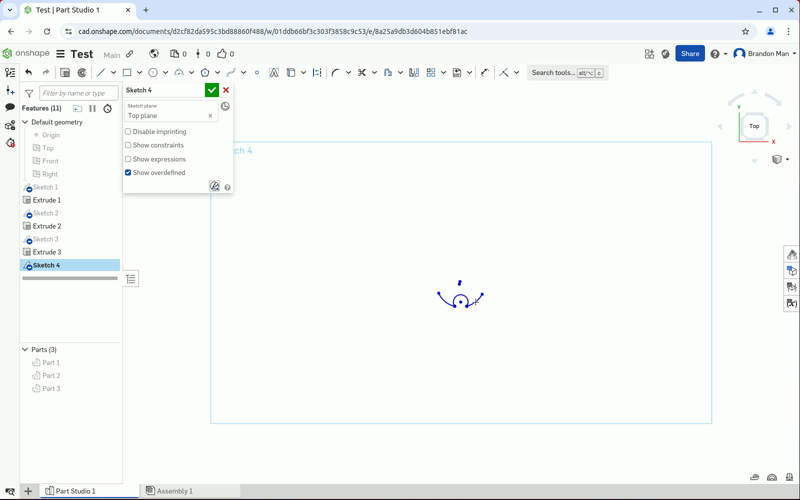
mouse_move(482, 294)
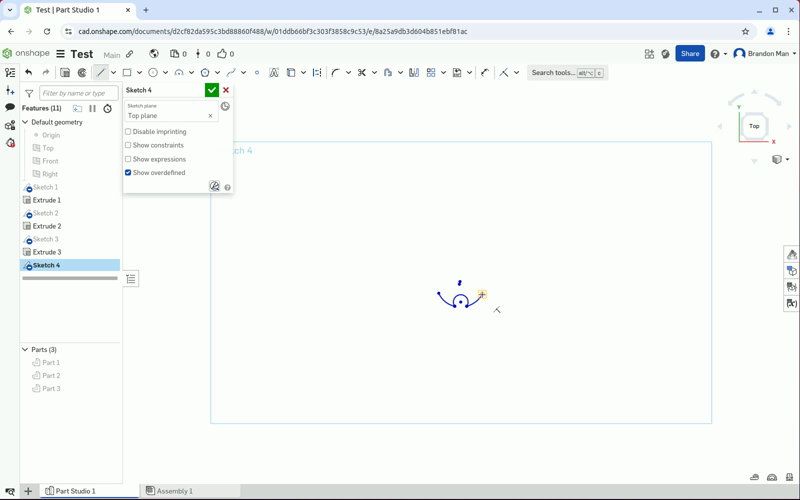
click(482, 294)
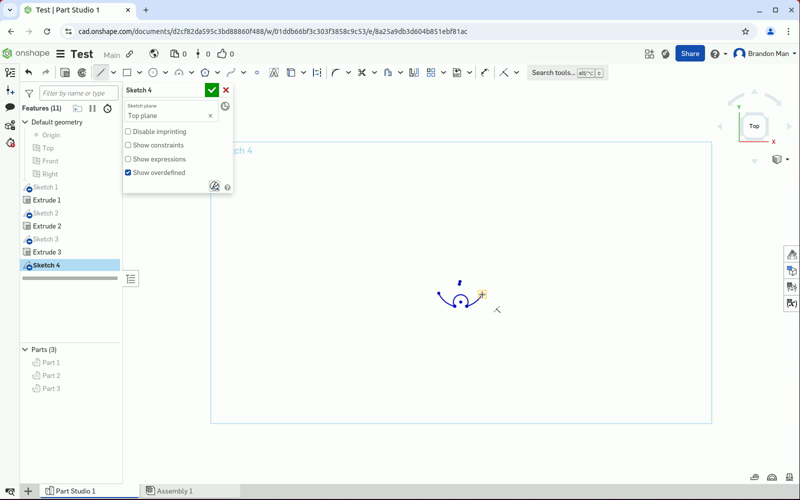
key_down(shift)
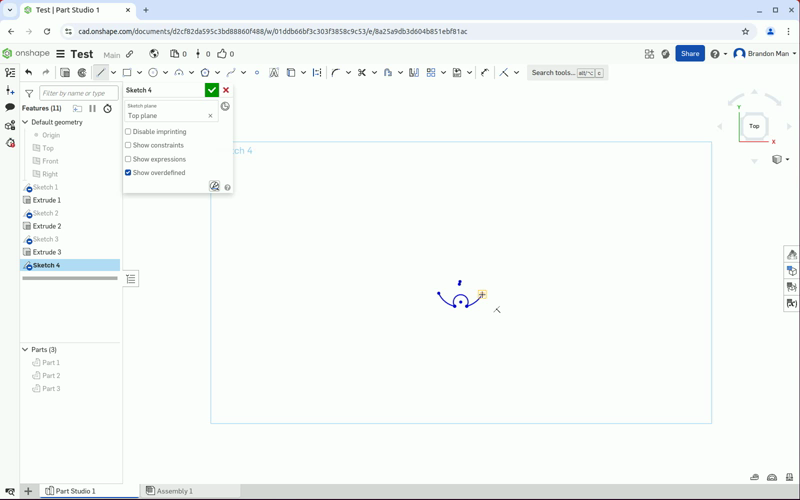
mouse_move(512, 294)
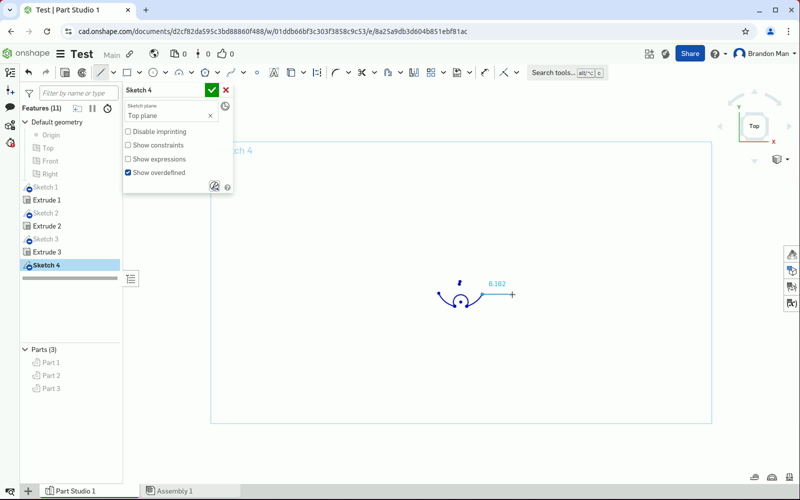
mouse_move(482, 294)
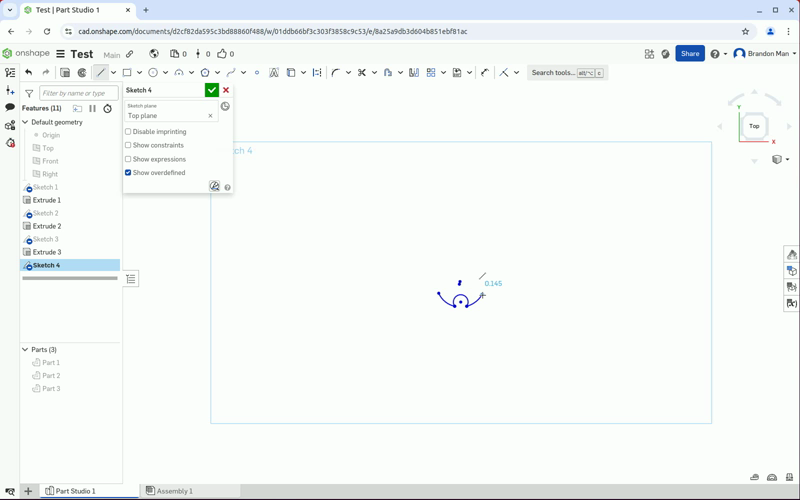
scroll(6)
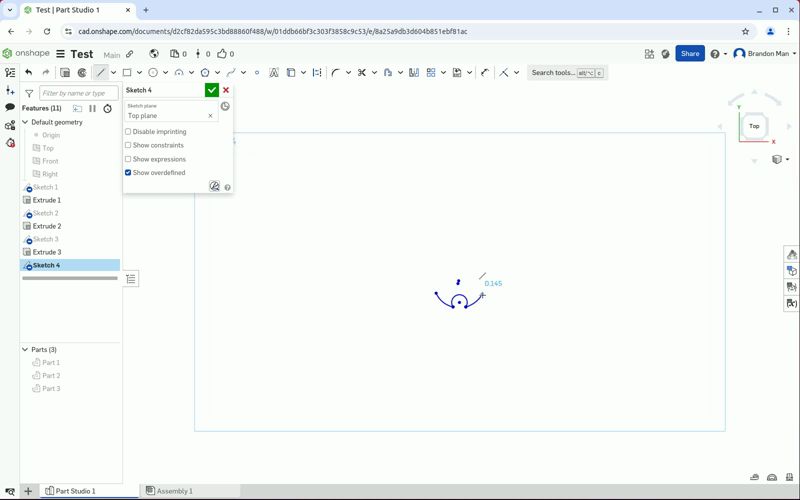
scroll(6)
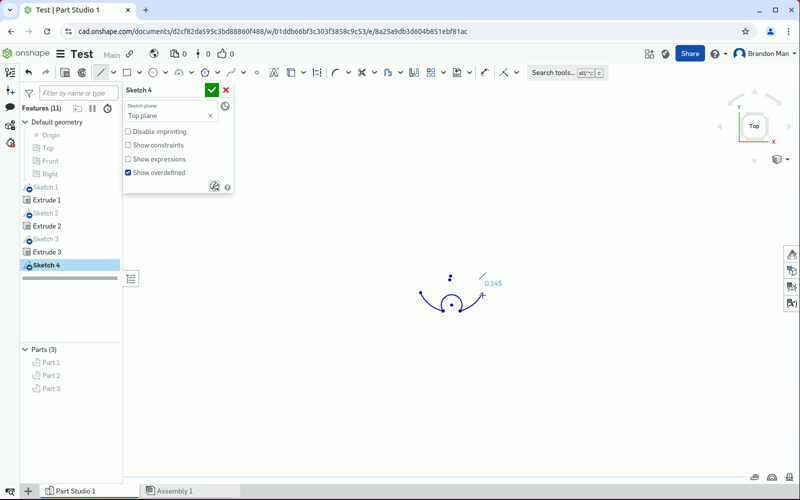
scroll(6)
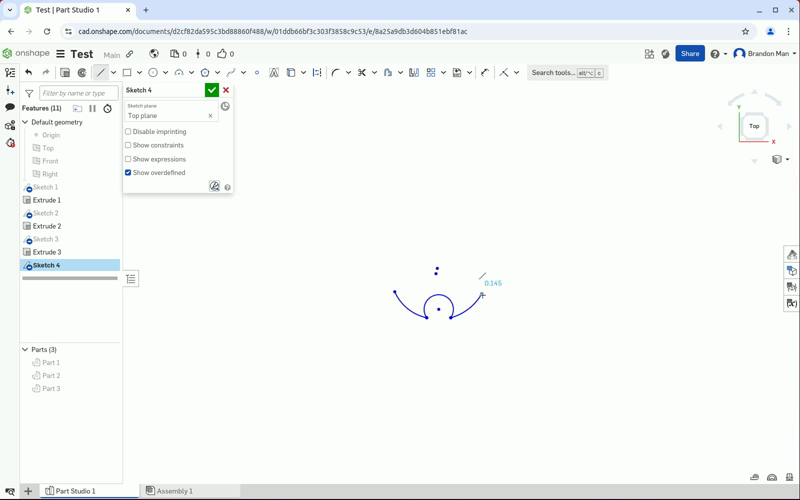
scroll(6)
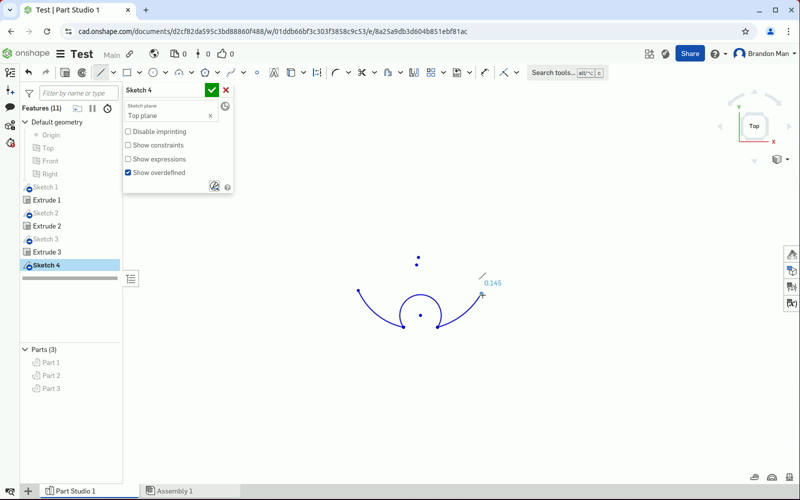
scroll(6)
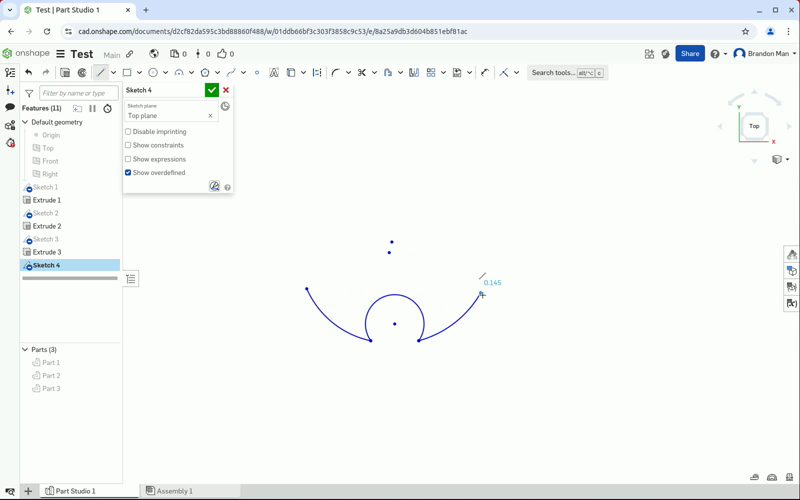
scroll(6)
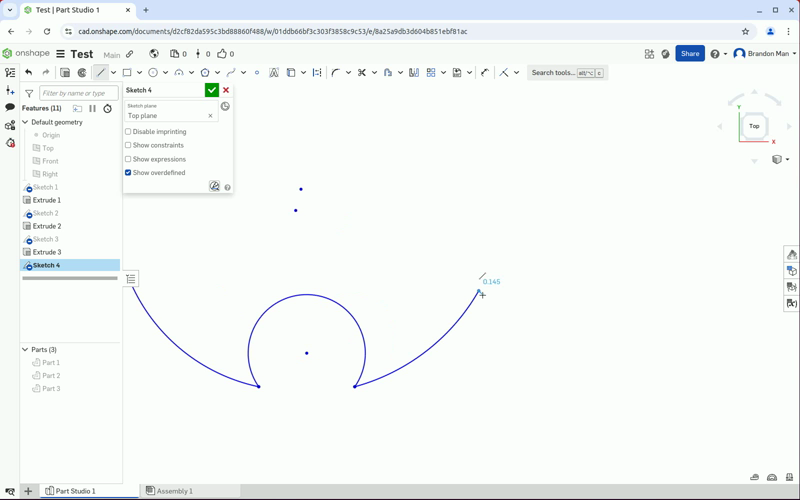
scroll(6)
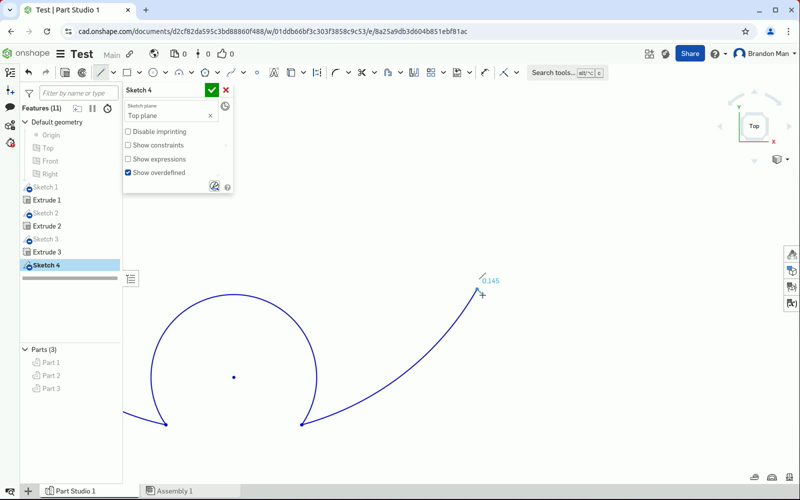
click(482, 294)
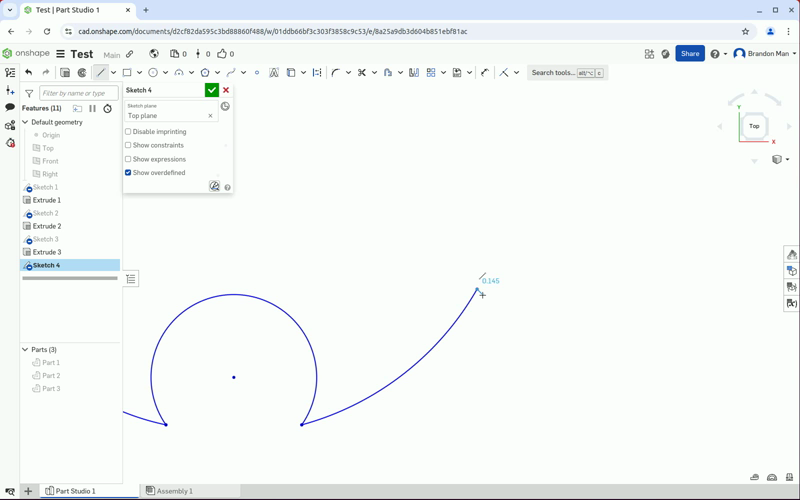
scroll(-6)
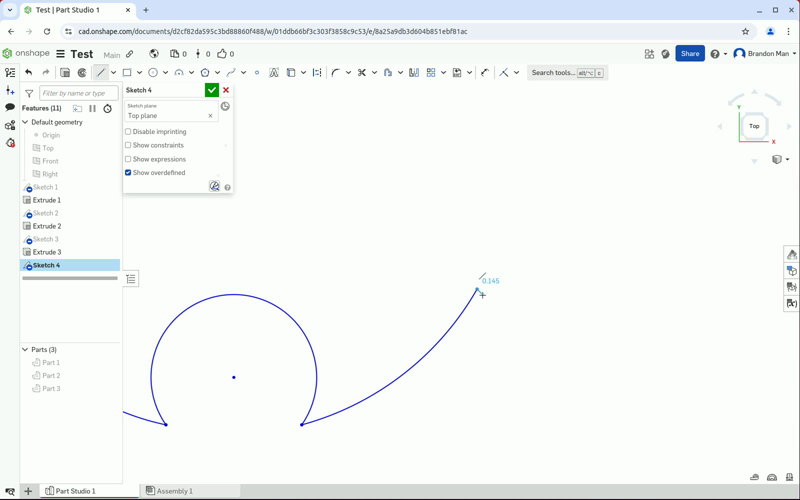
scroll(-6)
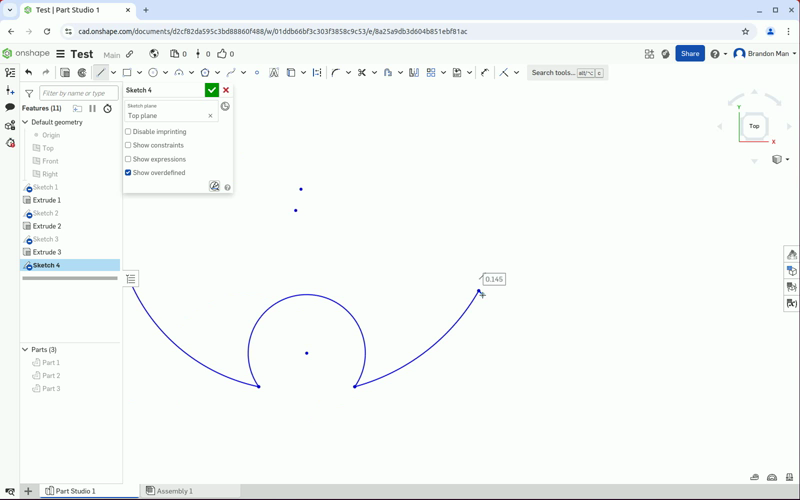
scroll(-6)
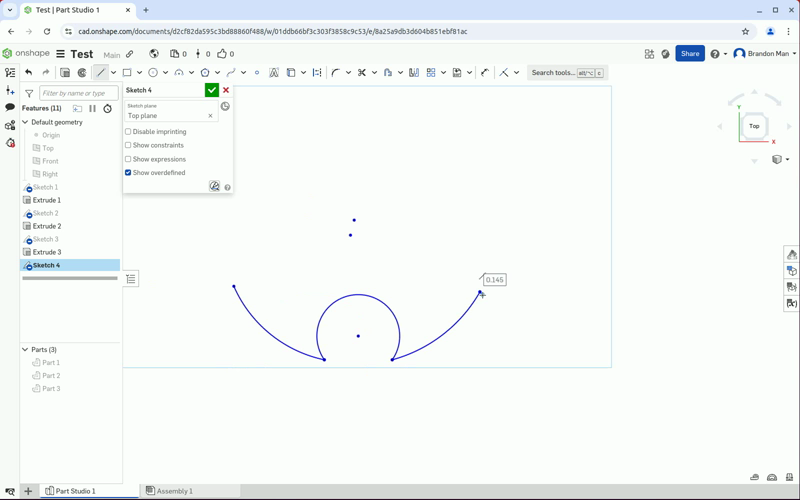
scroll(-6)
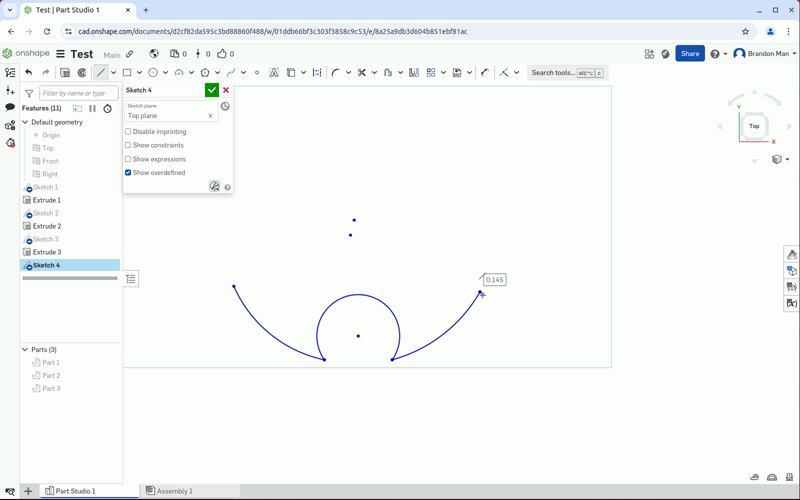
scroll(-6)
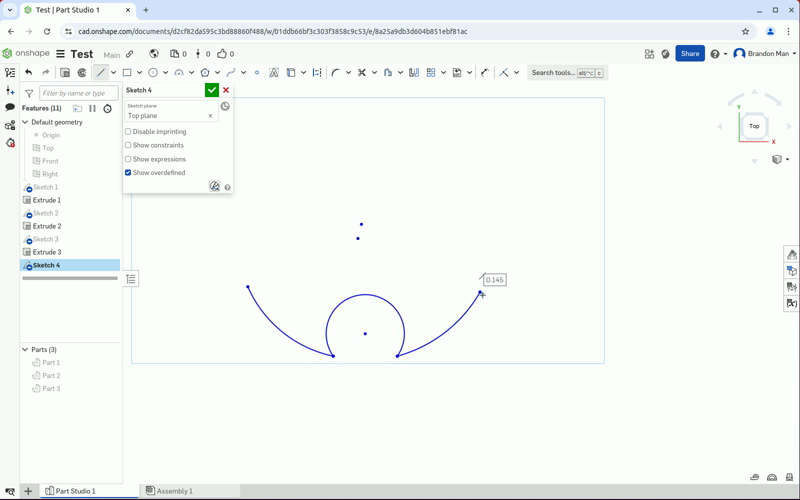
scroll(-6)
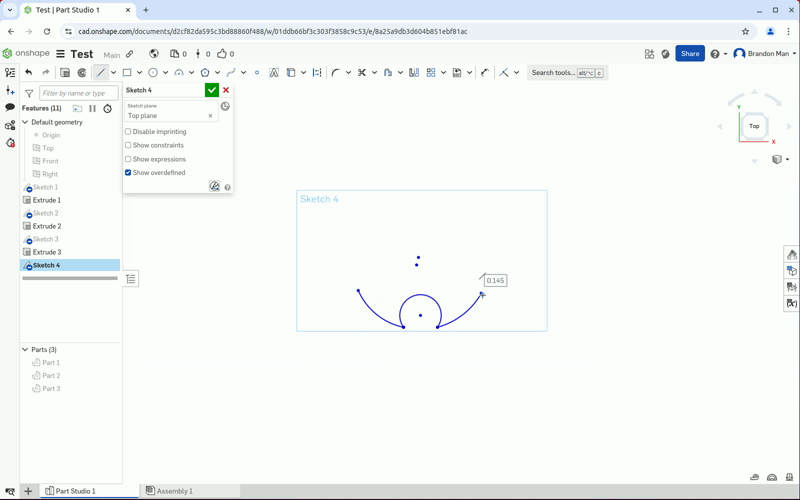
scroll(-6)
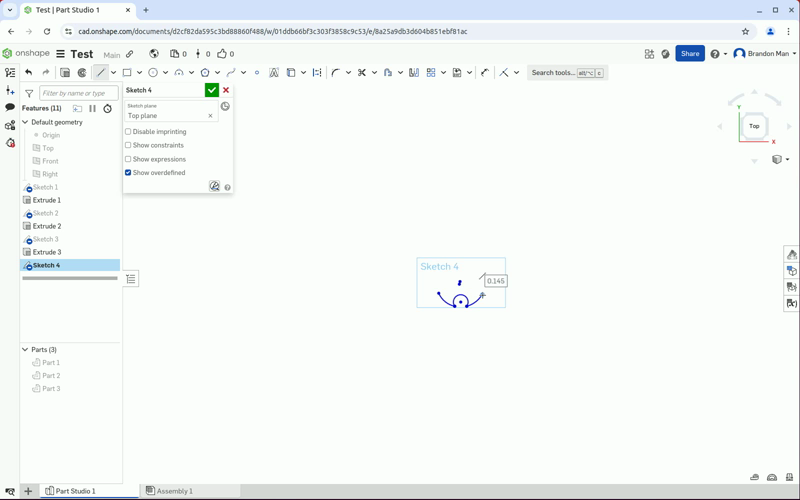
key_up(shift)
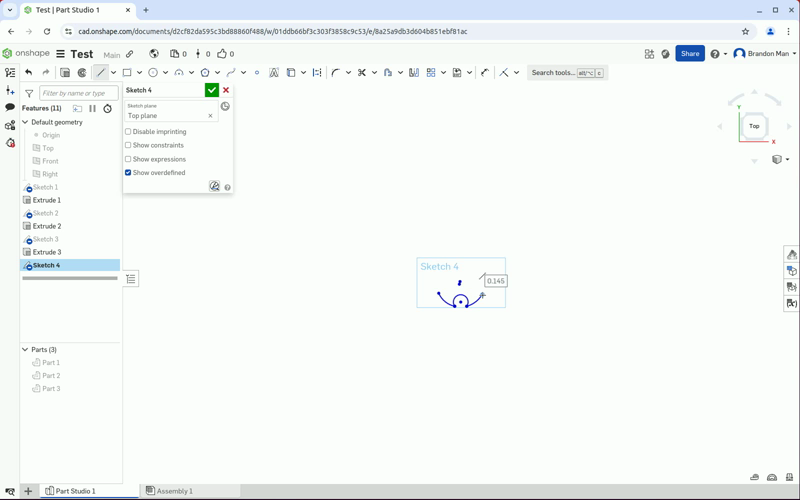
key_down(shift)
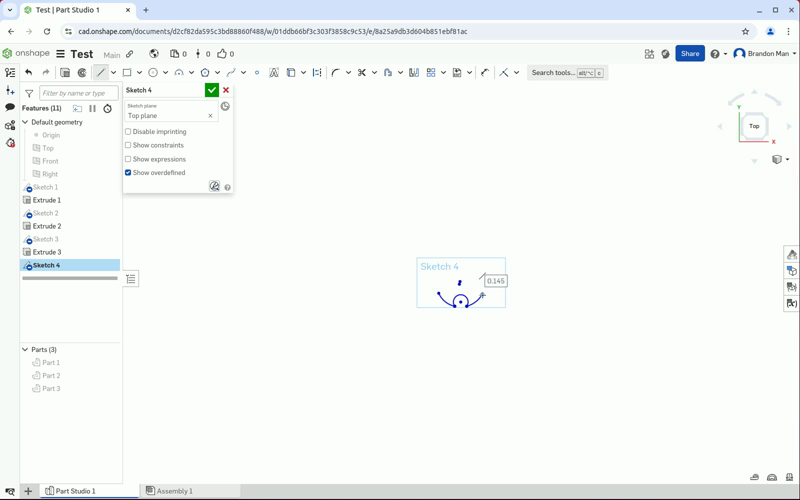
mouse_move(512, 294)
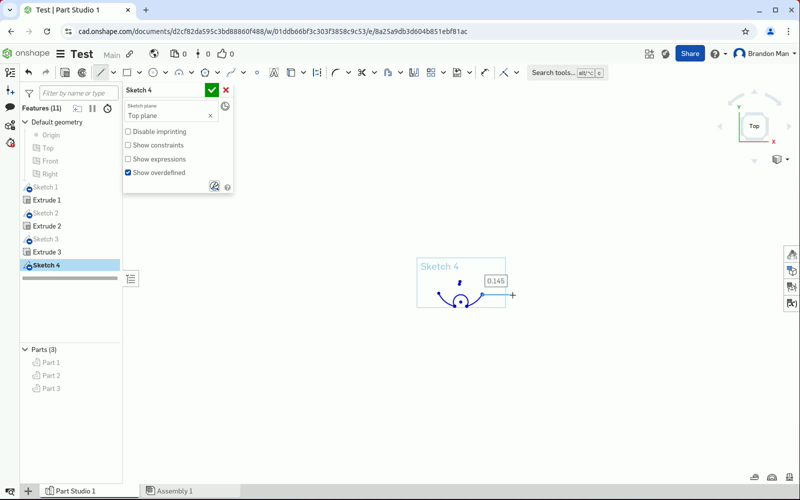
mouse_move(482, 269)
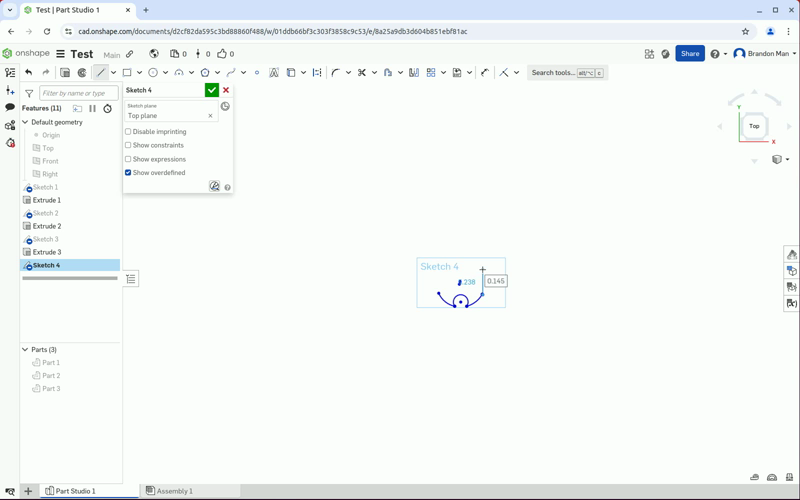
click(482, 269)
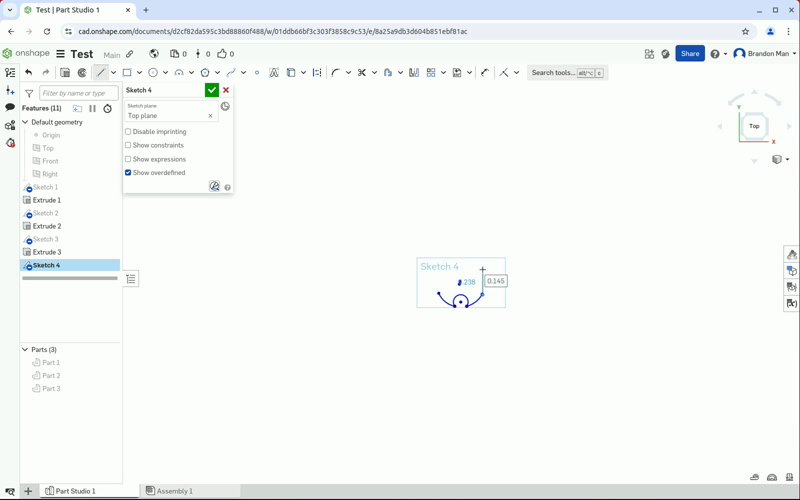
key_up(shift)
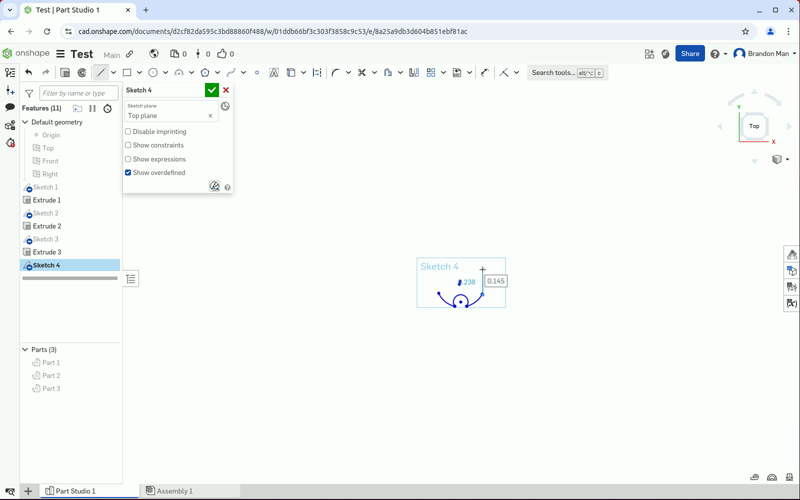
key_down(shift)
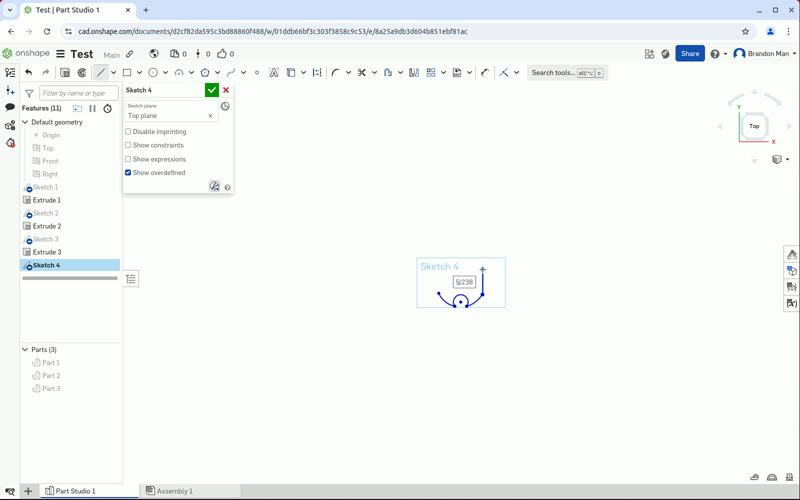
mouse_move(512, 269)
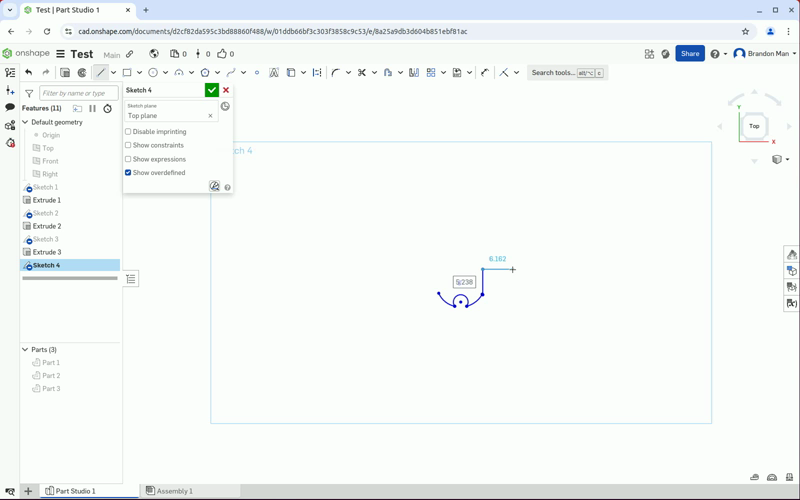
mouse_move(467, 266)
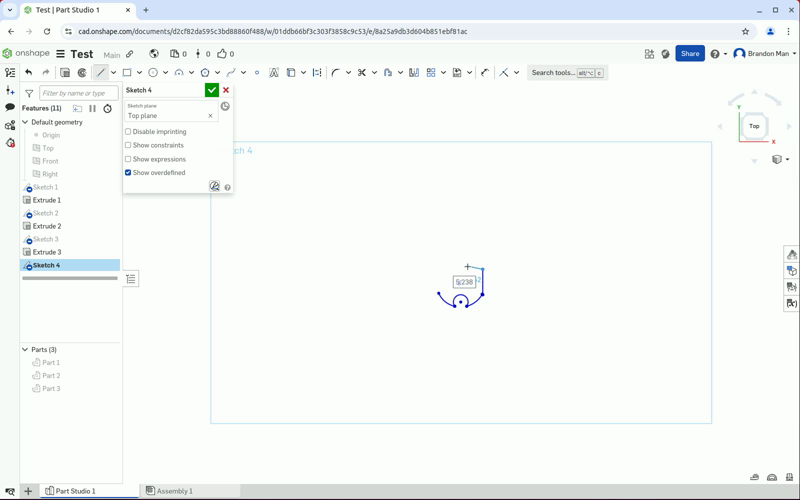
click(467, 266)
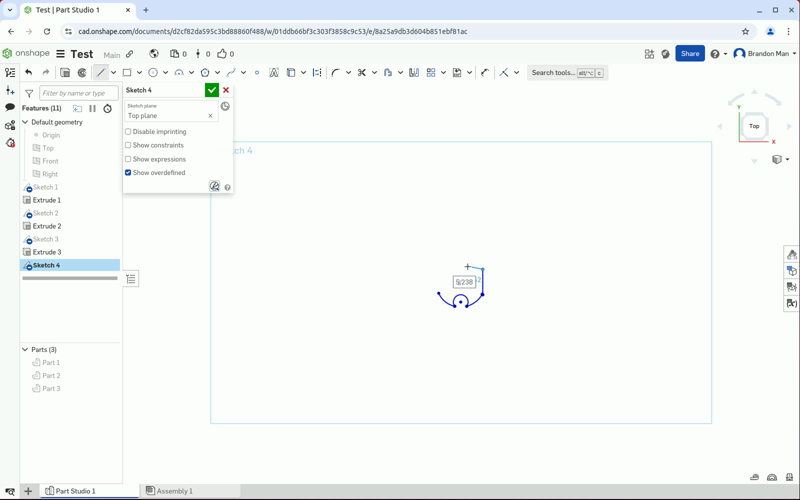
key_up(shift)
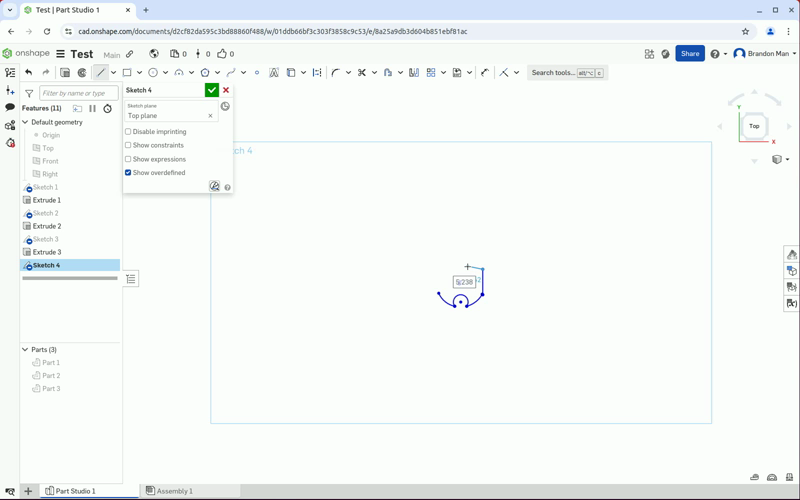
key(esc)
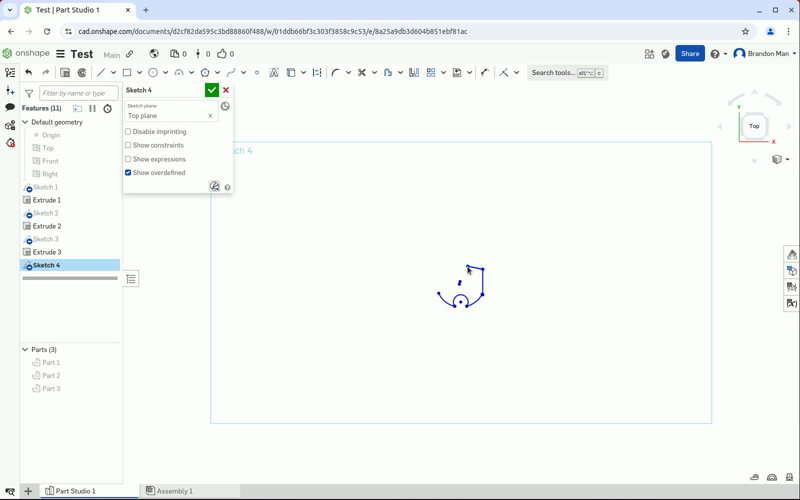
key(a)
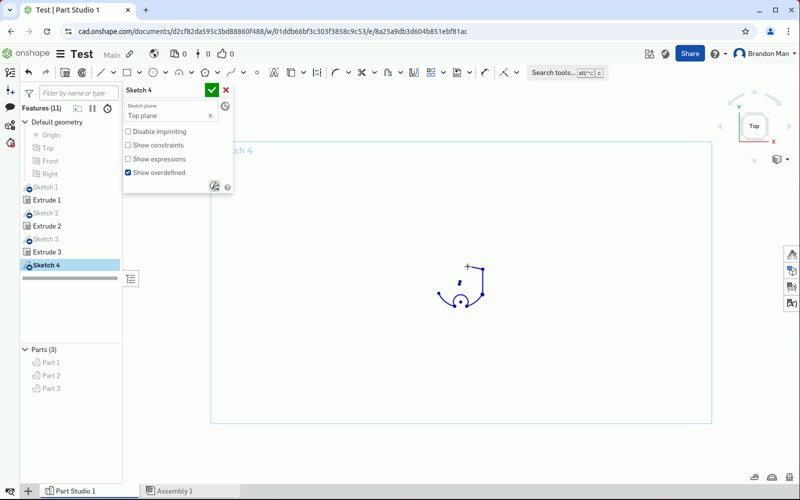
mouse_move(467, 266)
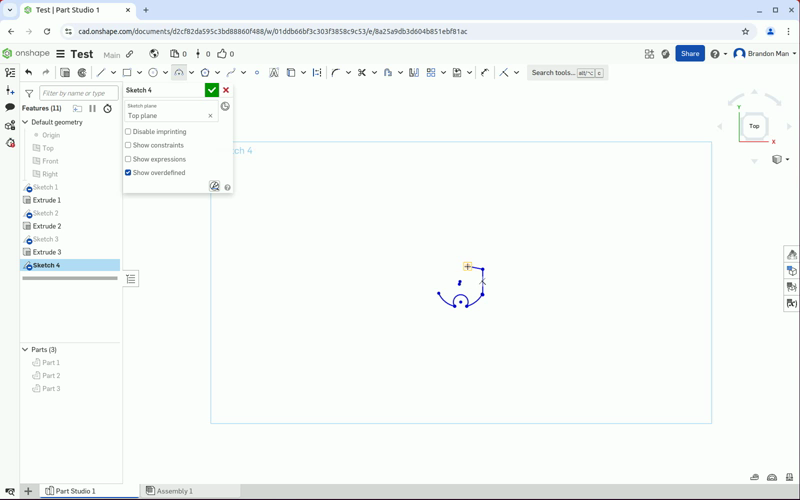
click(467, 266)
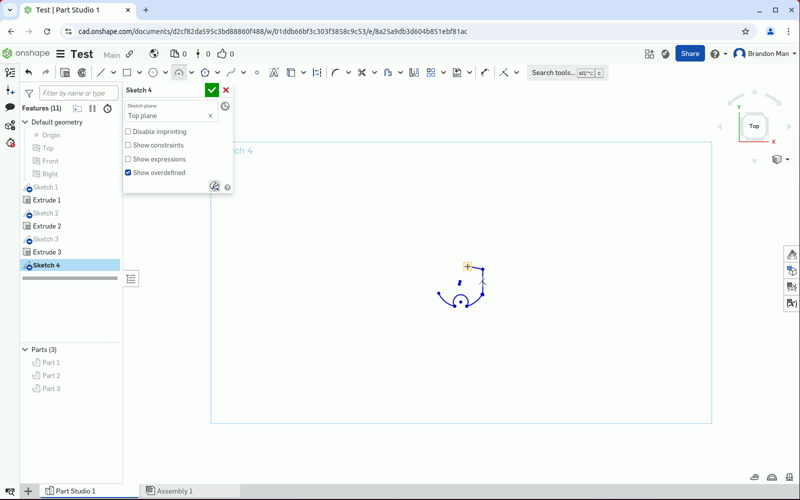
key_down(shift)
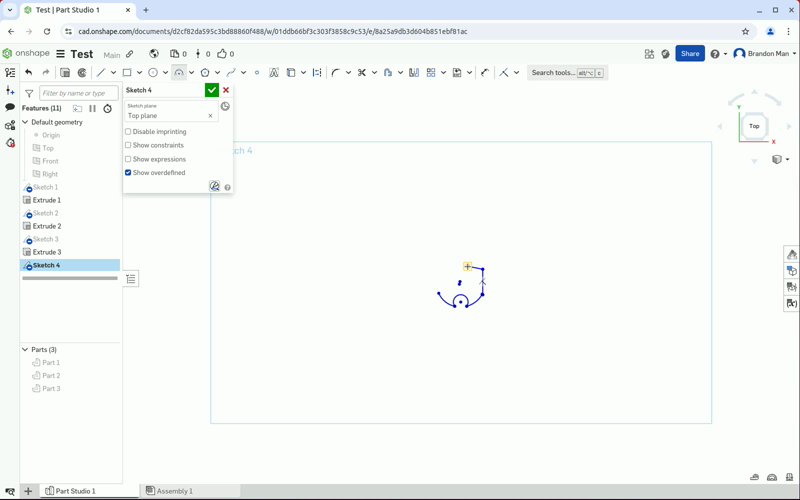
mouse_move(453, 262)
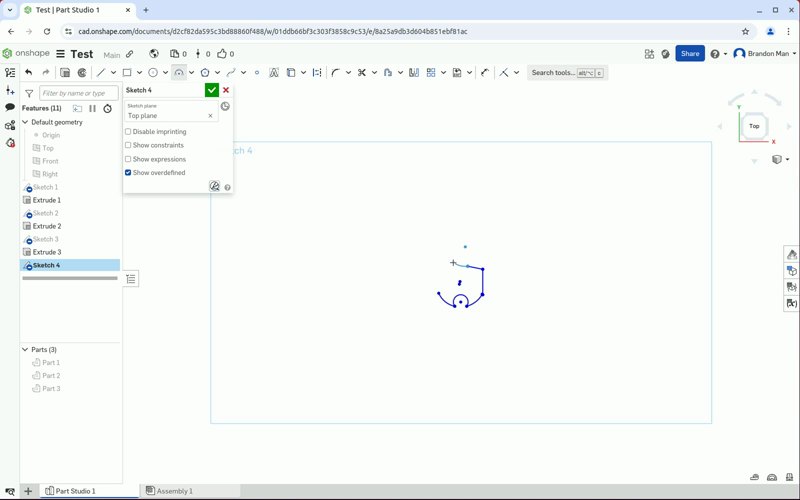
click(453, 262)
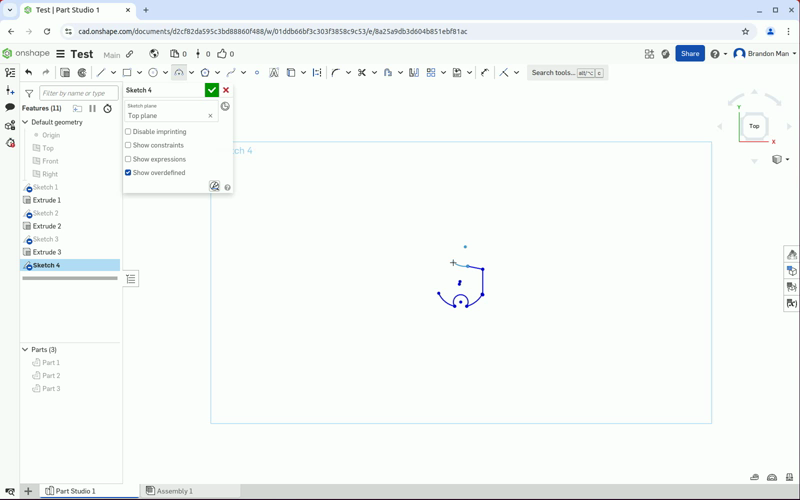
mouse_move(458, 271)
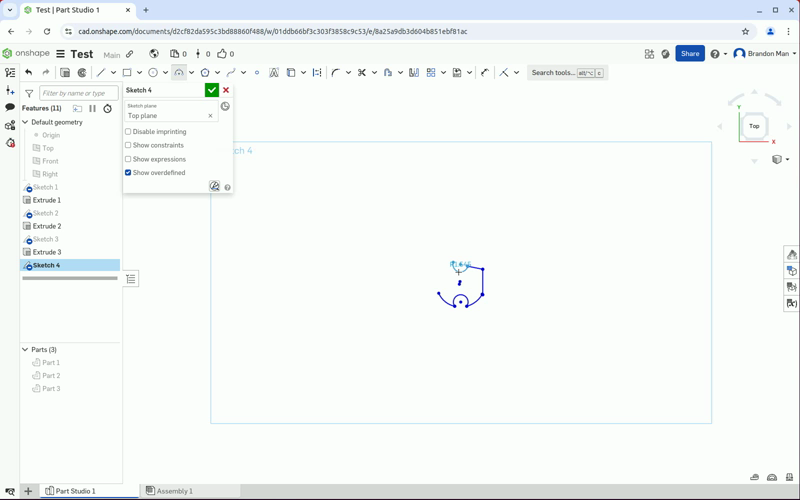
click(458, 271)
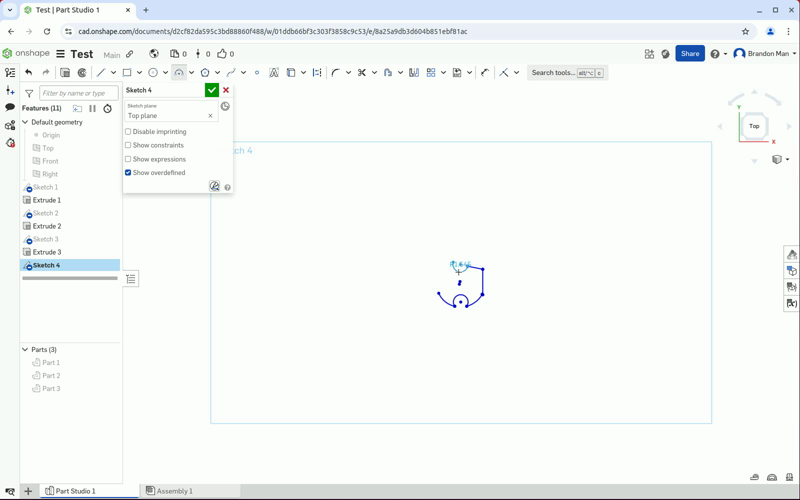
key_up(shift)
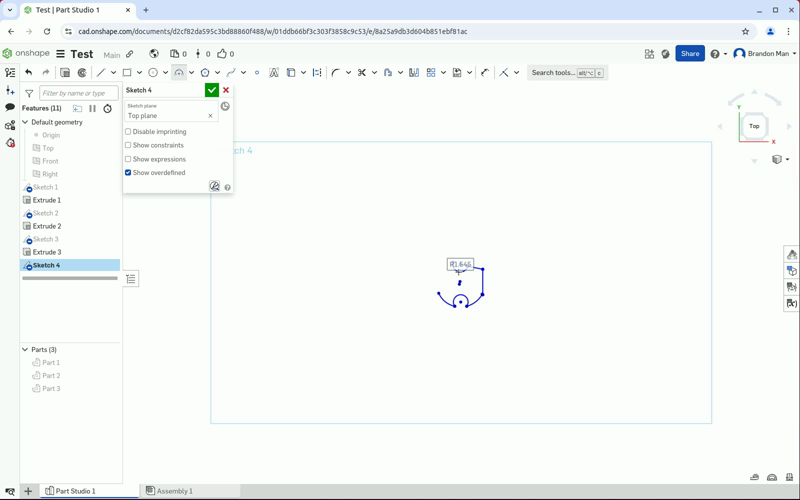
key(esc)
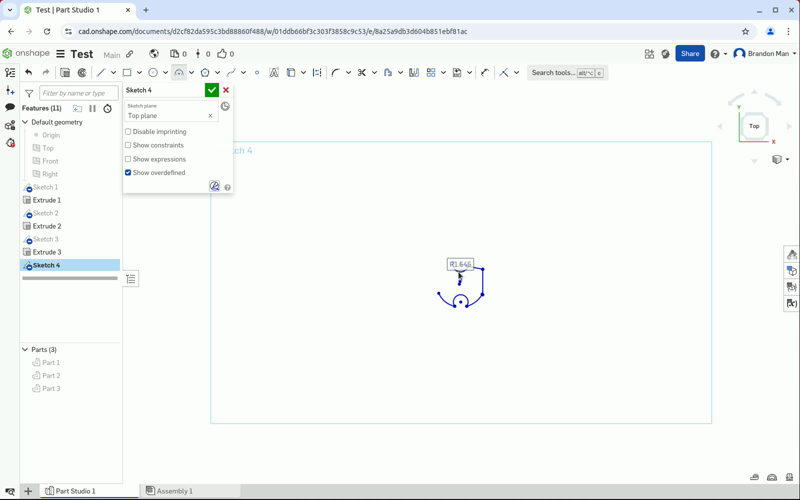
key(l)
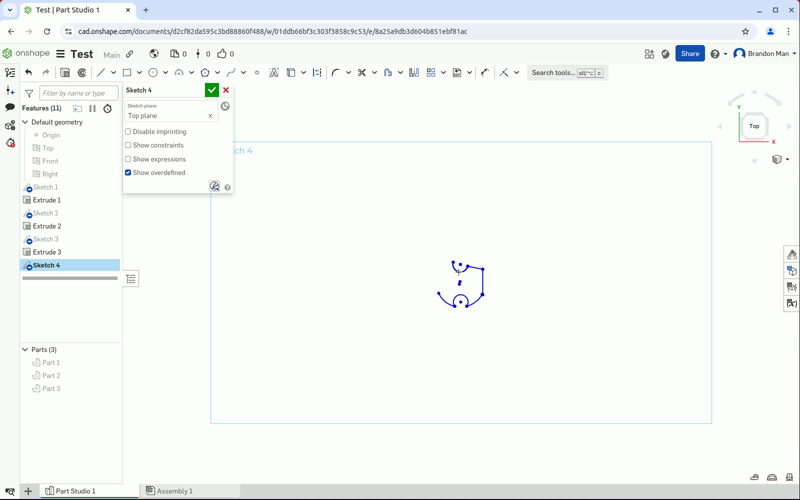
mouse_move(453, 262)
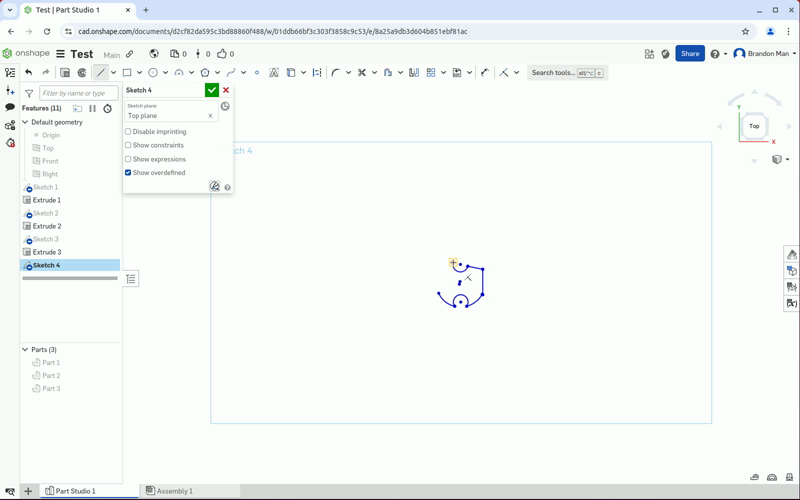
click(453, 262)
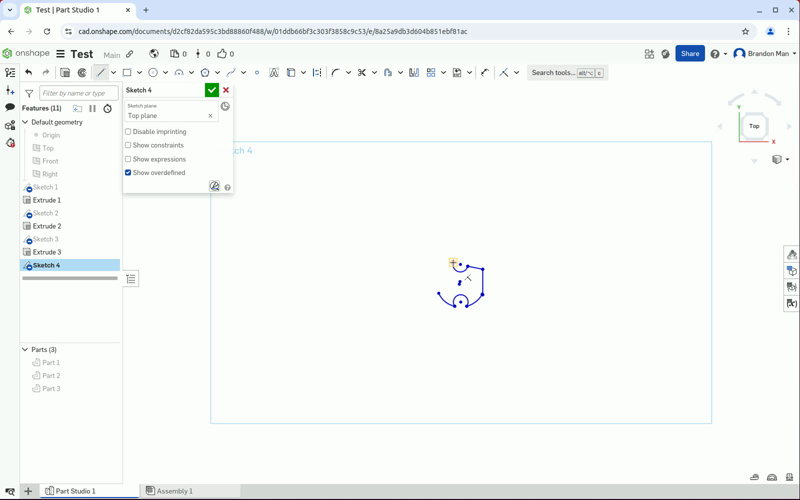
key_down(shift)
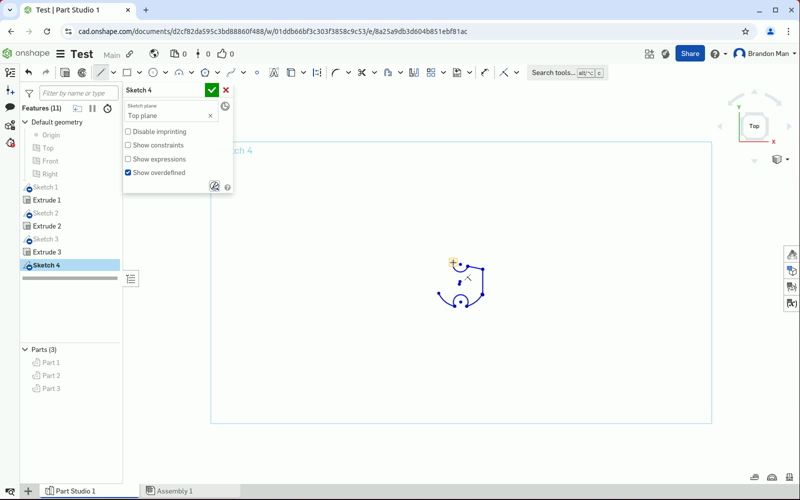
mouse_move(483, 262)
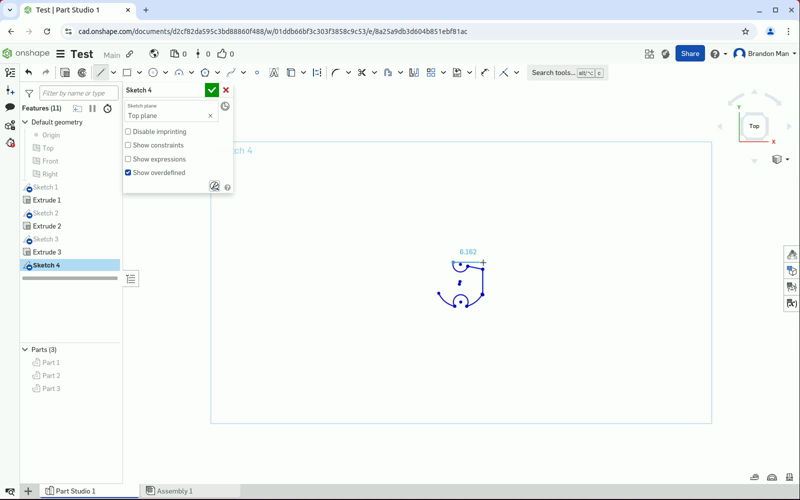
mouse_move(438, 258)
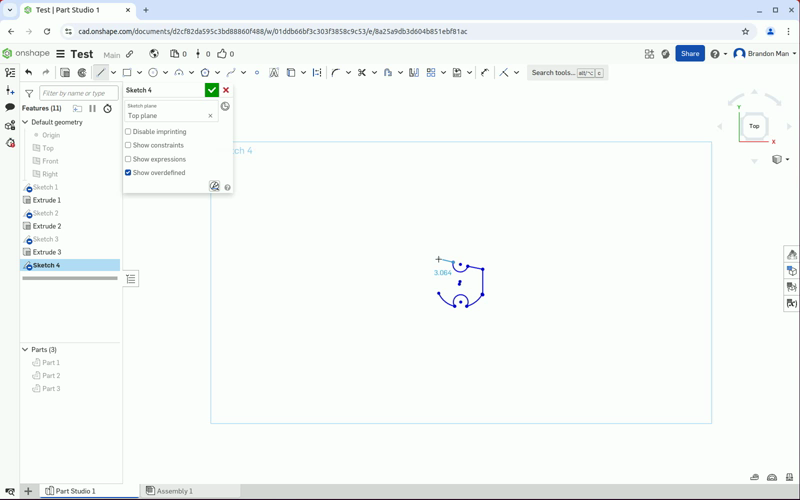
click(438, 258)
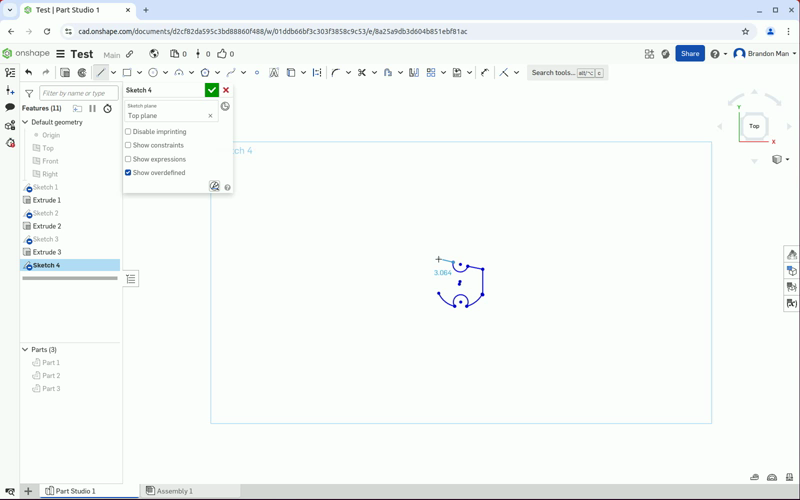
key_up(shift)
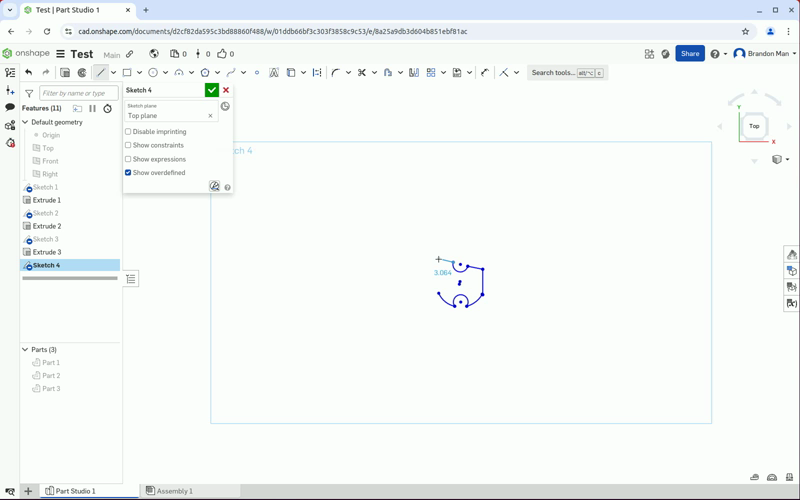
mouse_move(468, 258)
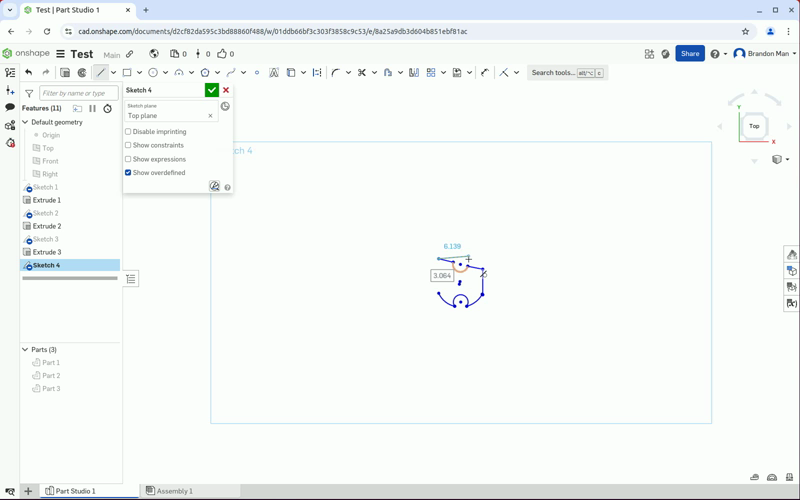
key_down(shift)
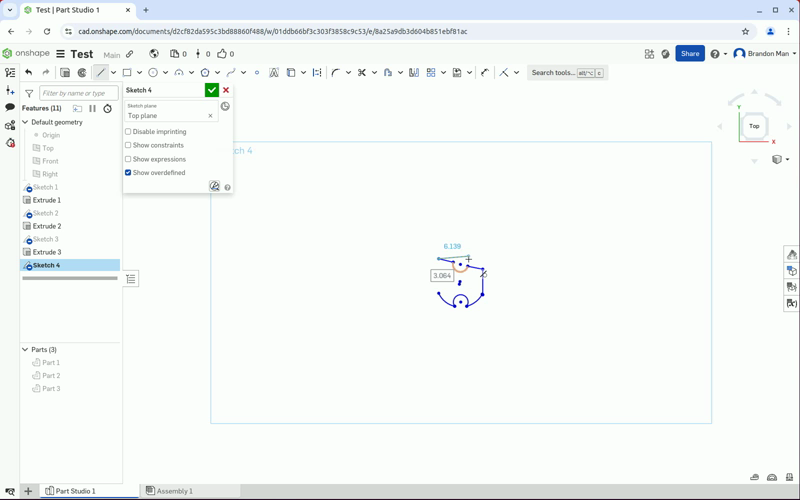
mouse_move(438, 293)
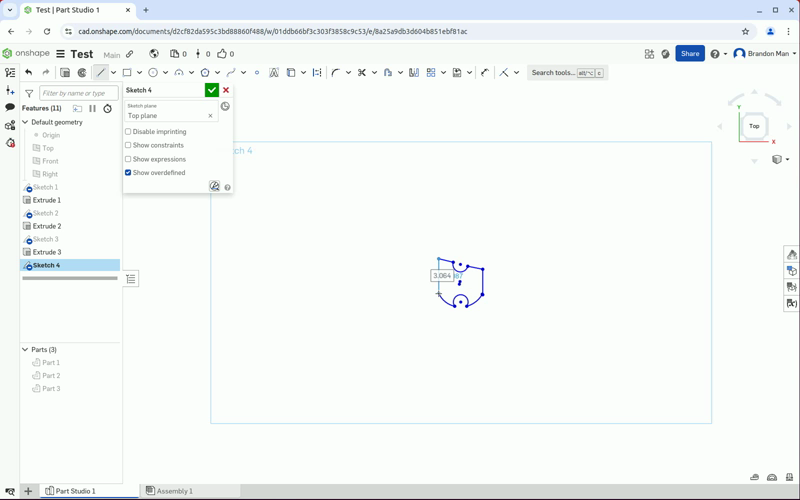
key_up(shift)
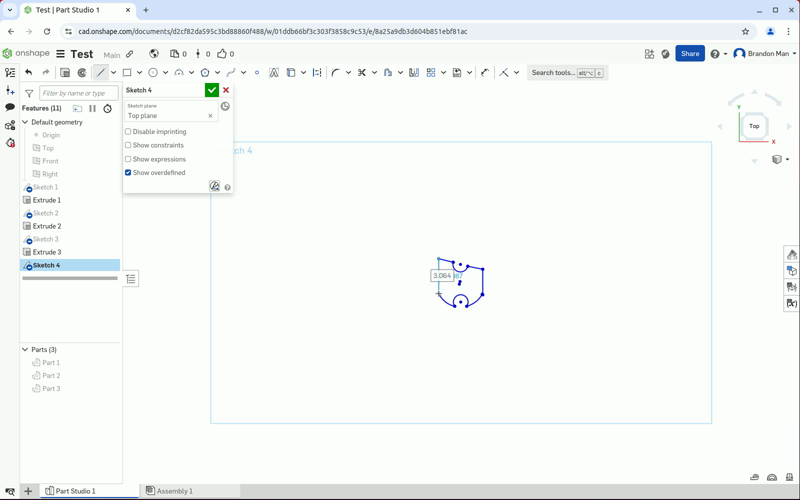
click(438, 293)
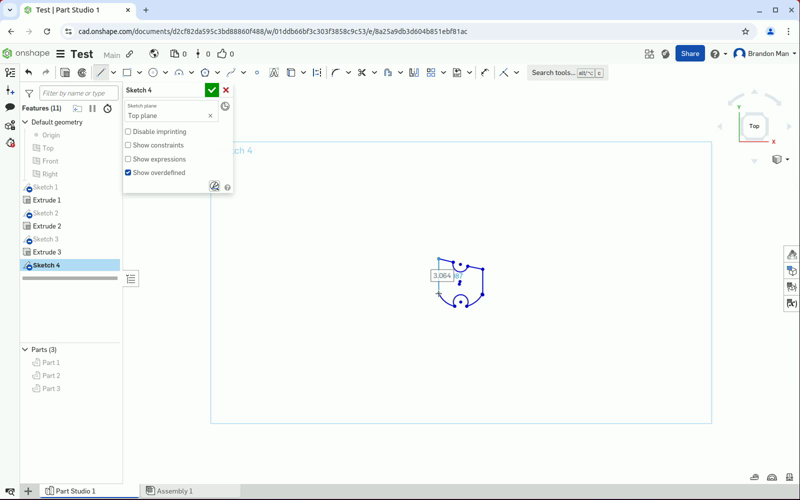
key(esc)
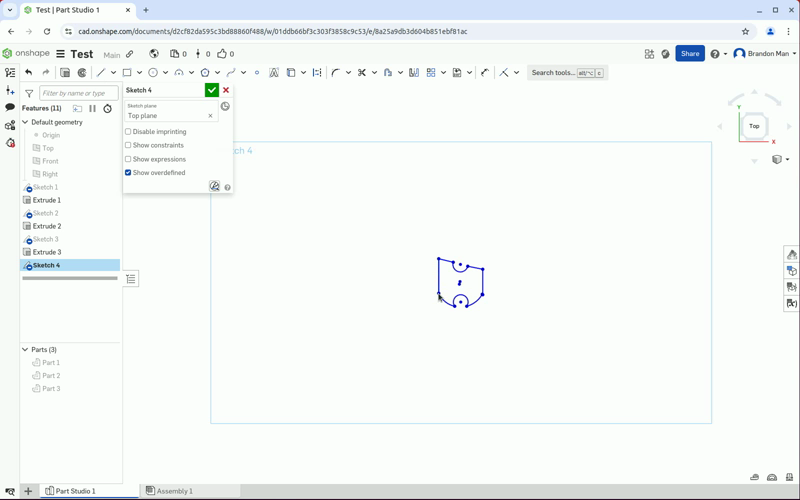
key(c)
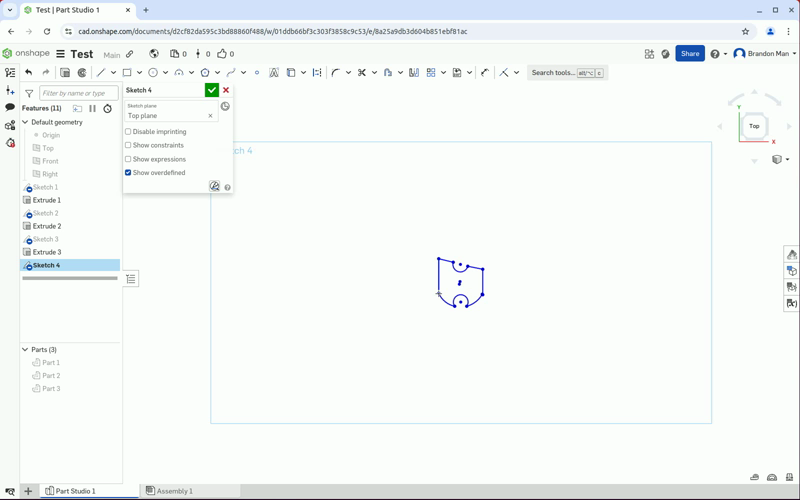
key_down(shift)
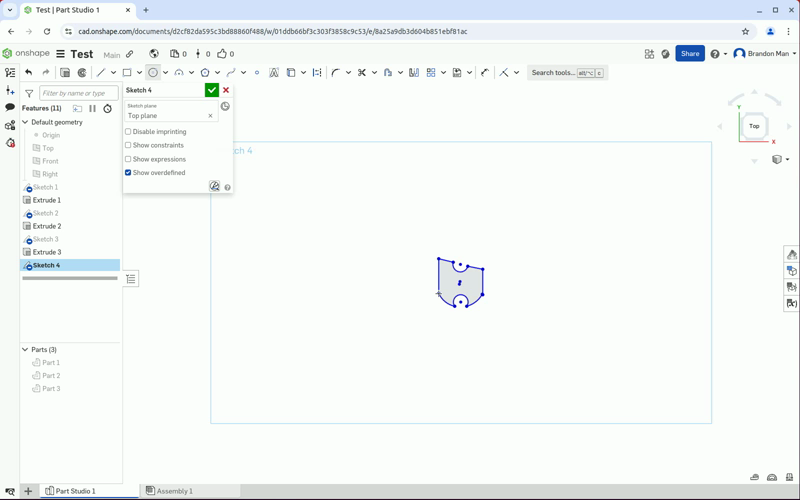
mouse_move(460, 283)
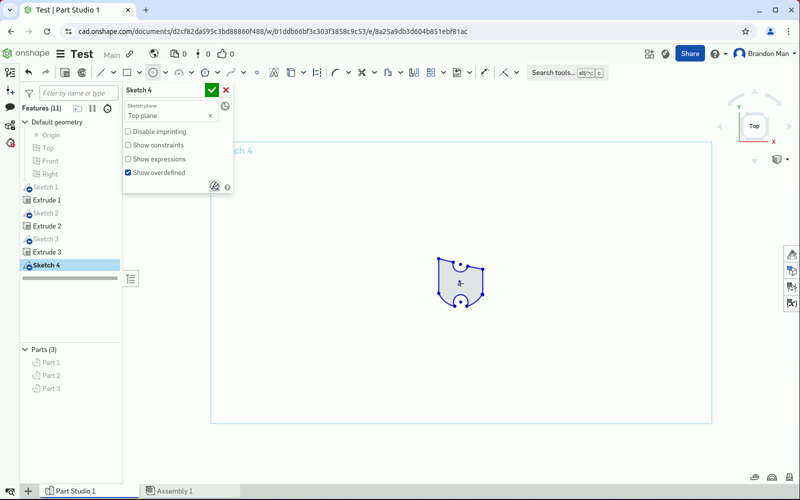
scroll(6)
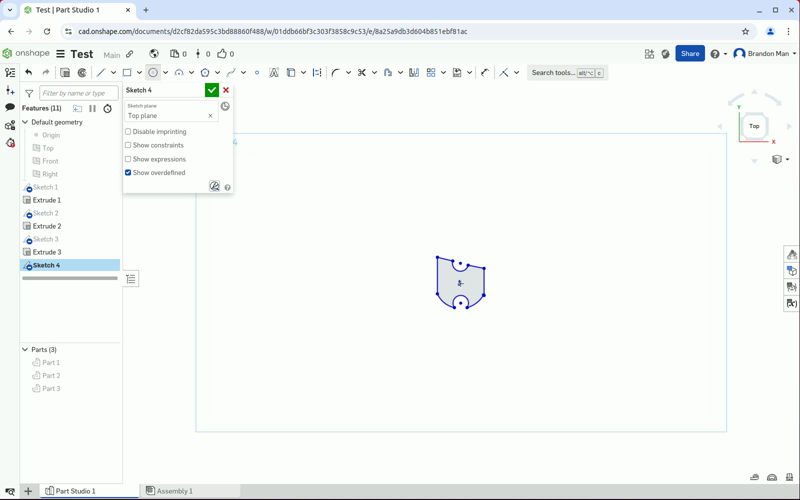
scroll(6)
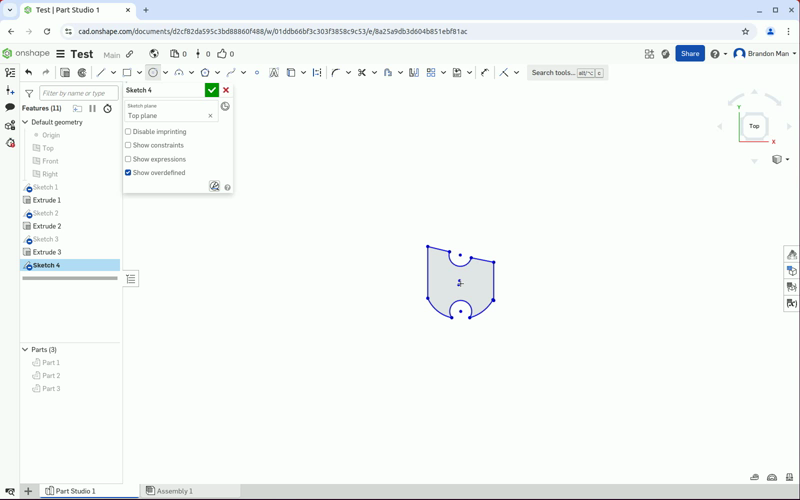
scroll(6)
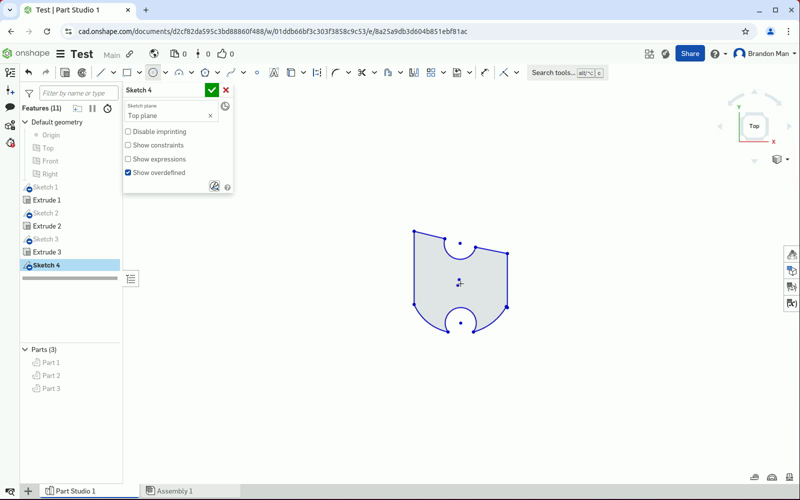
scroll(6)
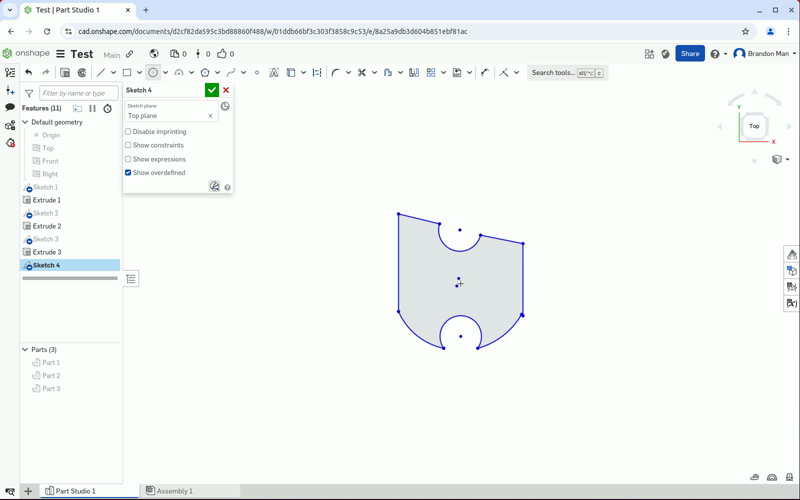
scroll(6)
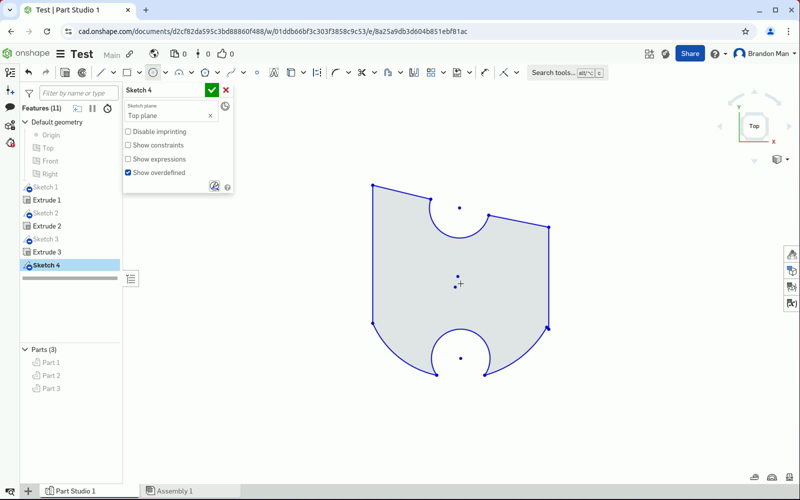
scroll(6)
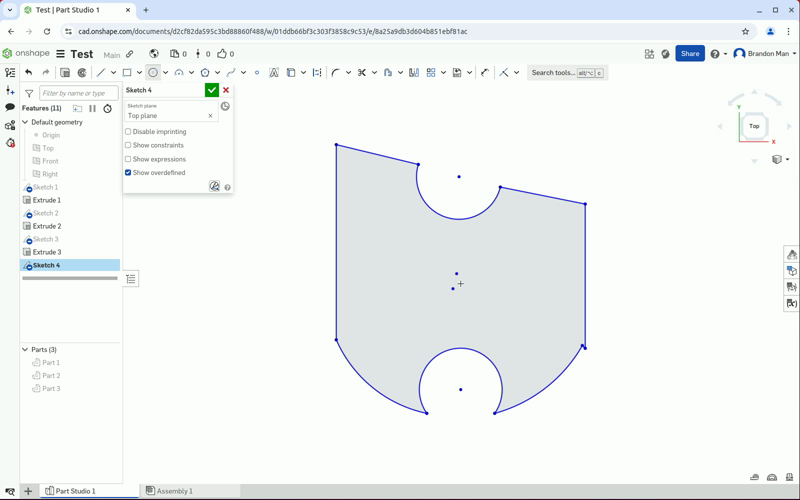
scroll(6)
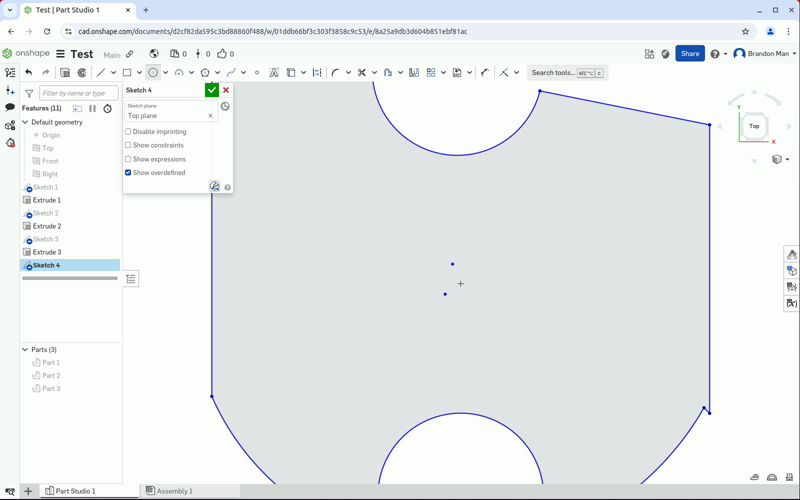
click(460, 283)
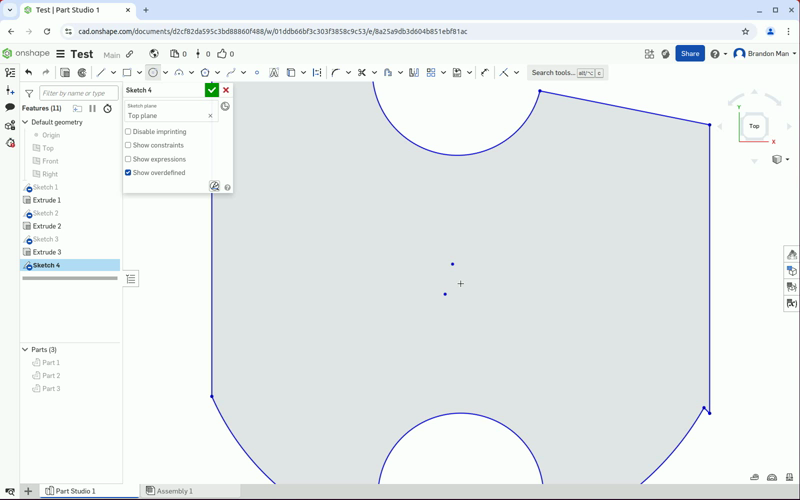
scroll(-6)
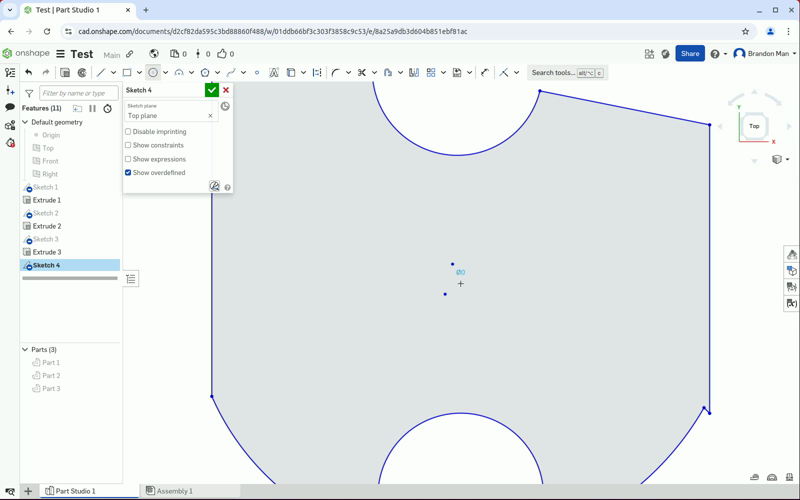
scroll(-6)
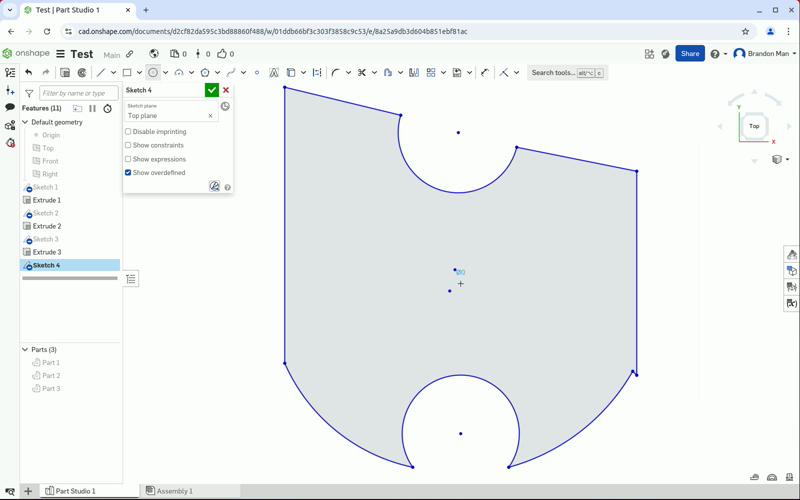
scroll(-6)
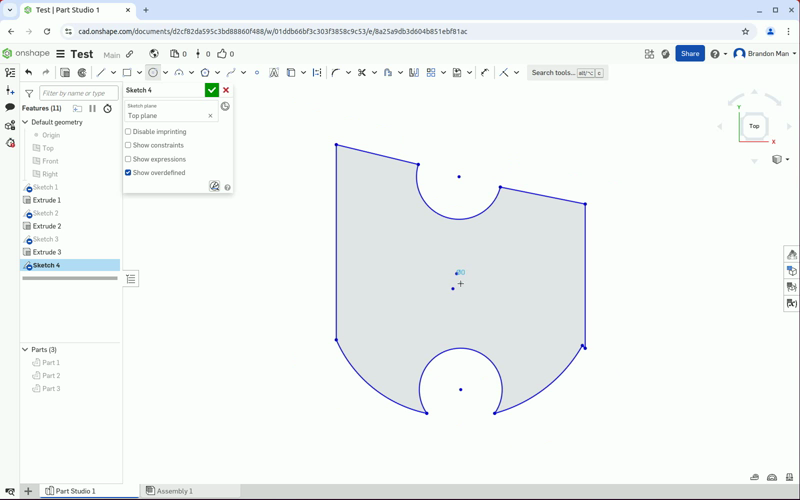
scroll(-6)
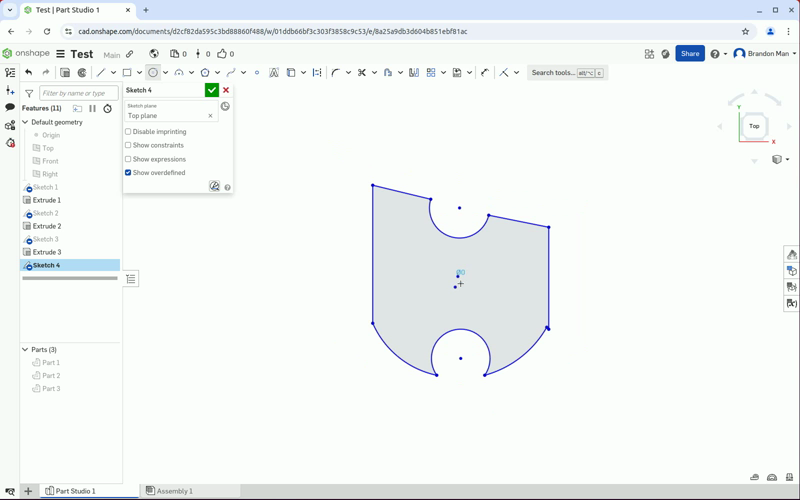
scroll(-6)
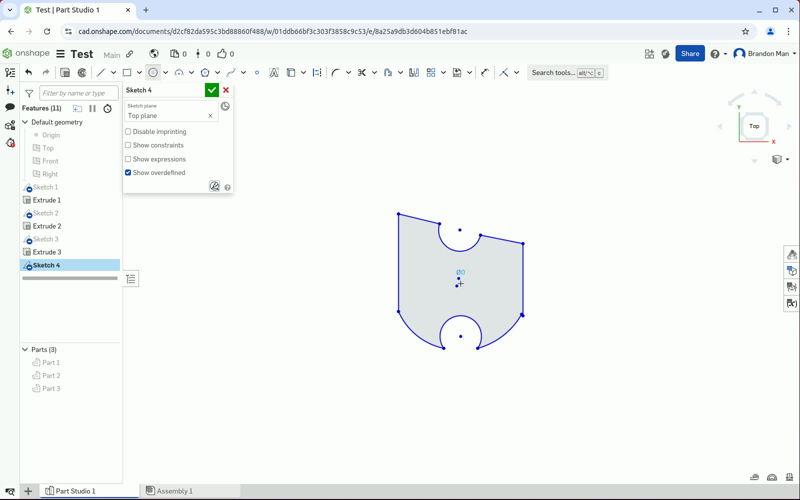
scroll(-6)
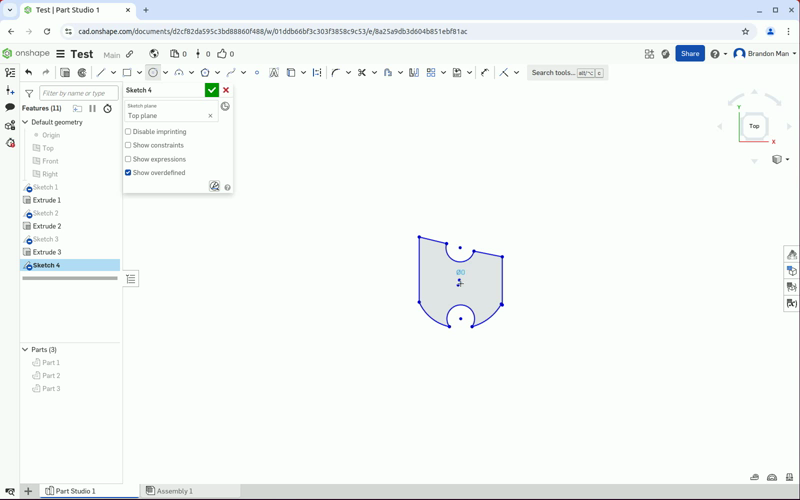
scroll(-6)
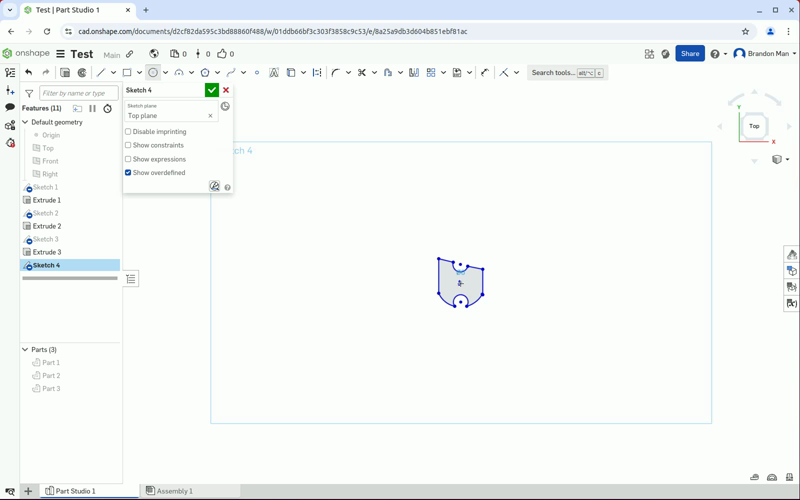
key_up(shift)
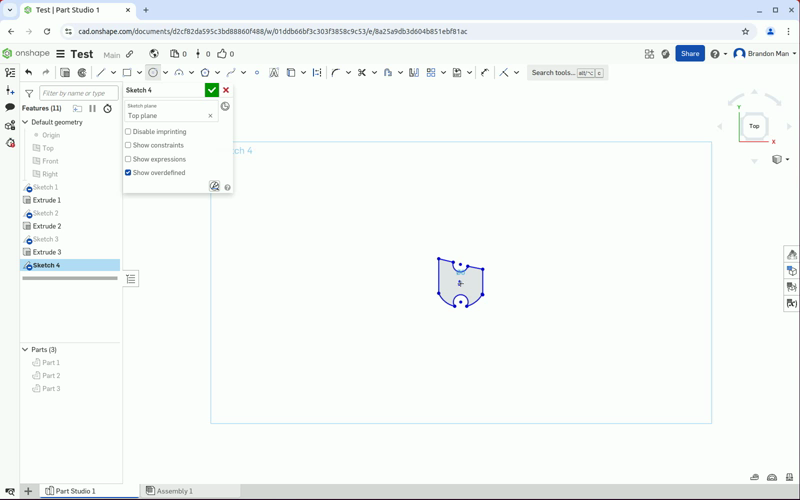
mouse_move(466, 283)
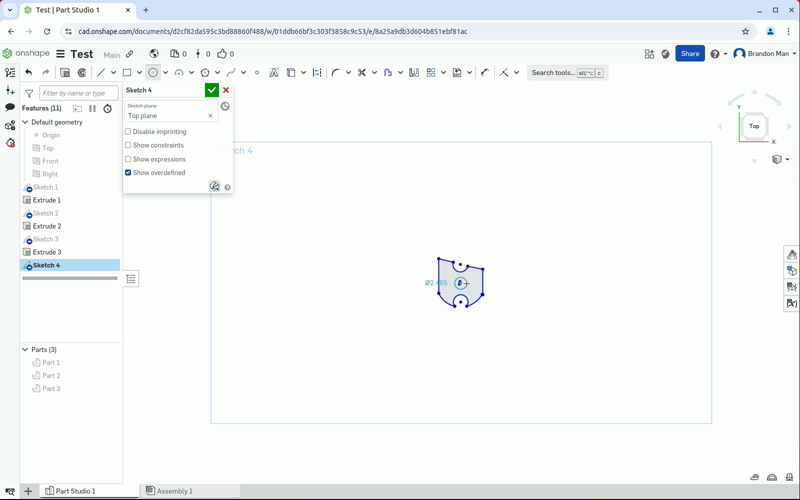
click(466, 283)
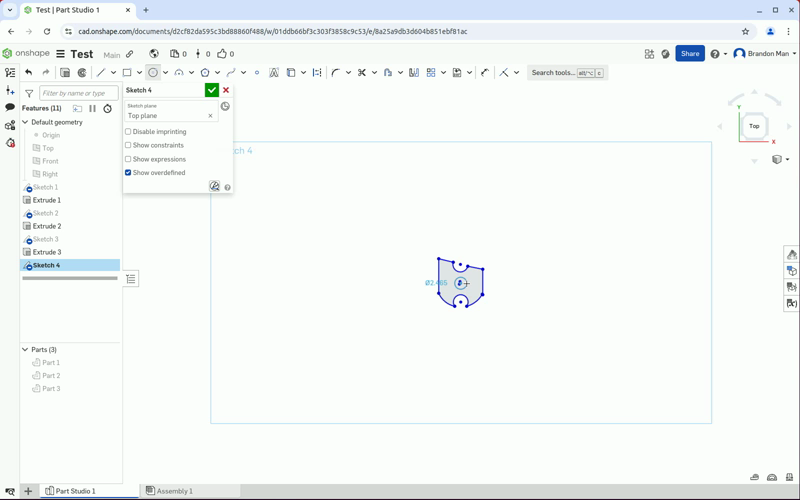
key(esc)
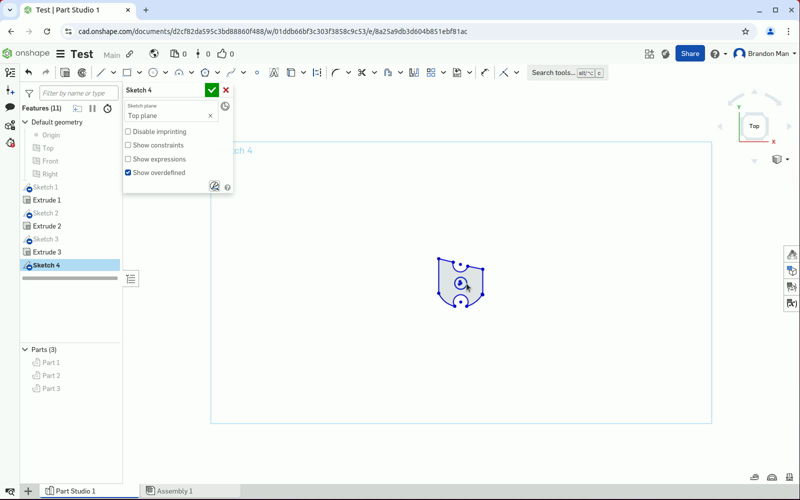
mouse_move(458, 292)
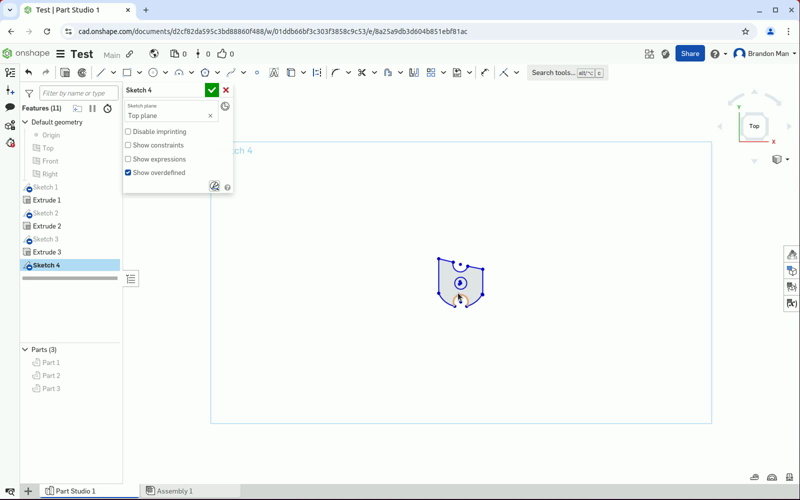
scroll(6)
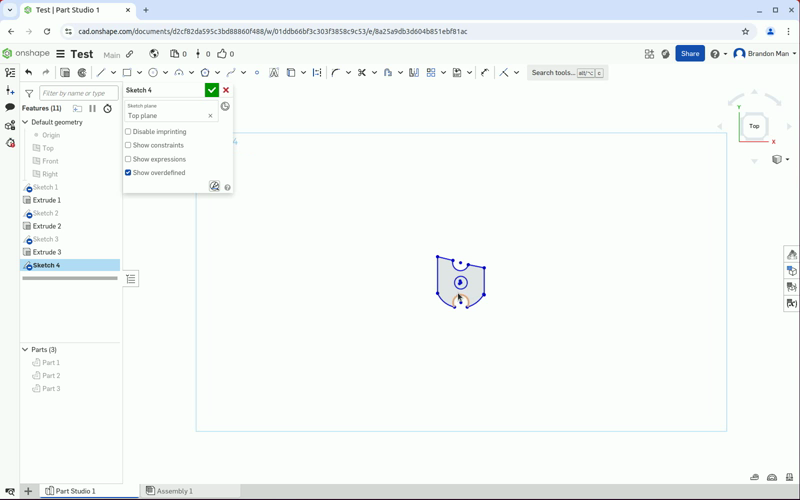
scroll(6)
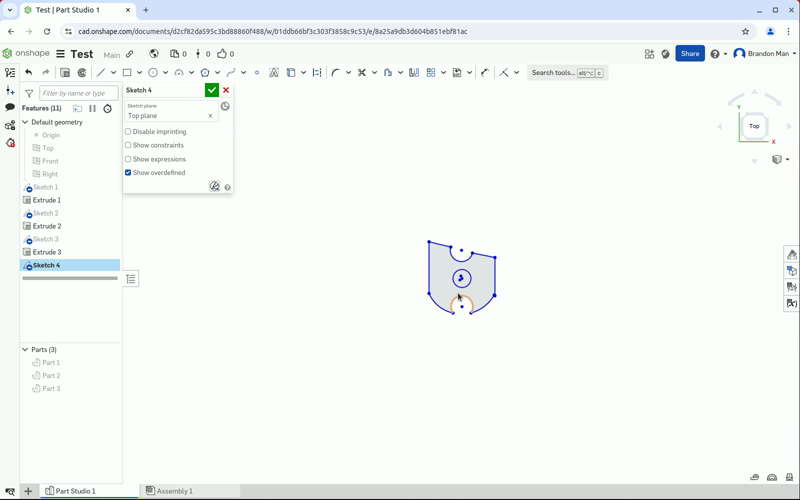
scroll(6)
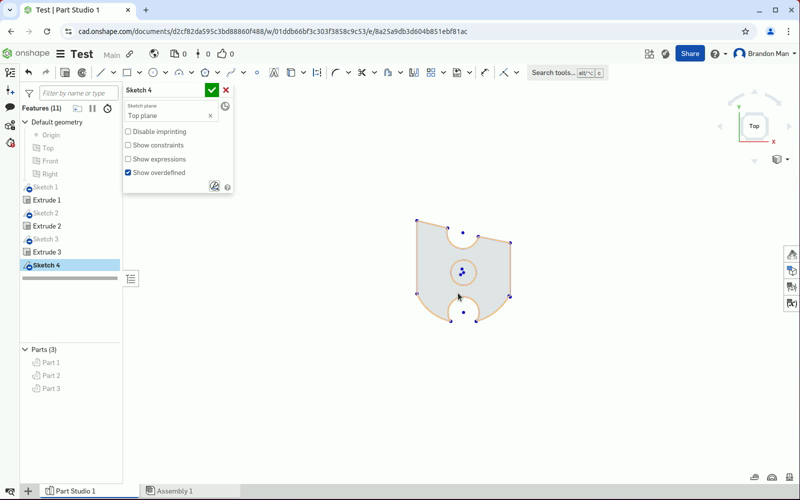
scroll(6)
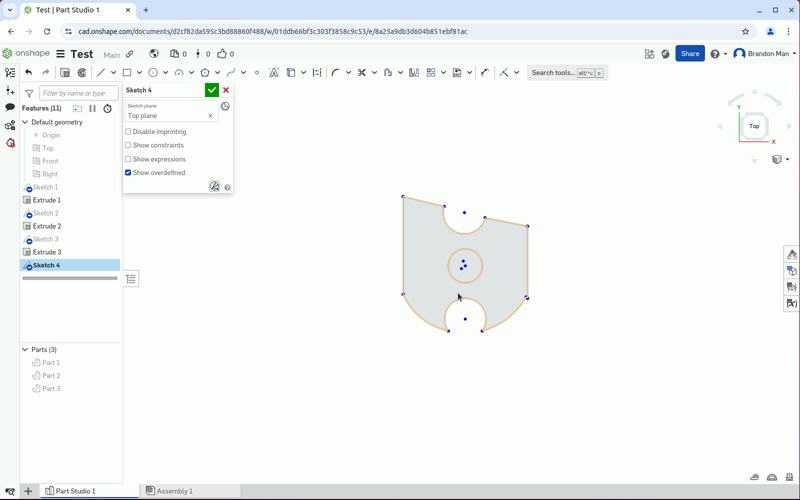
scroll(6)
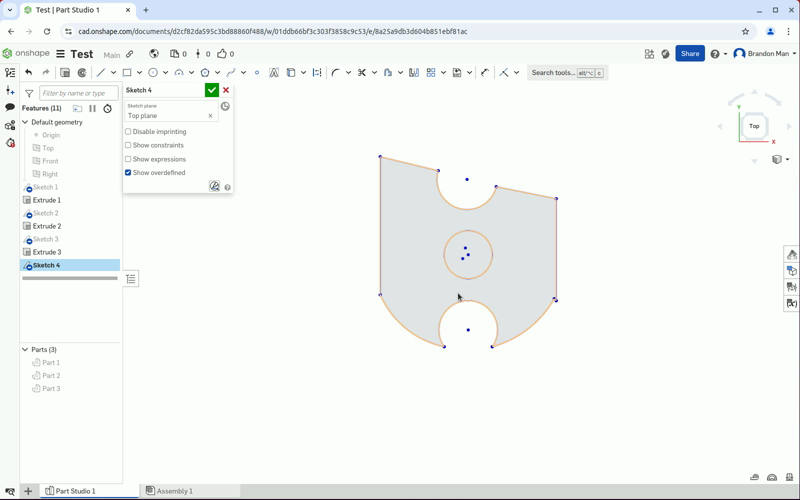
scroll(6)
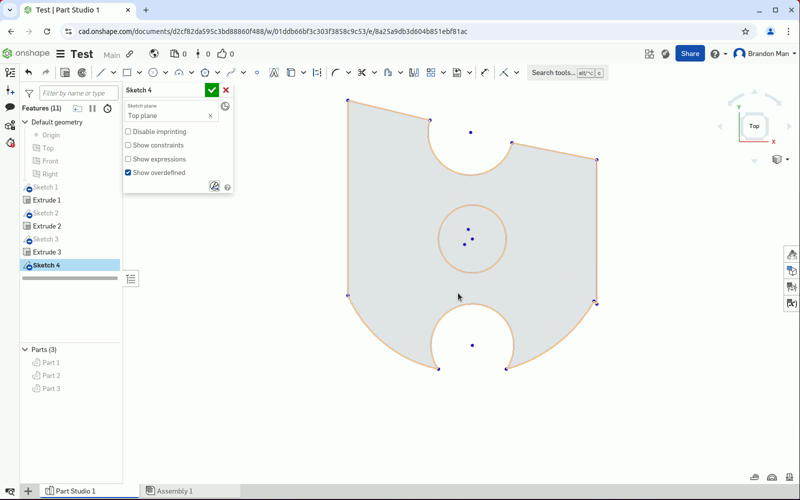
scroll(6)
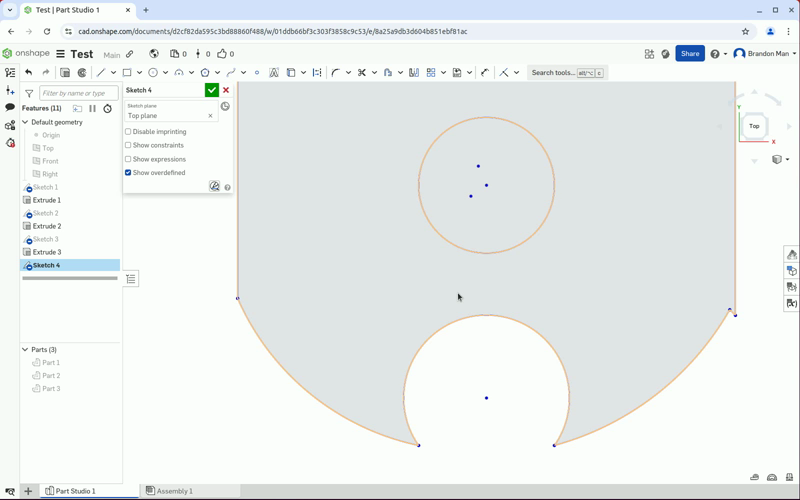
click(458, 292)
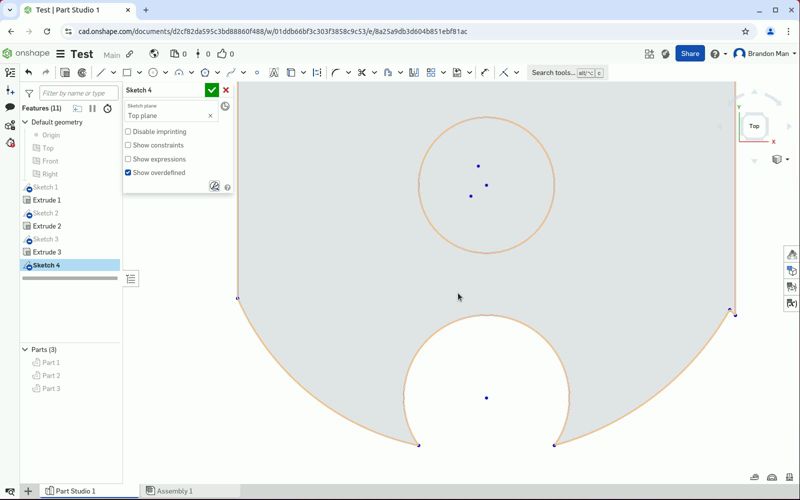
scroll(-6)
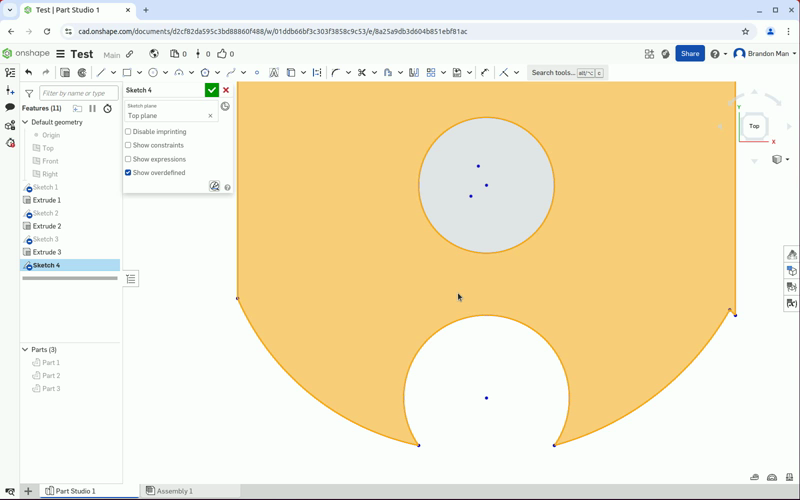
scroll(-6)
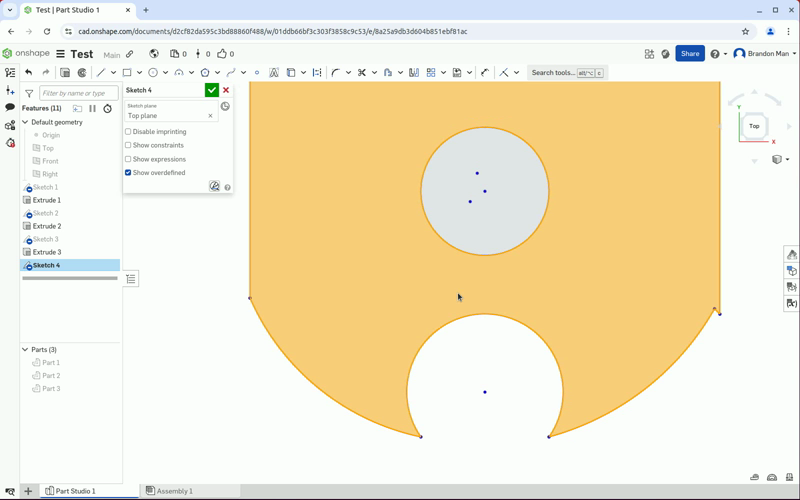
scroll(-6)
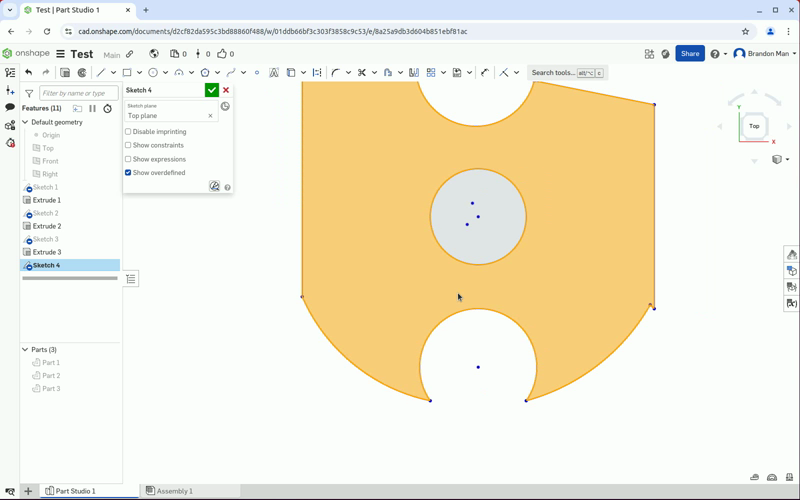
scroll(-6)
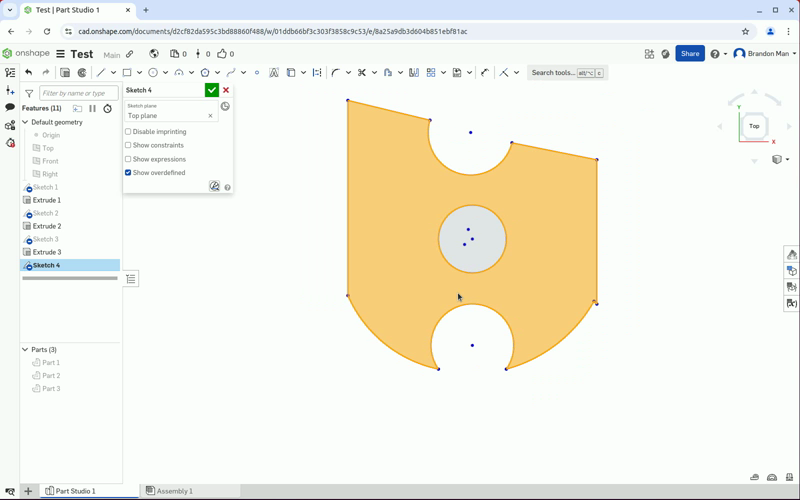
scroll(-6)
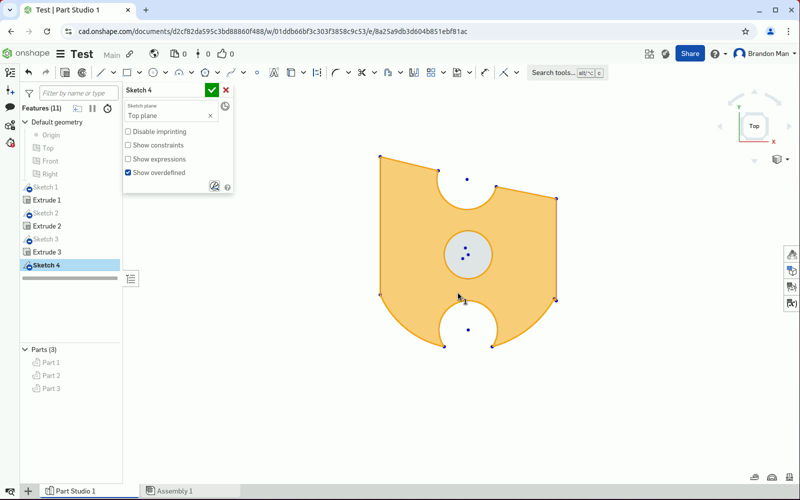
scroll(-6)
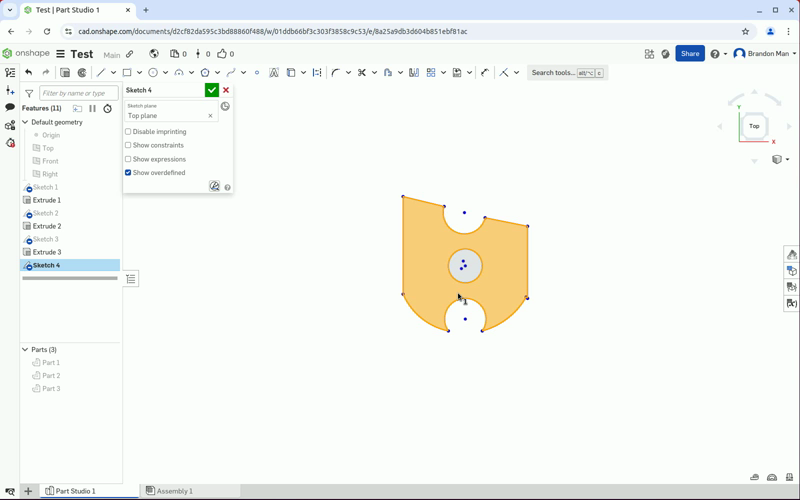
scroll(-6)
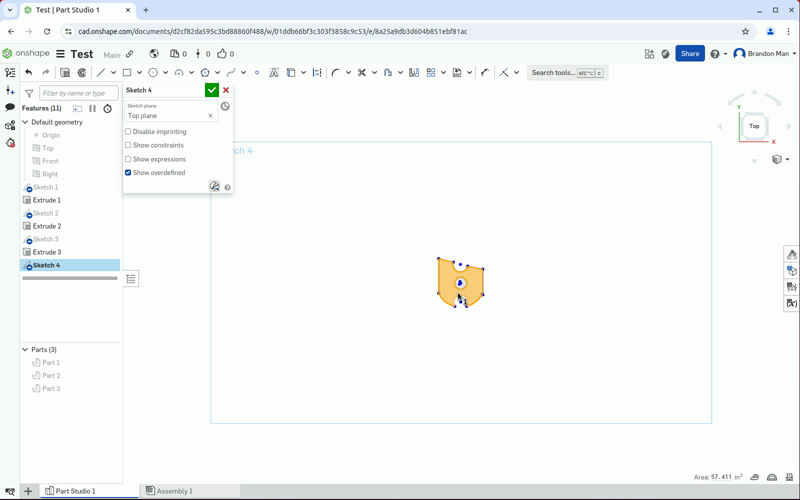
mouse_move(73, 352)
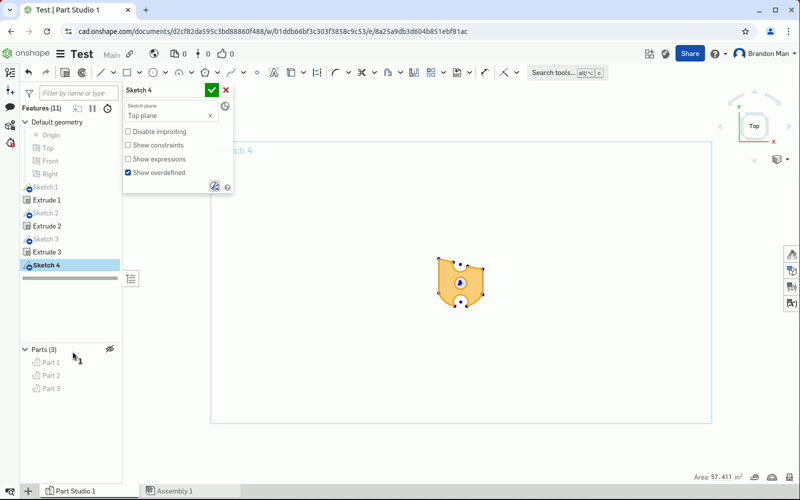
key(shift+y)
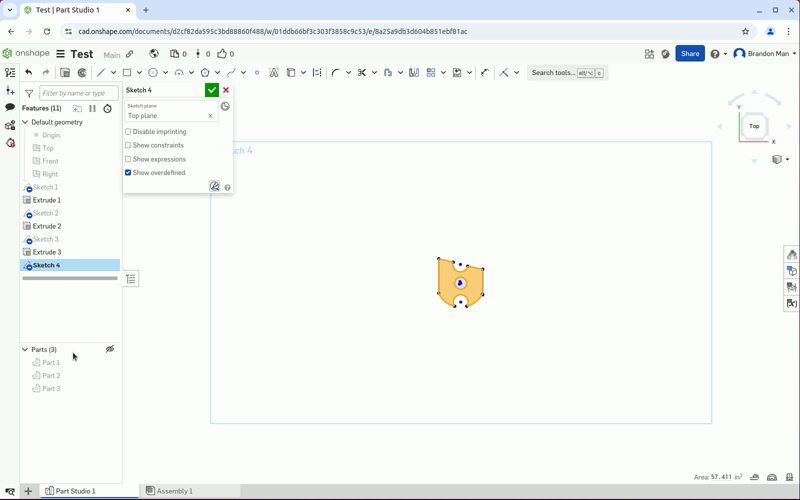
key(shift+e)
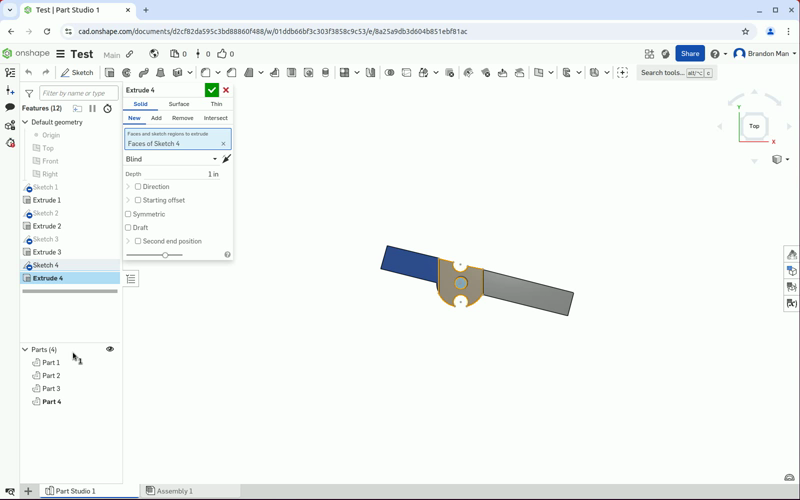
mouse_move(143, 106)
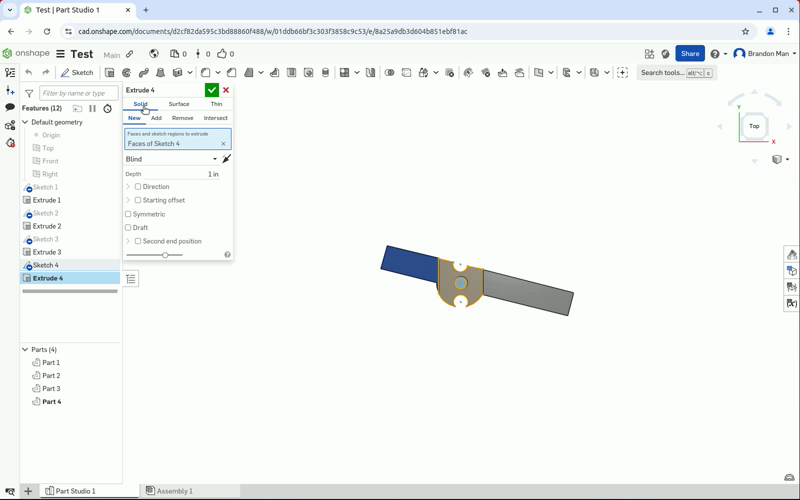
click(143, 106)
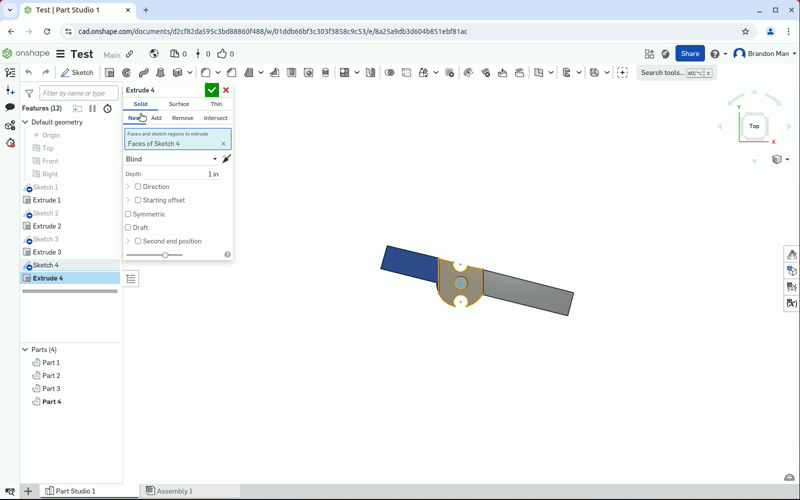
mouse_move(137, 120)
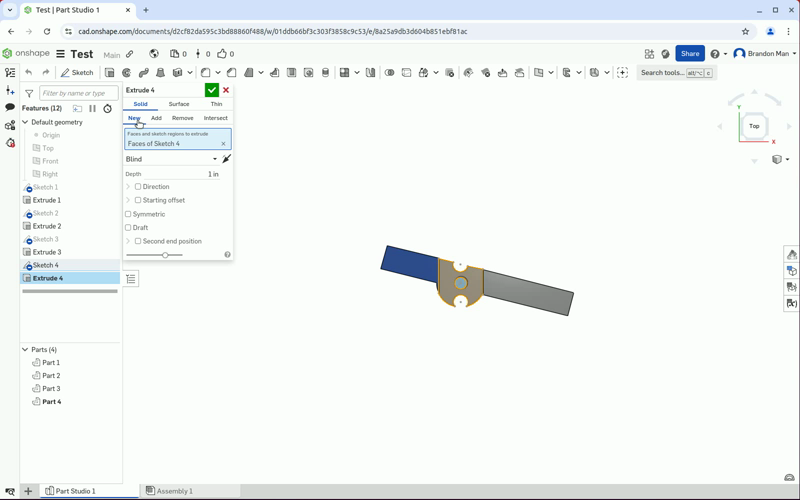
click(137, 120)
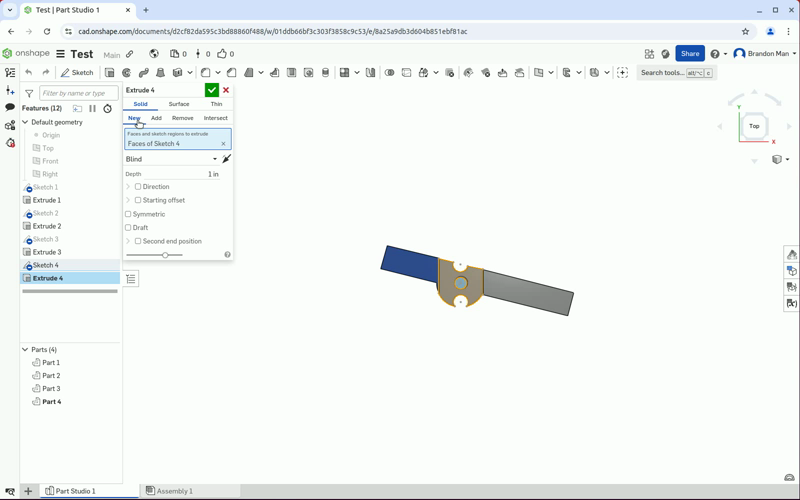
key(tab, 4)
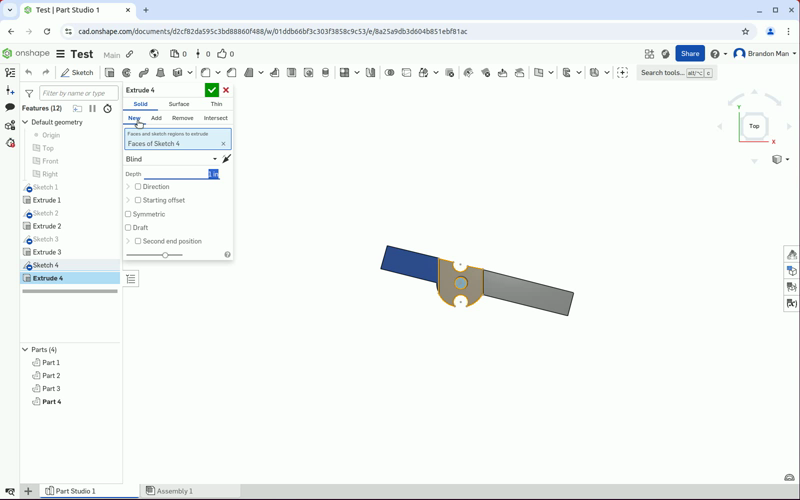
text(9.869)
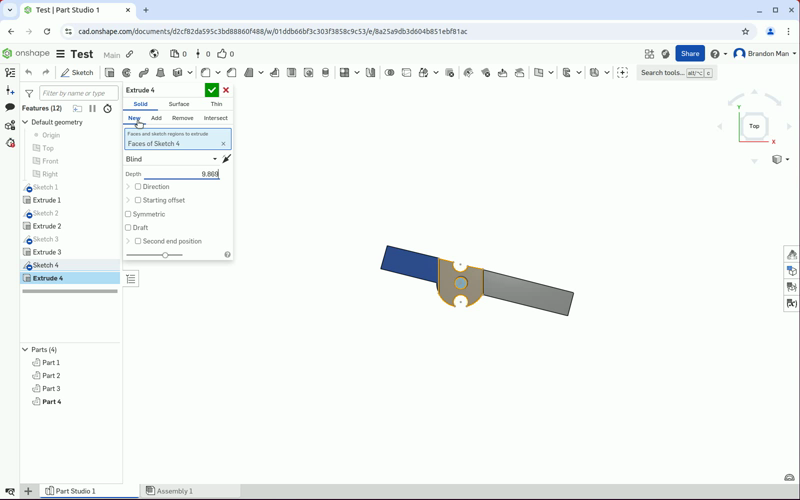
key(enter)
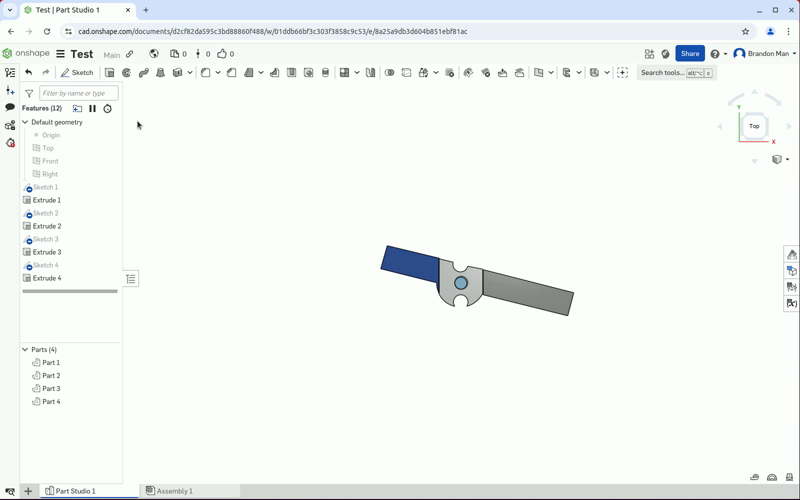
key(shift+h)
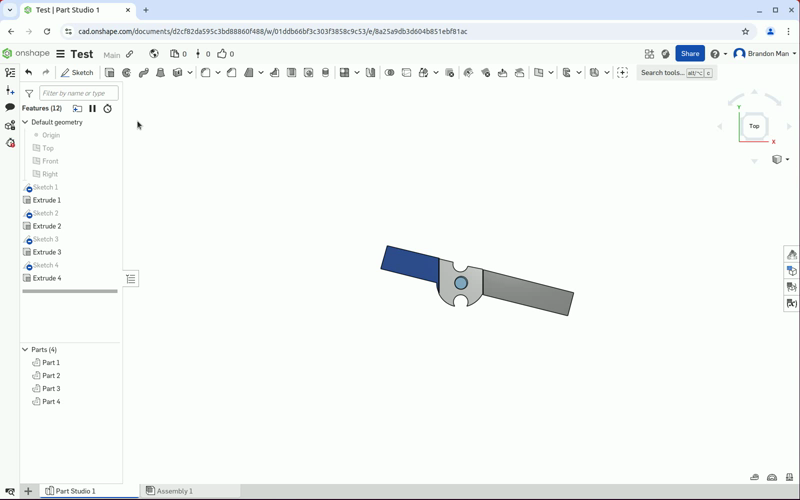
key(shift+h)
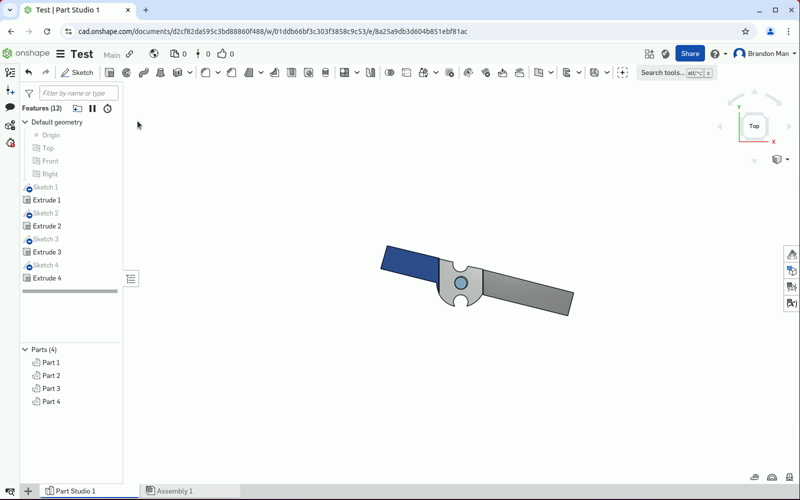
mouse_move(73, 189)
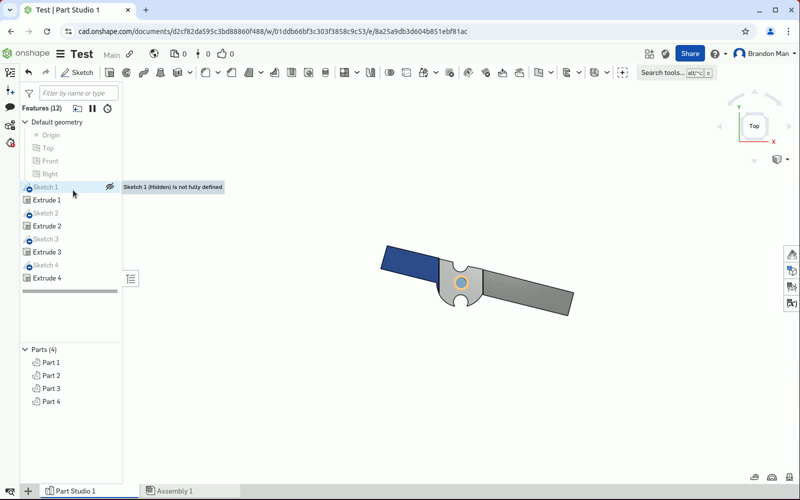
click(73, 189)
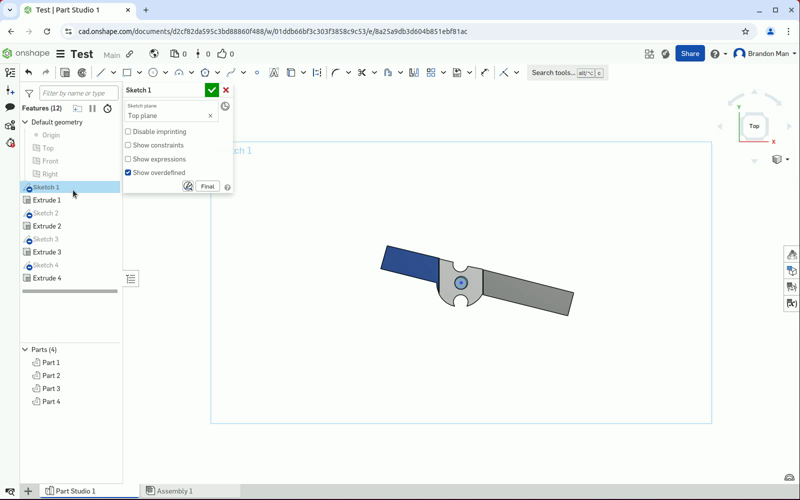
mouse_move(229, 92)
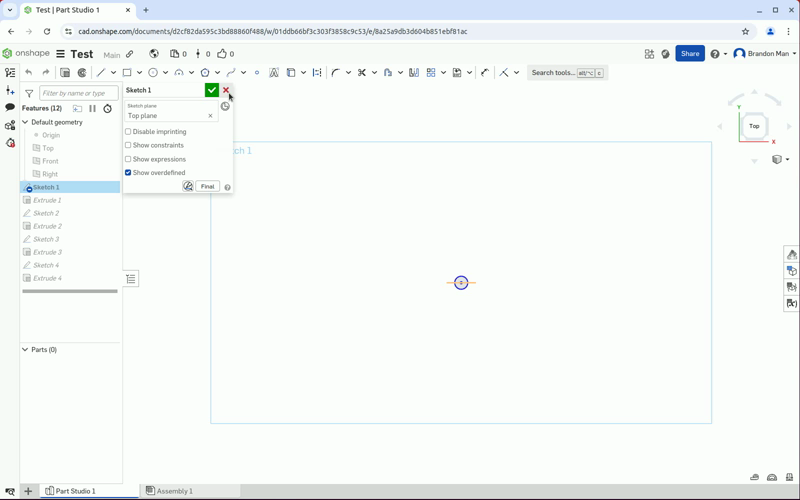
click(229, 92)
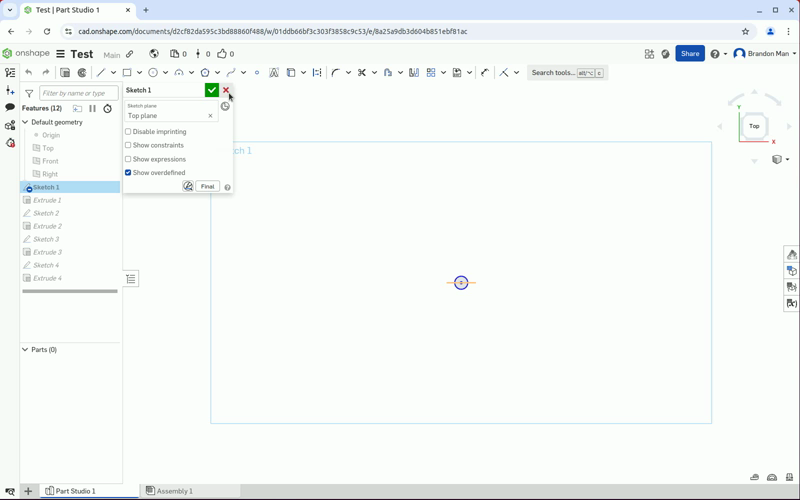
key(shift+s)
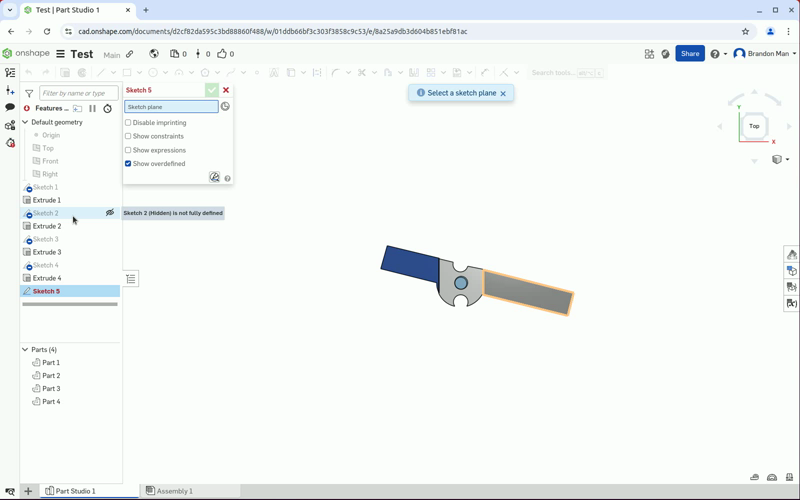
scroll(3)
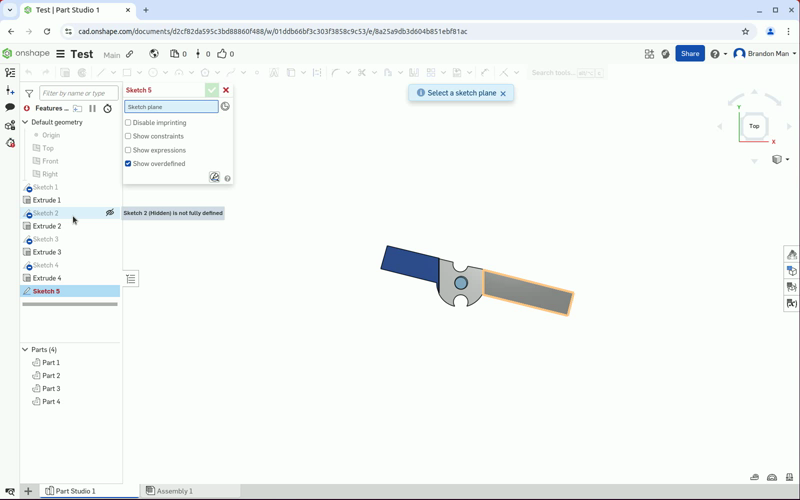
mouse_move(73, 150)
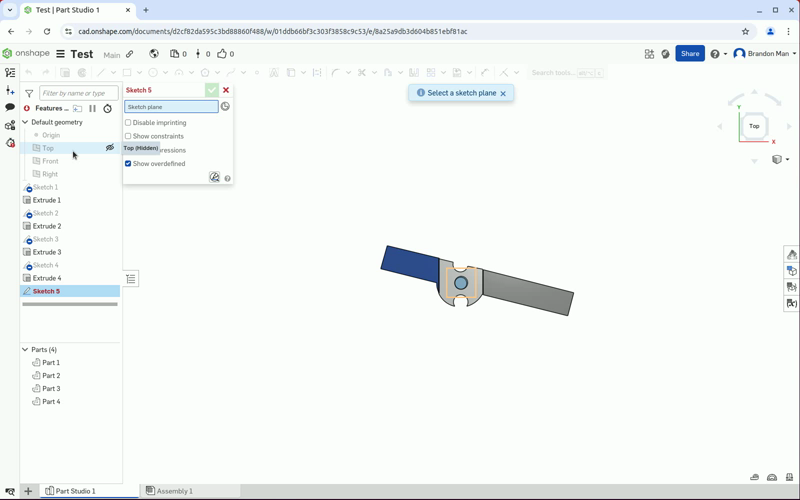
click(73, 150)
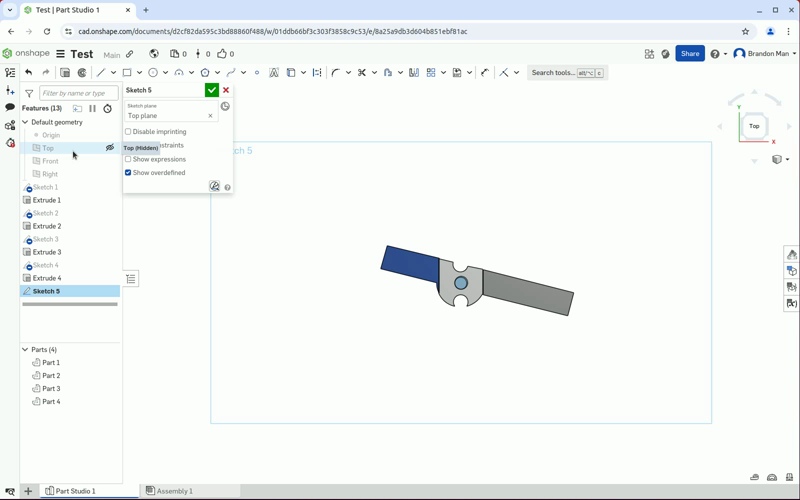
mouse_move(73, 352)
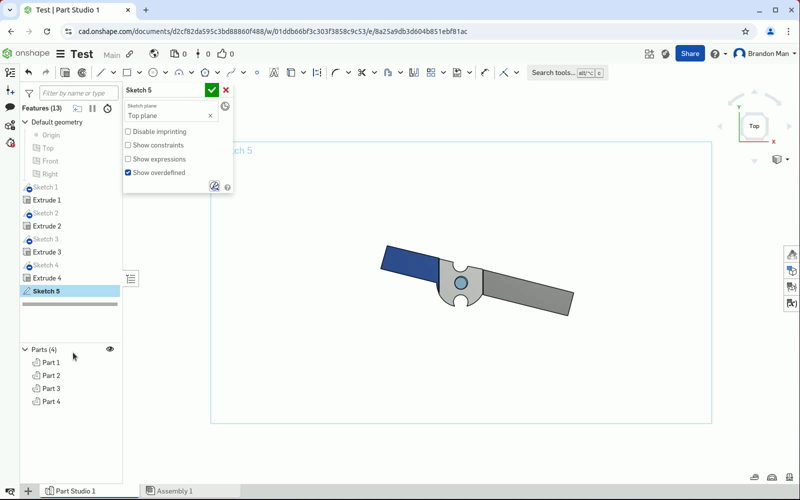
key(y)
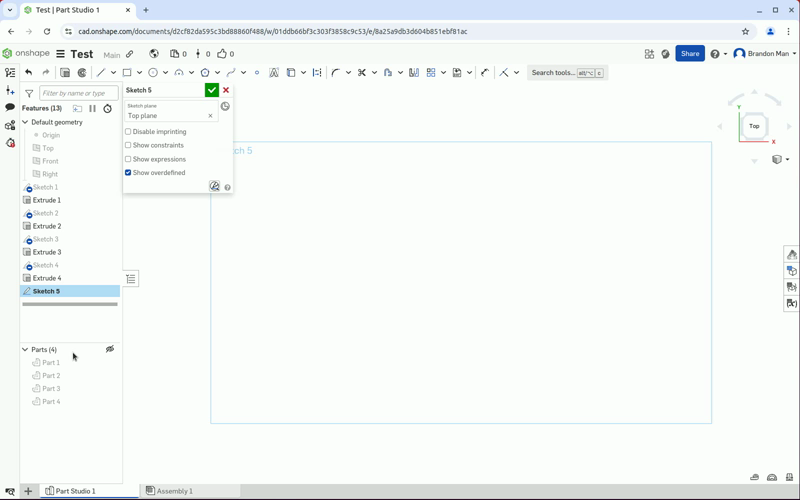
key(a)
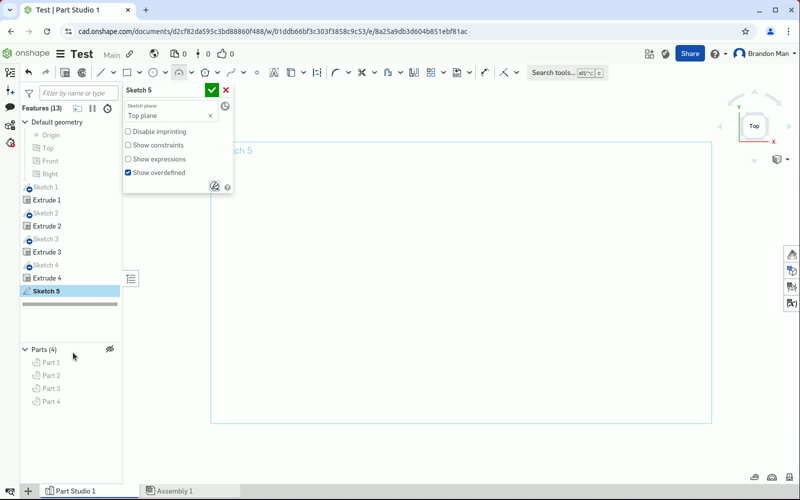
key_down(shift)
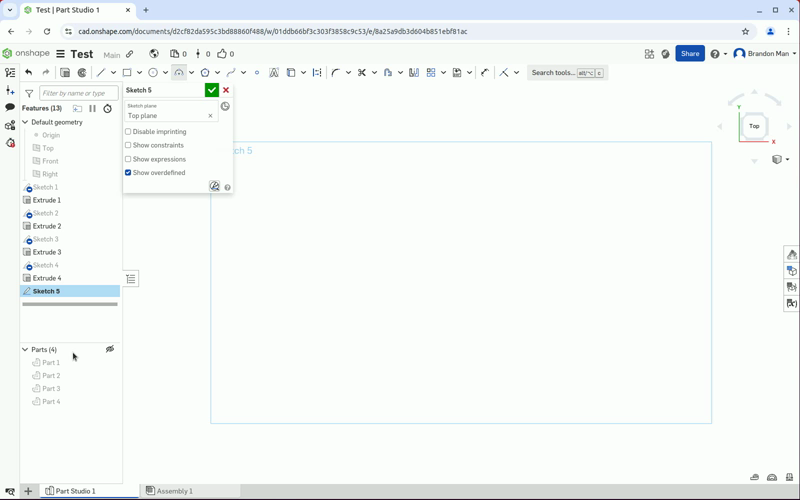
mouse_move(453, 261)
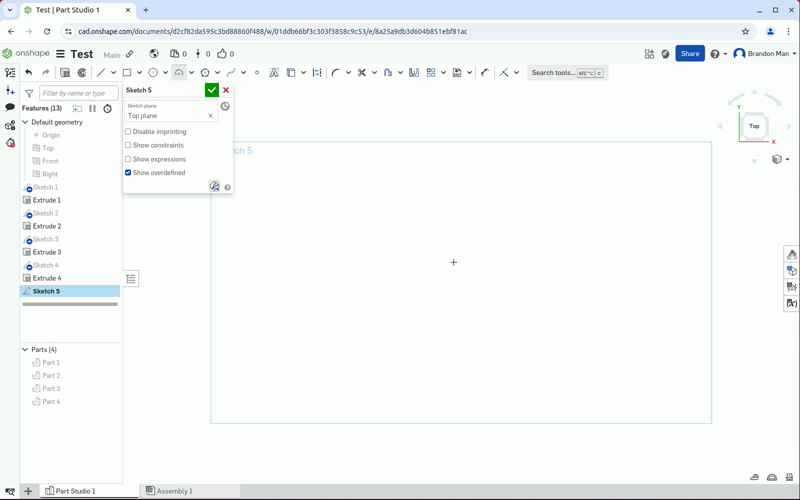
click(453, 261)
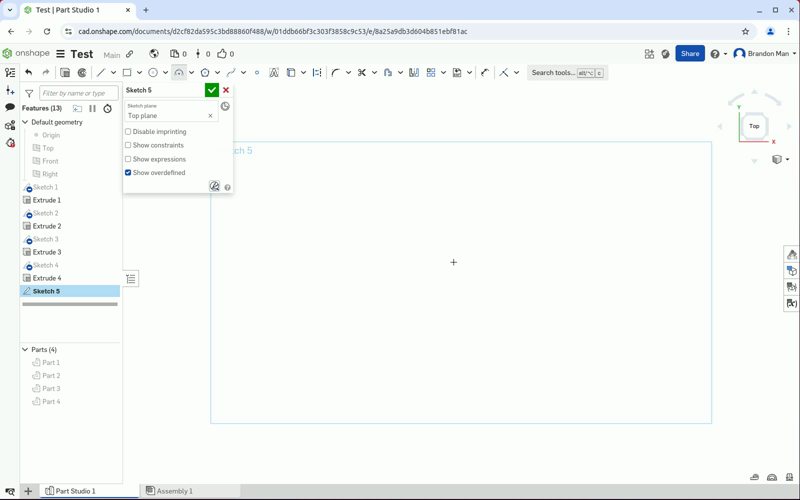
key_up(shift)
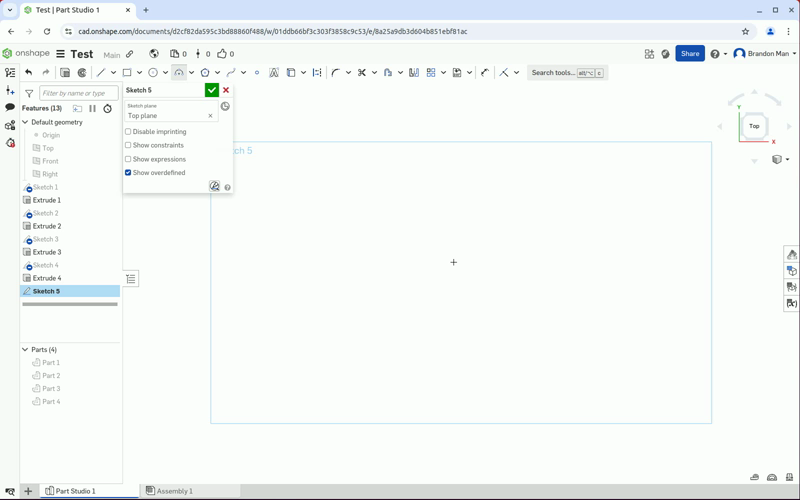
key_down(shift)
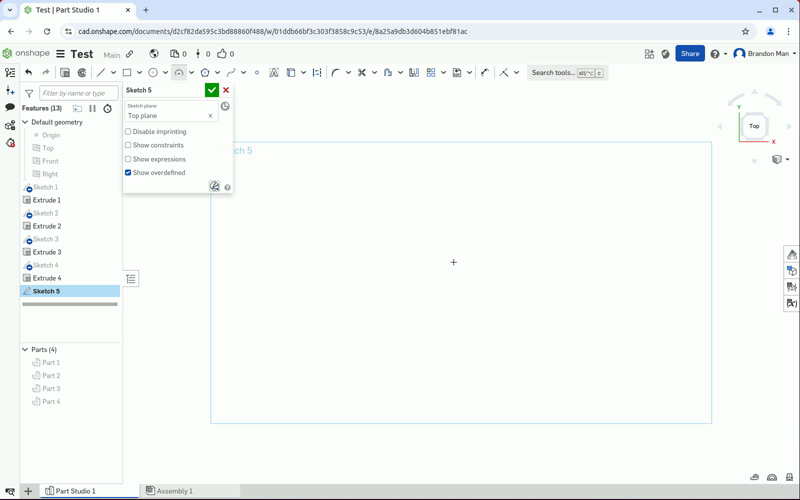
mouse_move(470, 265)
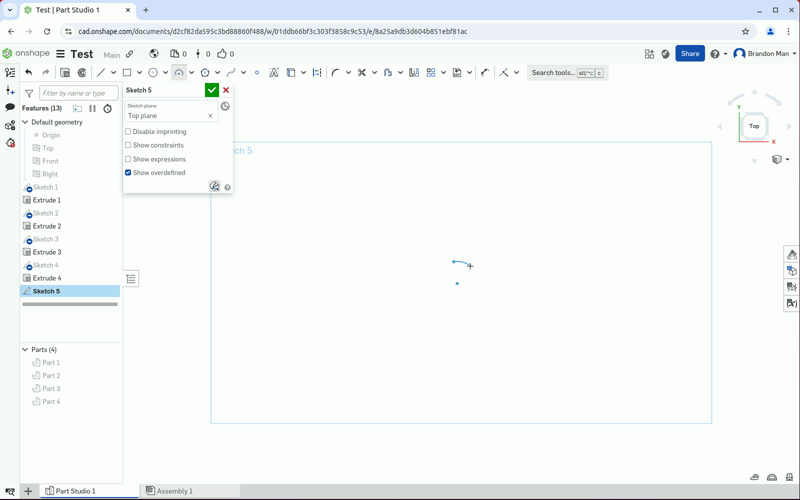
click(470, 265)
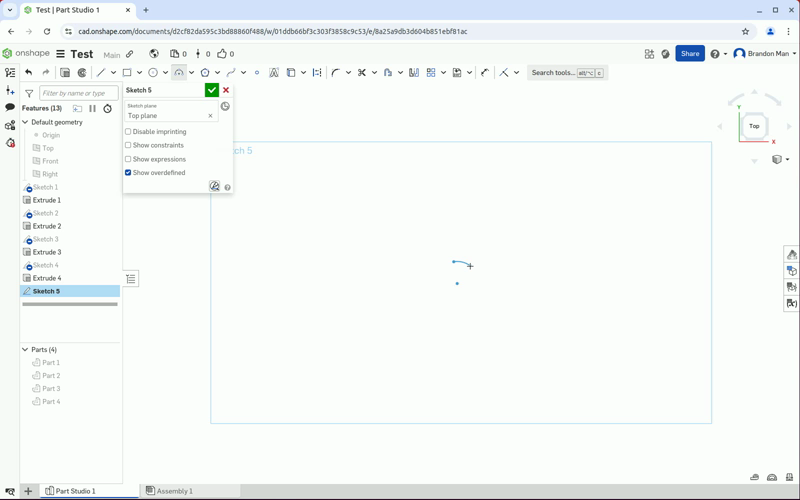
mouse_move(459, 271)
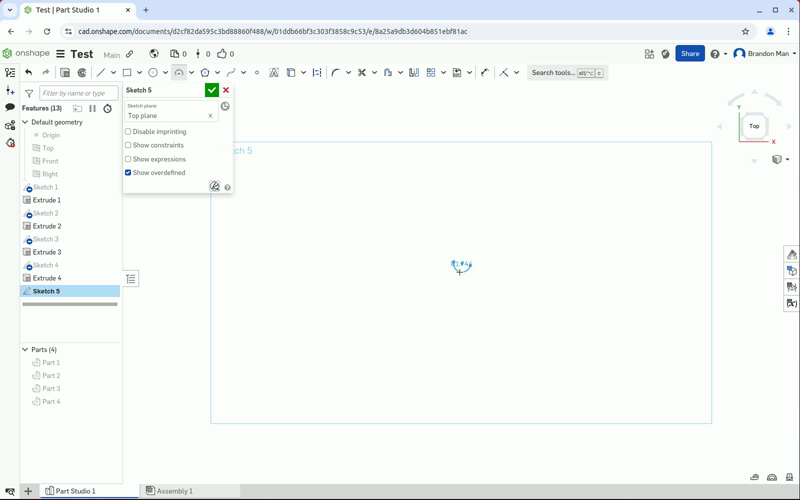
click(459, 271)
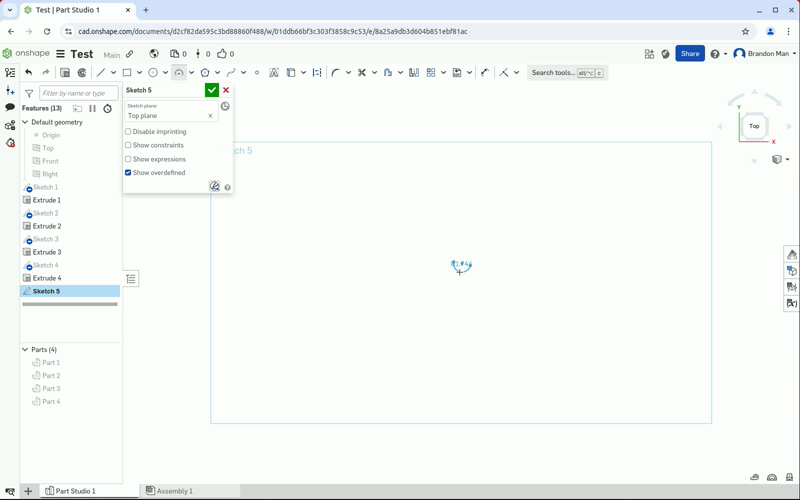
key_up(shift)
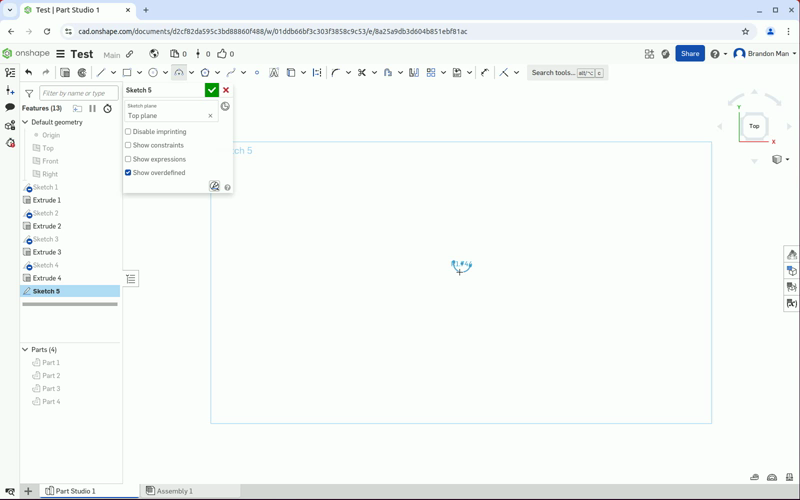
key(esc)
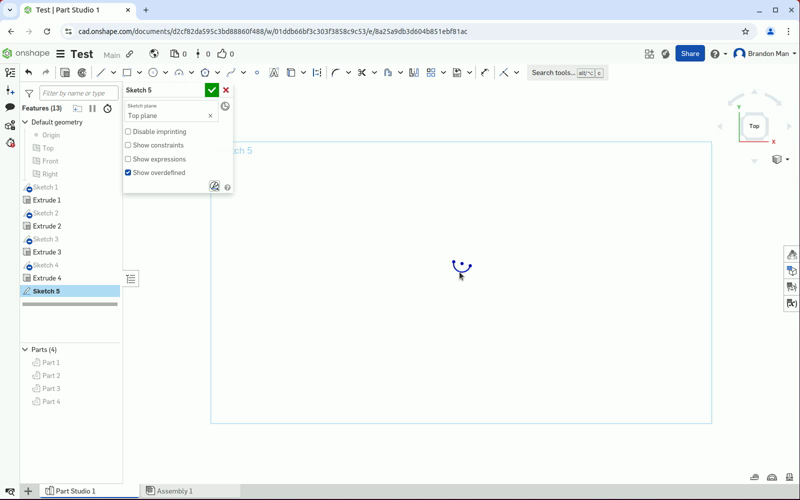
key(l)
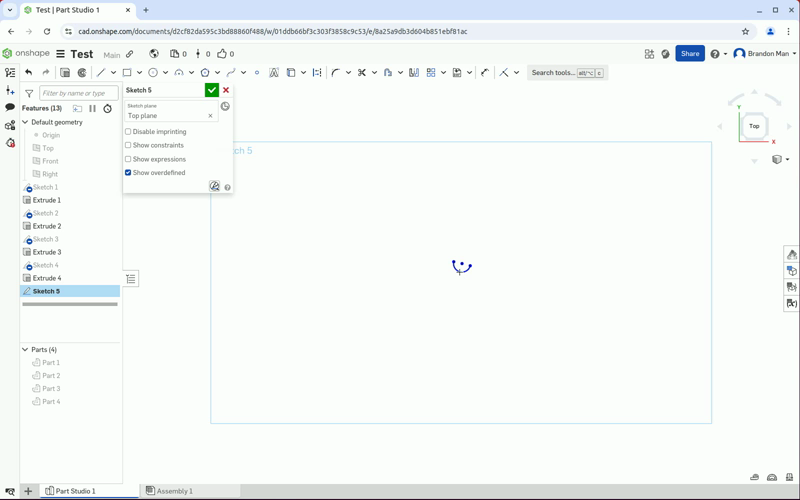
mouse_move(470, 265)
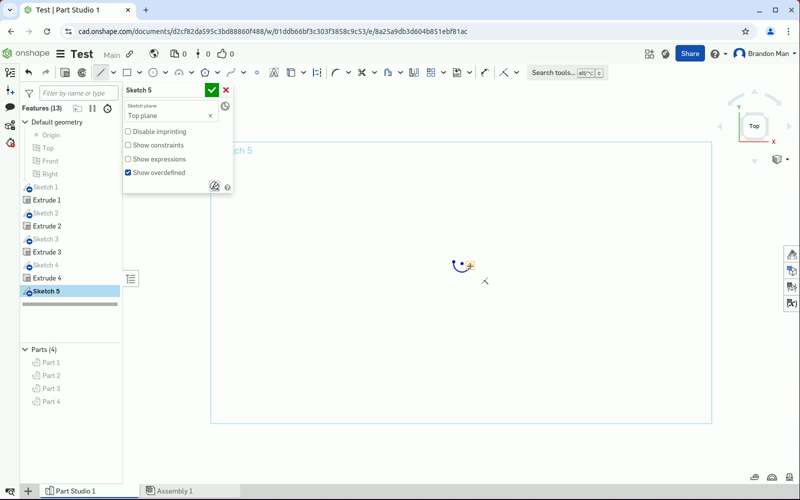
click(470, 265)
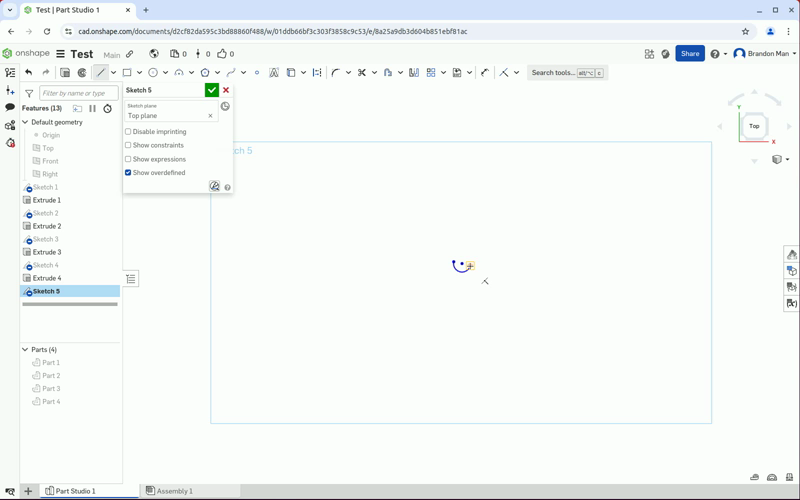
mouse_move(500, 265)
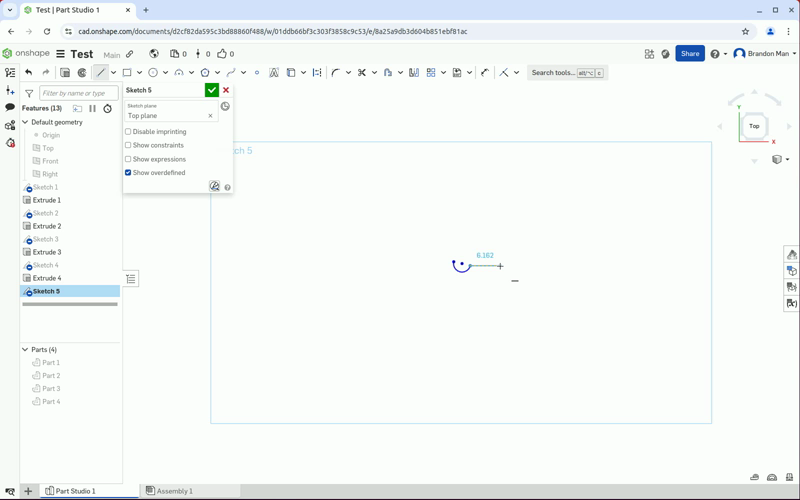
key_down(shift)
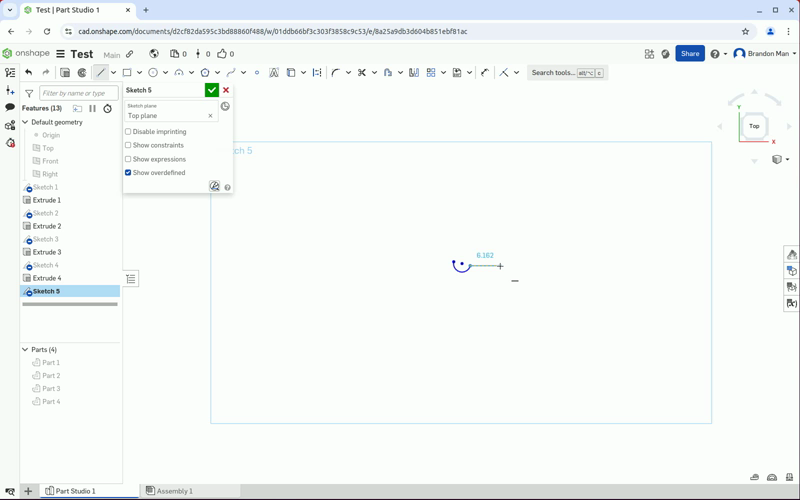
mouse_move(453, 261)
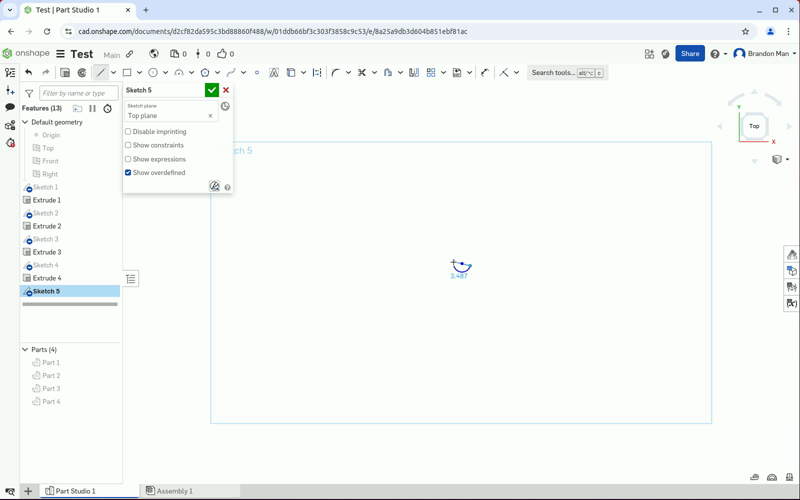
key_up(shift)
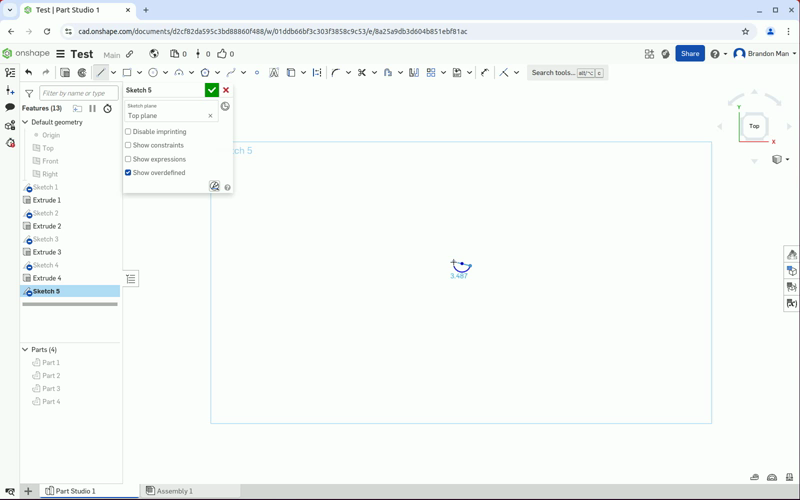
click(453, 261)
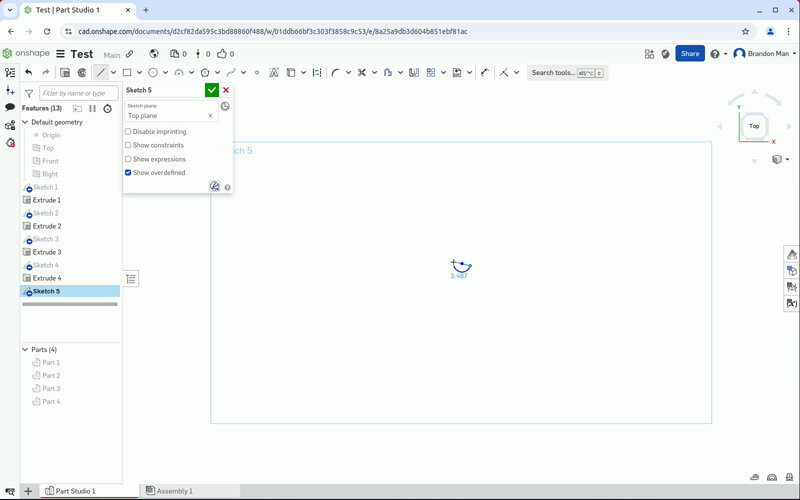
key(esc)
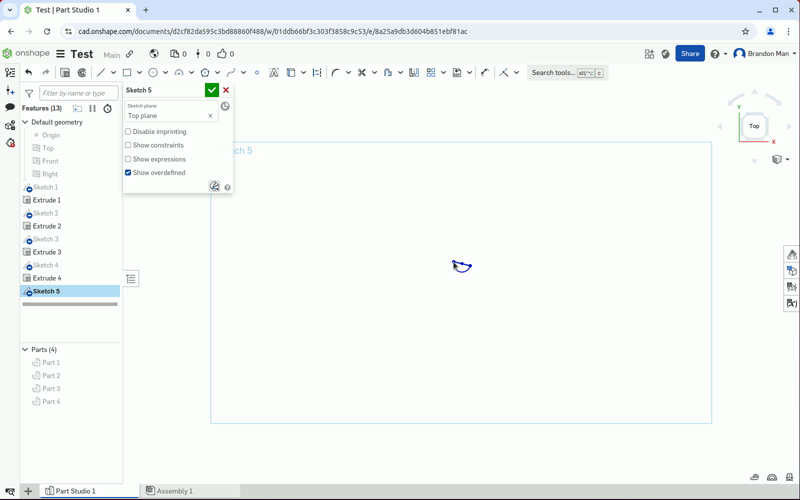
mouse_move(456, 268)
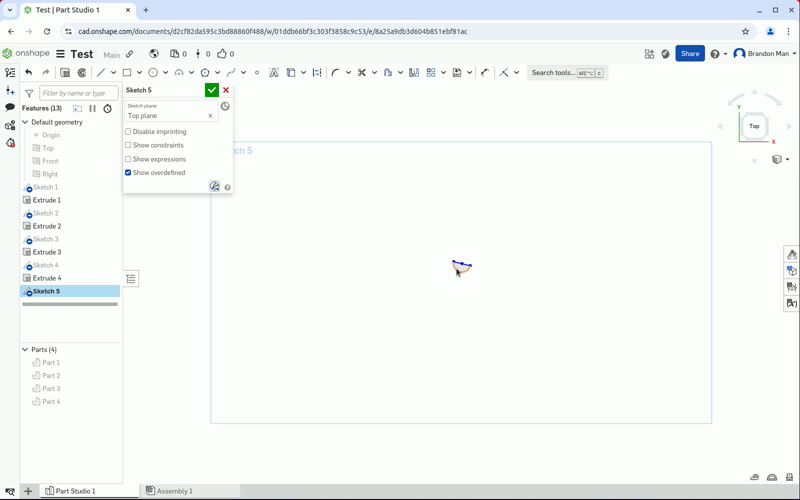
scroll(6)
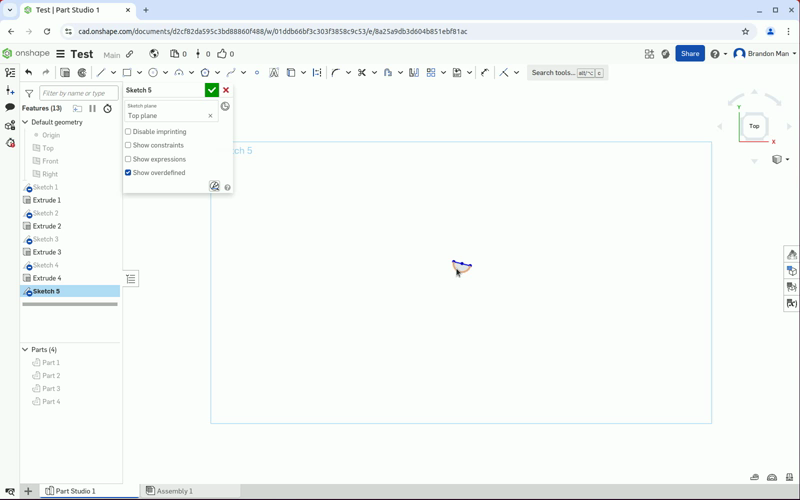
scroll(6)
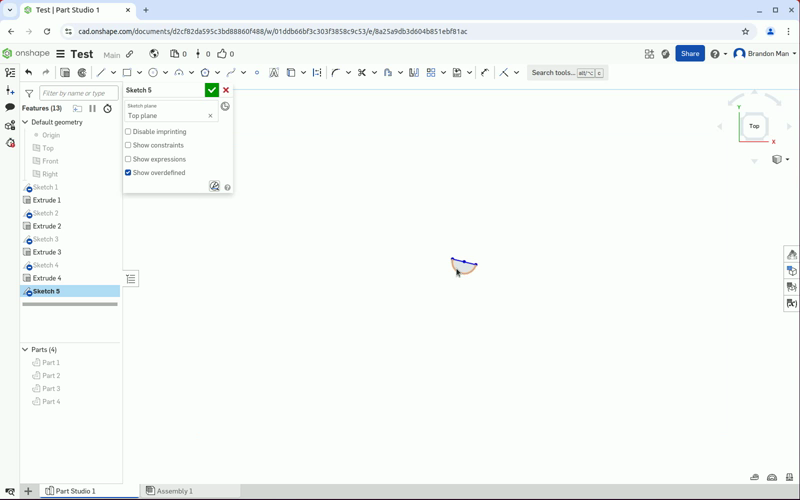
scroll(6)
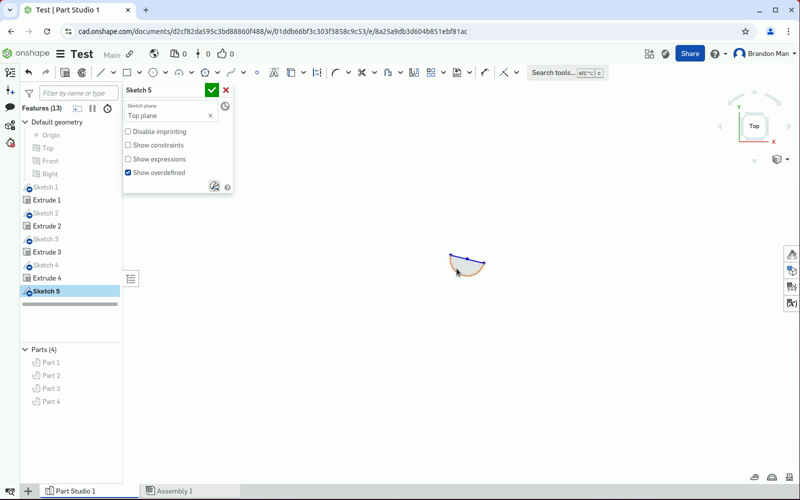
scroll(6)
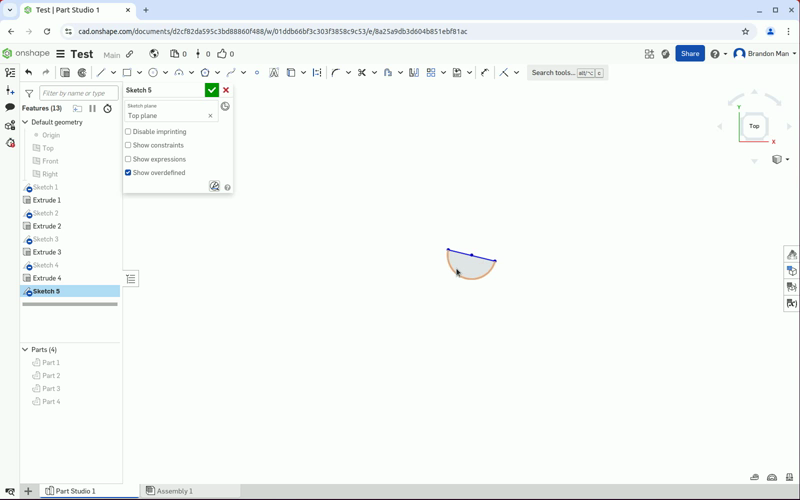
scroll(6)
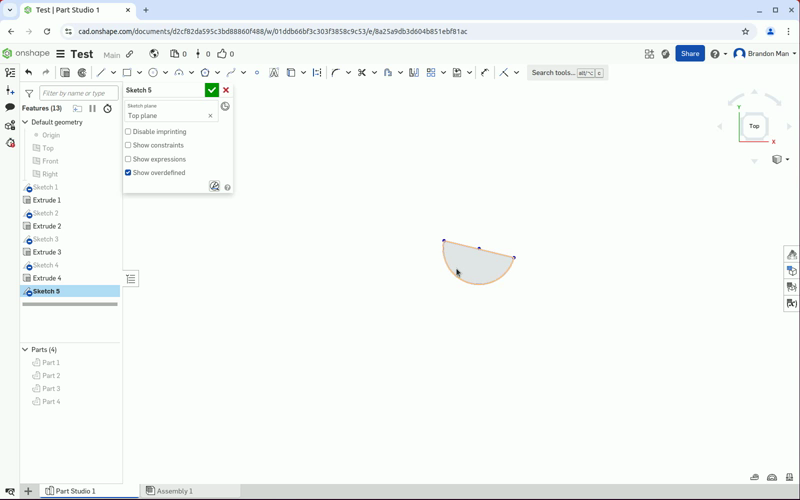
scroll(6)
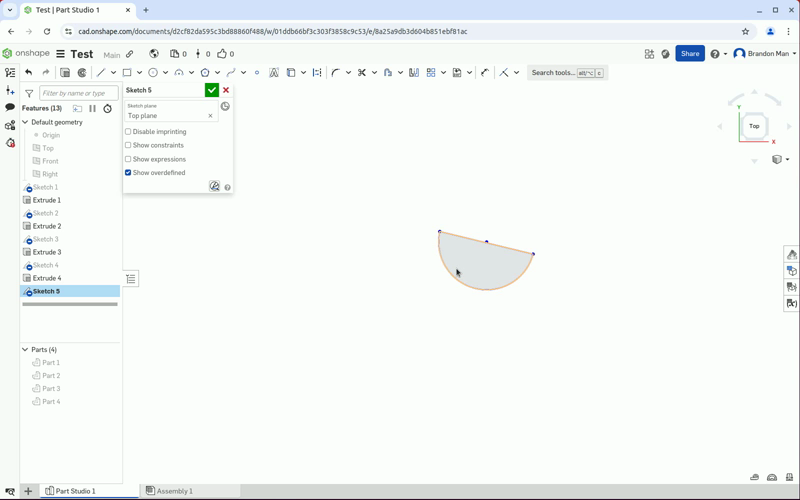
scroll(6)
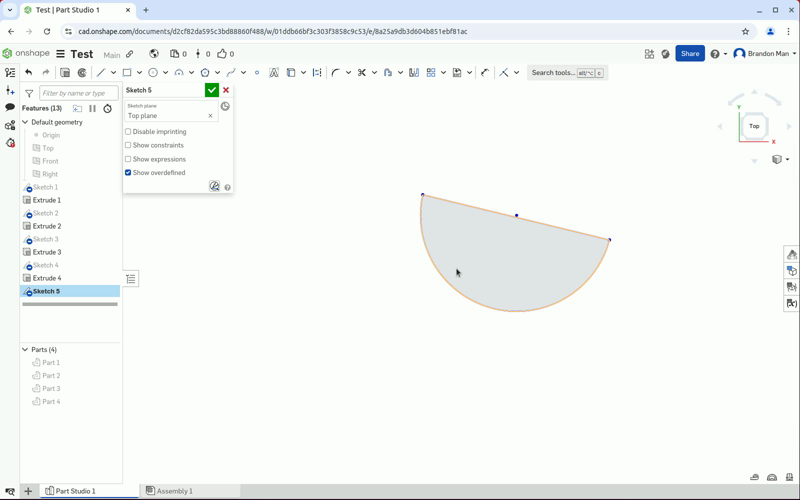
click(456, 268)
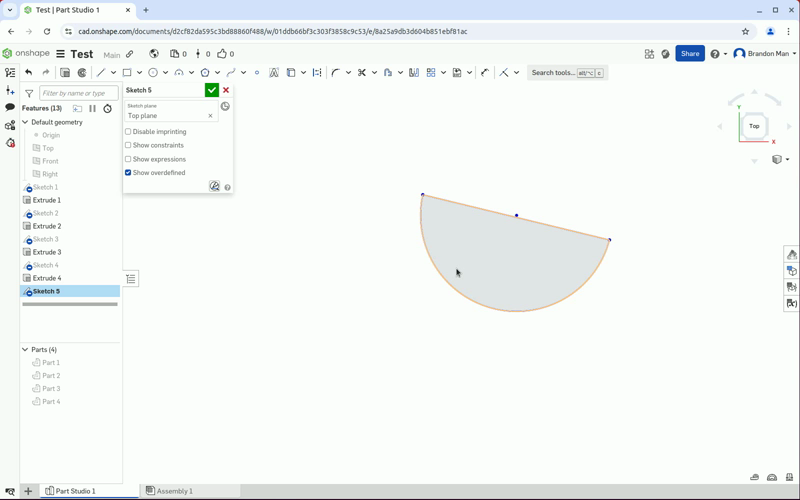
scroll(-6)
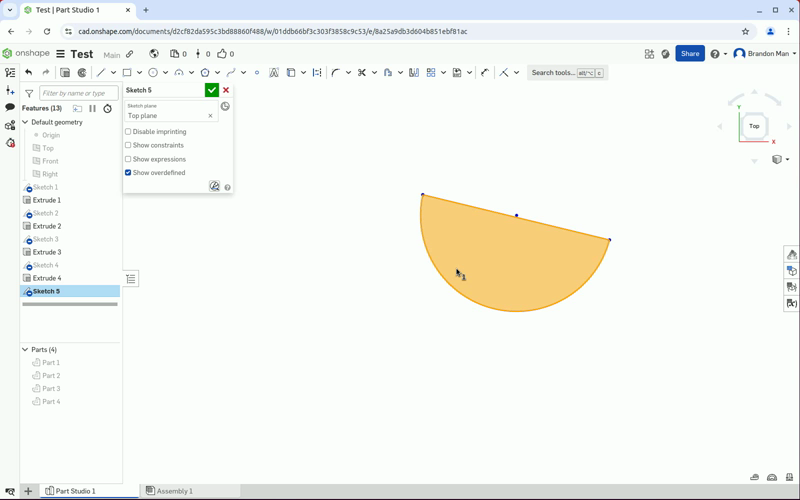
scroll(-6)
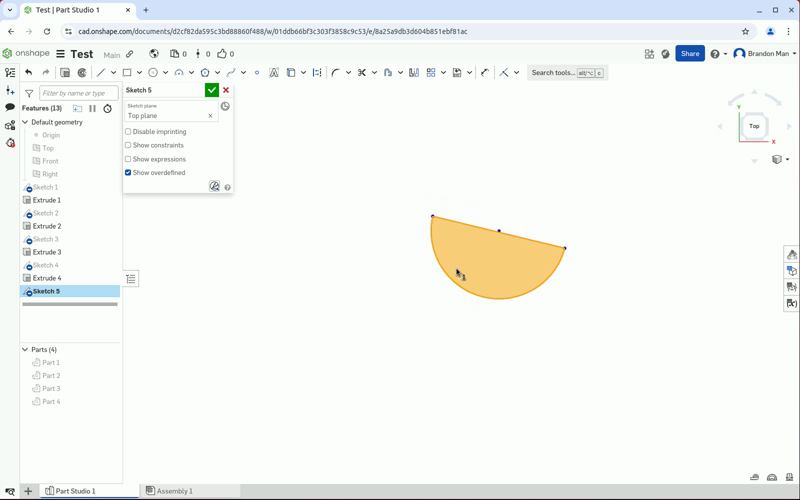
scroll(-6)
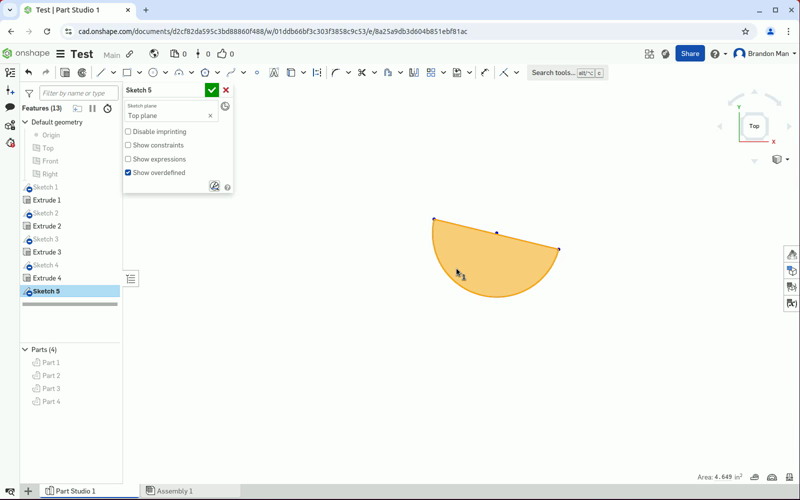
scroll(-6)
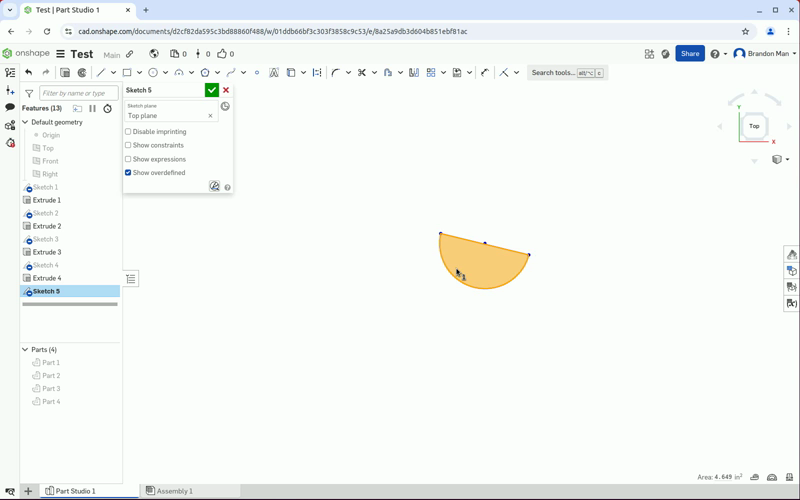
scroll(-6)
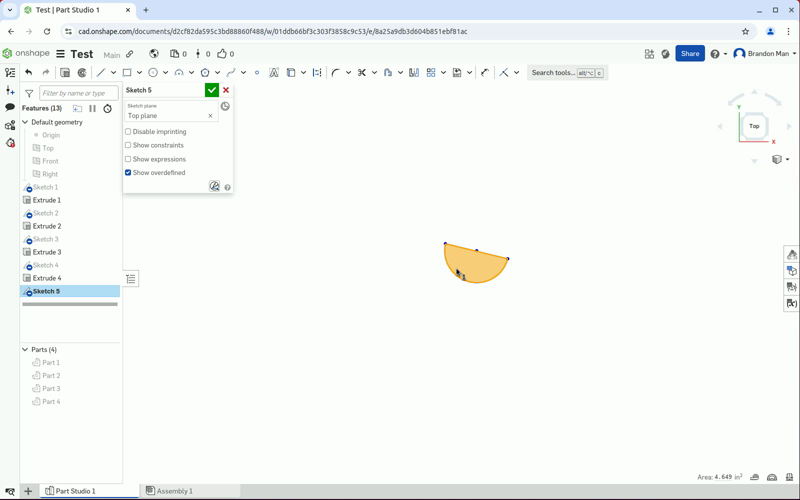
scroll(-6)
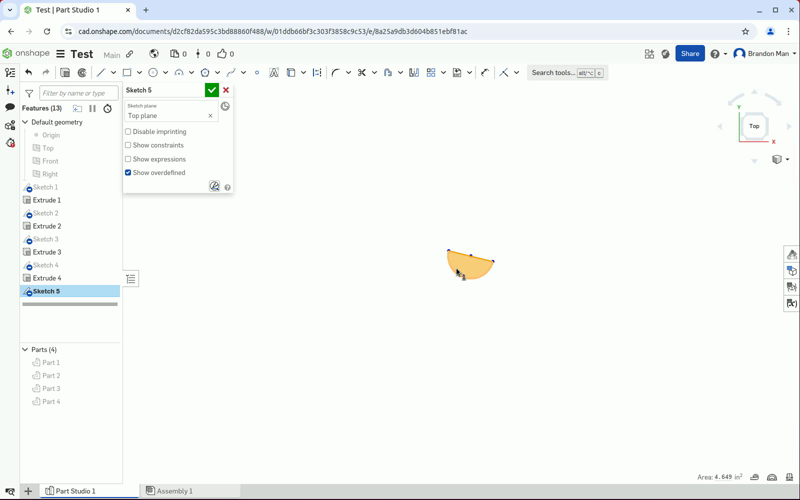
scroll(-6)
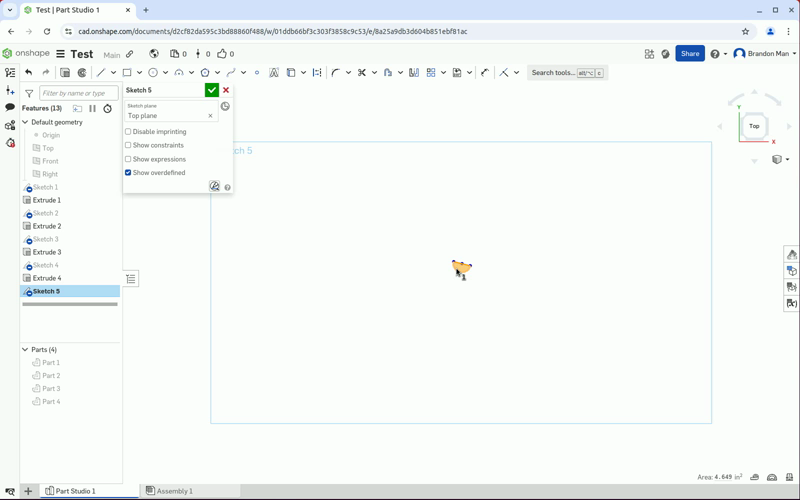
mouse_move(73, 352)
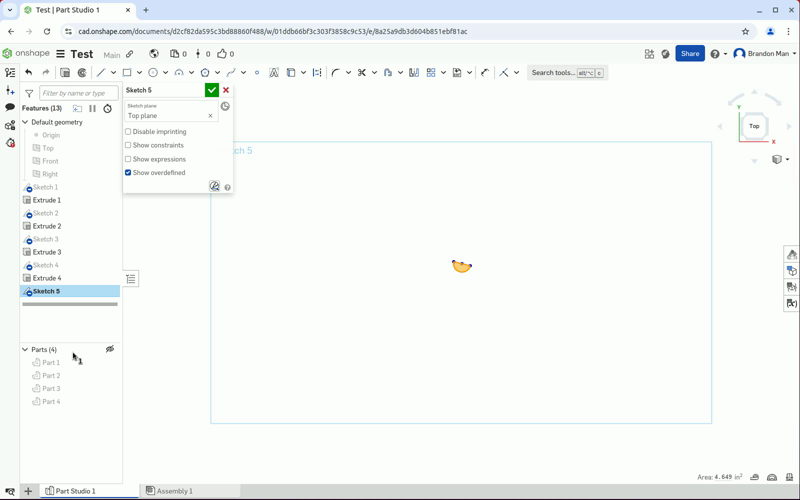
key(shift+y)
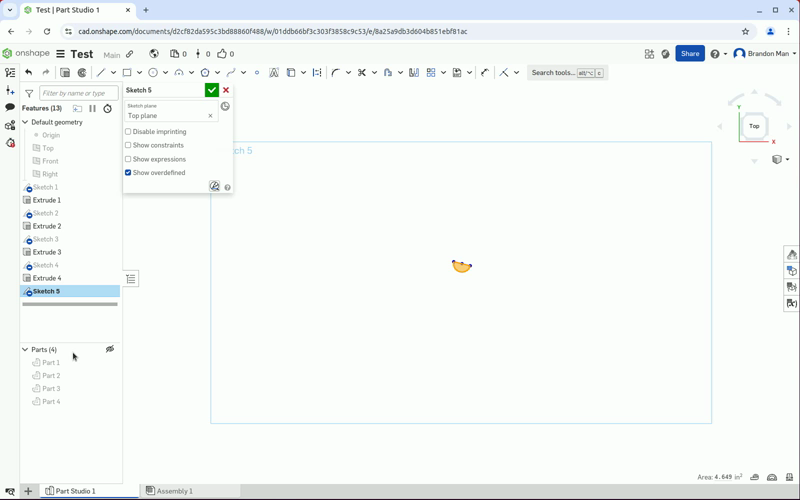
key(shift+e)
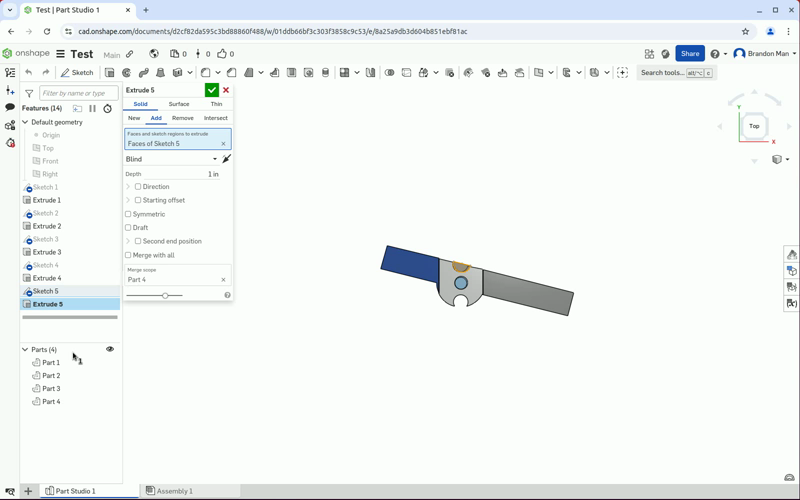
mouse_move(143, 106)
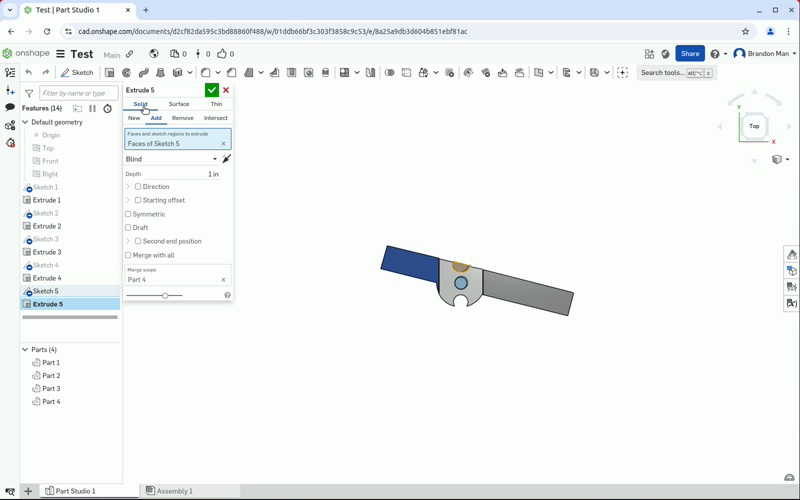
click(143, 106)
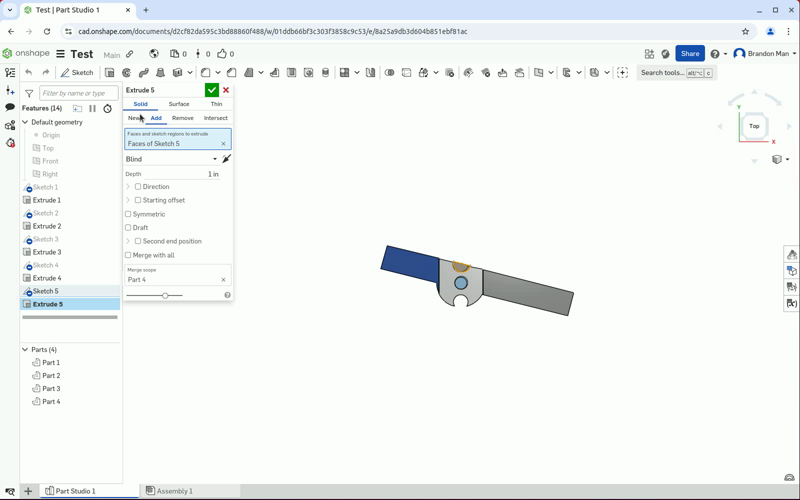
mouse_move(137, 120)
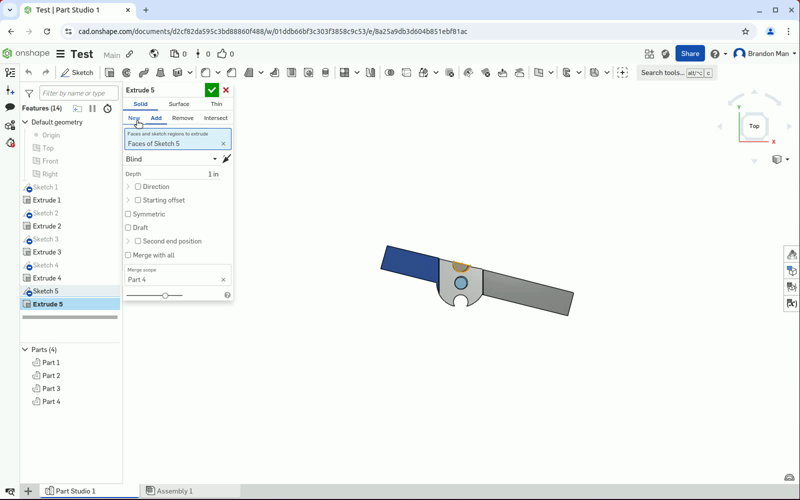
click(137, 120)
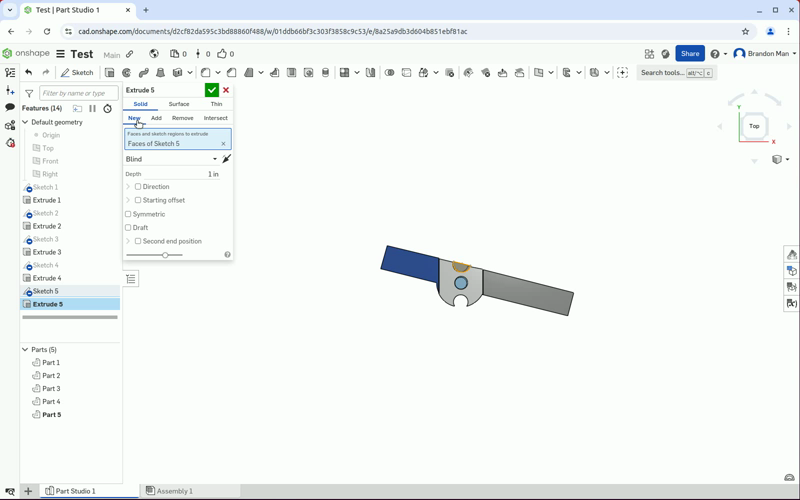
key(tab, 4)
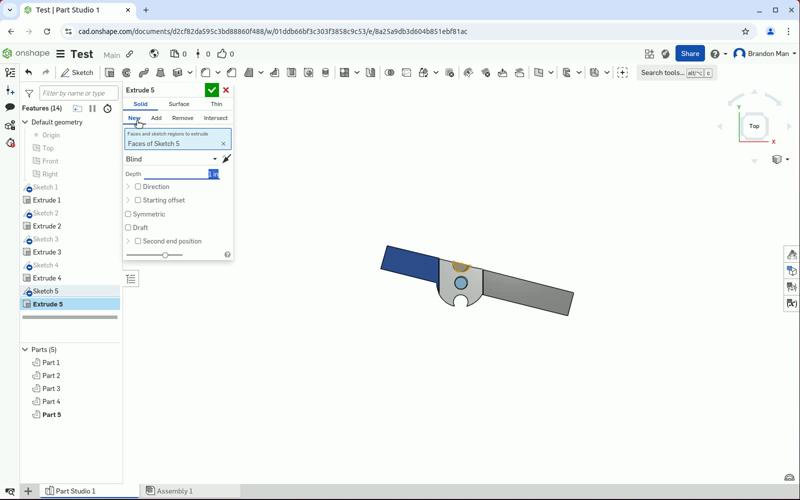
text(9.869)
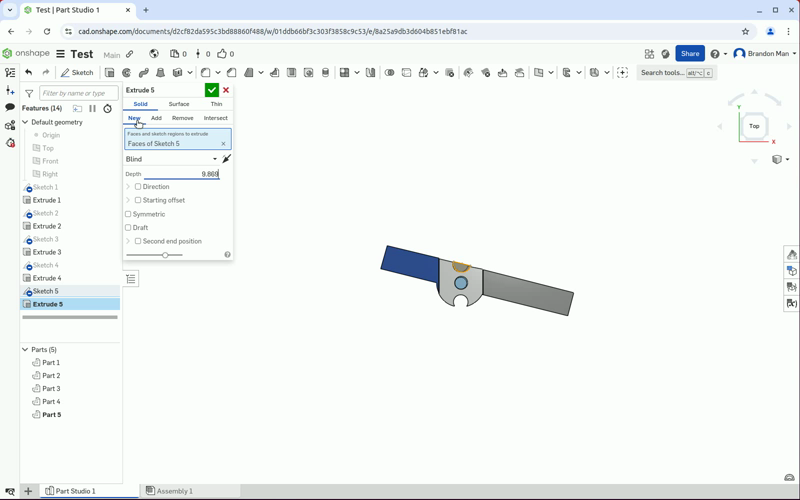
key(enter)
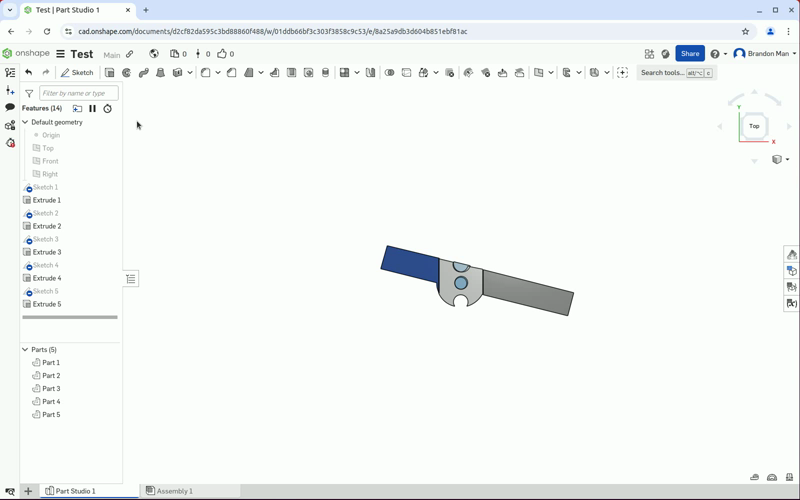
key(shift+h)
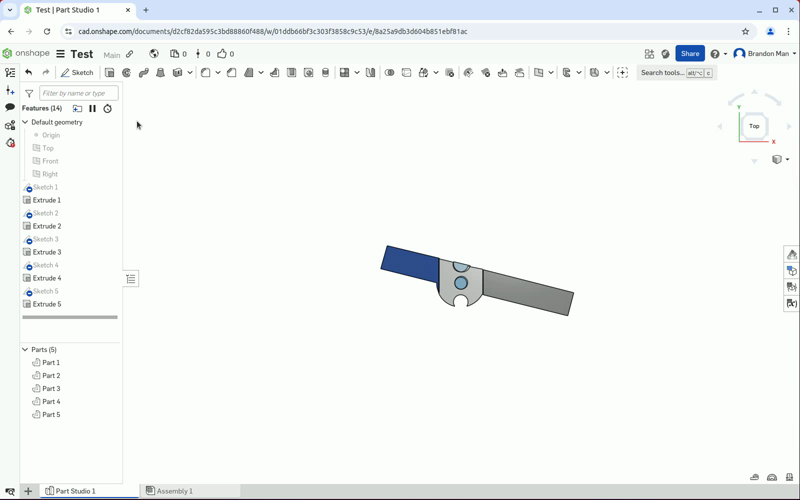
key(shift+h)
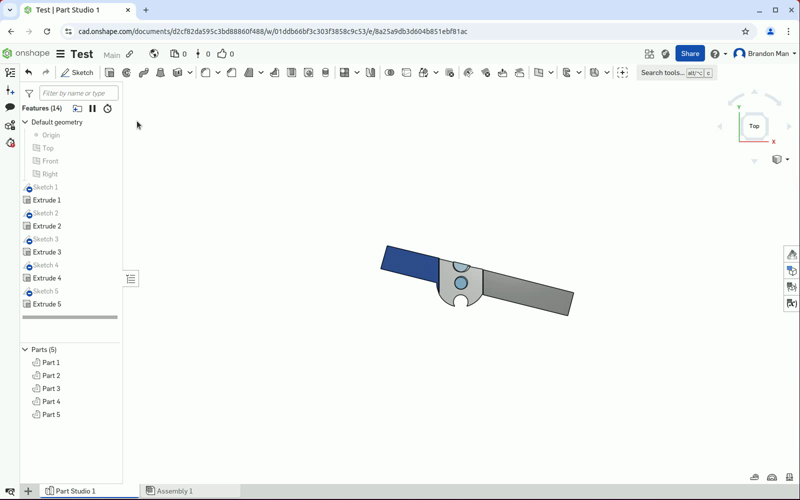
mouse_move(73, 189)
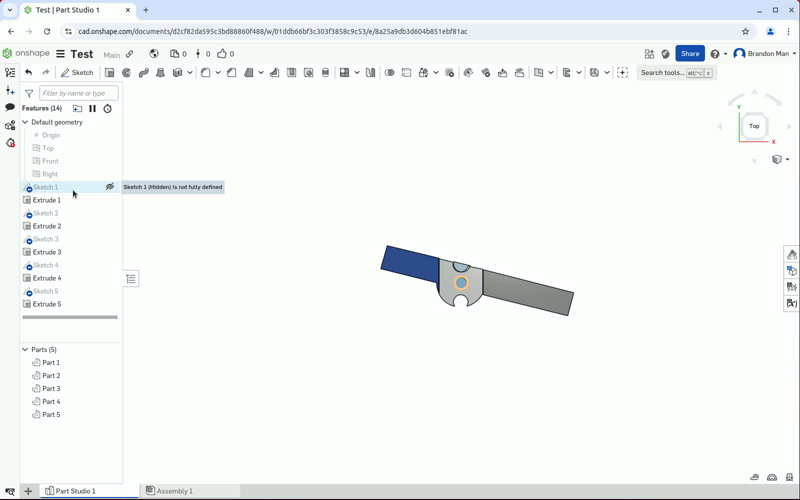
click(73, 189)
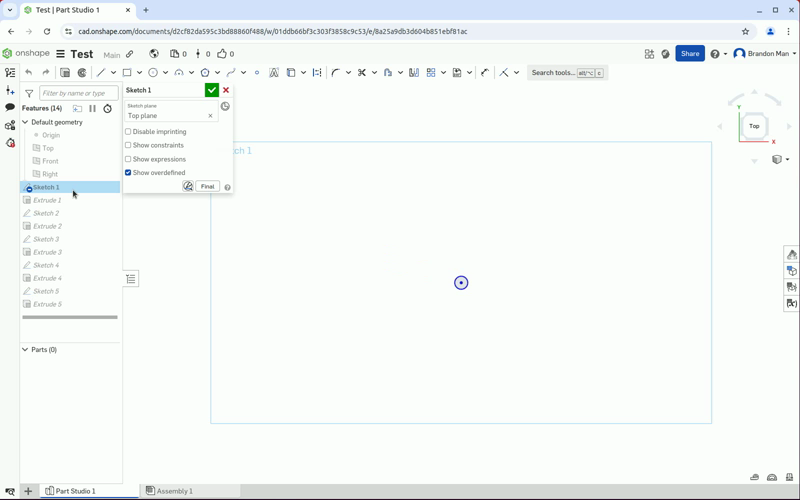
mouse_move(229, 92)
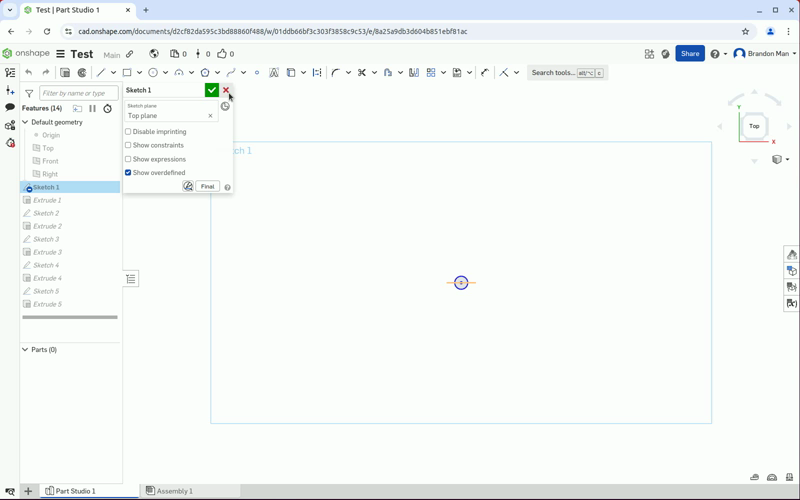
click(229, 92)
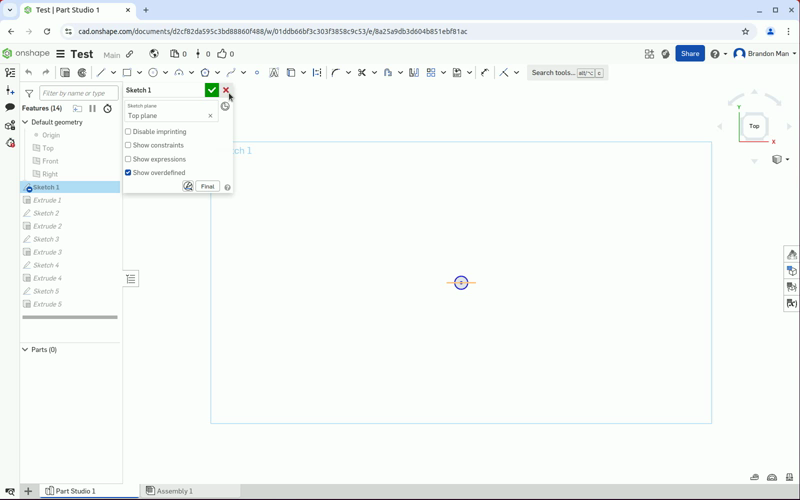
key(shift+s)
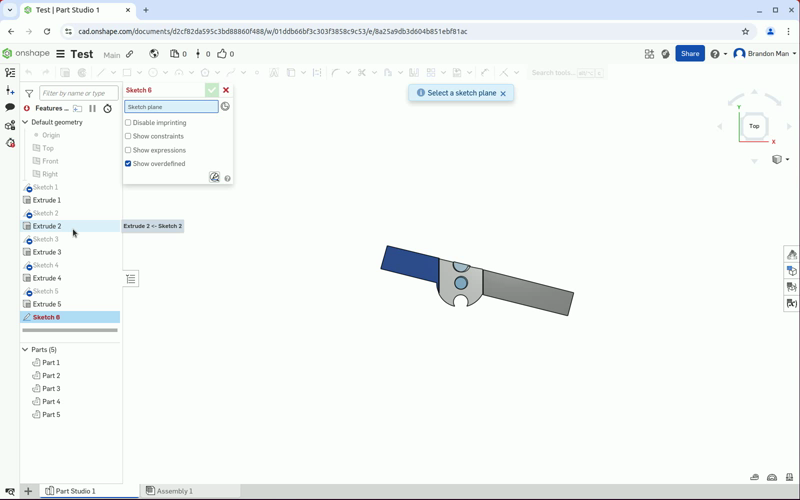
scroll(3)
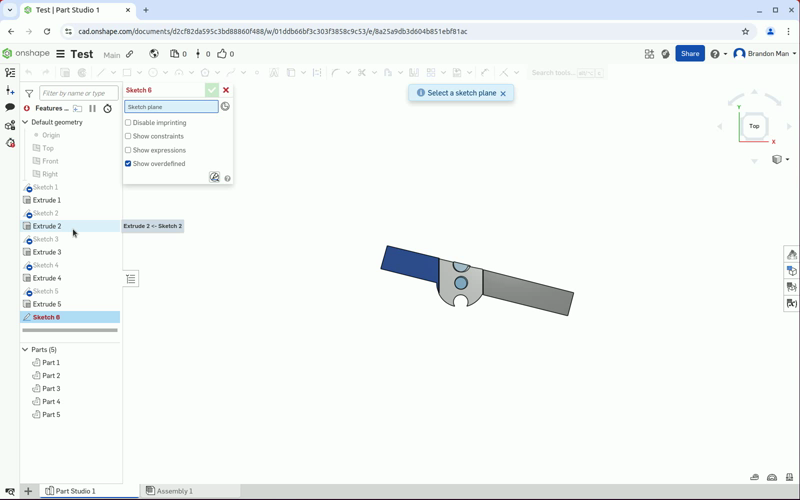
mouse_move(73, 150)
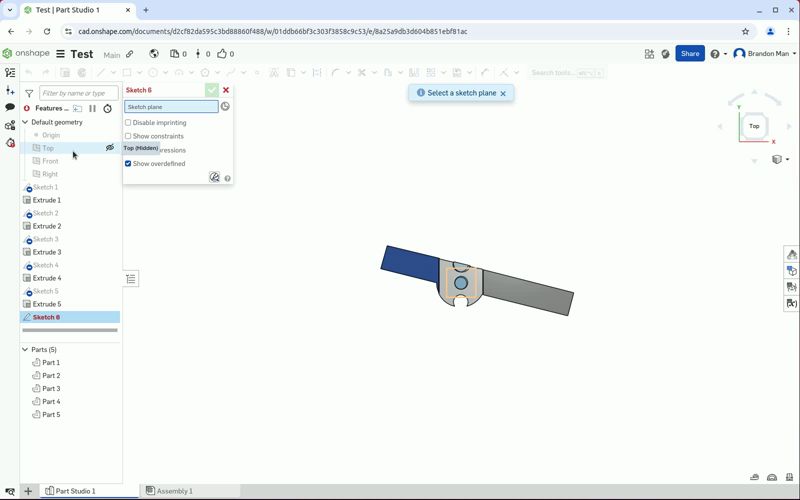
click(73, 150)
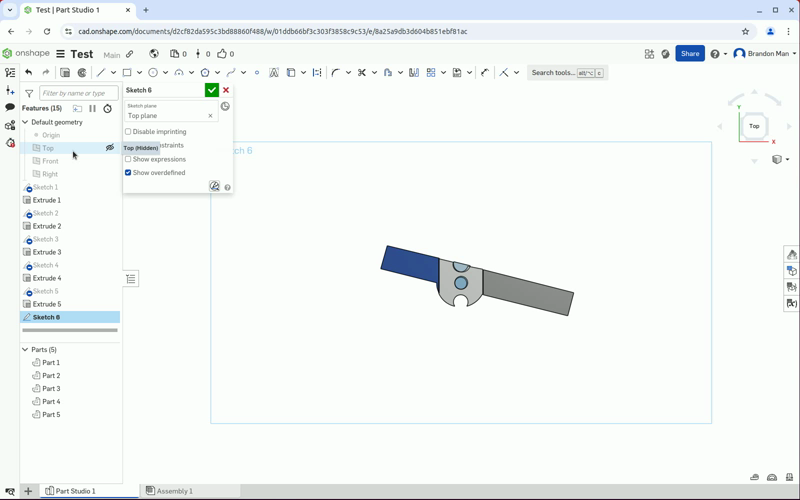
mouse_move(73, 352)
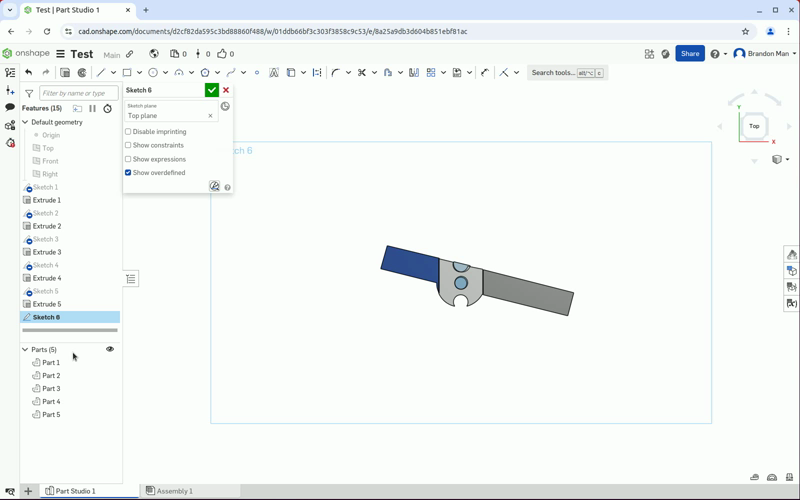
key(y)
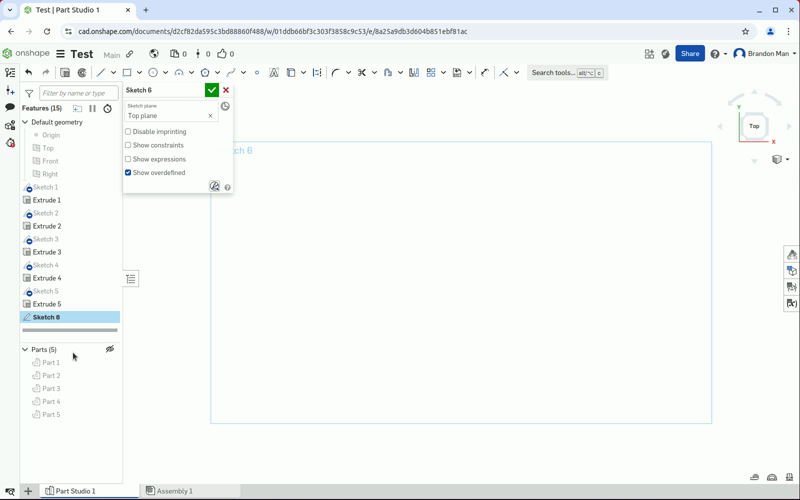
key(a)
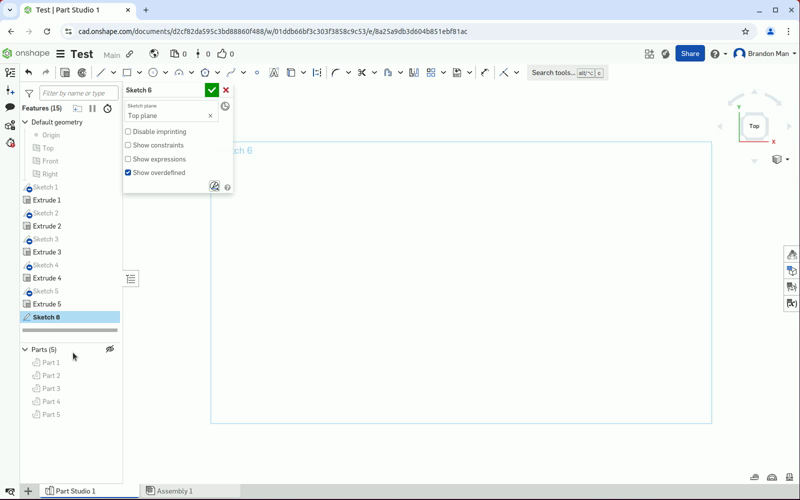
key_down(shift)
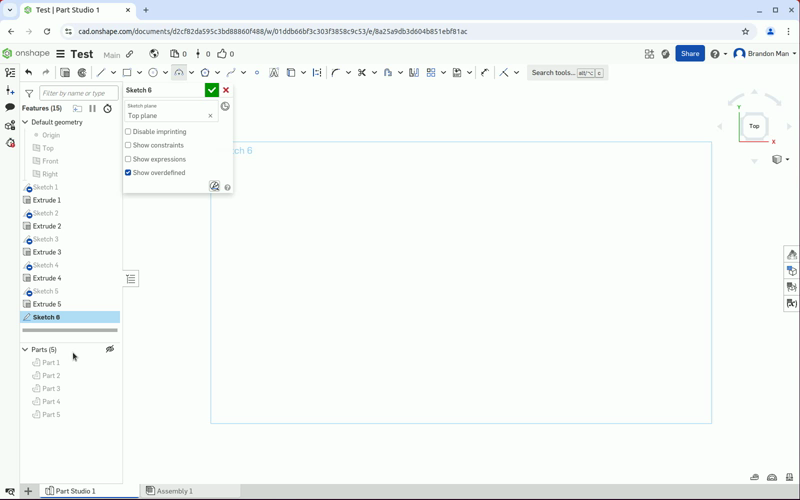
mouse_move(454, 306)
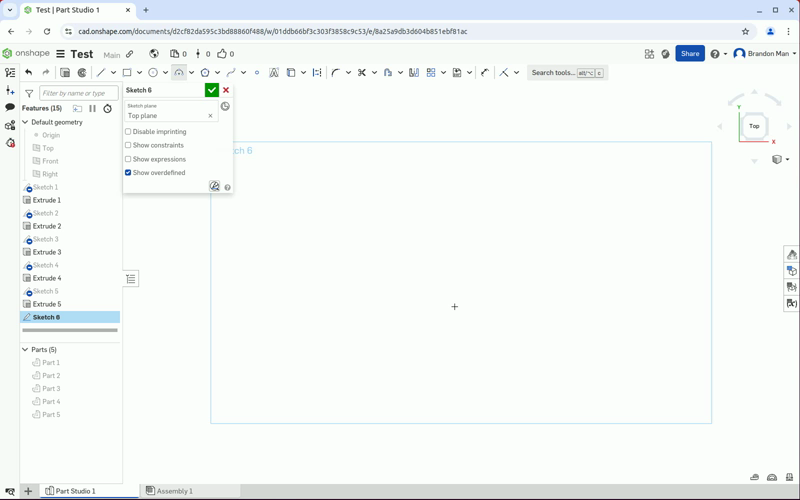
click(454, 306)
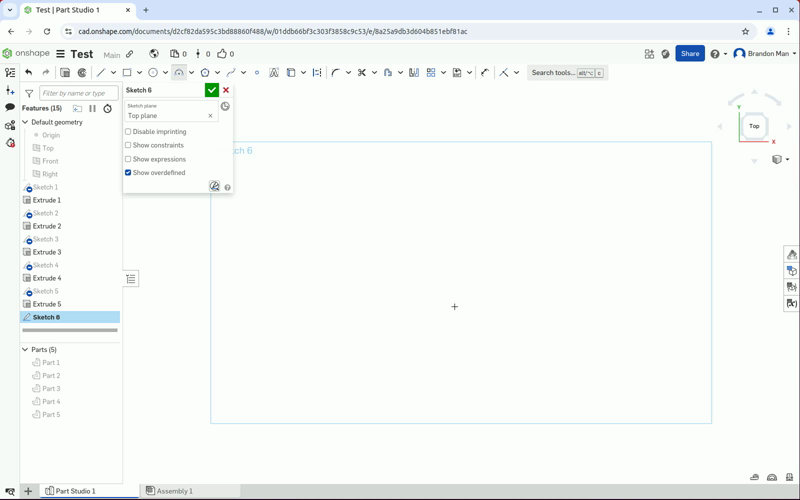
key_up(shift)
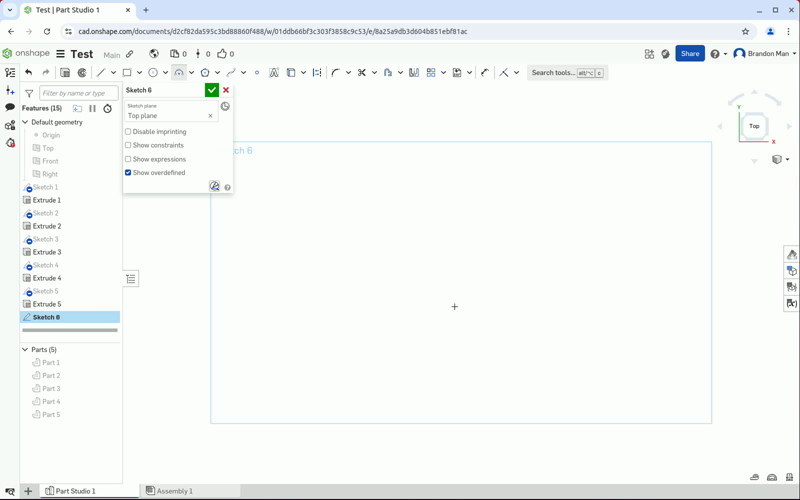
key_down(shift)
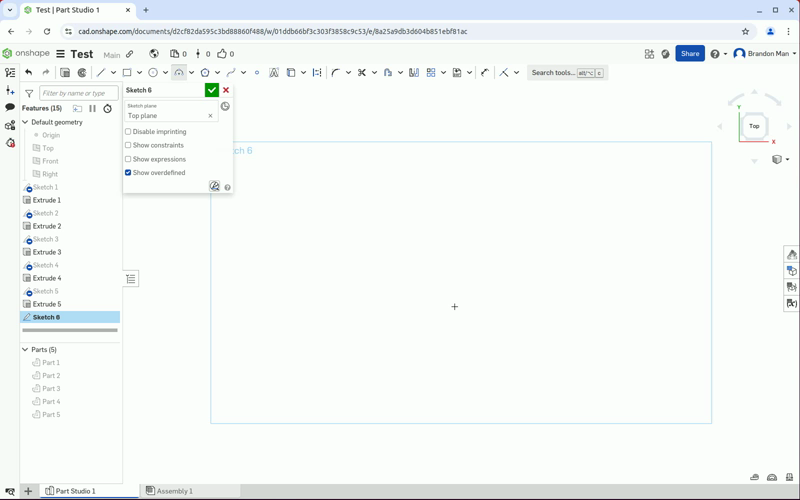
mouse_move(468, 306)
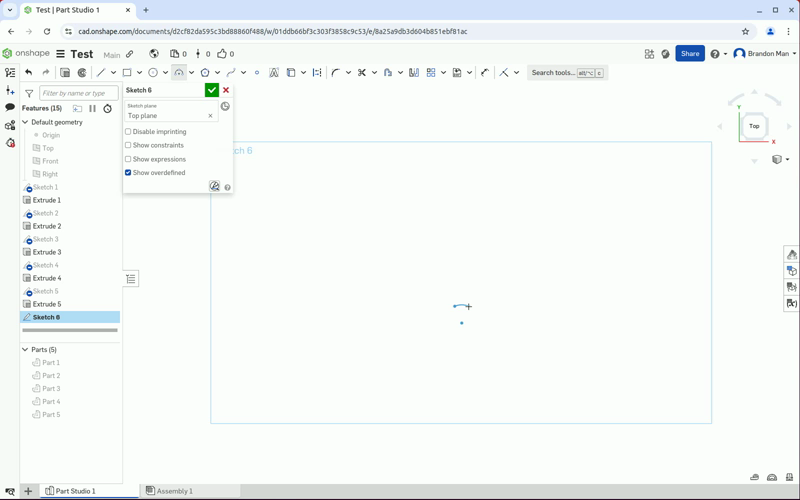
click(468, 306)
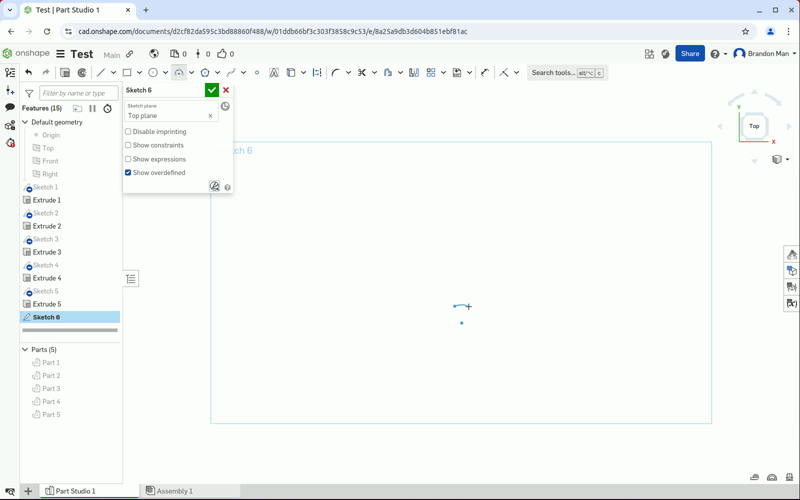
mouse_move(461, 307)
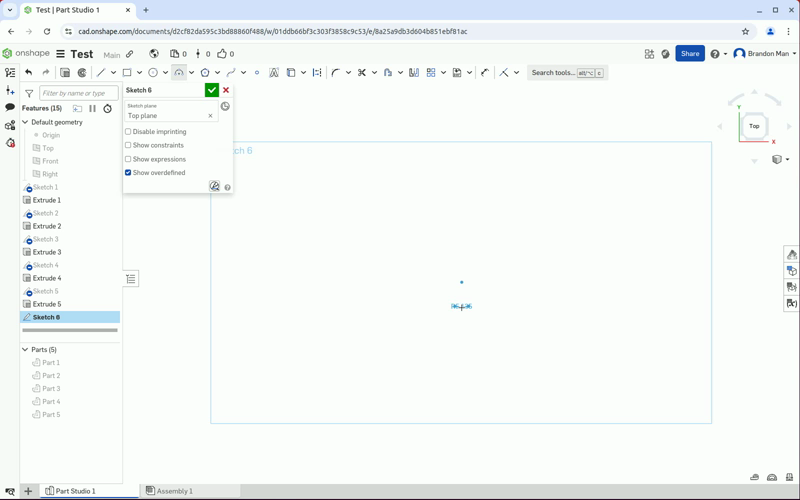
click(461, 307)
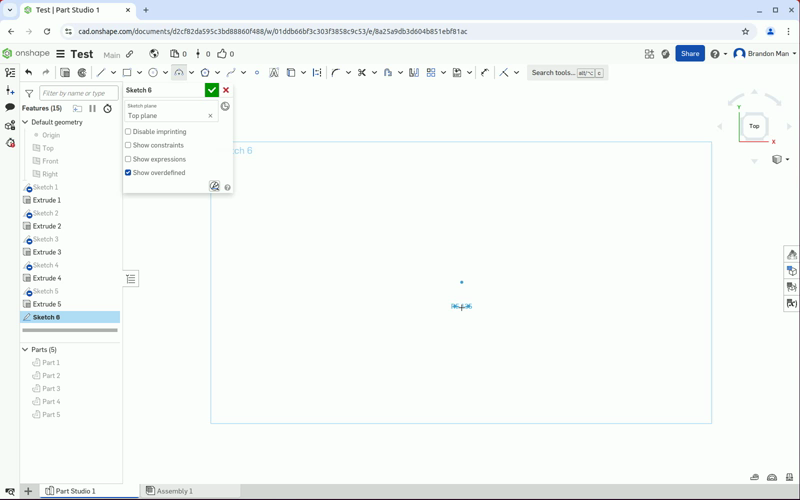
key_up(shift)
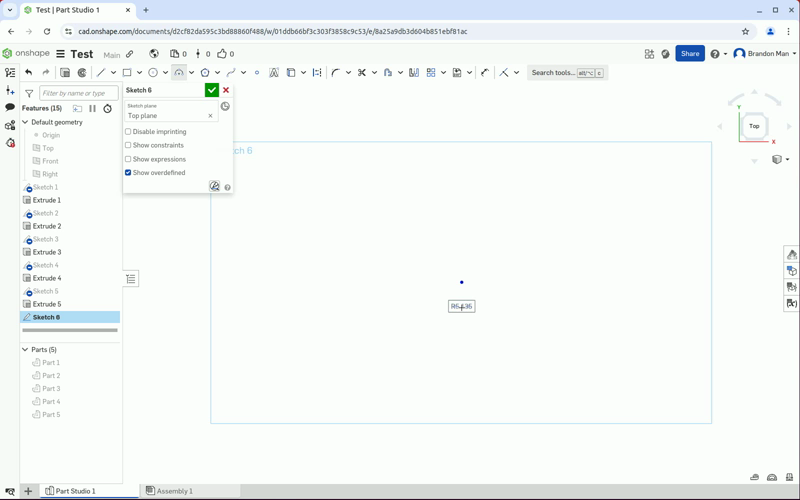
mouse_move(468, 306)
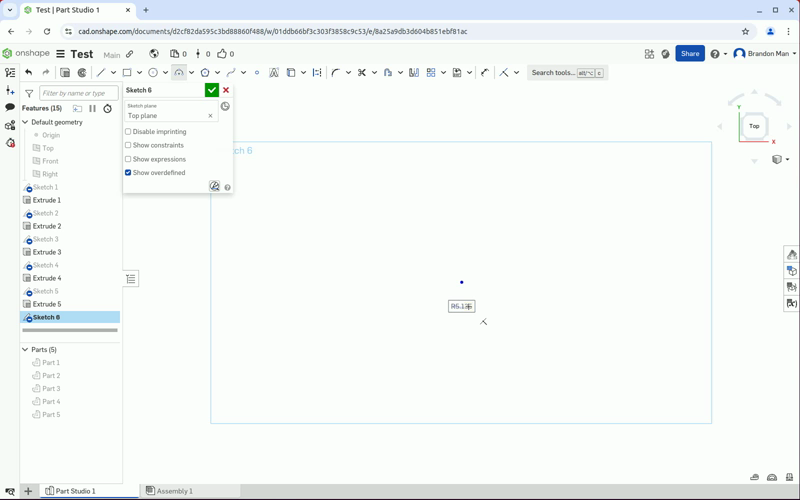
click(468, 306)
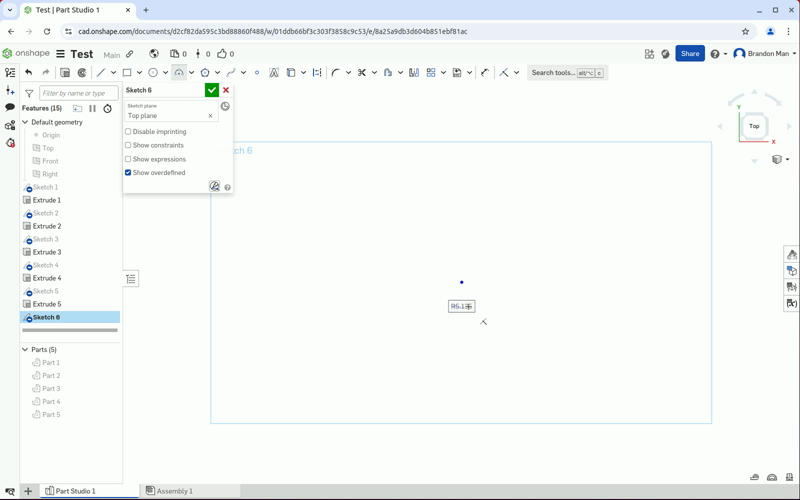
mouse_move(454, 306)
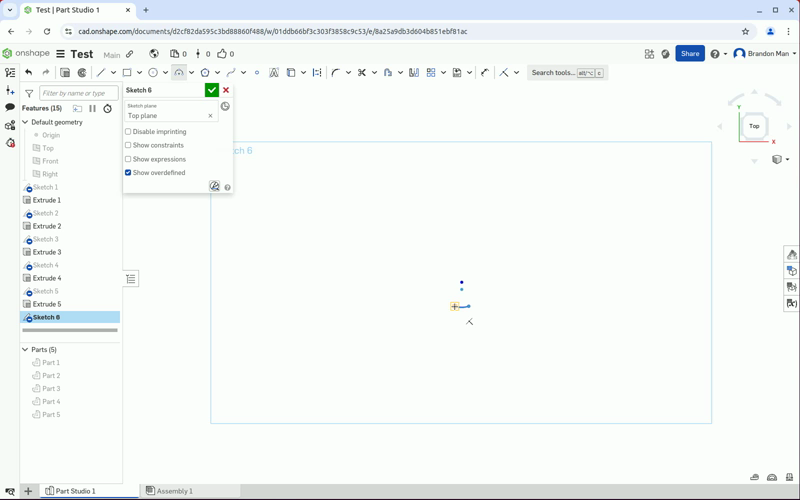
click(454, 306)
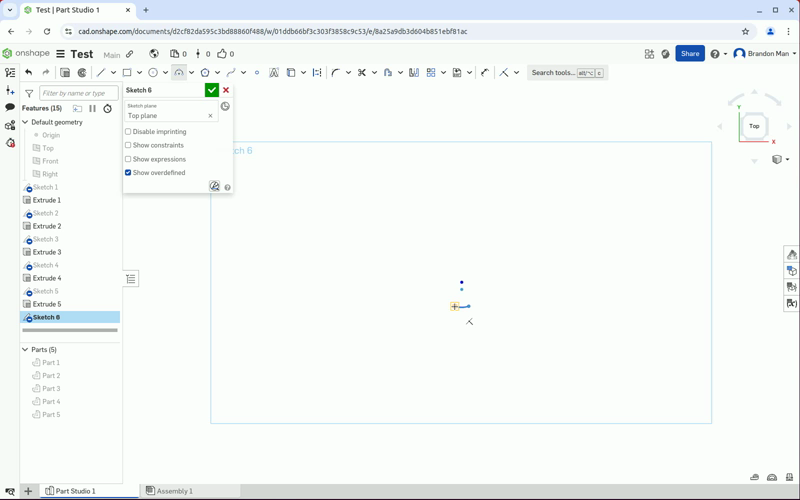
key_down(shift)
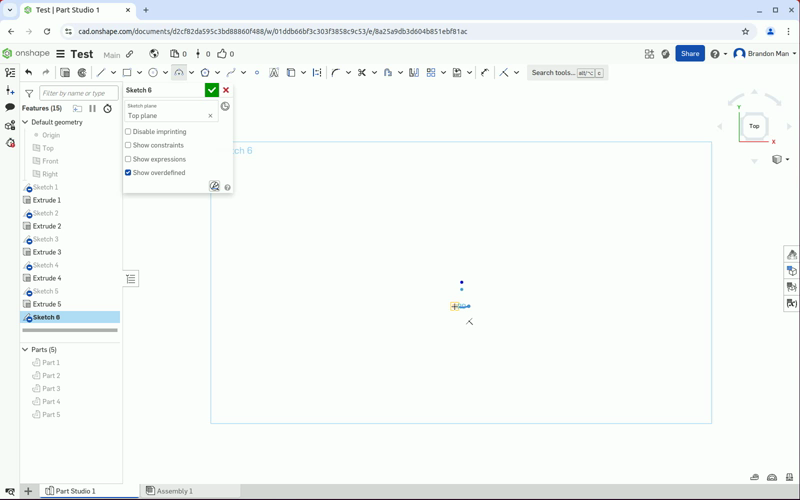
mouse_move(461, 293)
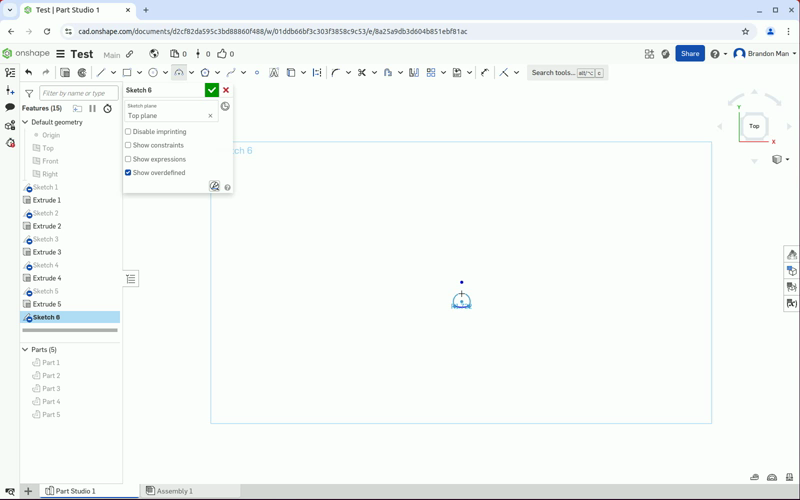
click(461, 293)
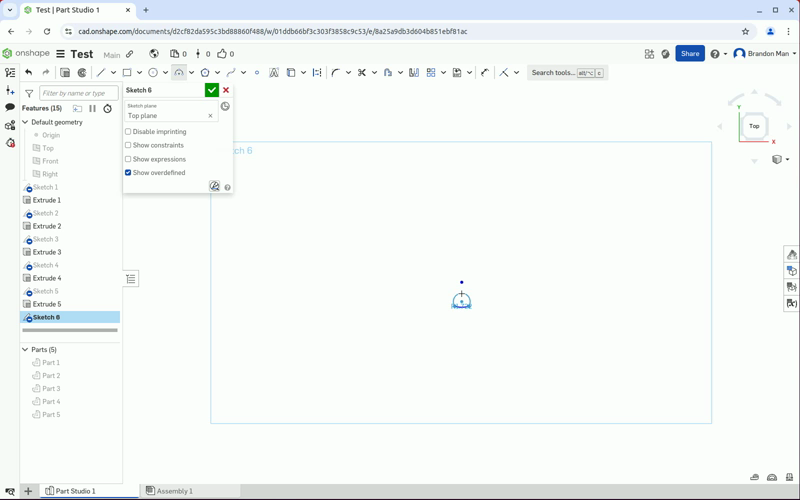
key_up(shift)
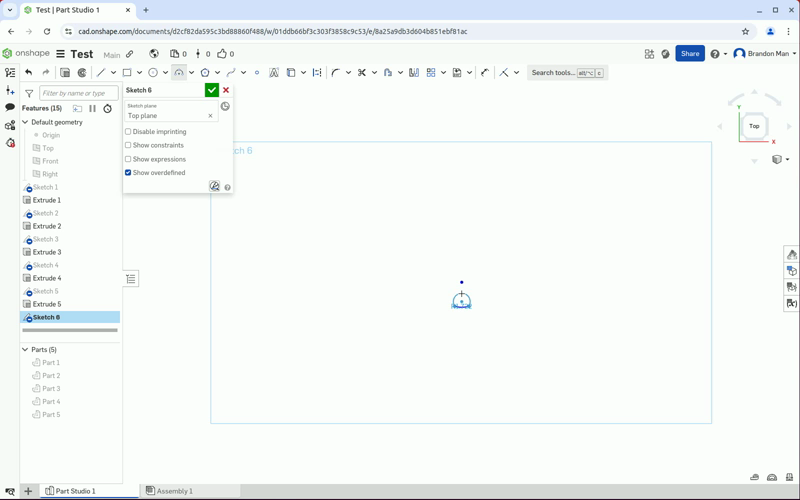
key(esc)
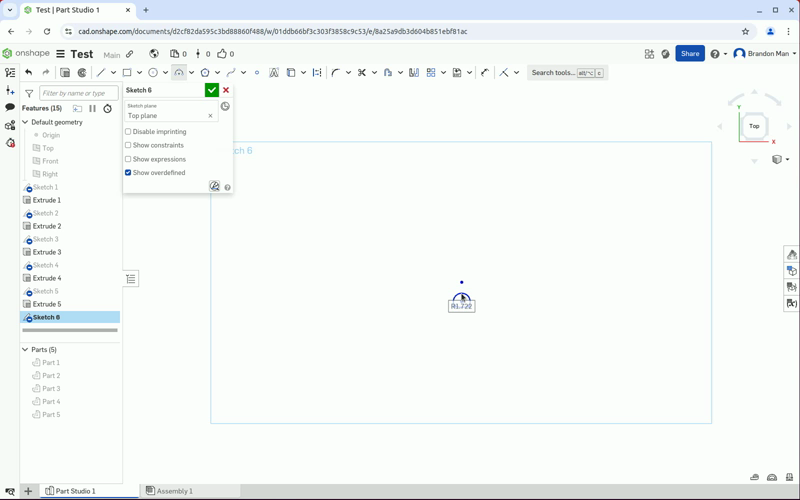
mouse_move(458, 299)
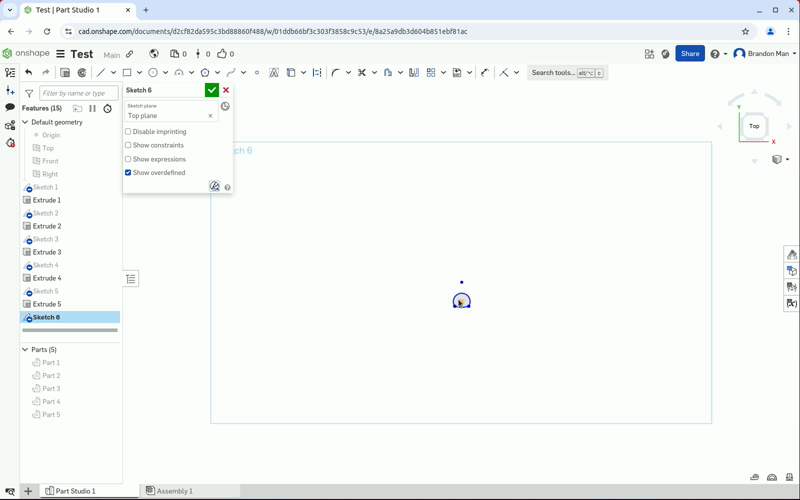
scroll(6)
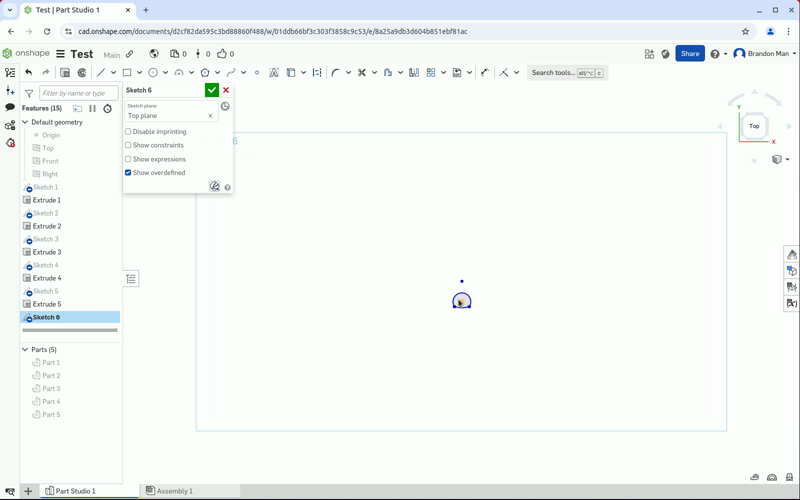
scroll(6)
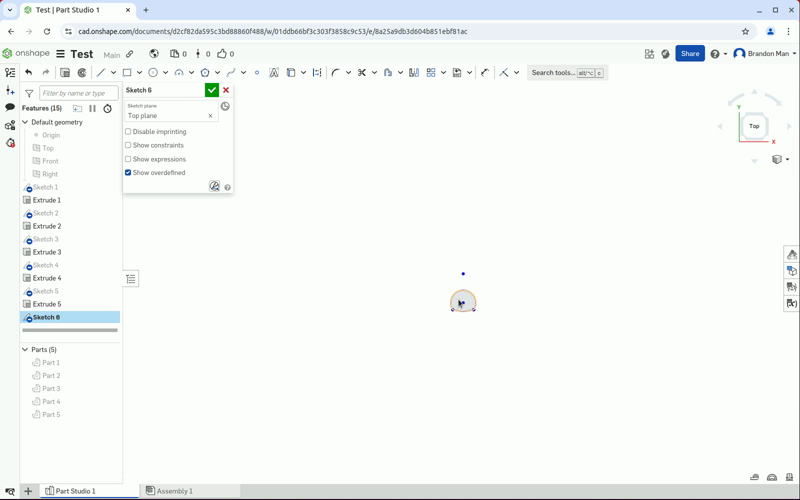
scroll(6)
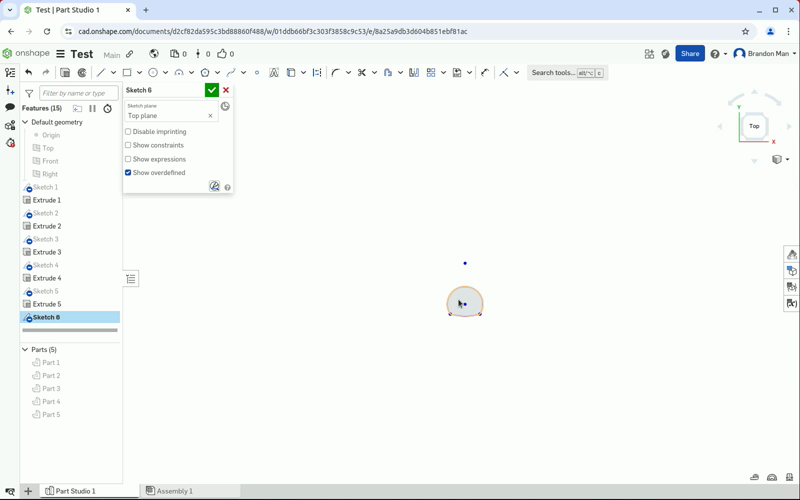
scroll(6)
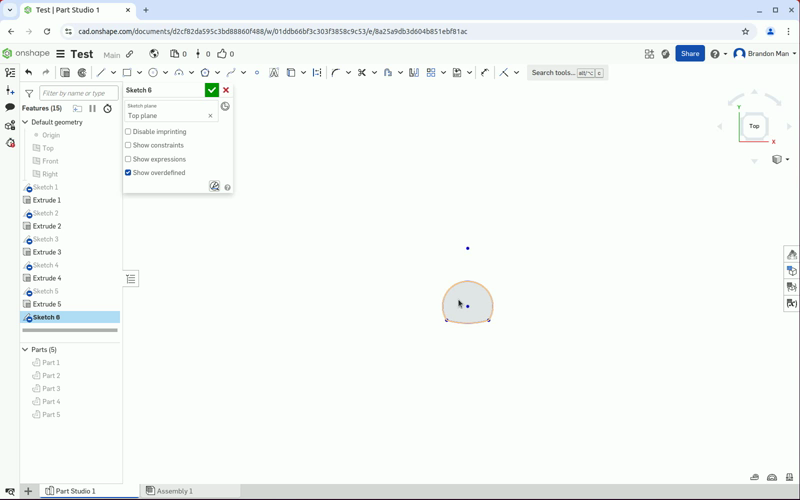
scroll(6)
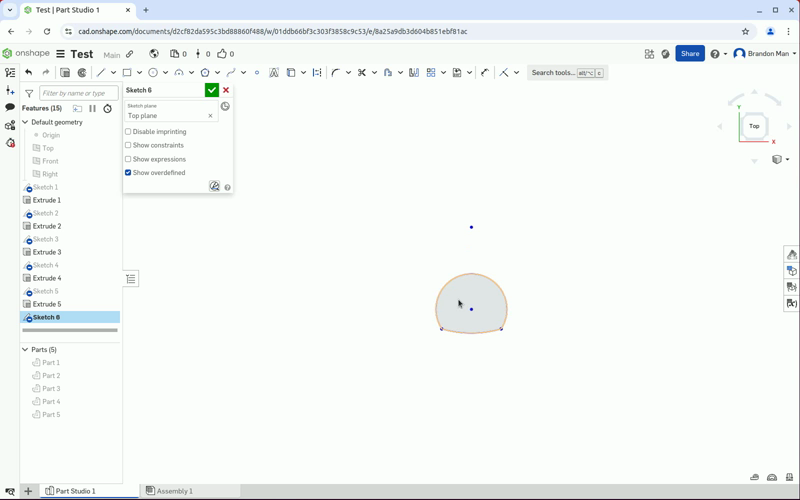
scroll(6)
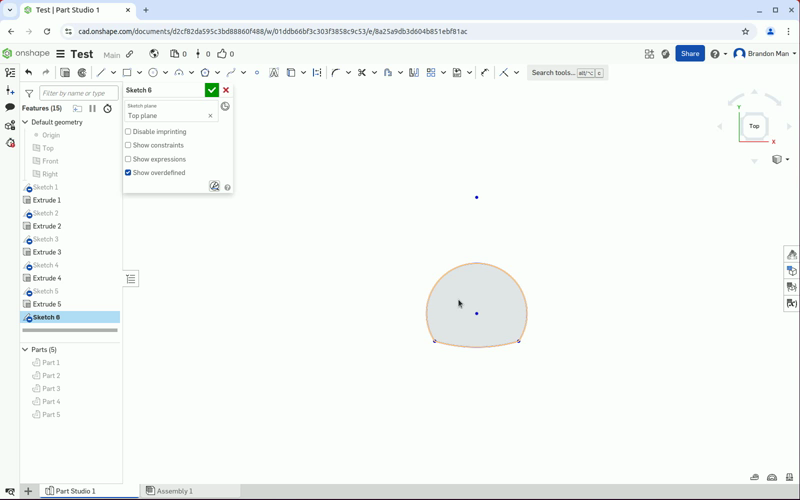
scroll(6)
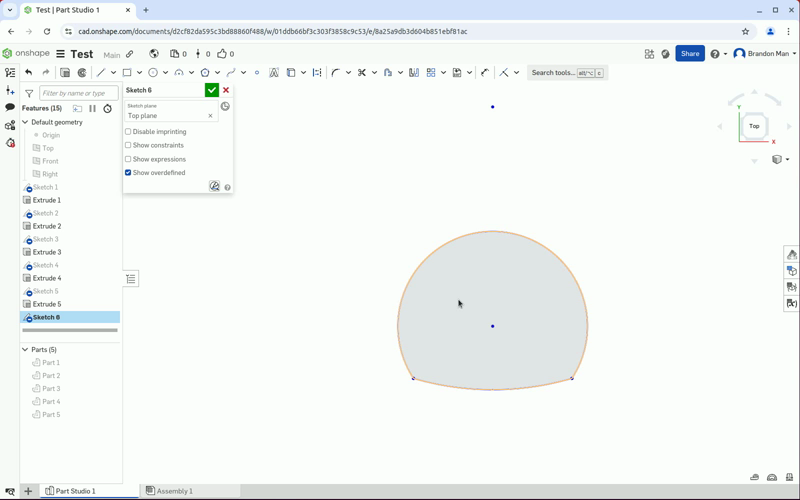
click(458, 299)
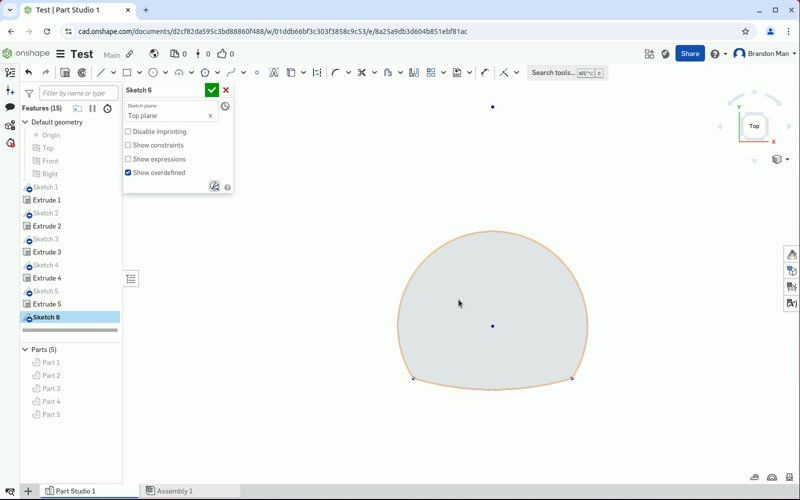
scroll(-6)
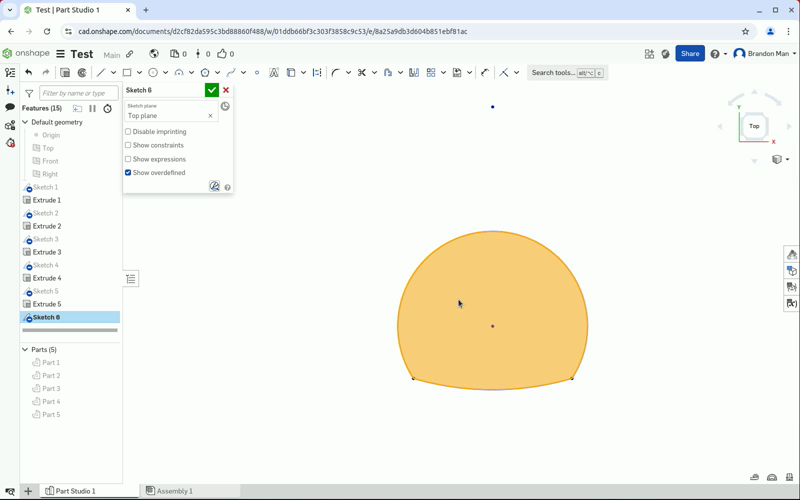
scroll(-6)
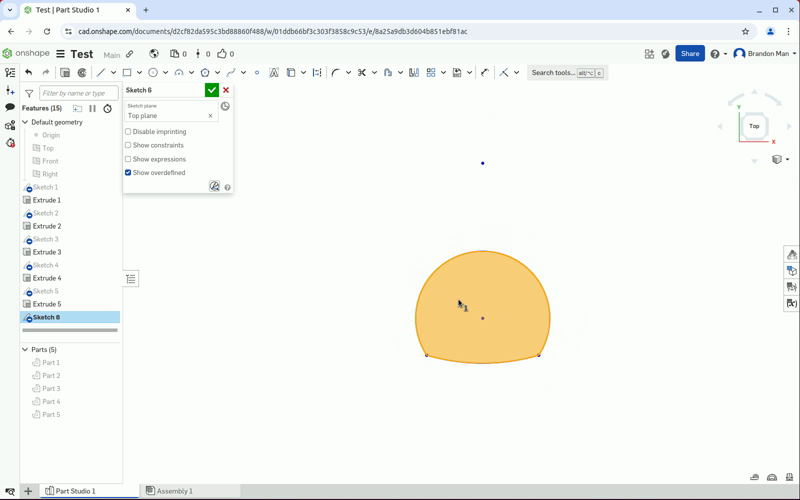
scroll(-6)
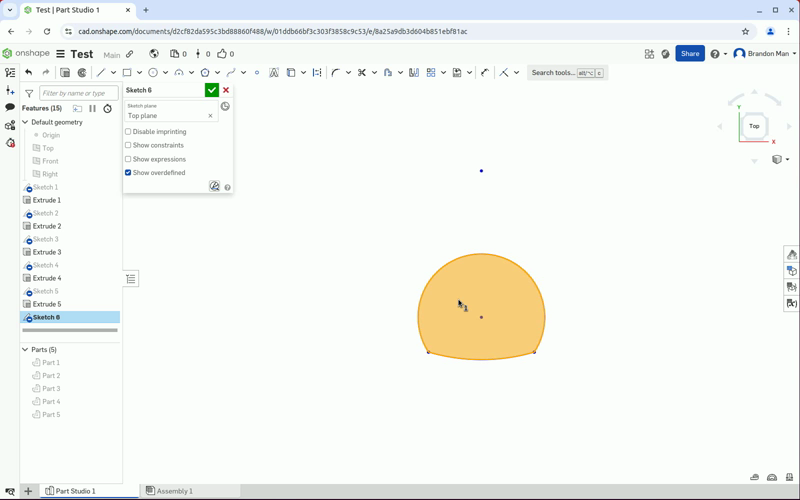
scroll(-6)
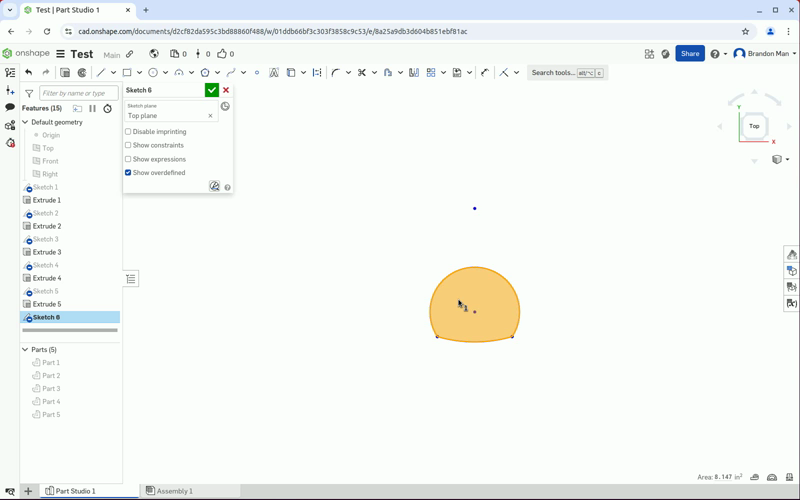
scroll(-6)
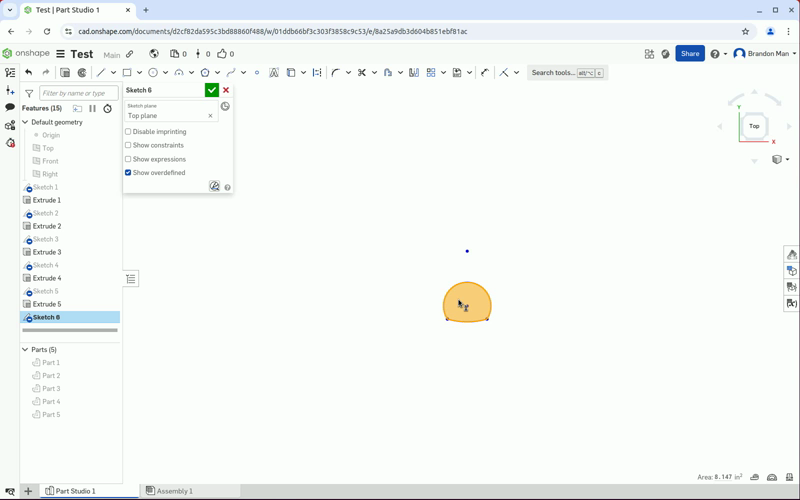
scroll(-6)
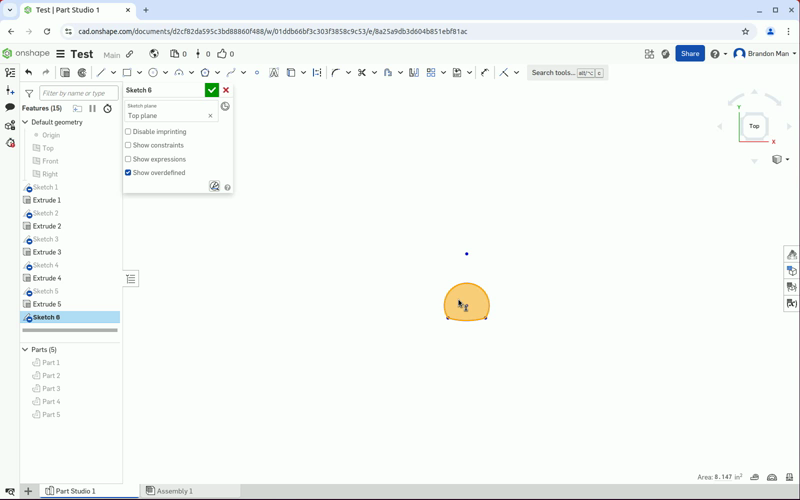
scroll(-6)
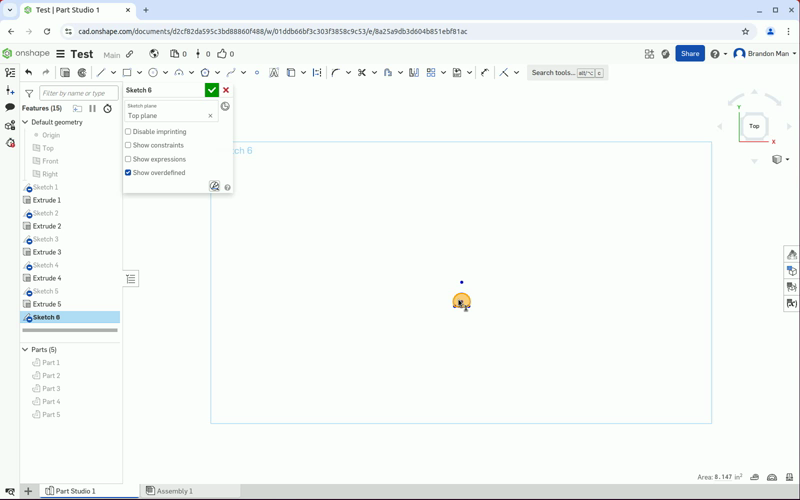
mouse_move(73, 352)
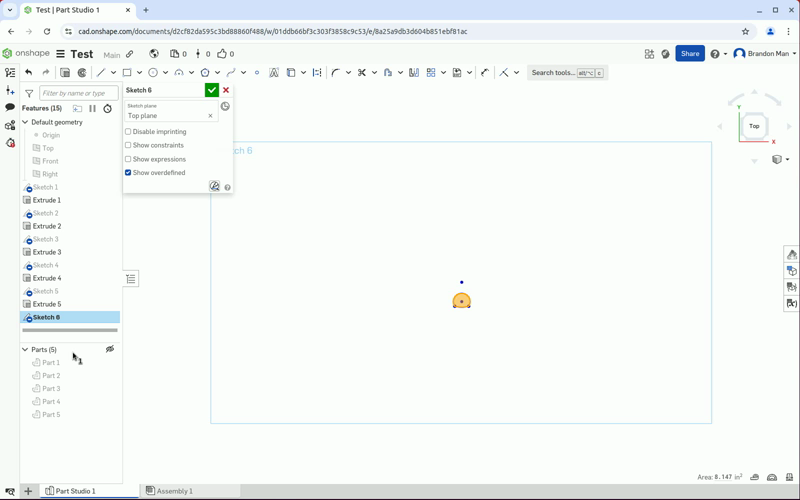
key(shift+y)
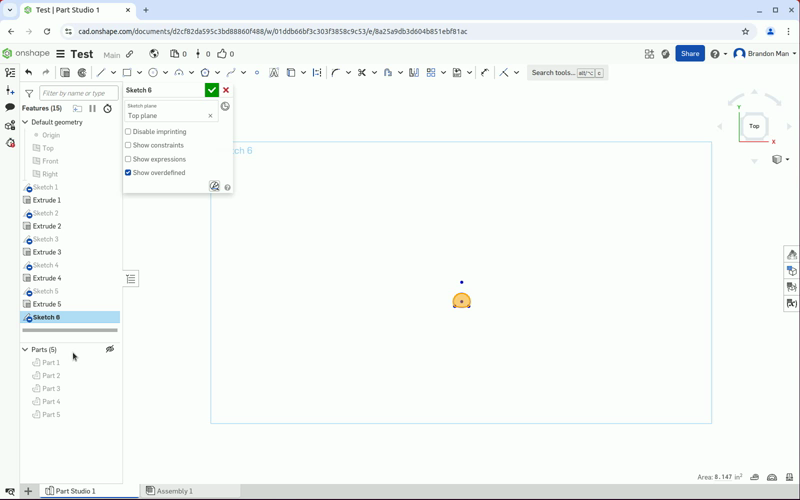
key(shift+e)
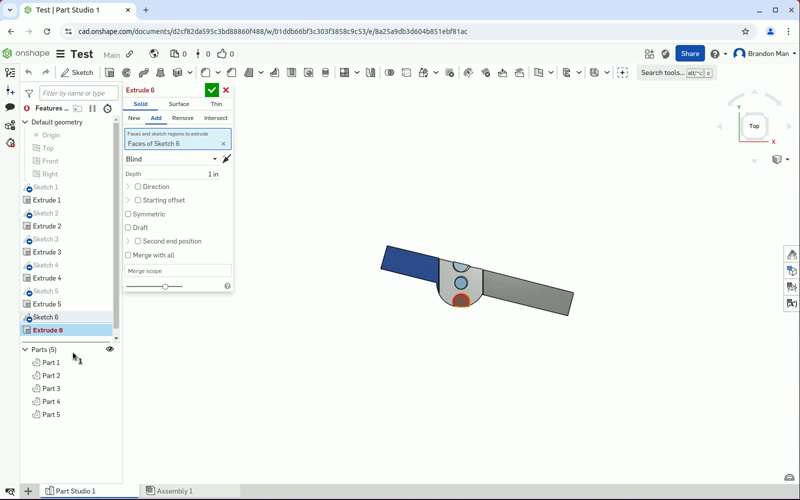
mouse_move(143, 106)
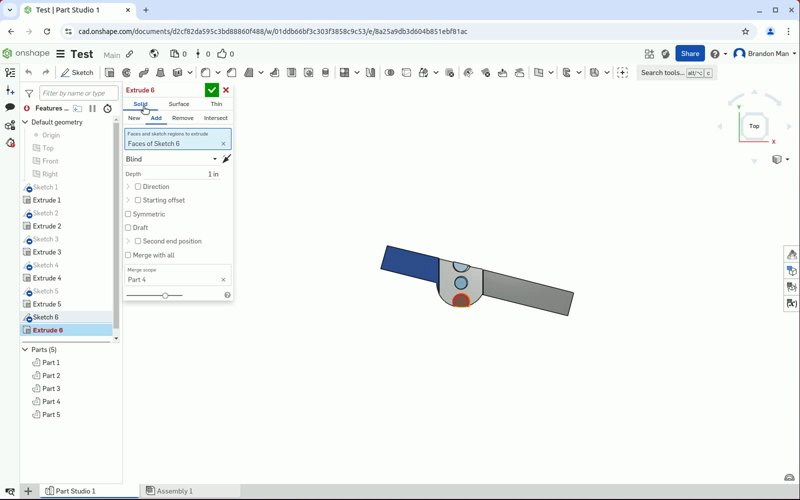
click(143, 106)
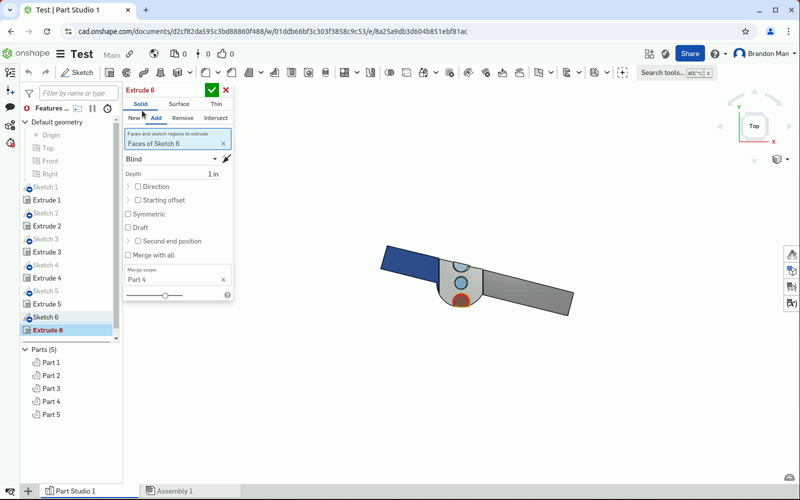
mouse_move(137, 120)
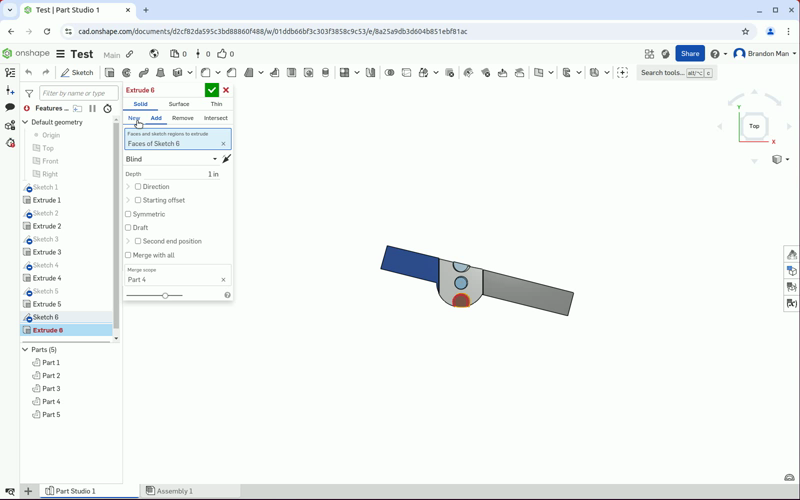
click(137, 120)
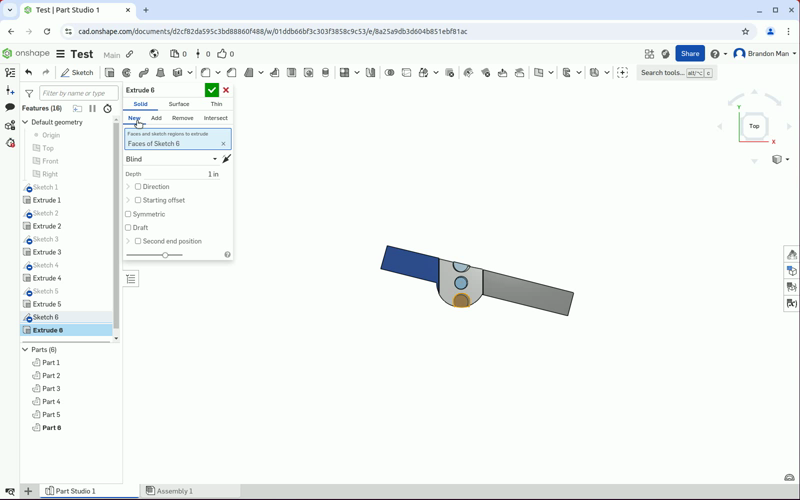
key(tab, 4)
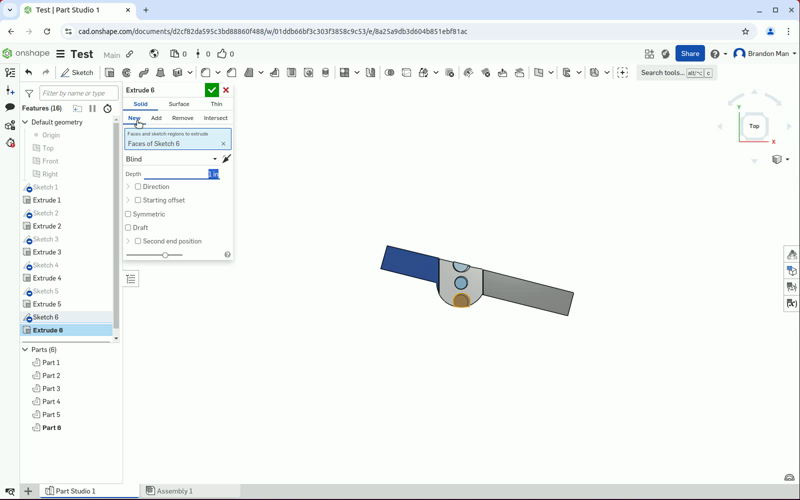
text(9.869)
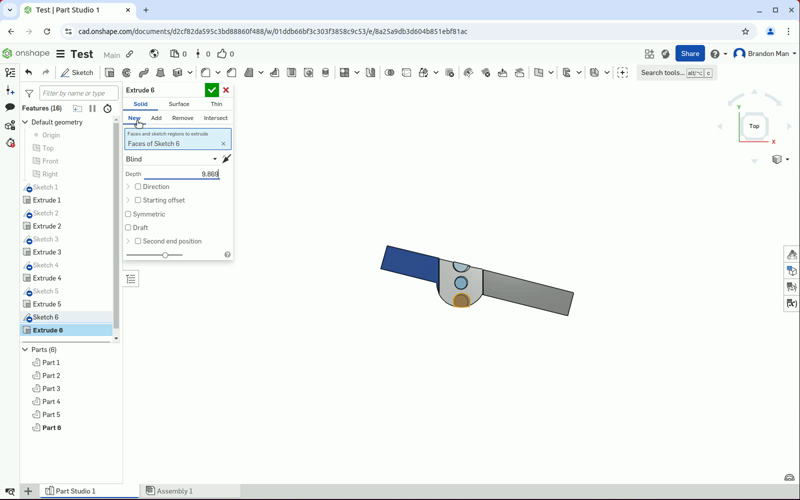
key(enter)
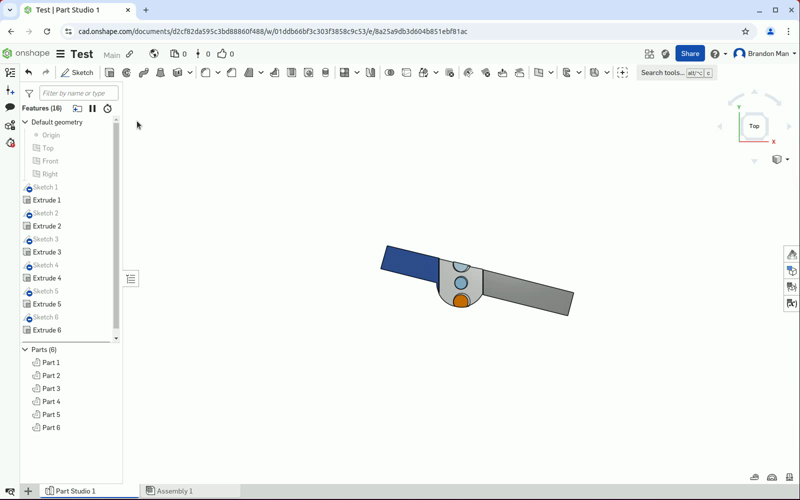
key(shift+h)
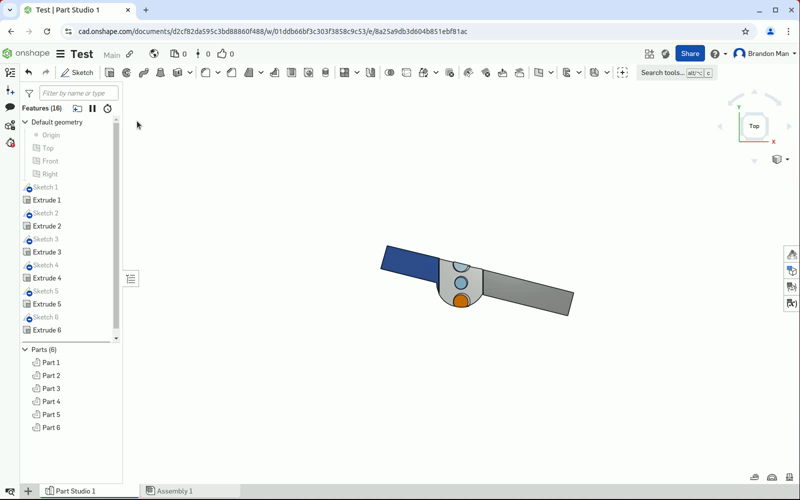
key(shift+h)
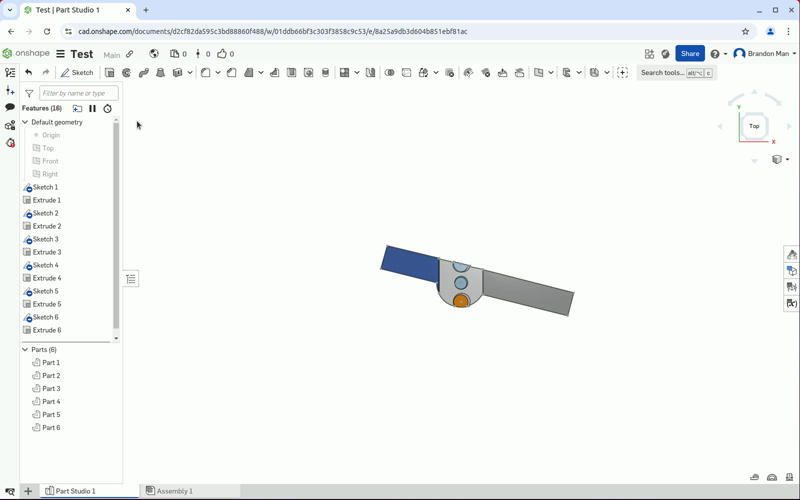
key(shift+7)
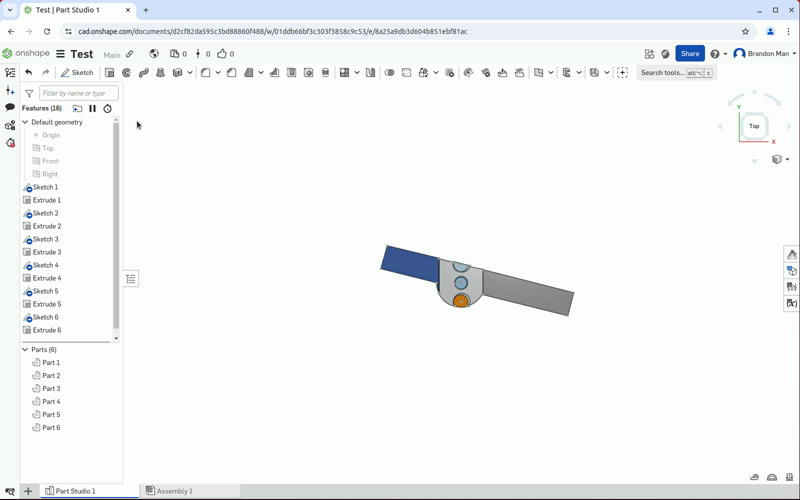
key(up, 3)
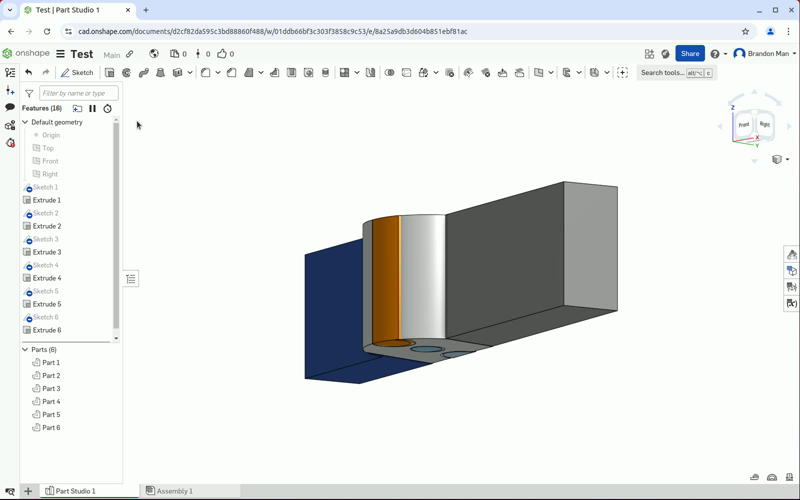
key(left, 3)
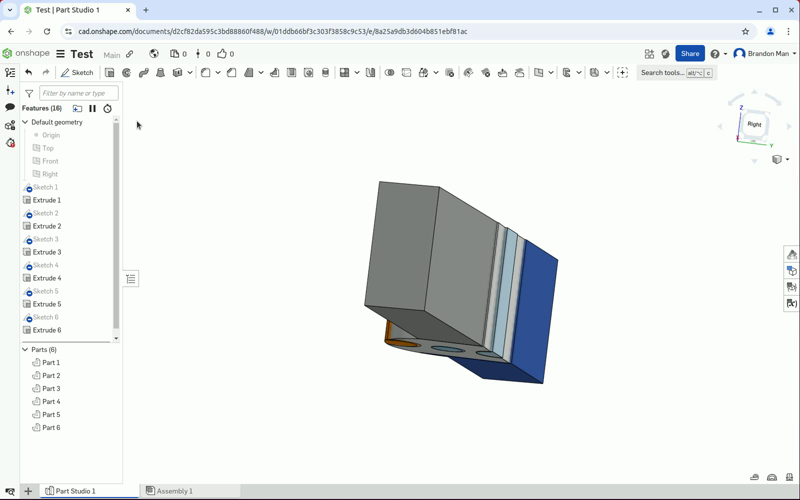
key(right, 3)
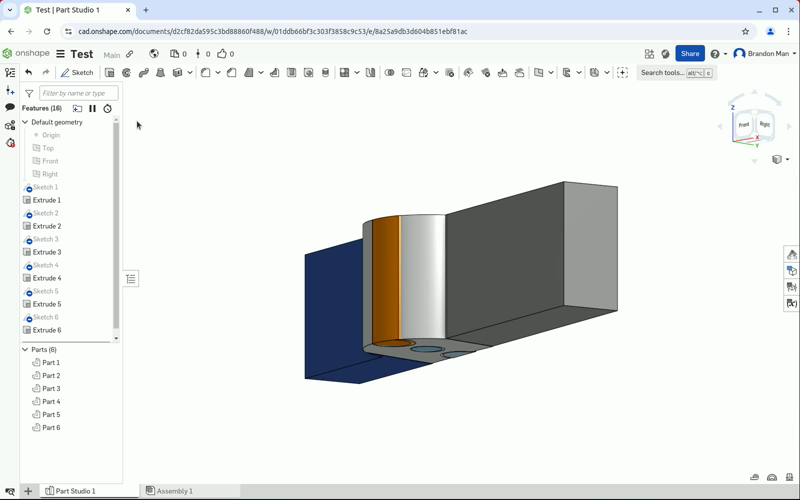
key(down, 3)
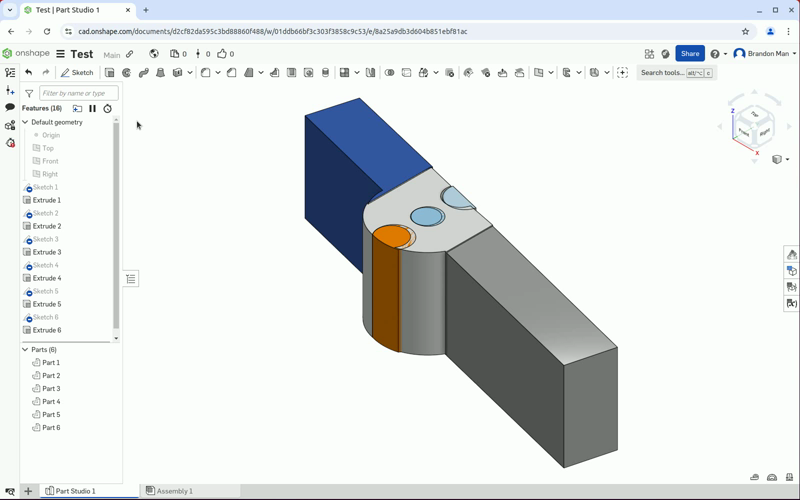
mouse_move(69, 189)
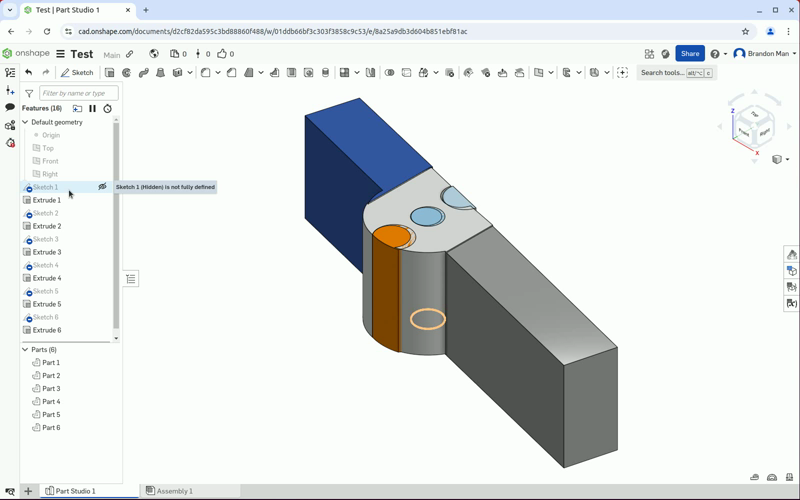
click(69, 189)